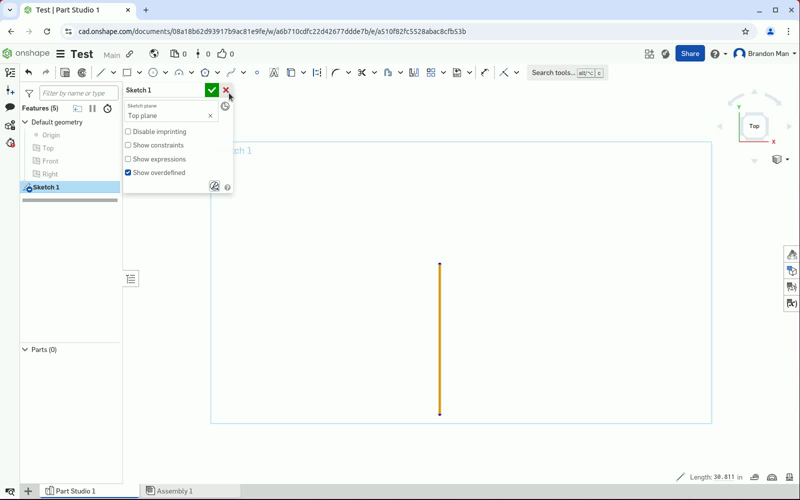
key(shift+h)
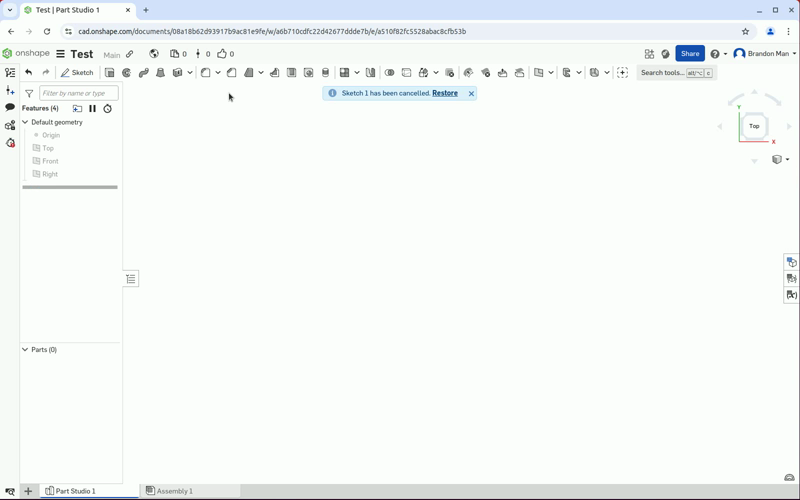
mouse_move(73, 352)
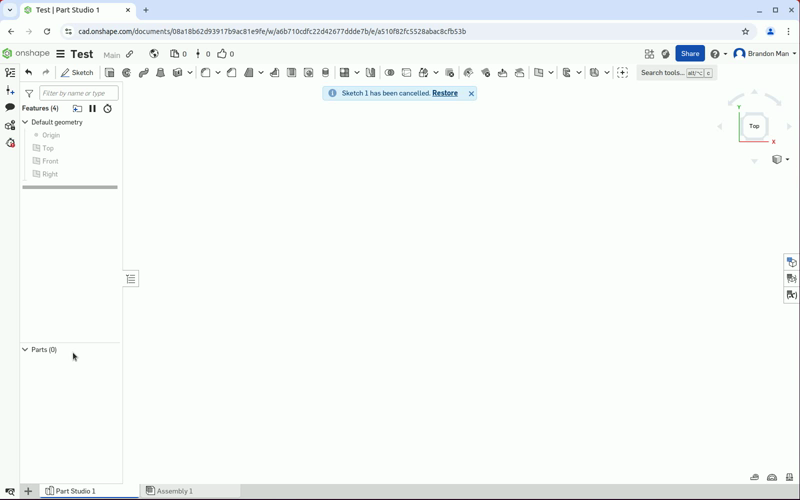
key(y)
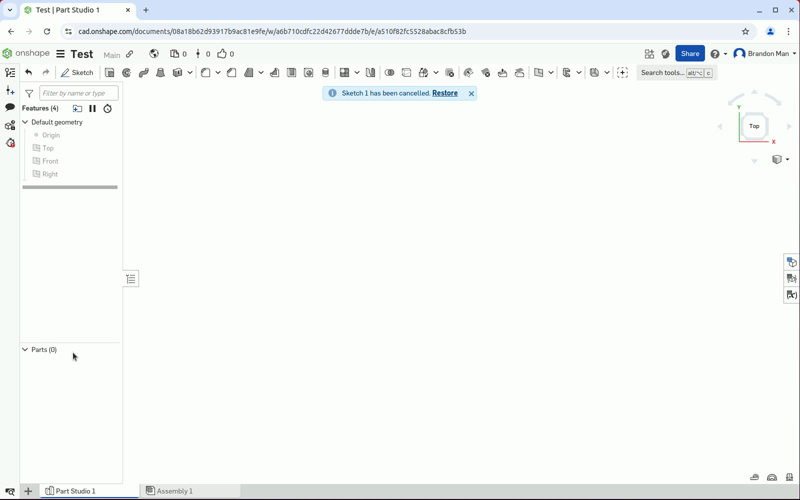
key(shift+p)
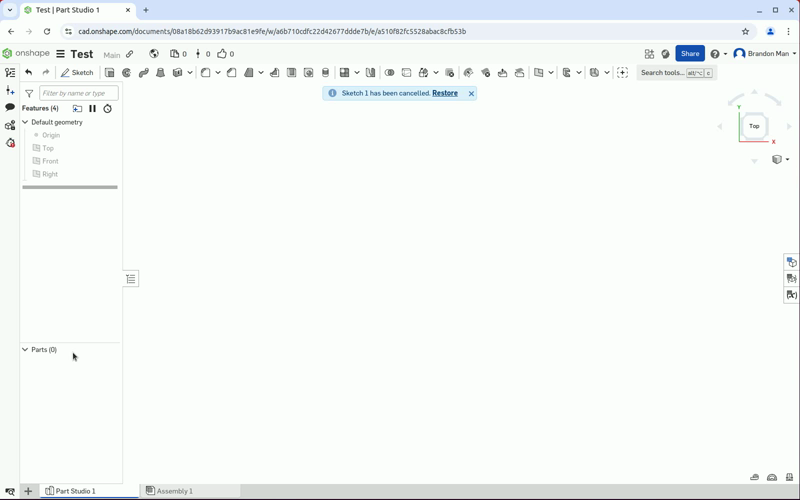
key(space)
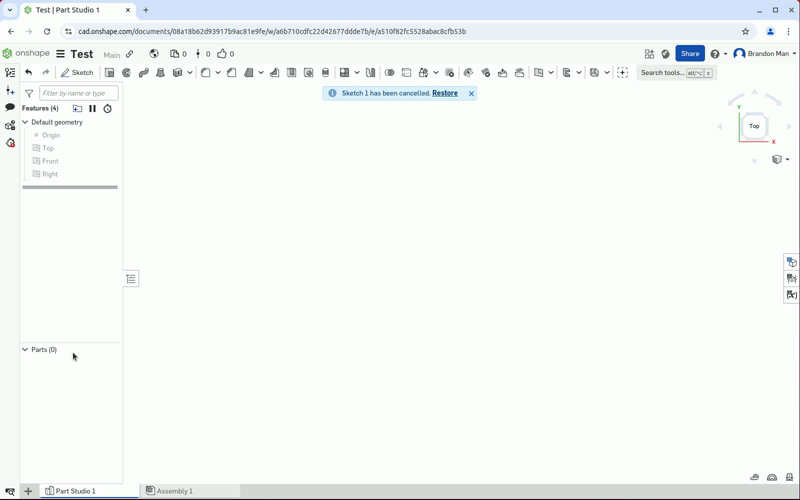
key_down(shift)
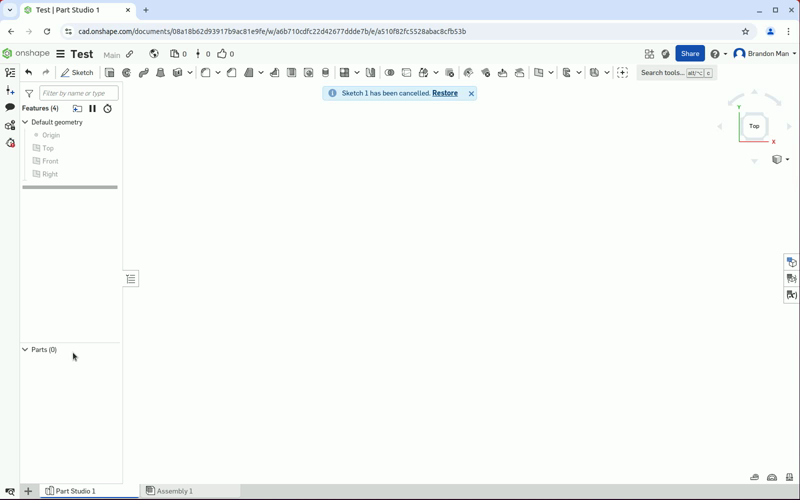
key(up)
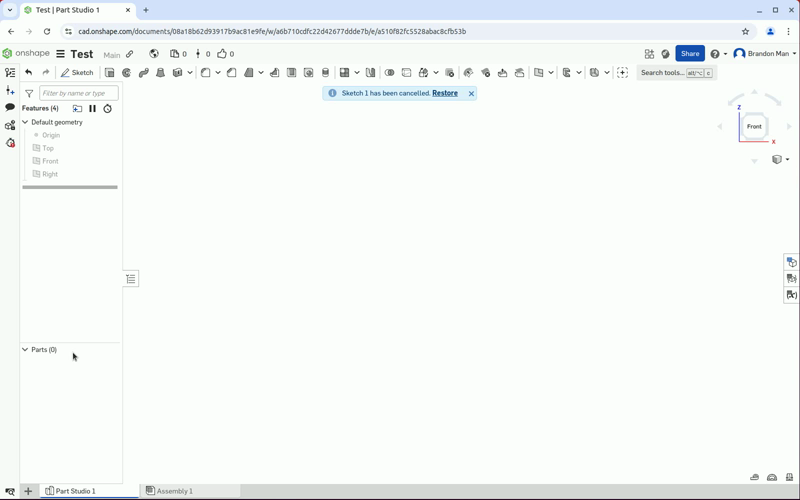
key_up(shift)
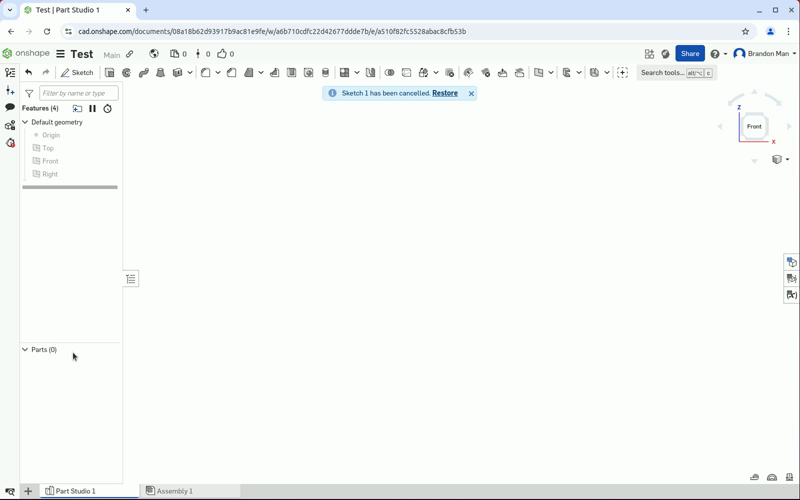
mouse_move(73, 352)
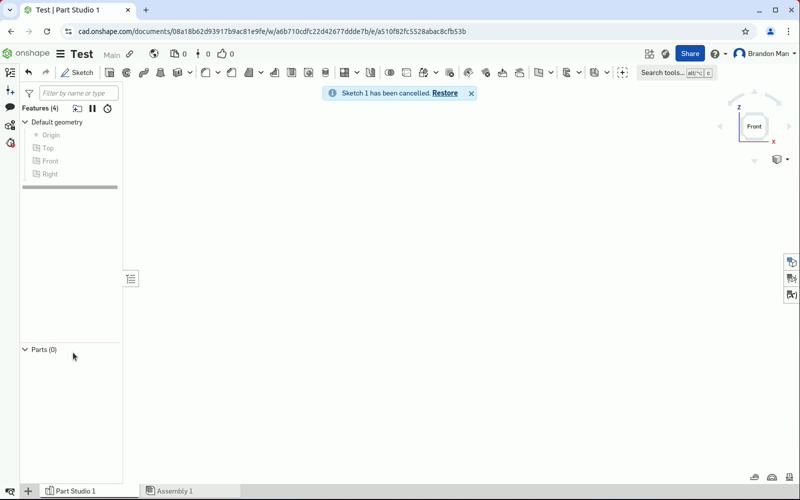
key(shift+y)
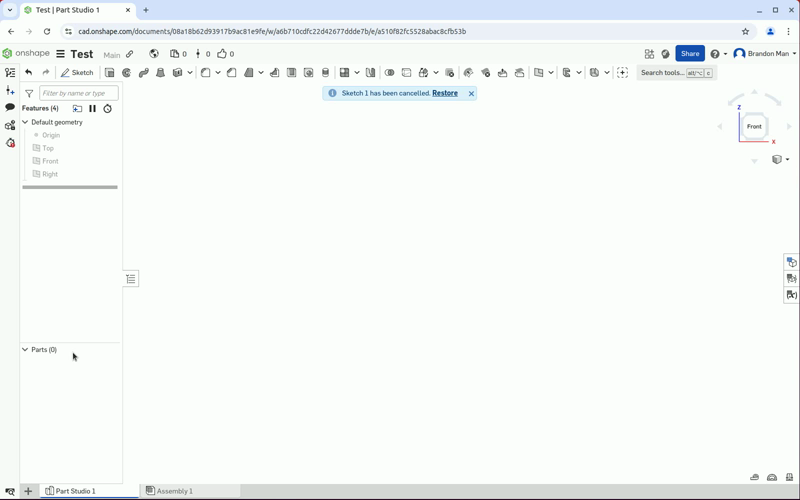
key(shift+s)
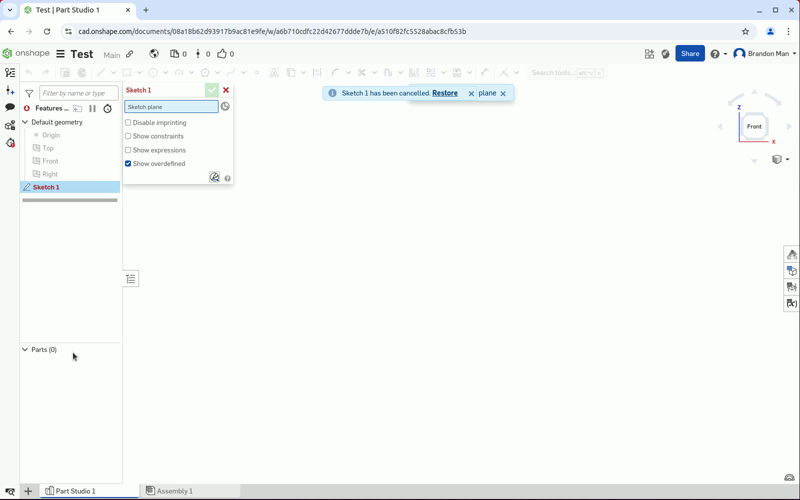
mouse_move(73, 163)
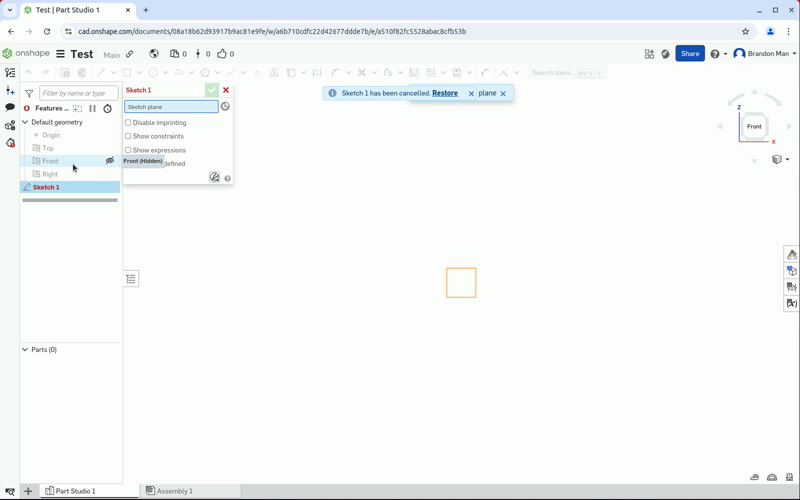
click(73, 163)
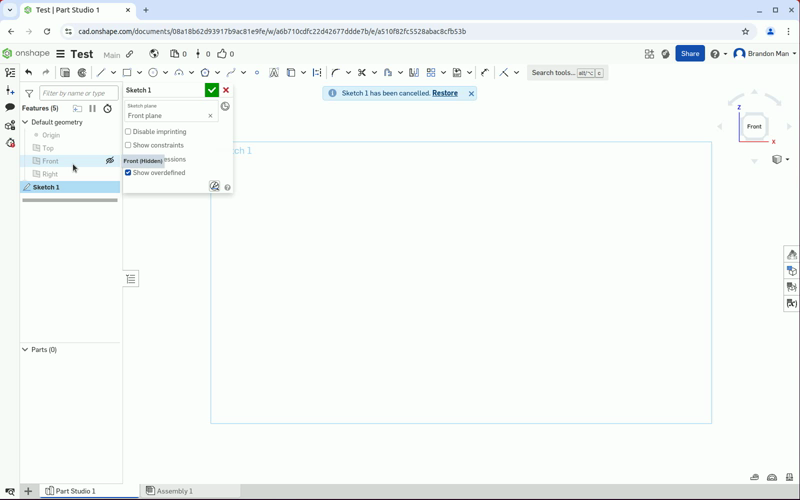
mouse_move(73, 352)
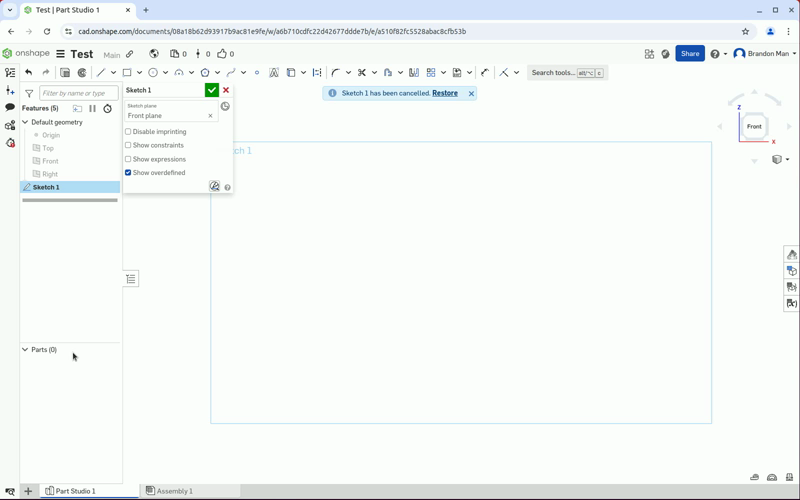
key(y)
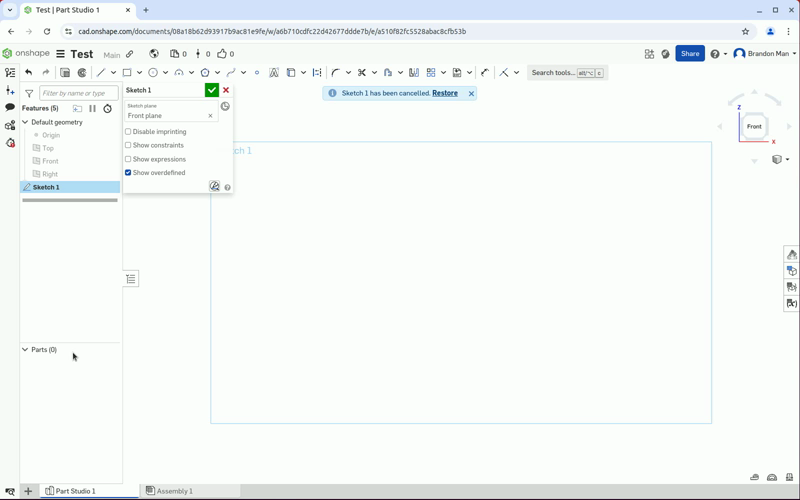
key(l)
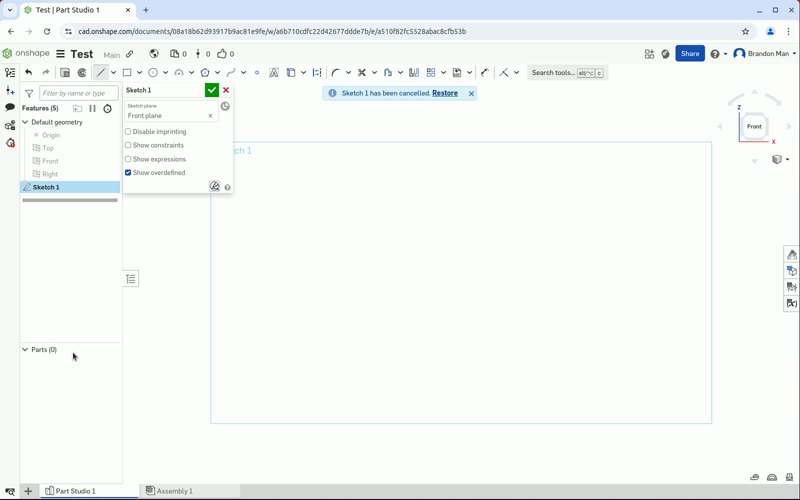
key_down(shift)
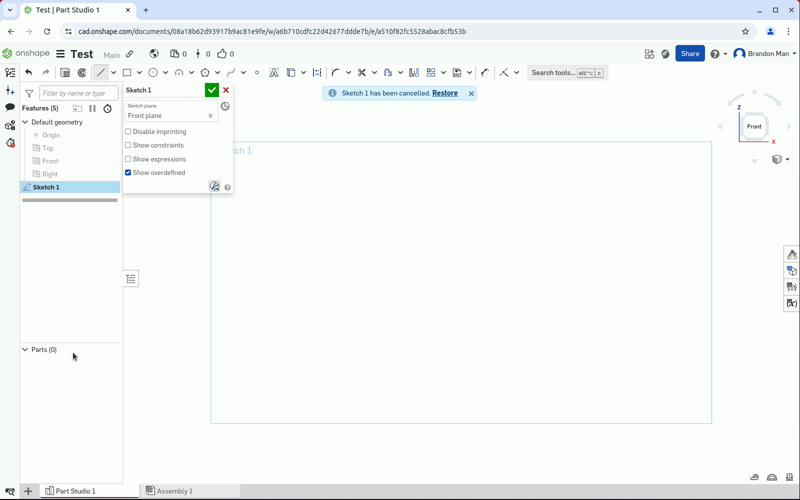
mouse_move(444, 192)
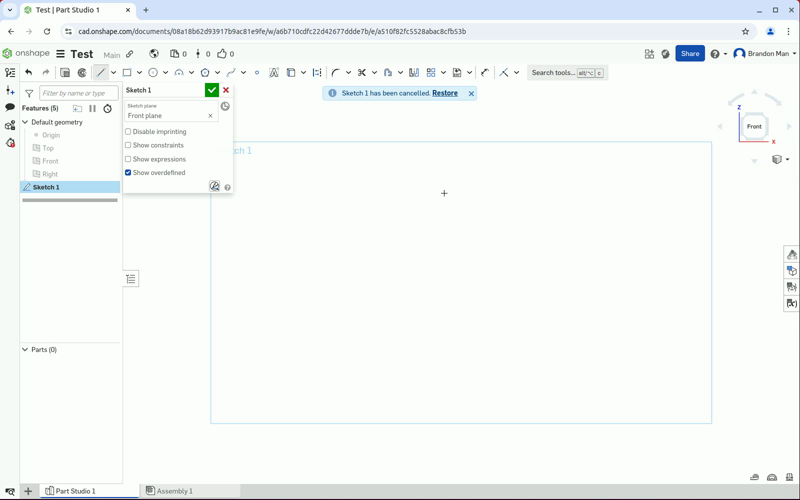
click(444, 192)
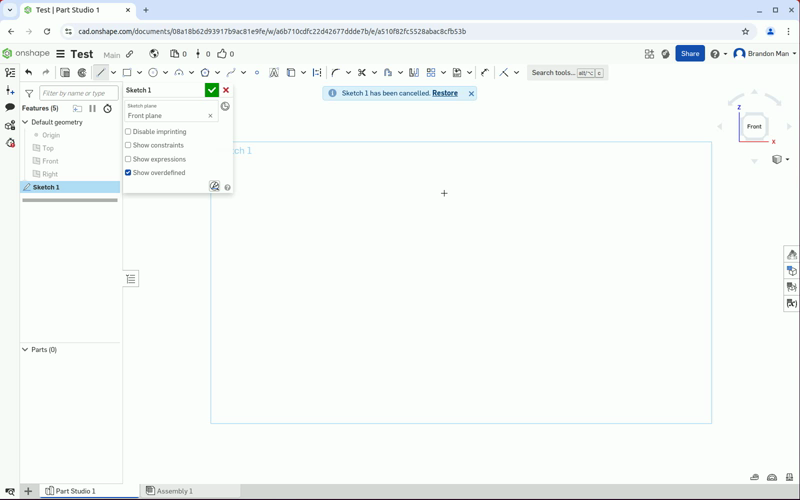
key_up(shift)
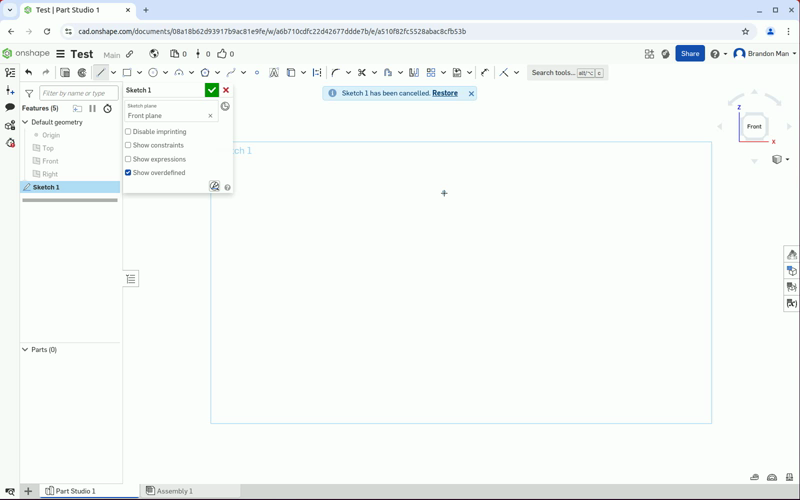
key_down(shift)
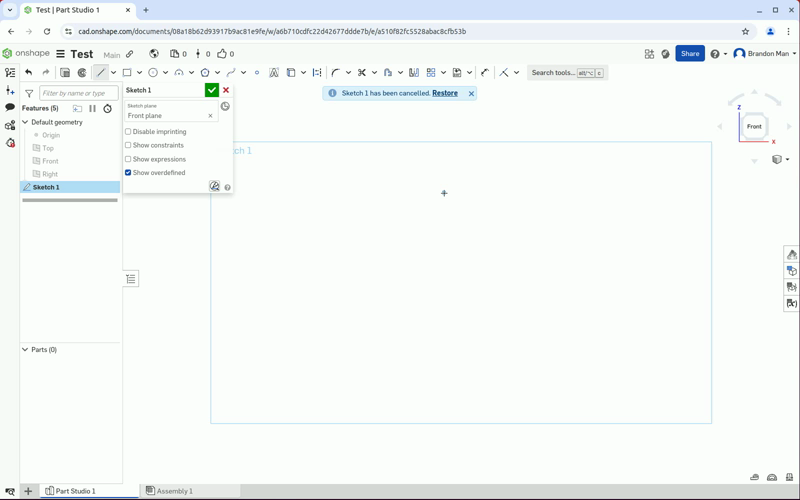
mouse_move(474, 192)
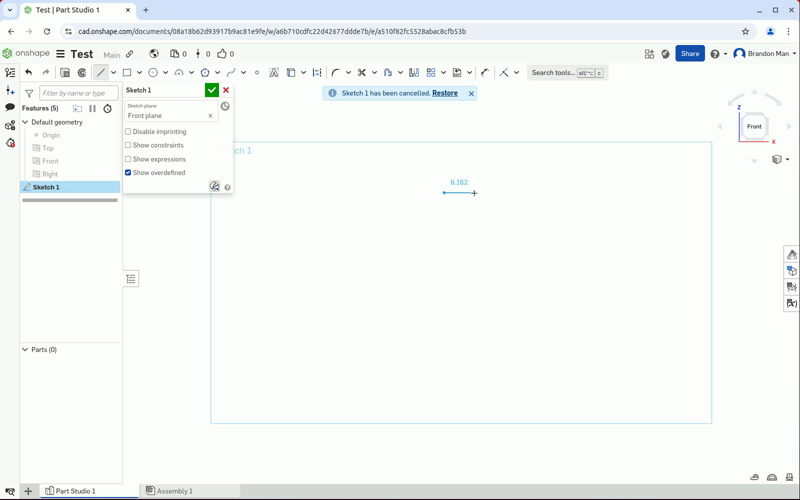
mouse_move(461, 192)
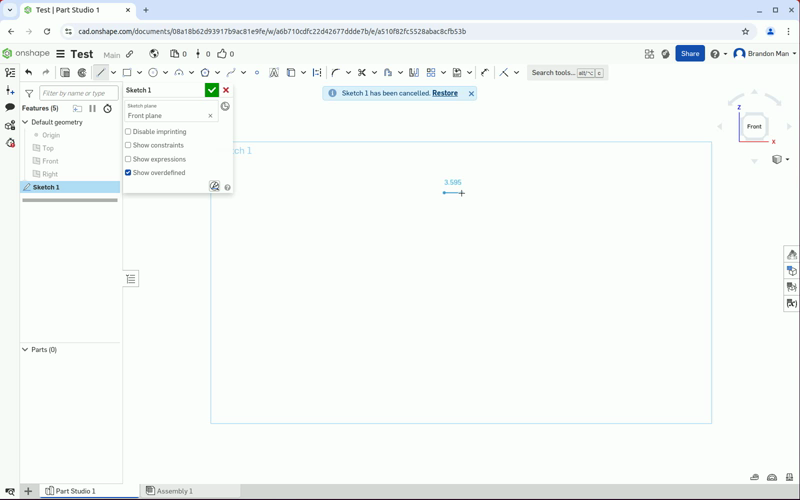
click(461, 192)
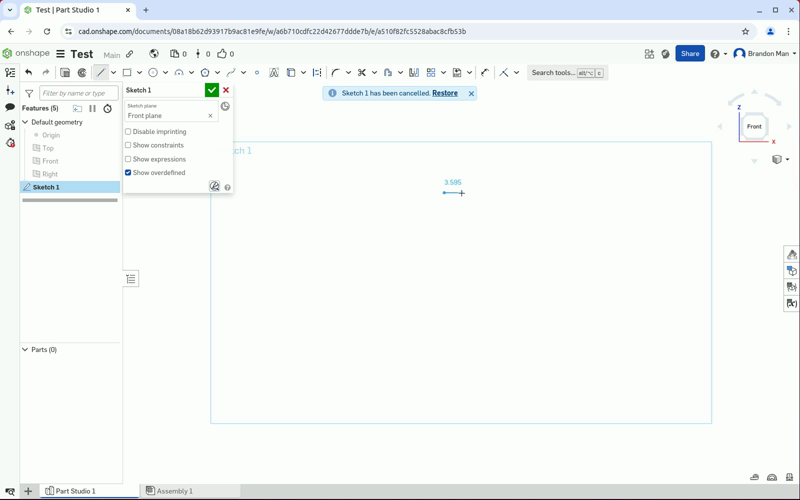
key_up(shift)
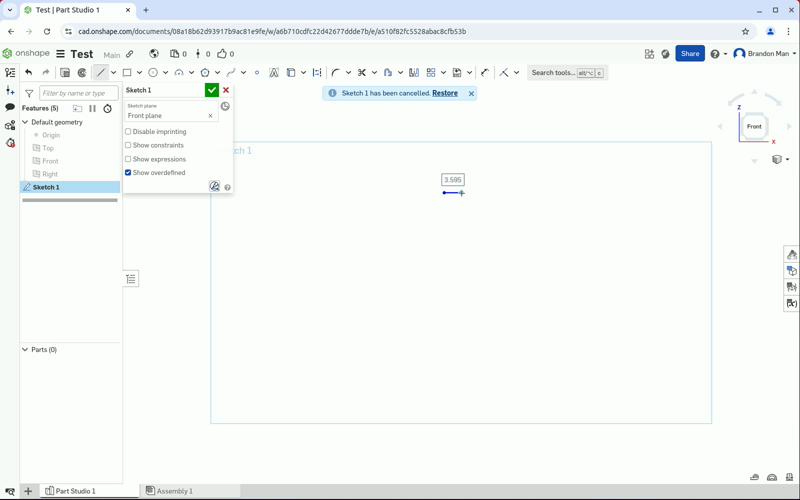
key_down(shift)
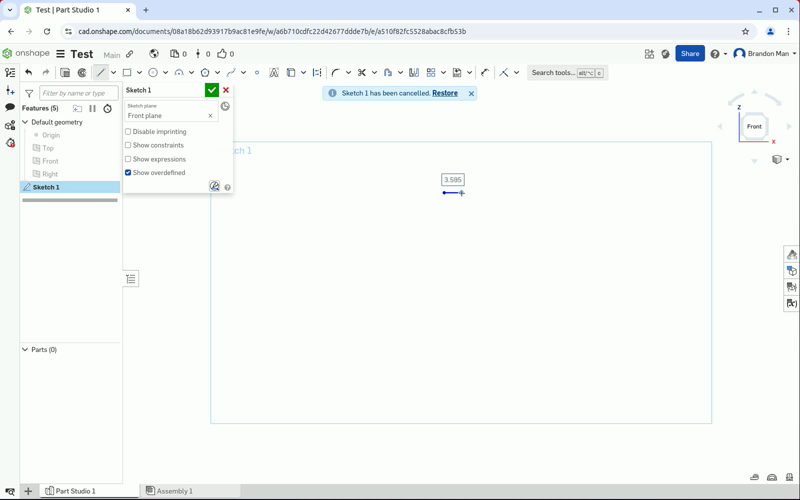
mouse_move(491, 192)
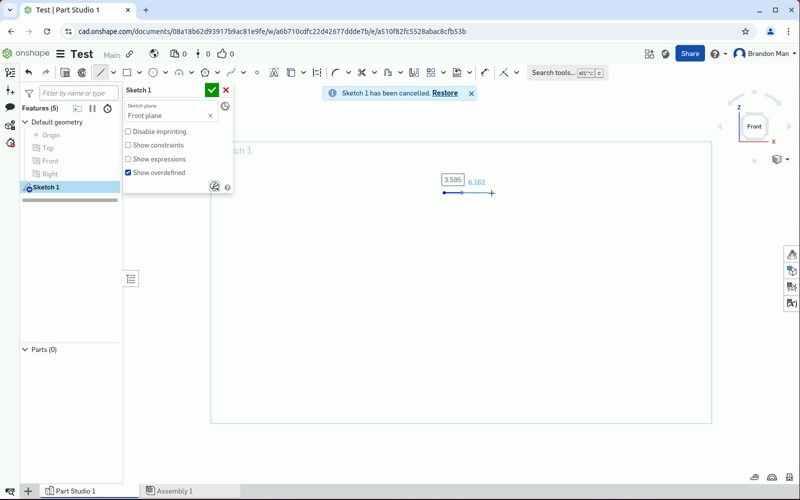
mouse_move(461, 169)
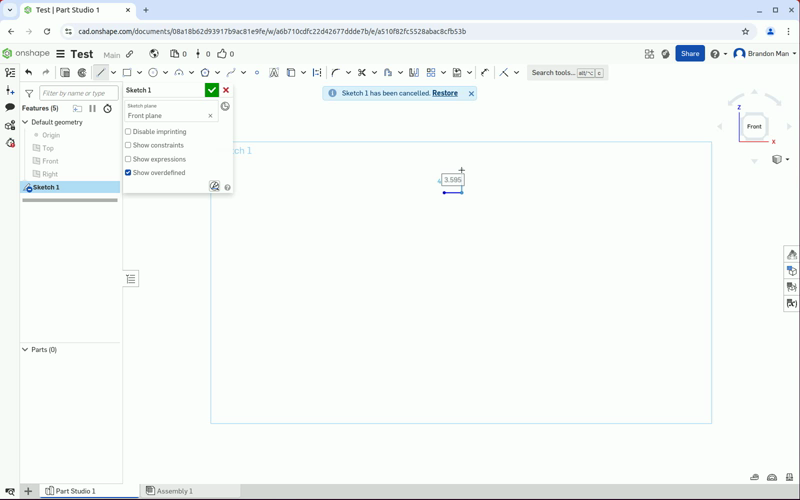
click(461, 169)
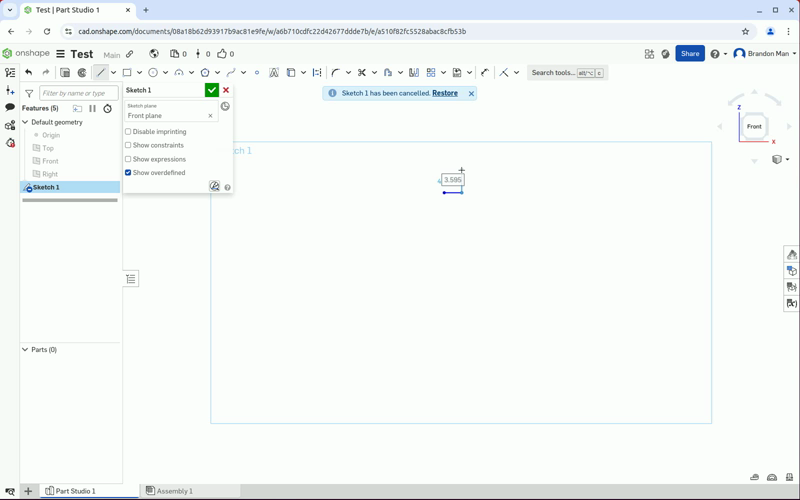
key_up(shift)
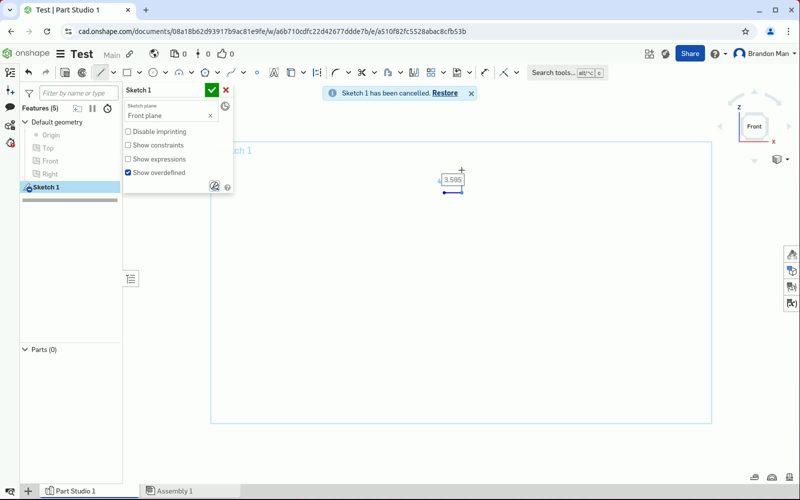
key_down(shift)
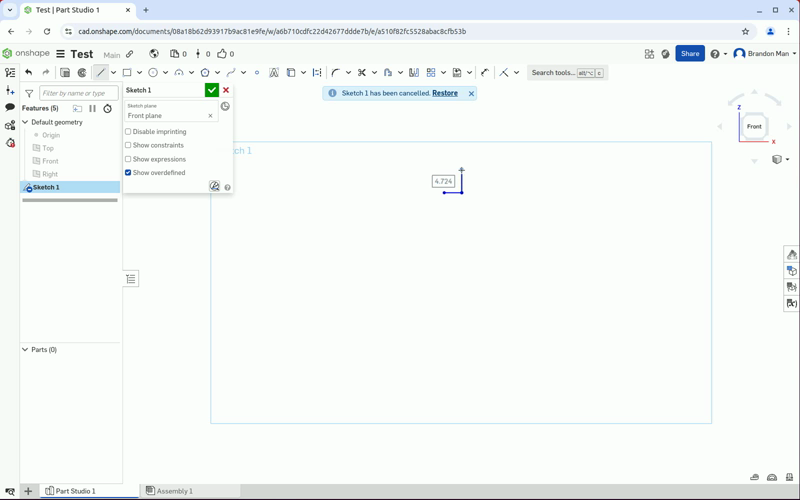
mouse_move(491, 169)
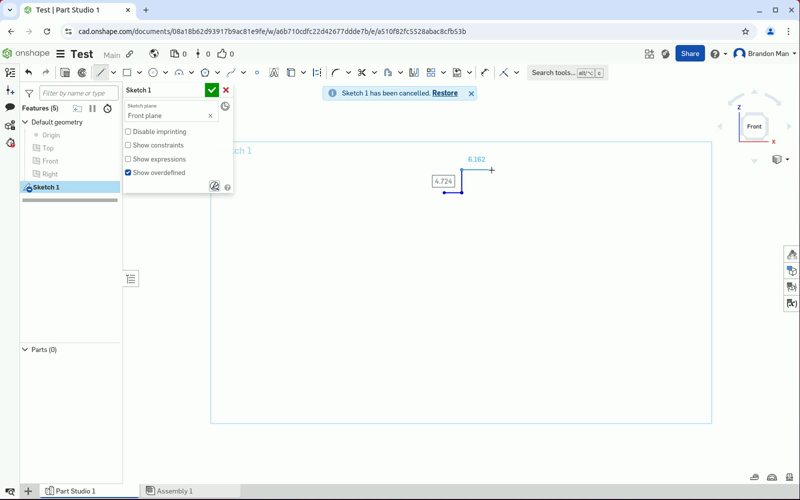
mouse_move(444, 169)
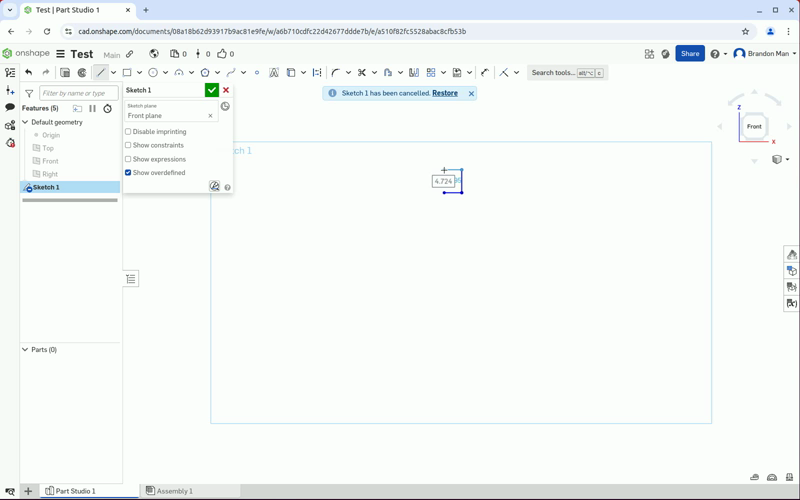
click(444, 169)
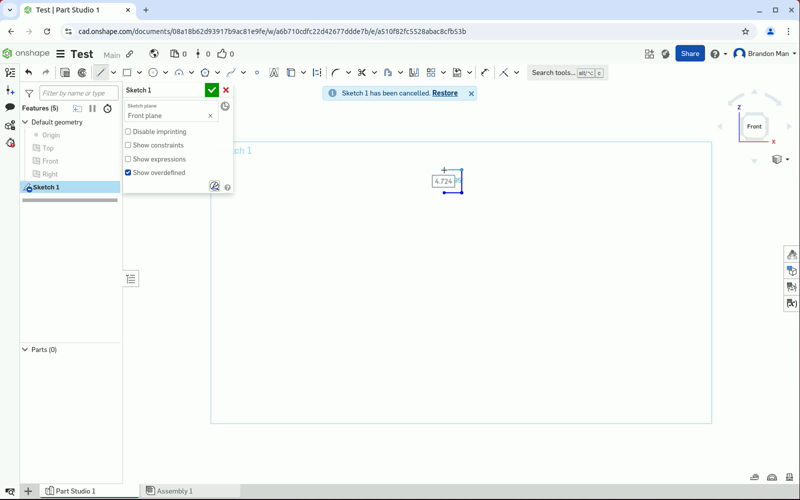
key_up(shift)
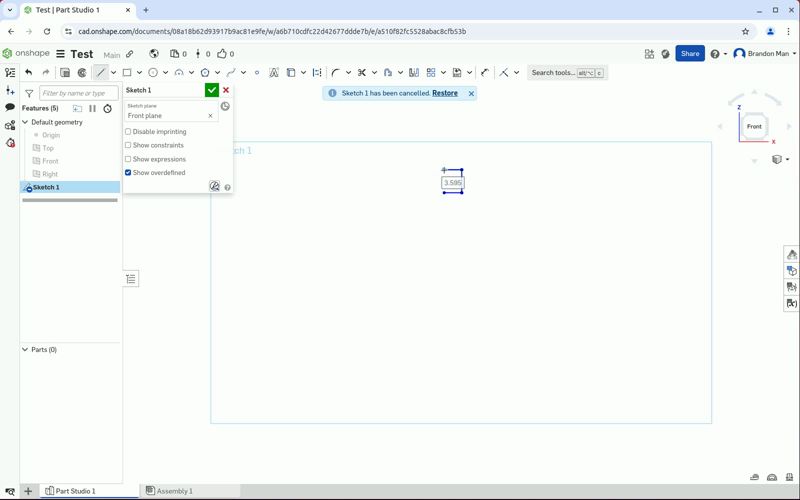
mouse_move(474, 169)
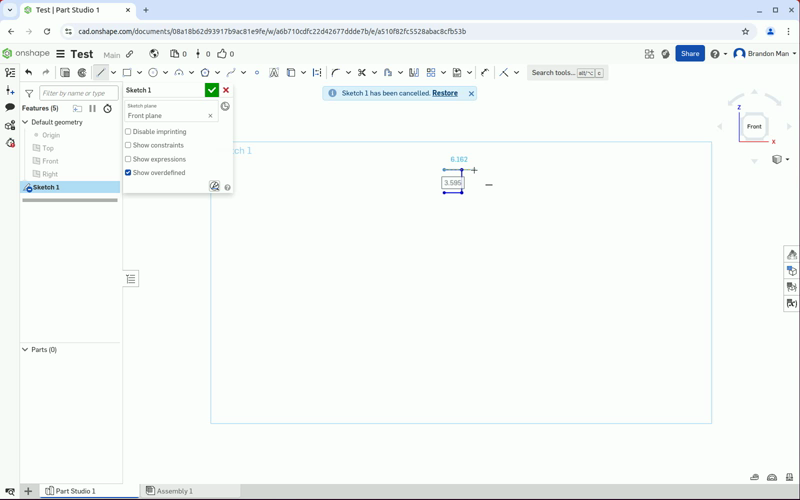
key_down(shift)
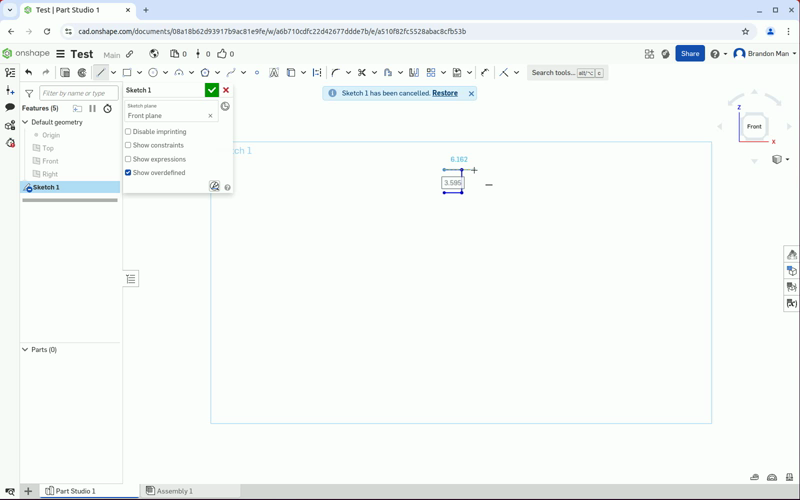
mouse_move(444, 192)
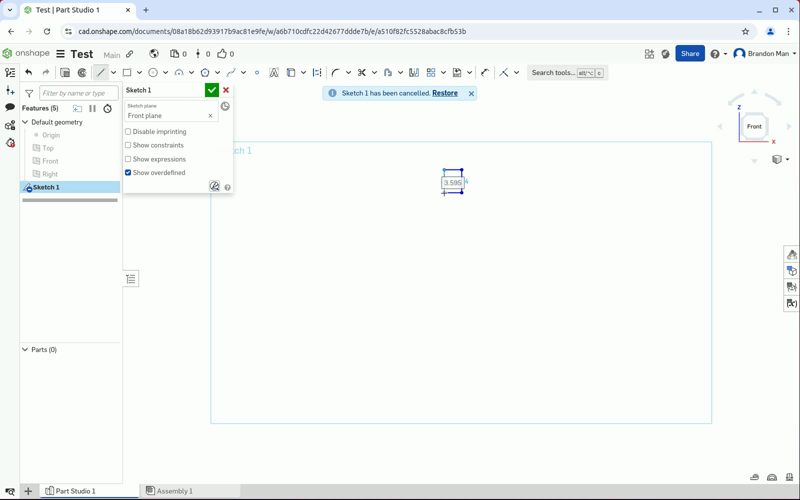
key_up(shift)
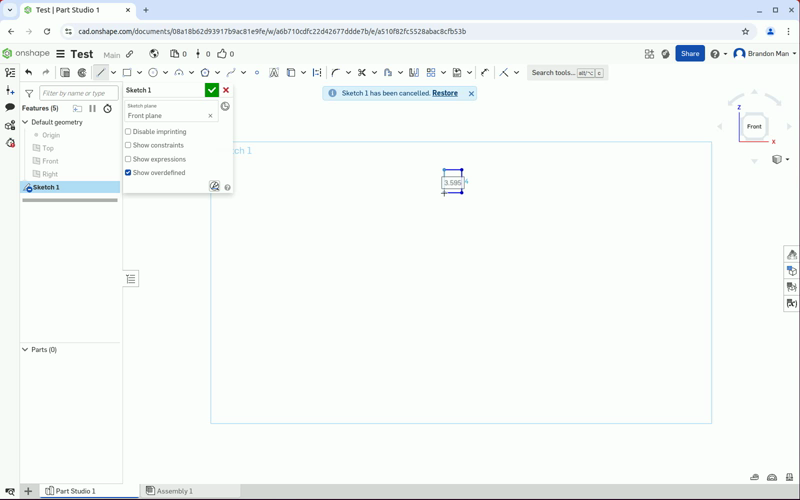
click(444, 192)
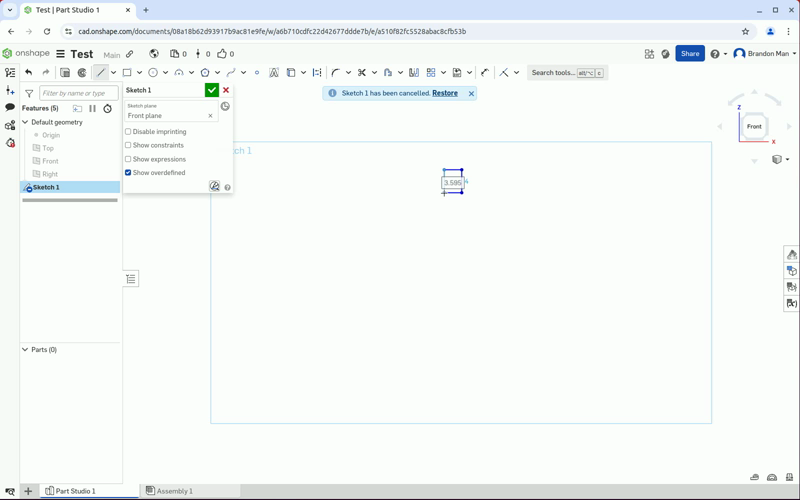
key(esc)
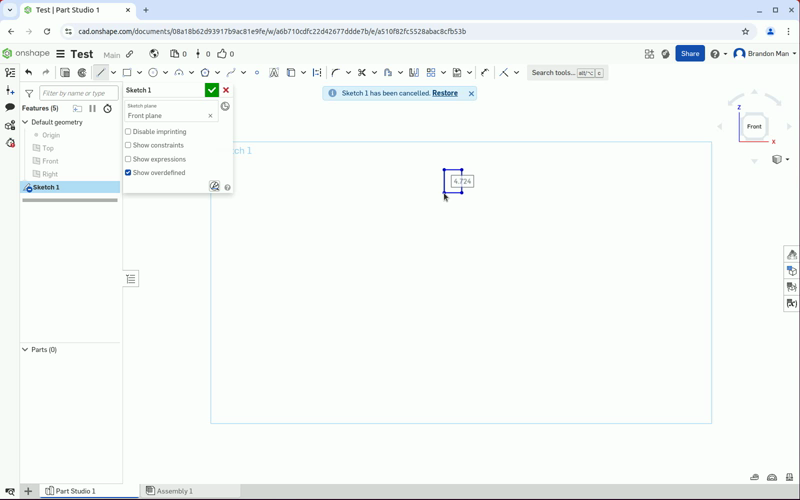
mouse_move(450, 187)
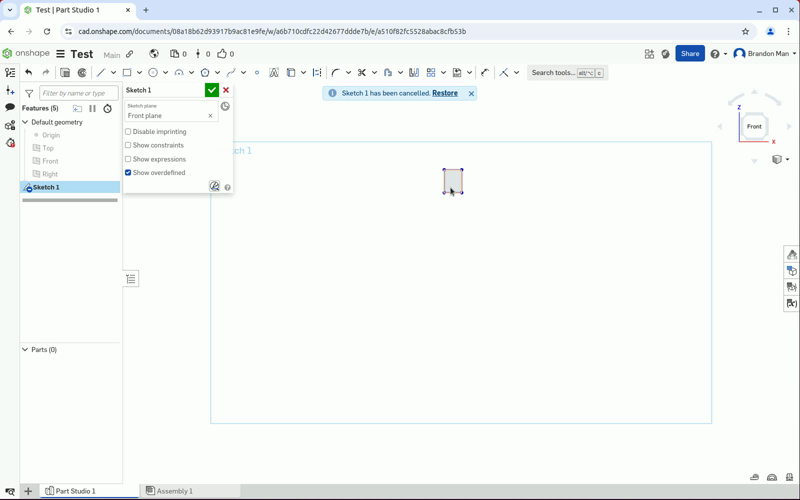
scroll(6)
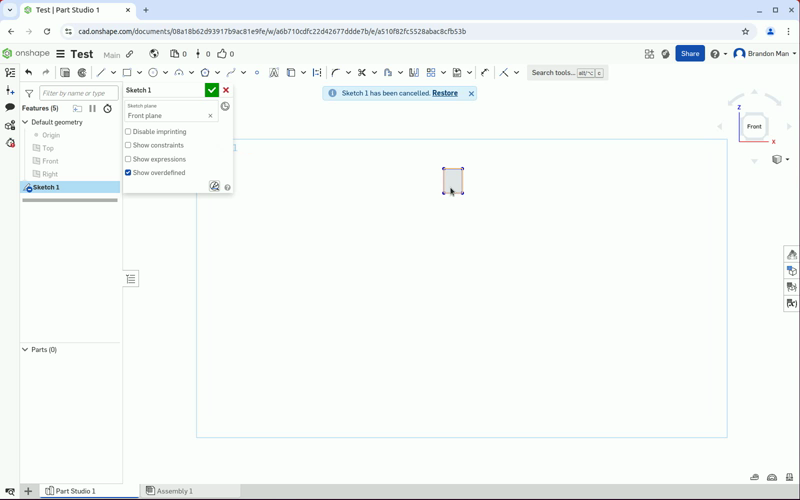
scroll(6)
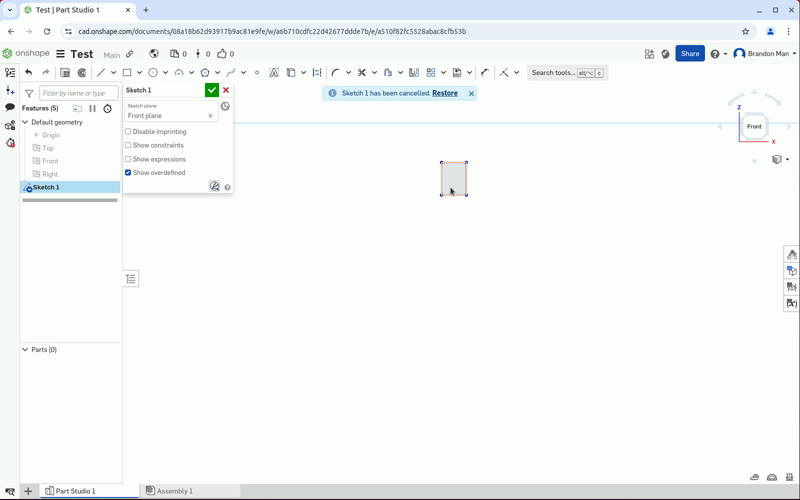
scroll(6)
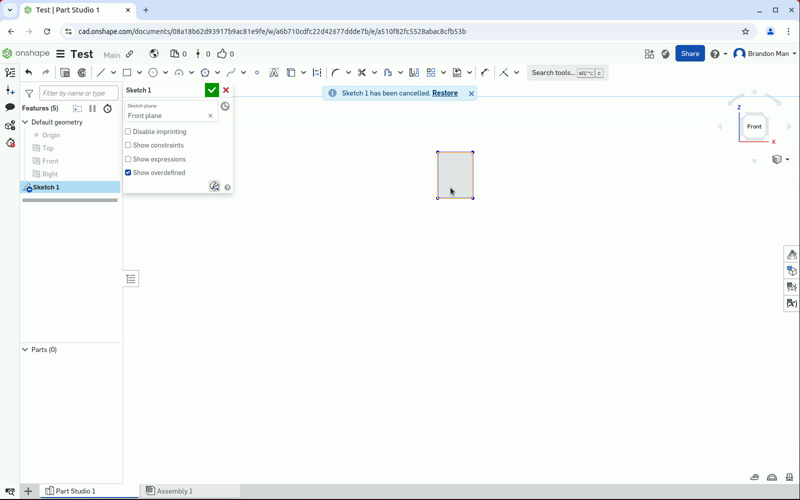
scroll(6)
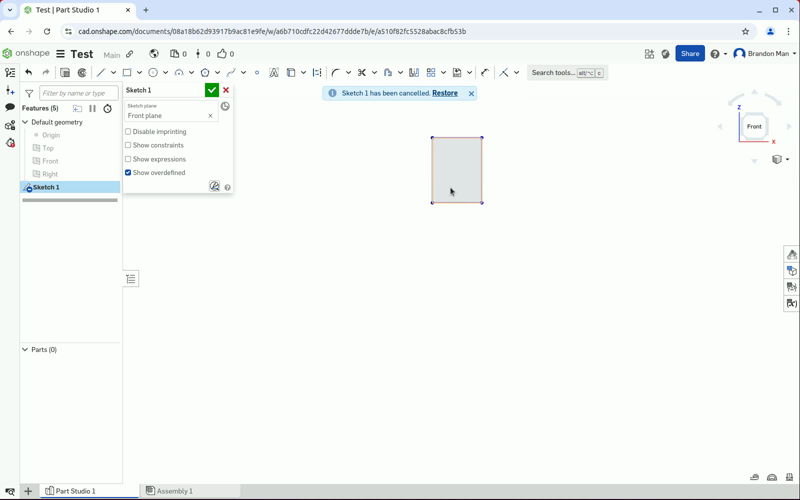
scroll(6)
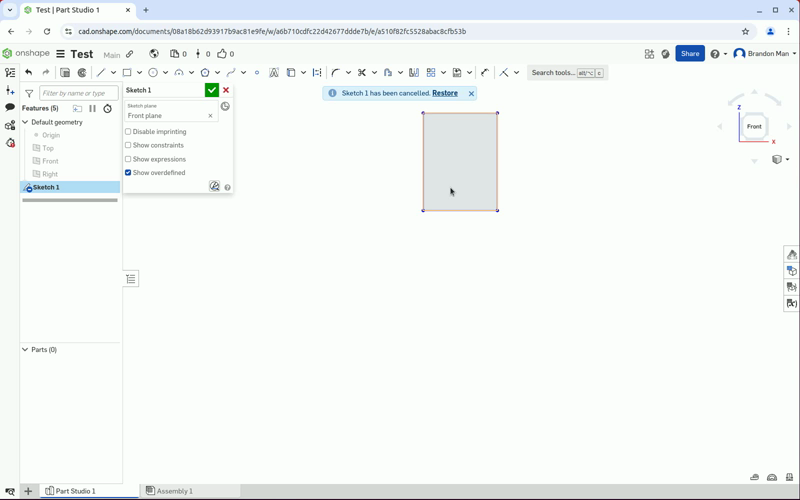
scroll(6)
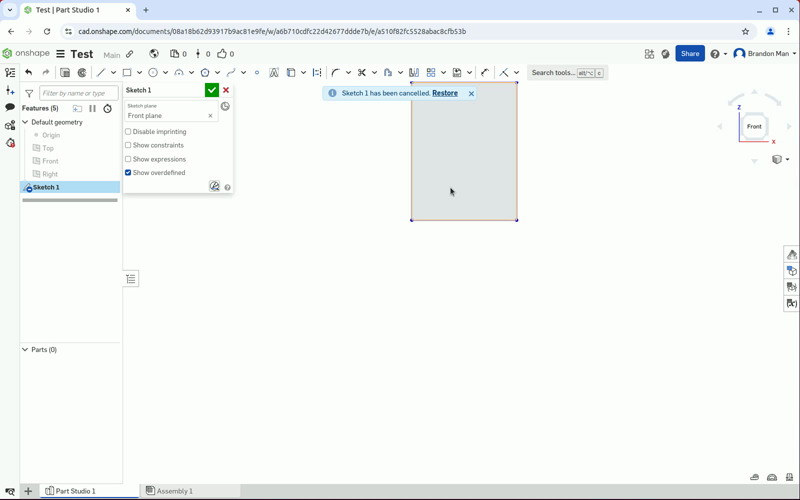
scroll(6)
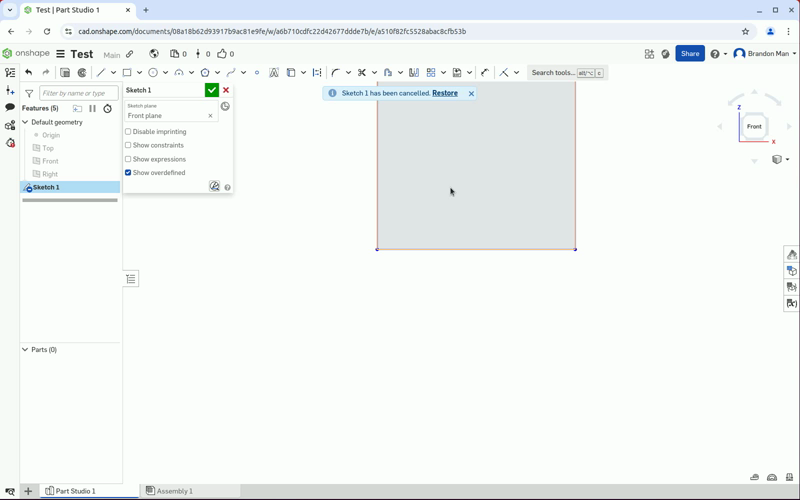
click(450, 187)
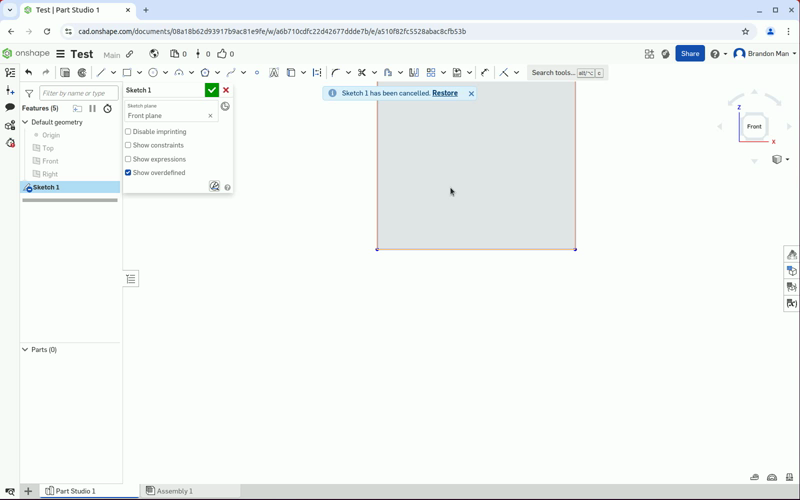
scroll(-6)
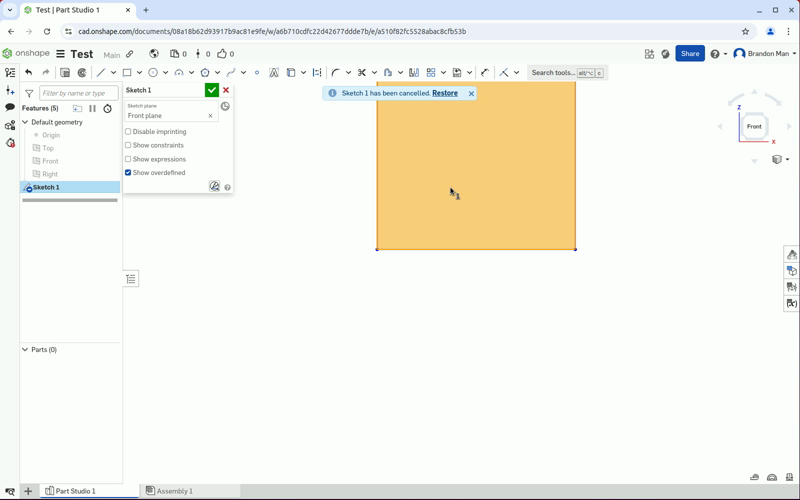
scroll(-6)
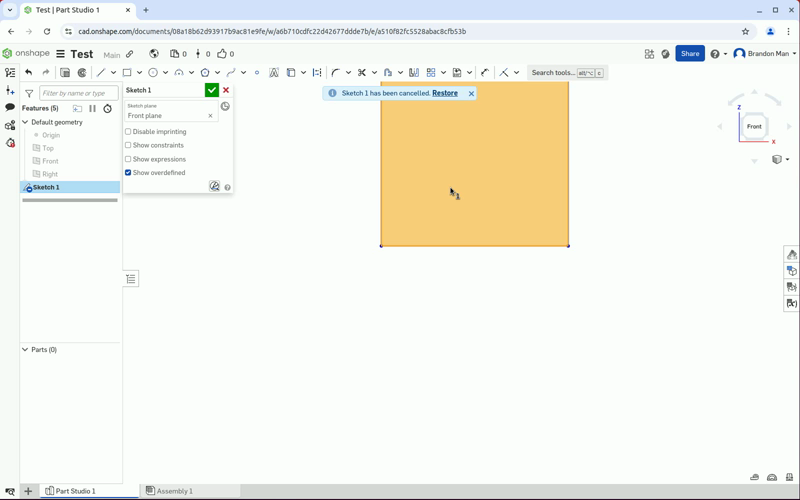
scroll(-6)
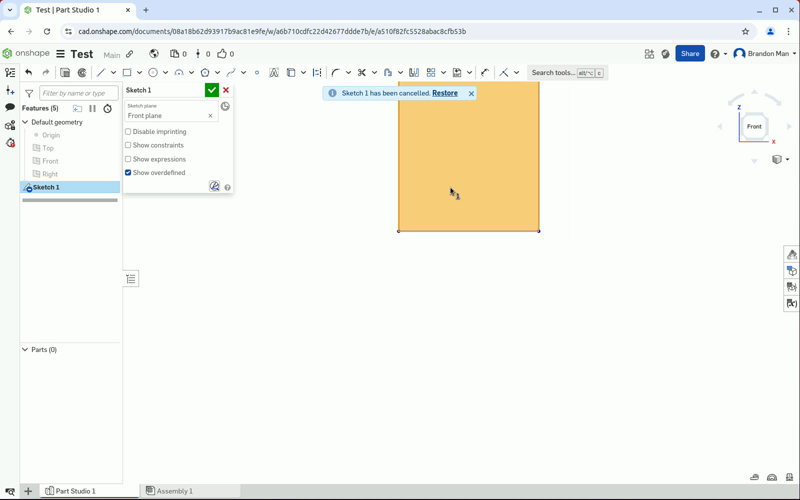
scroll(-6)
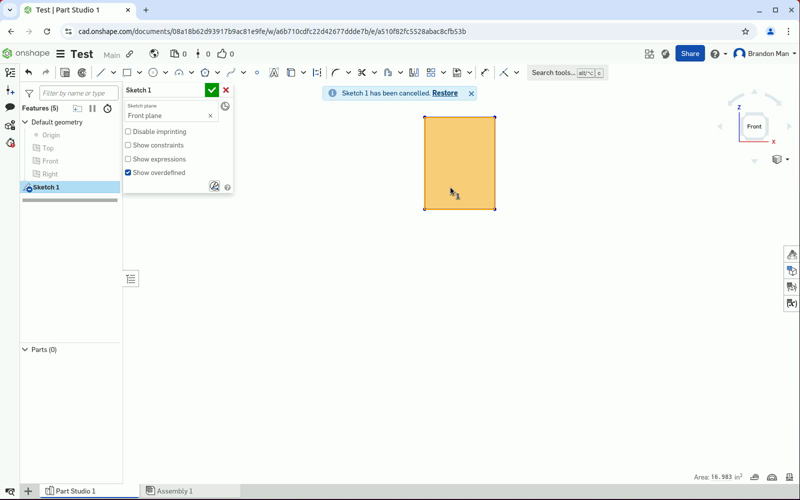
scroll(-6)
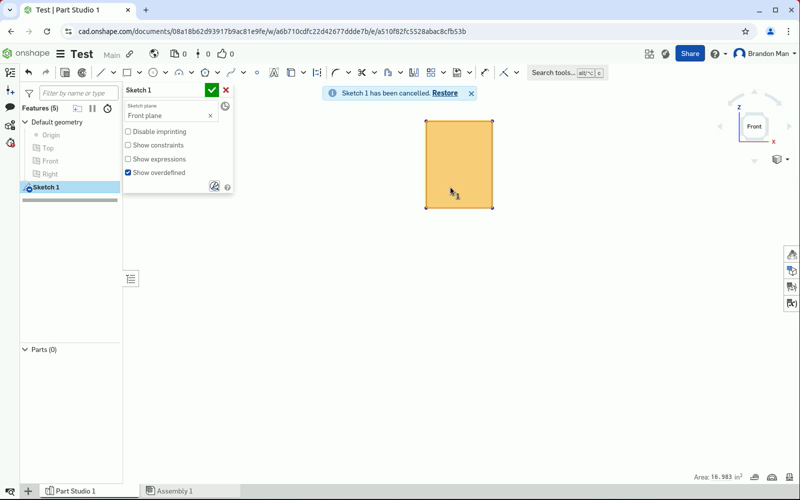
scroll(-6)
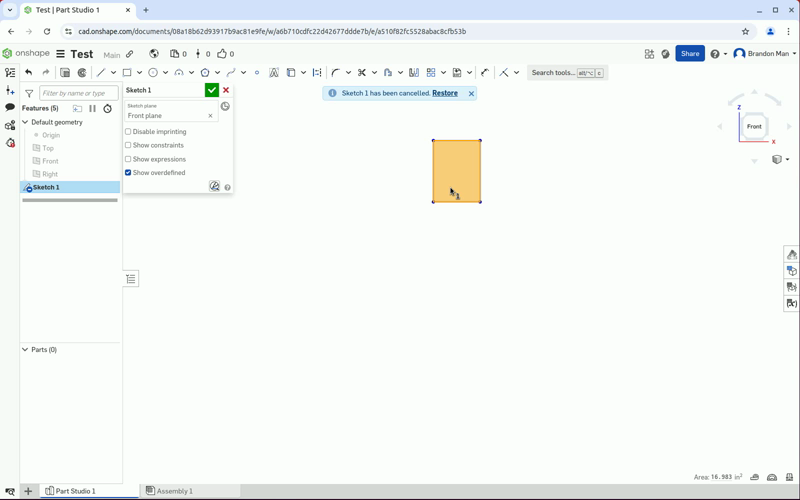
scroll(-6)
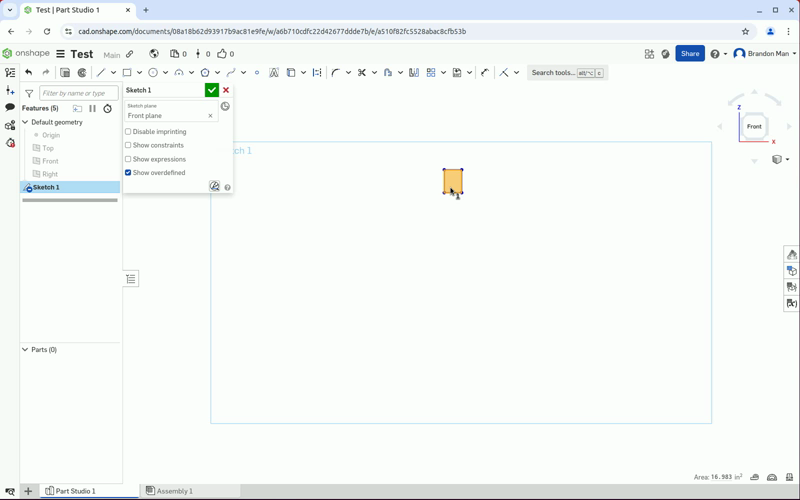
mouse_move(73, 352)
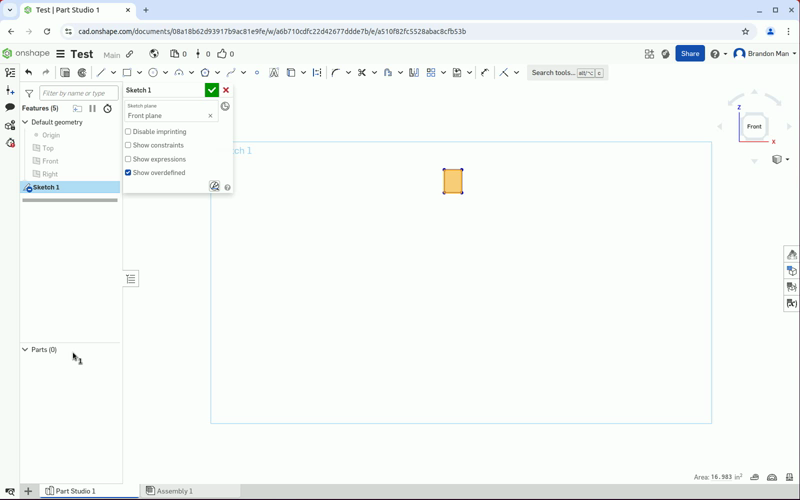
key(shift+y)
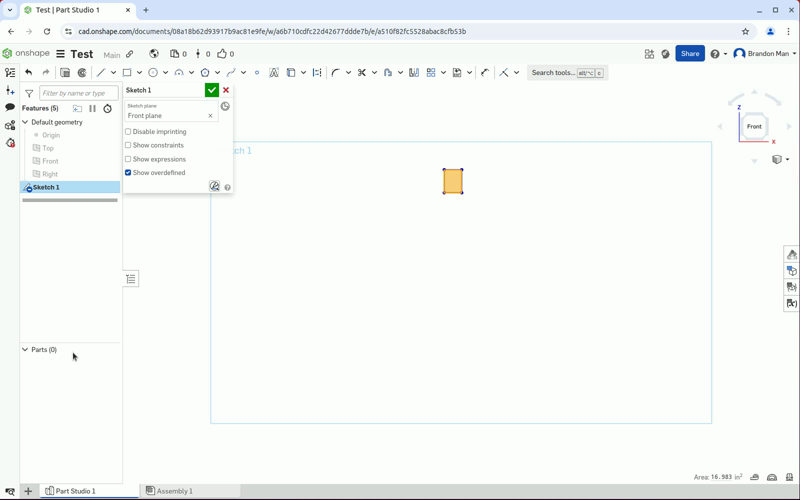
key(shift+e)
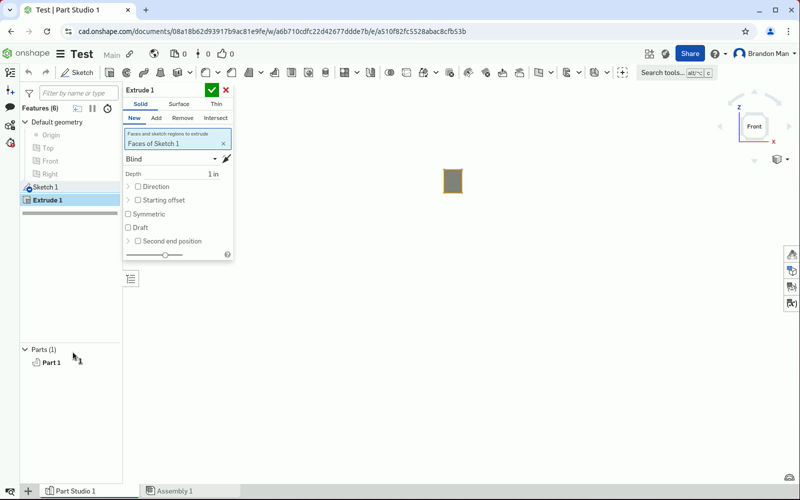
mouse_move(143, 106)
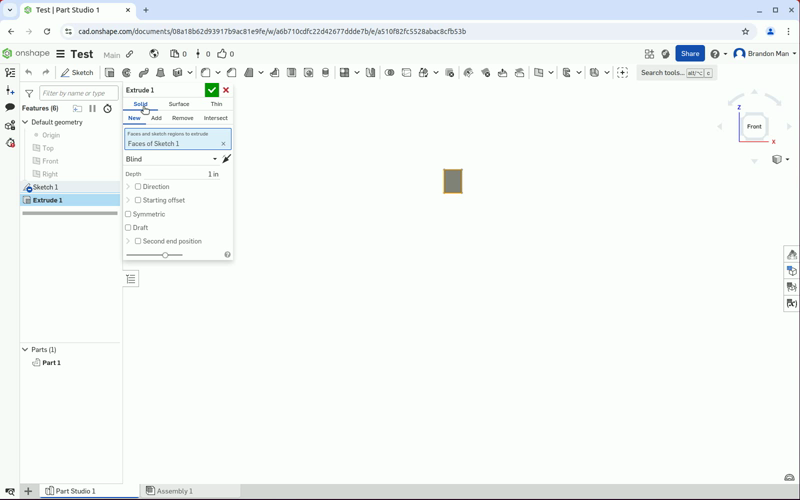
click(143, 106)
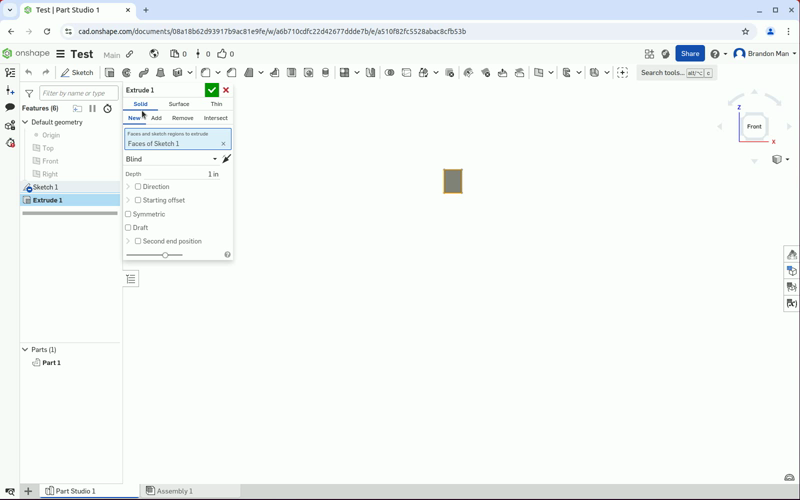
mouse_move(137, 120)
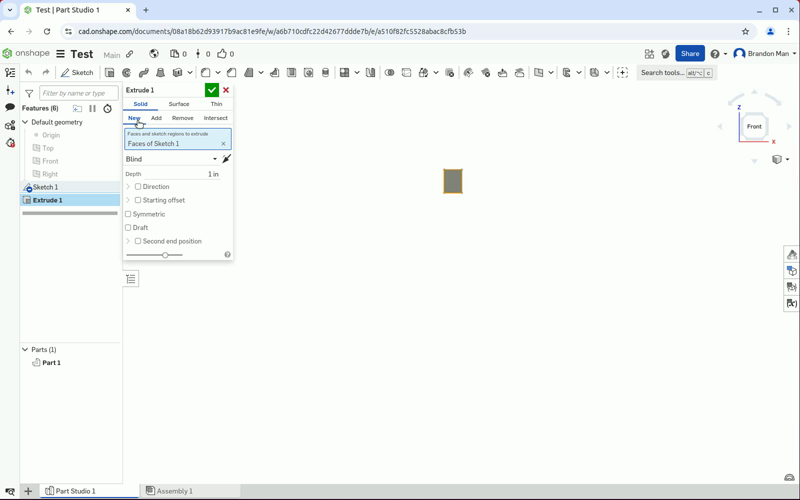
click(137, 120)
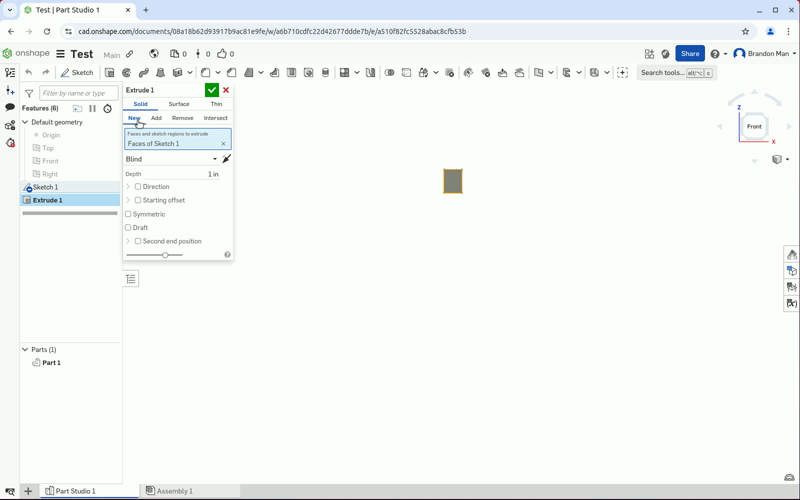
key(tab, 4)
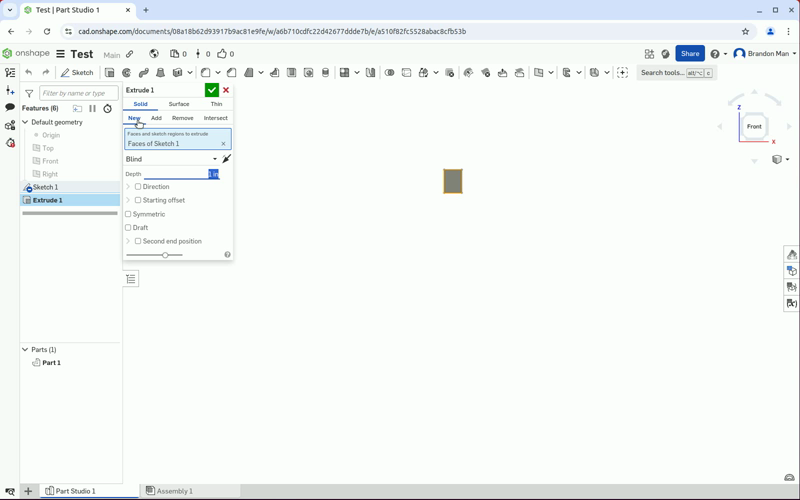
text(0.722)
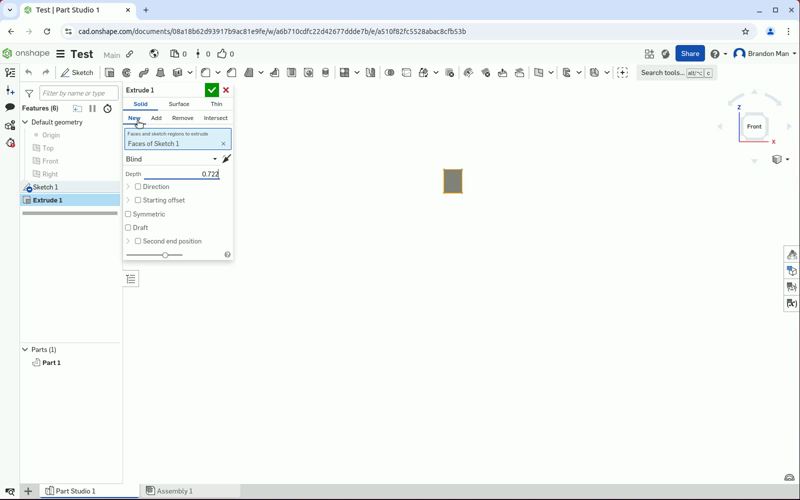
key(enter)
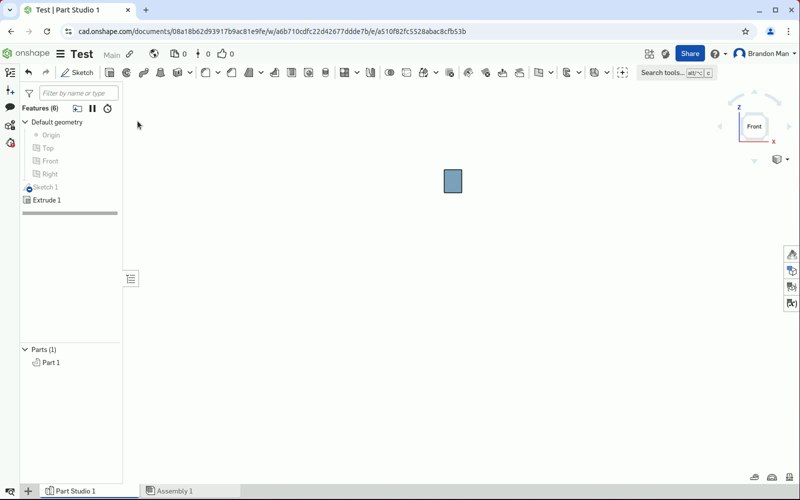
key(shift+h)
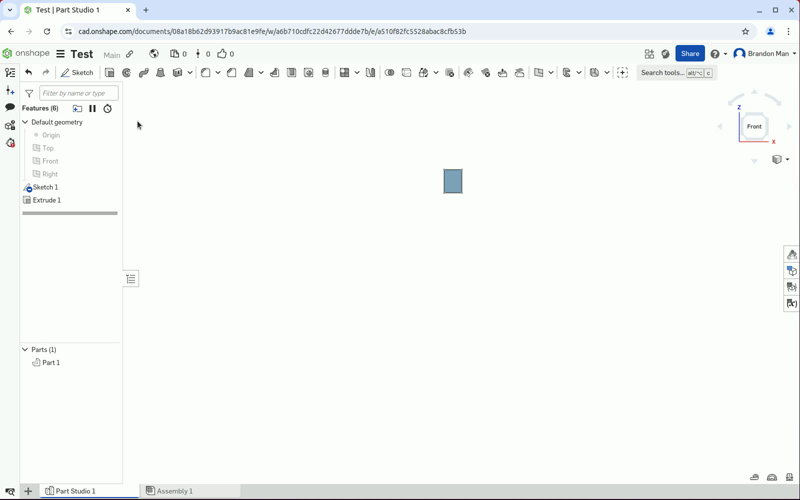
key(shift+h)
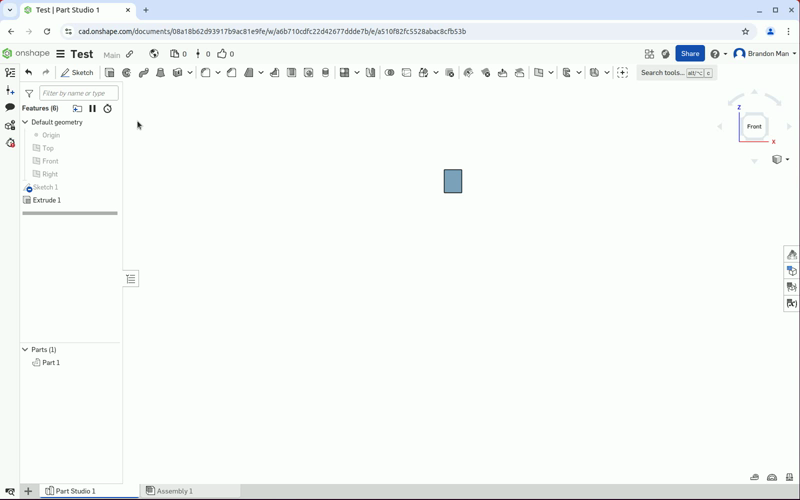
mouse_move(73, 189)
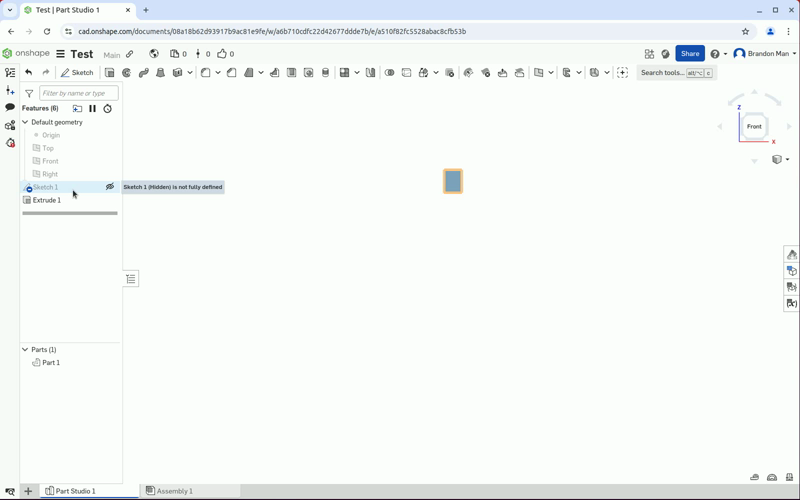
click(73, 189)
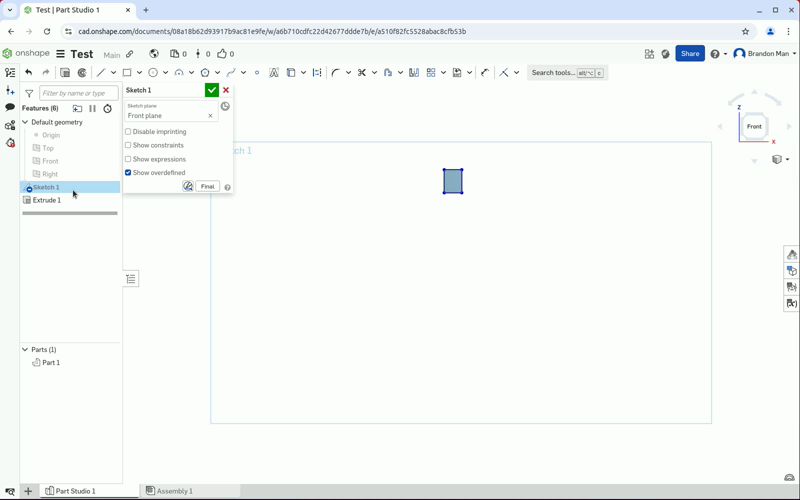
mouse_move(229, 92)
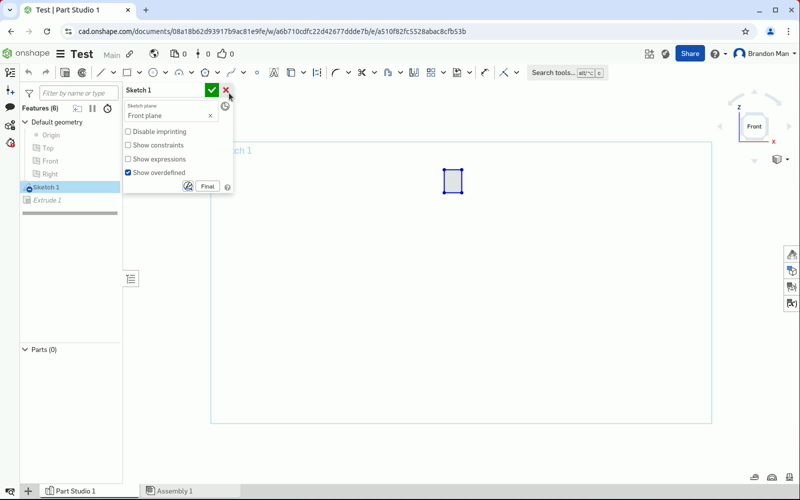
click(229, 92)
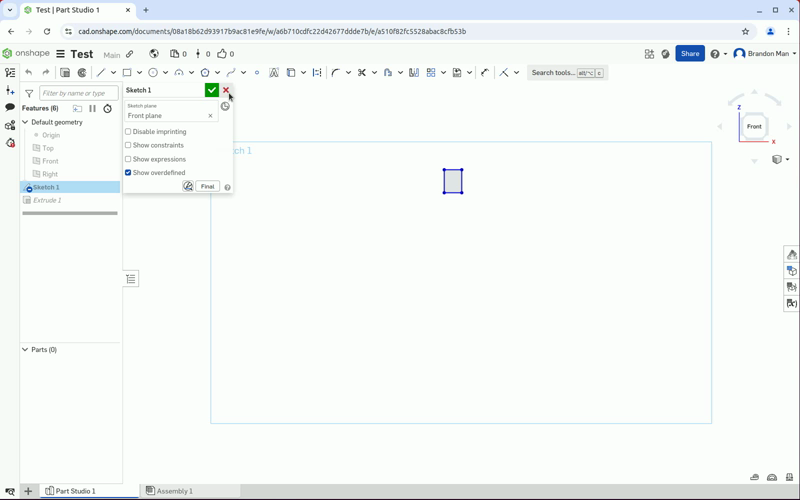
key(shift+s)
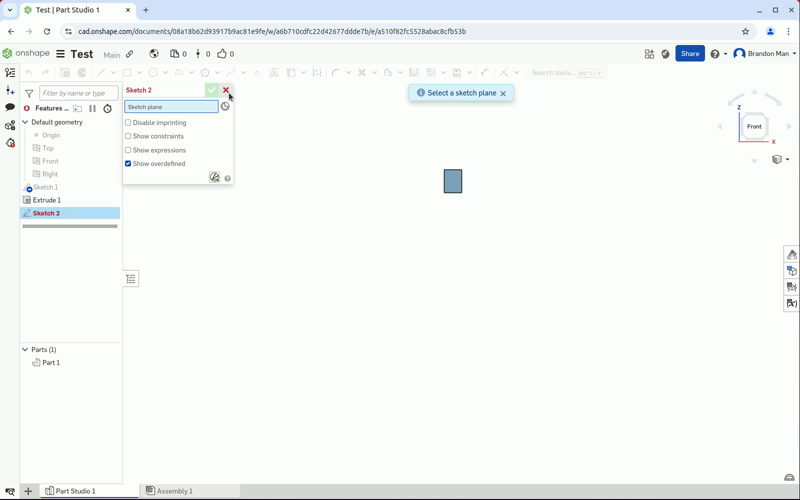
mouse_move(73, 163)
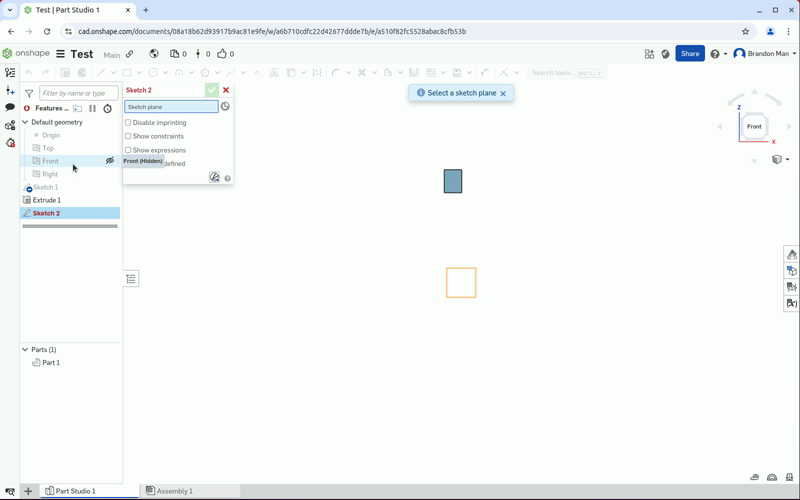
click(73, 163)
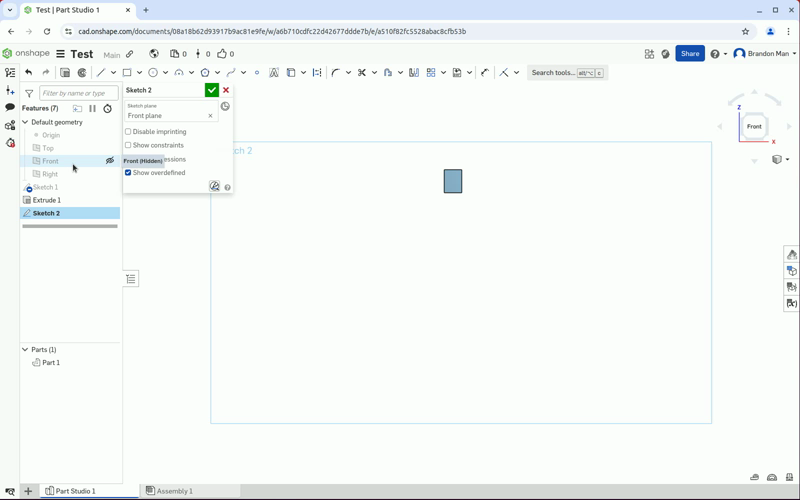
mouse_move(73, 352)
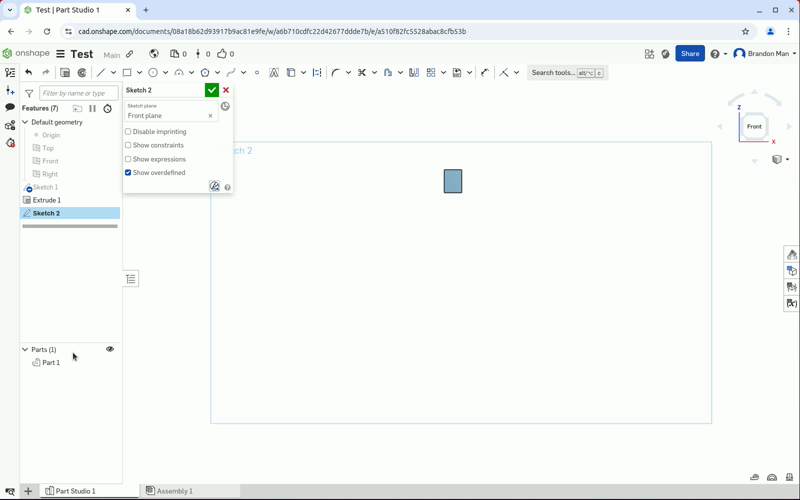
key(y)
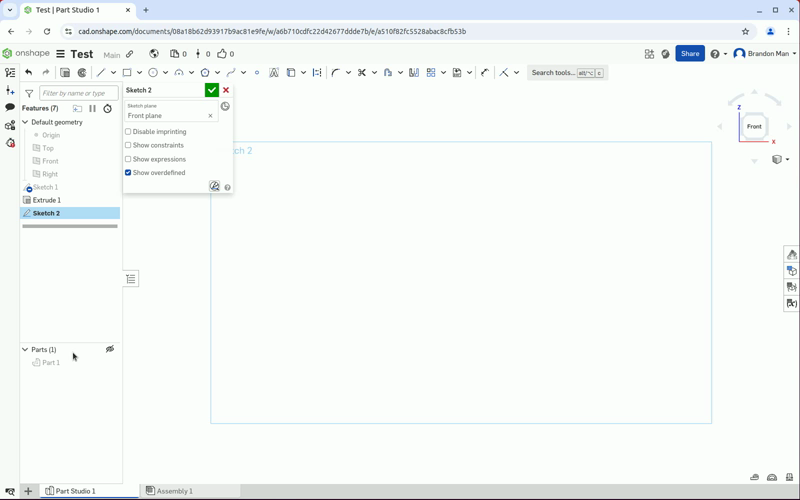
key(l)
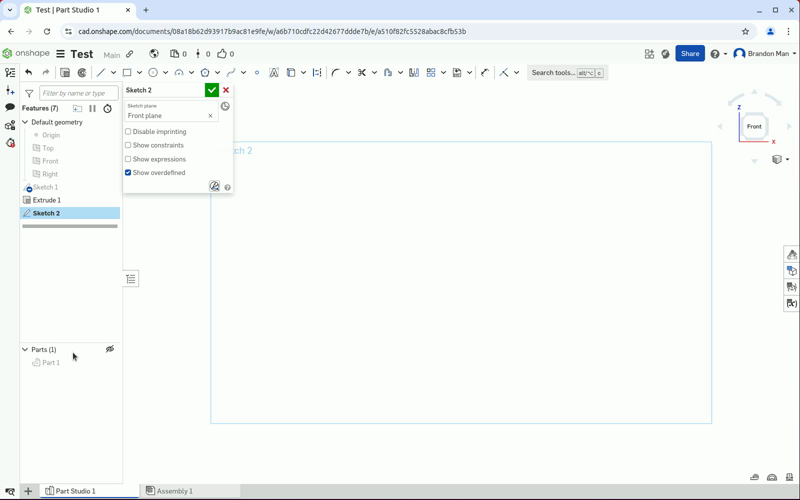
key_down(shift)
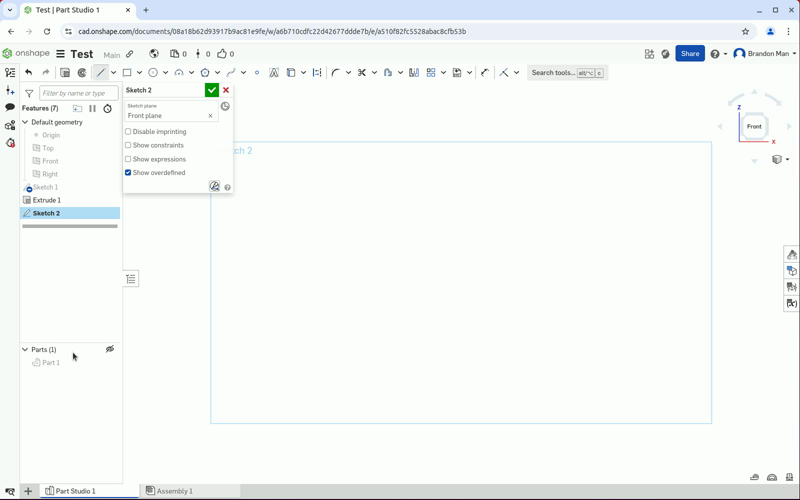
mouse_move(444, 282)
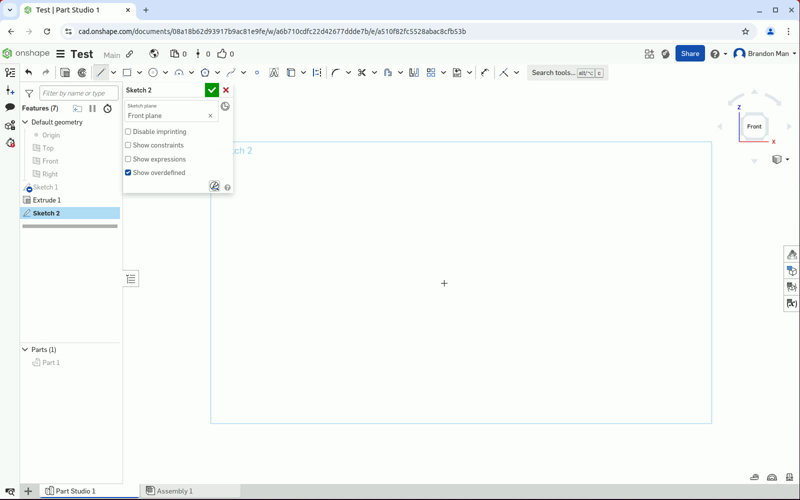
click(444, 282)
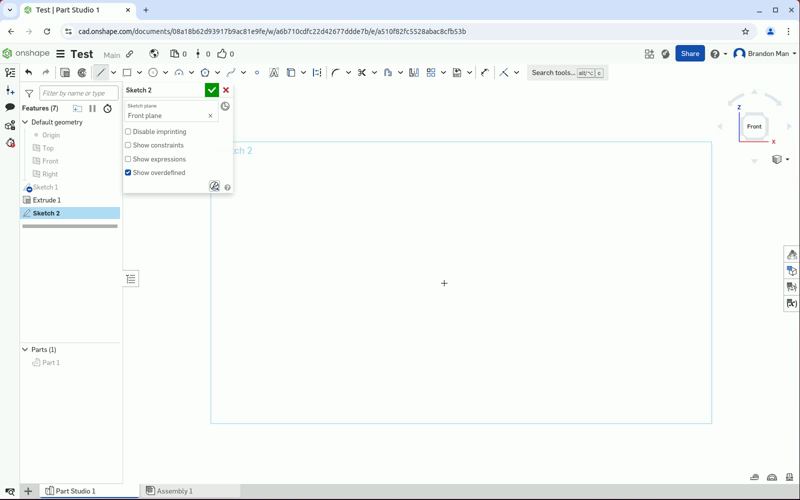
key_up(shift)
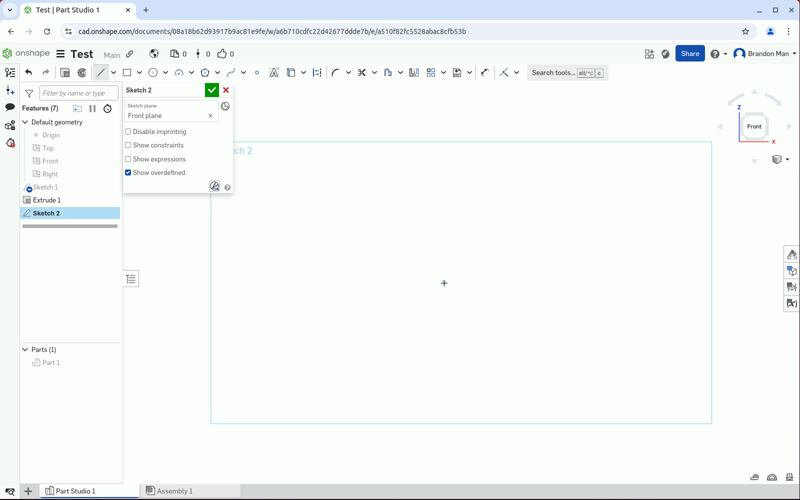
key_down(shift)
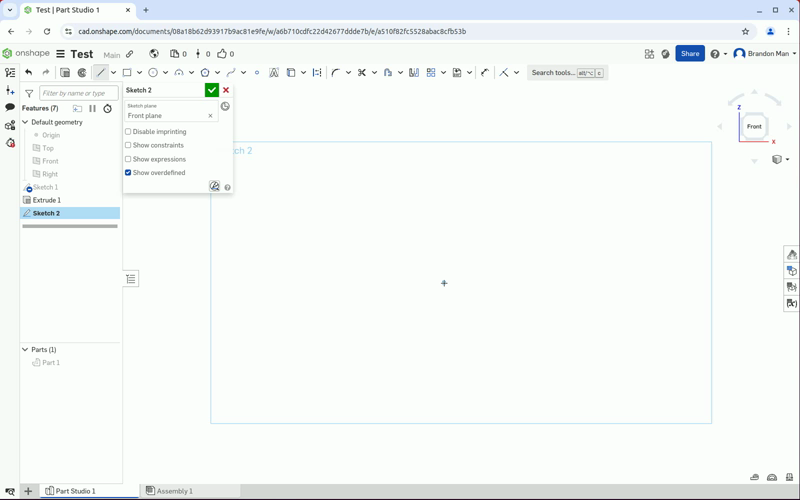
mouse_move(474, 282)
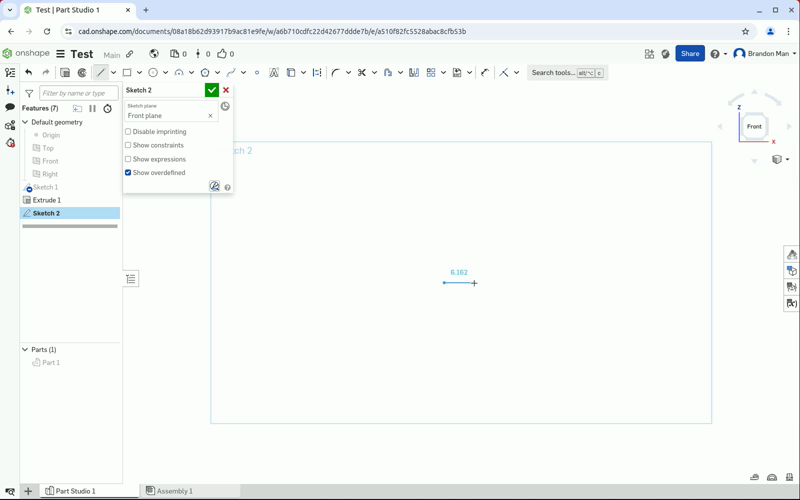
mouse_move(461, 282)
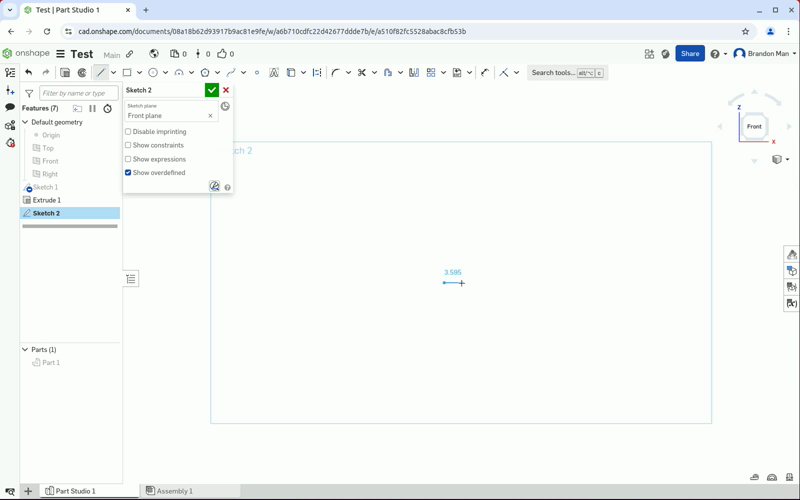
click(461, 282)
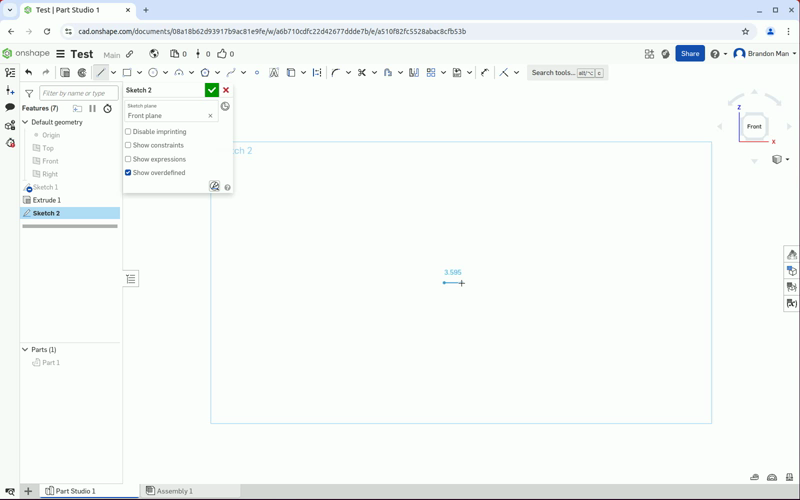
key_up(shift)
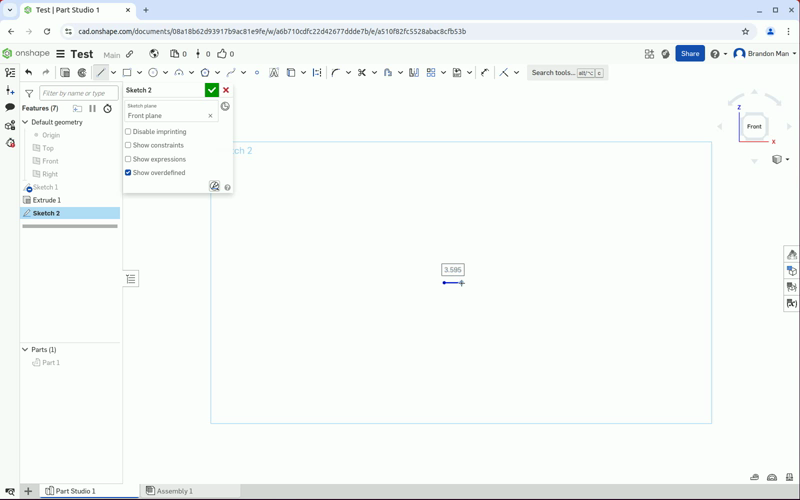
key_down(shift)
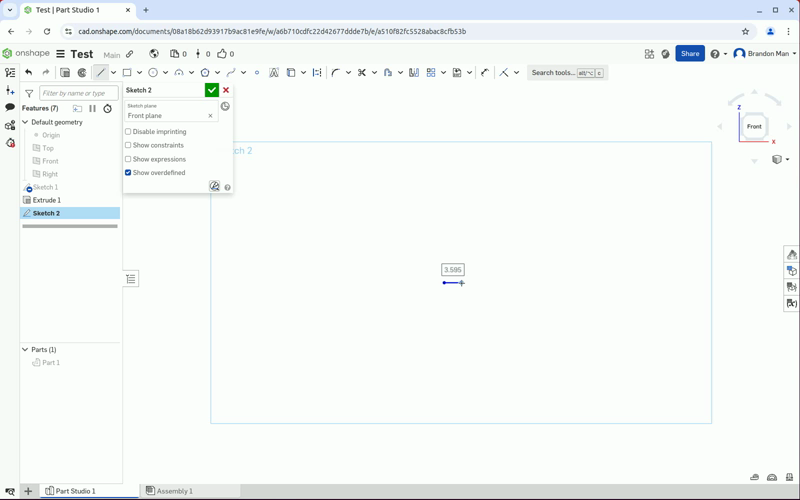
mouse_move(491, 282)
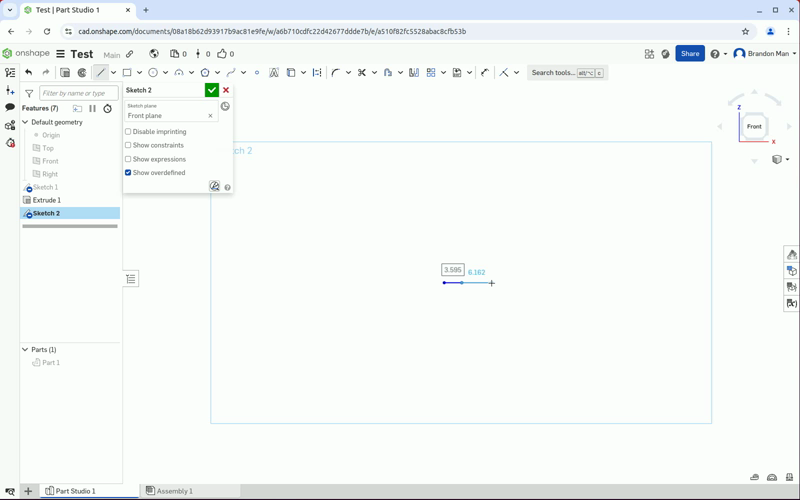
mouse_move(461, 259)
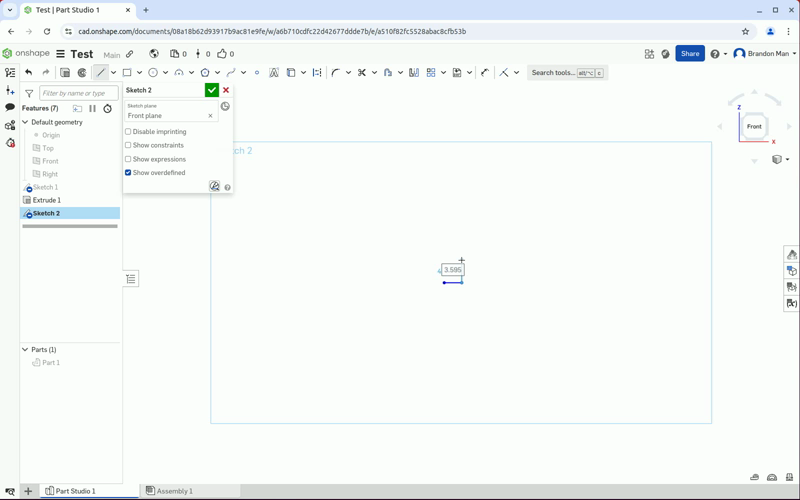
click(461, 259)
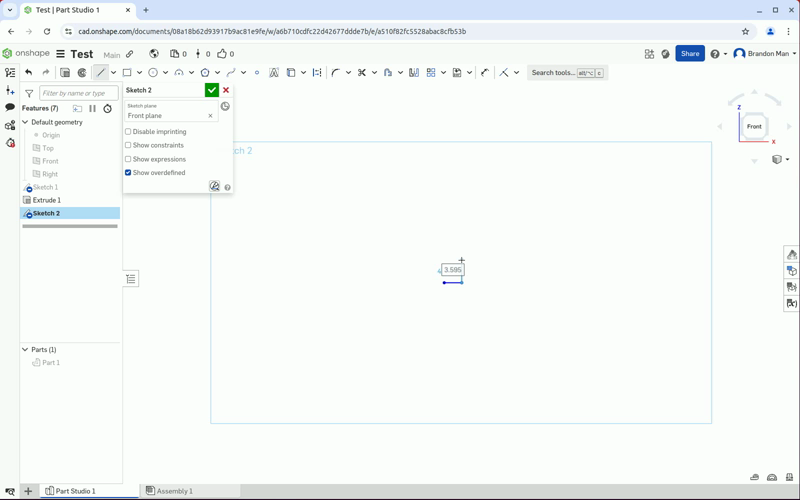
key_up(shift)
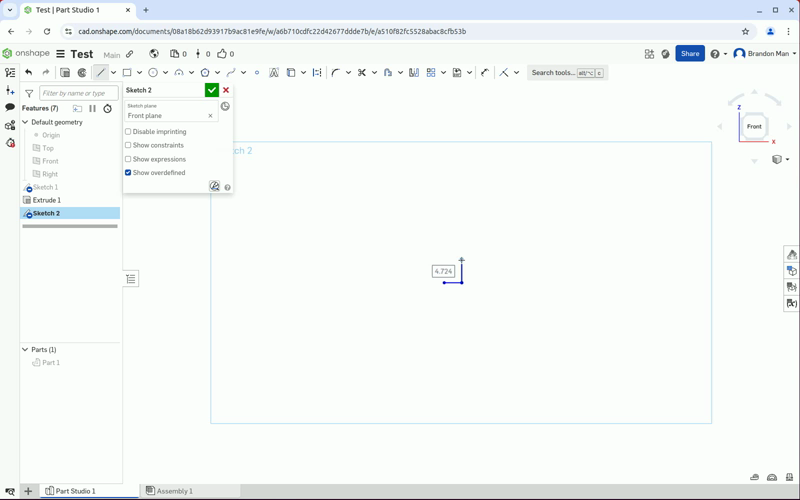
key_down(shift)
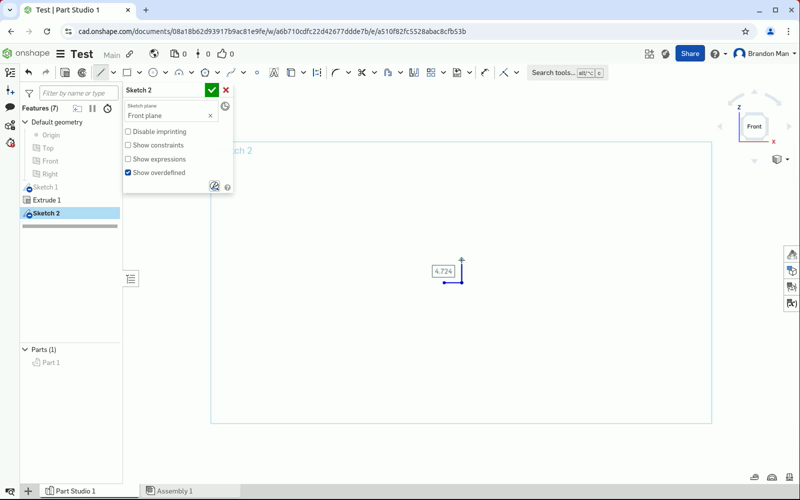
mouse_move(491, 259)
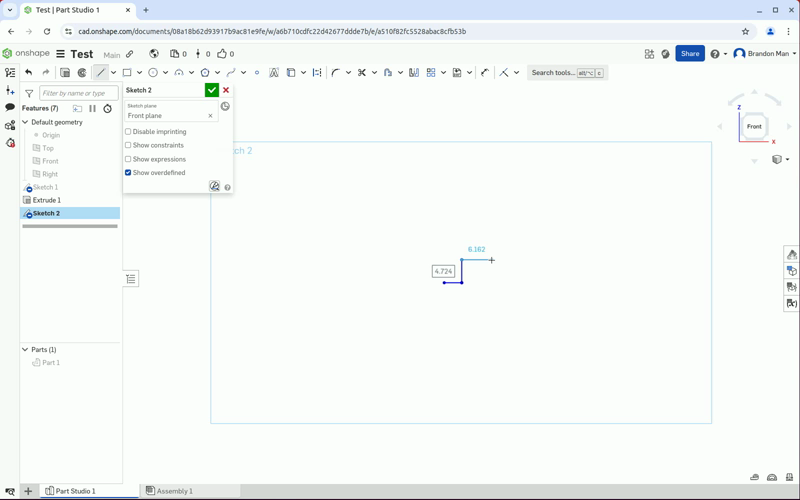
mouse_move(444, 259)
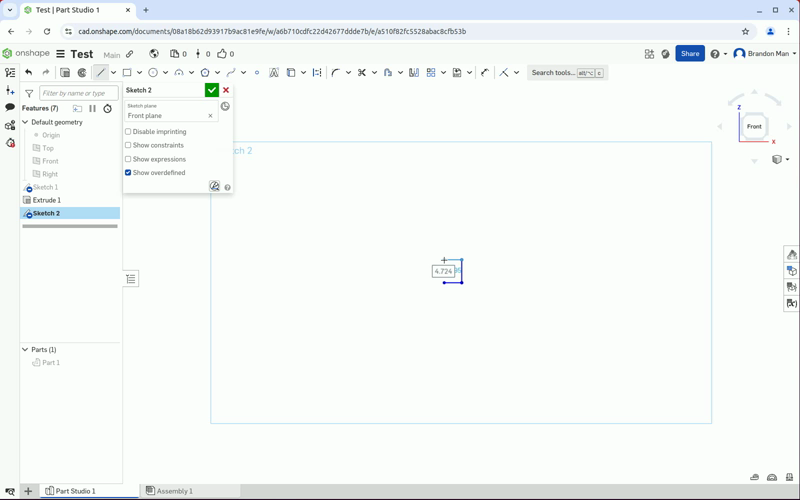
click(444, 259)
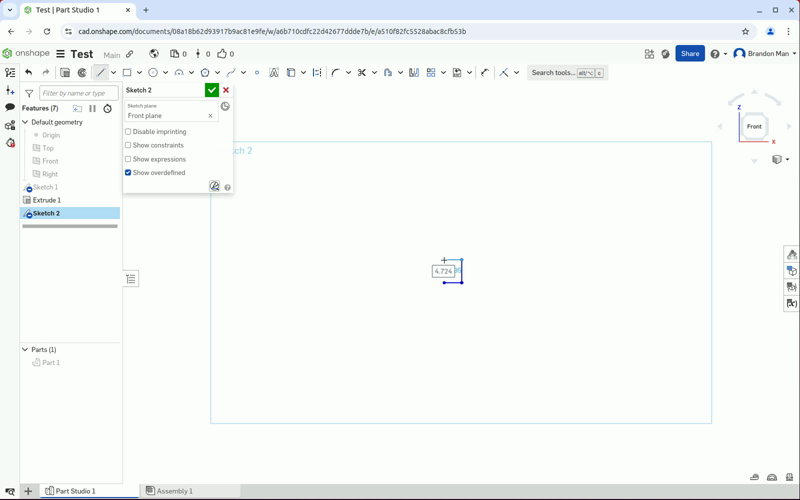
key_up(shift)
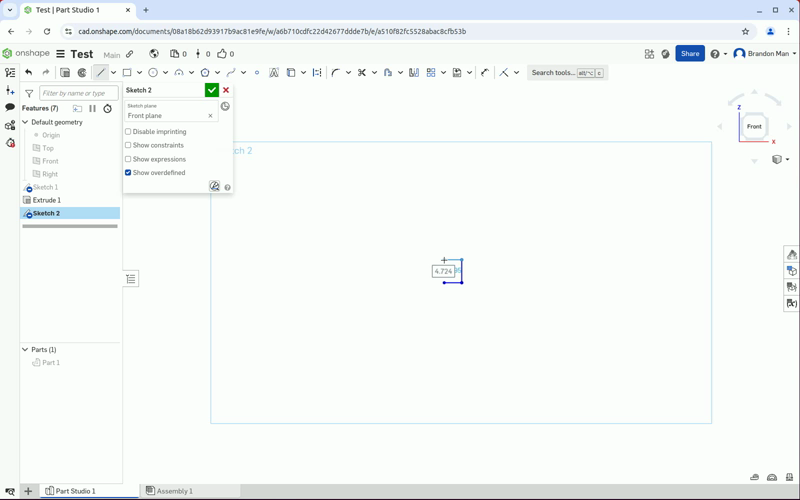
mouse_move(474, 259)
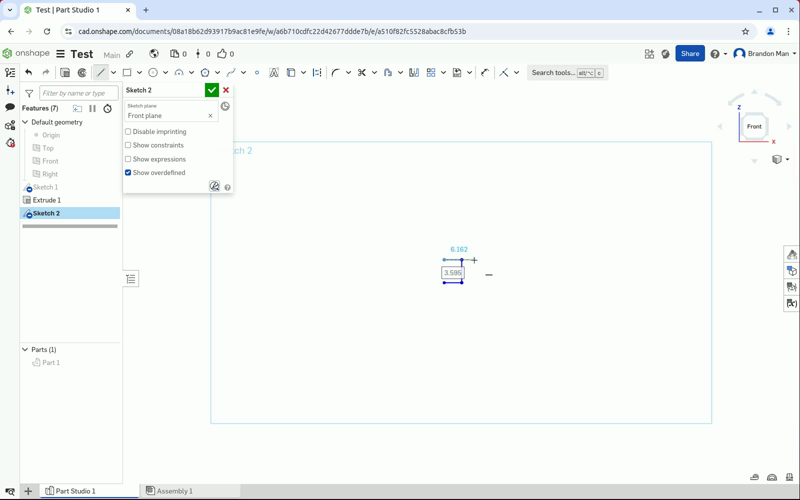
key_down(shift)
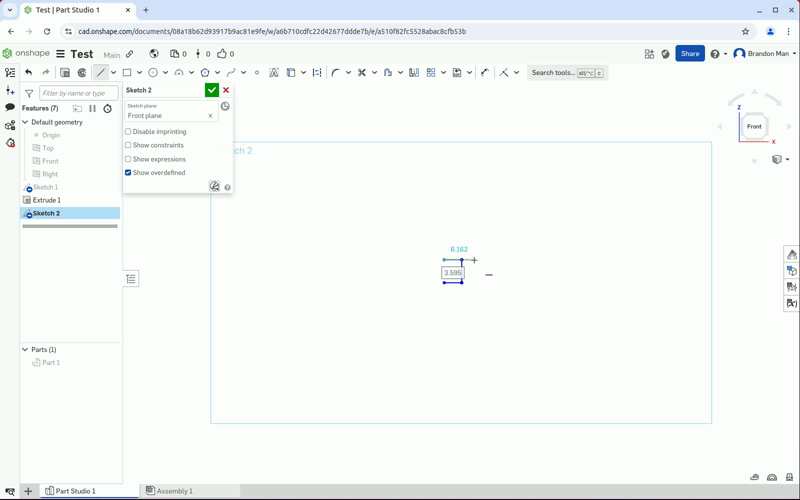
mouse_move(444, 282)
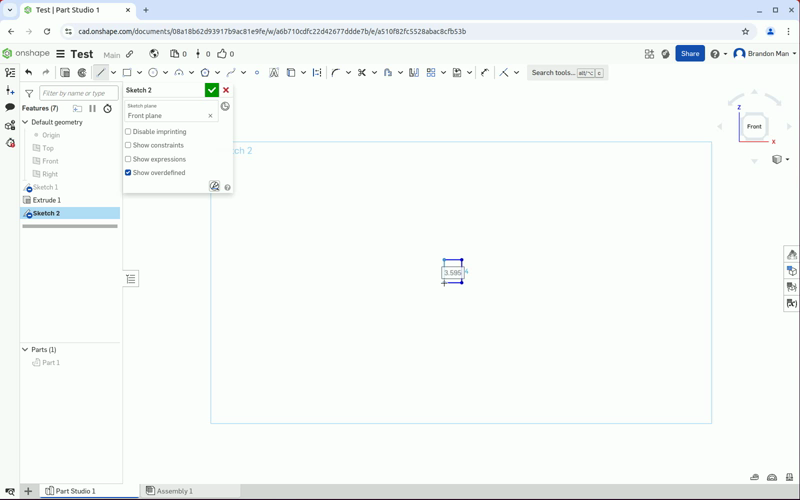
key_up(shift)
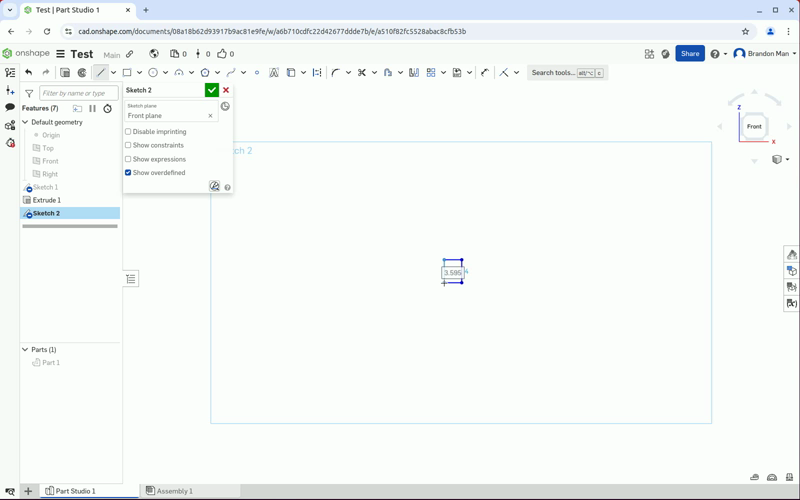
click(444, 282)
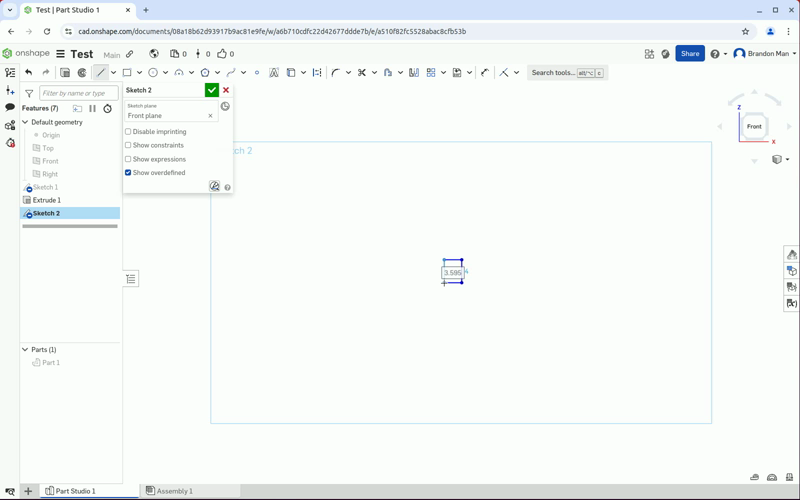
key(esc)
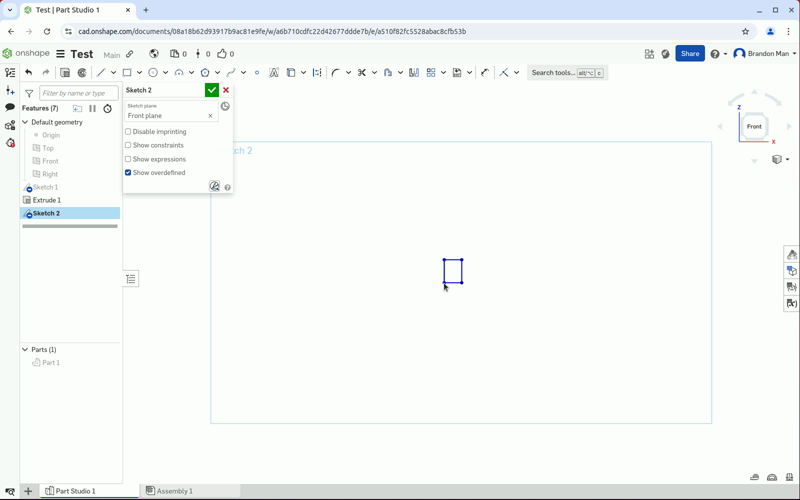
mouse_move(459, 263)
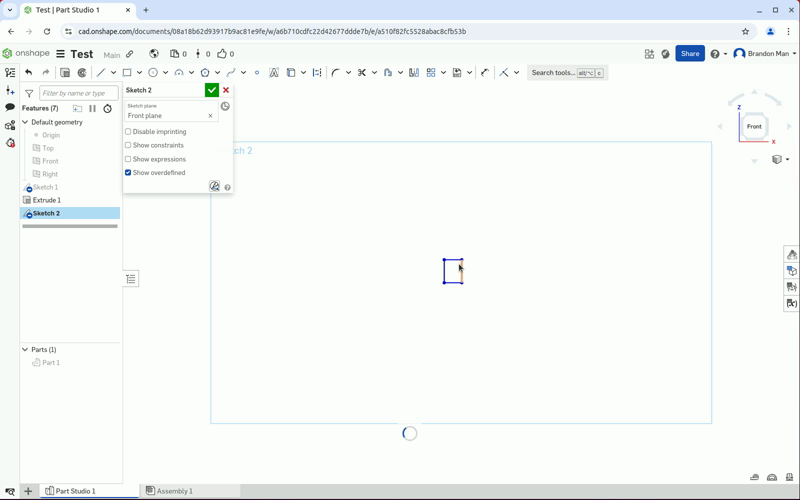
scroll(6)
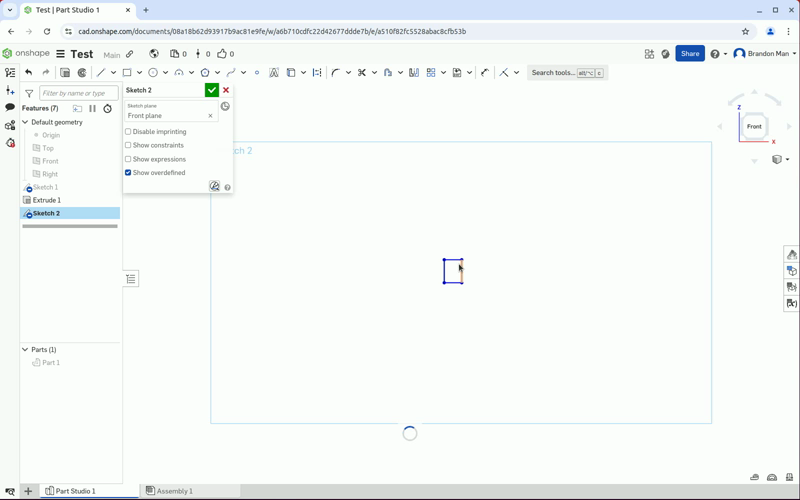
scroll(6)
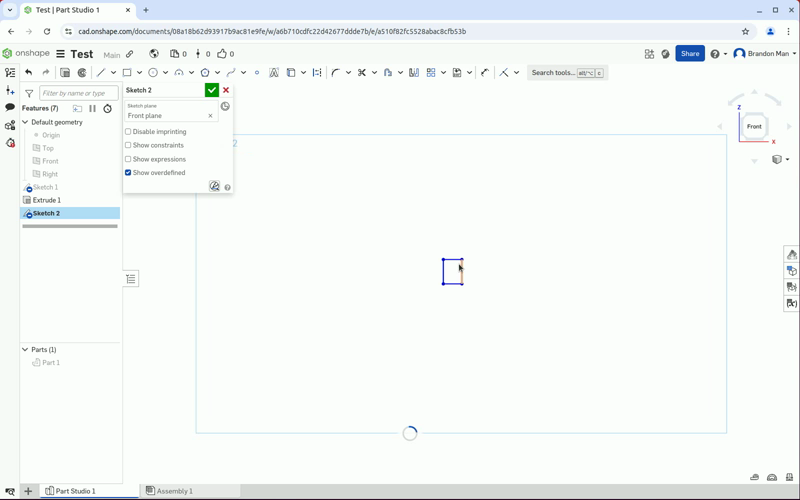
scroll(6)
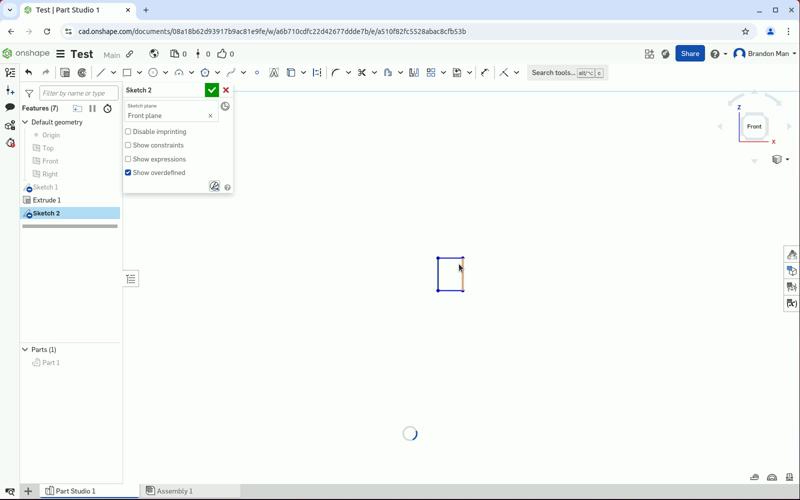
scroll(6)
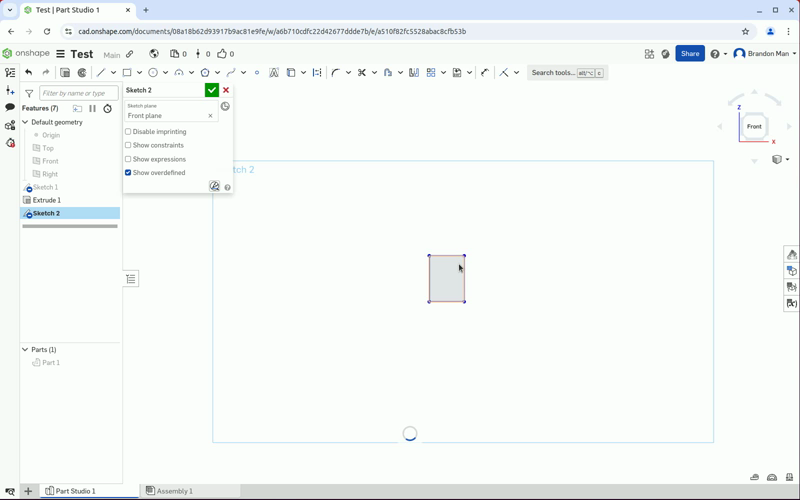
scroll(6)
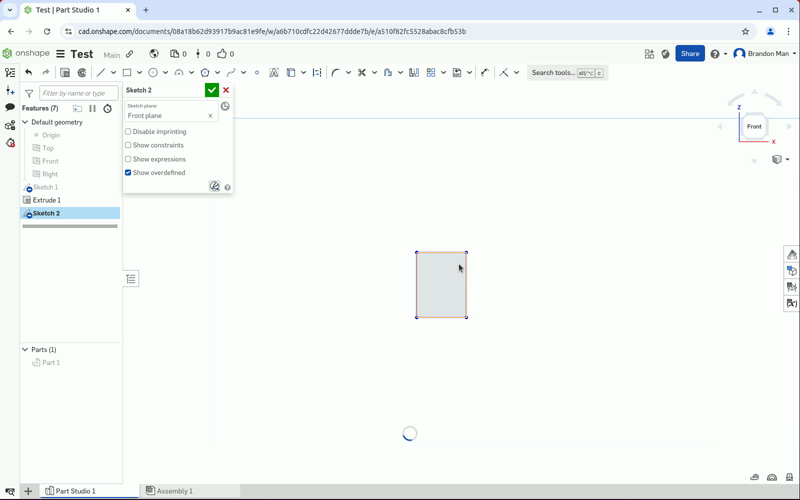
scroll(6)
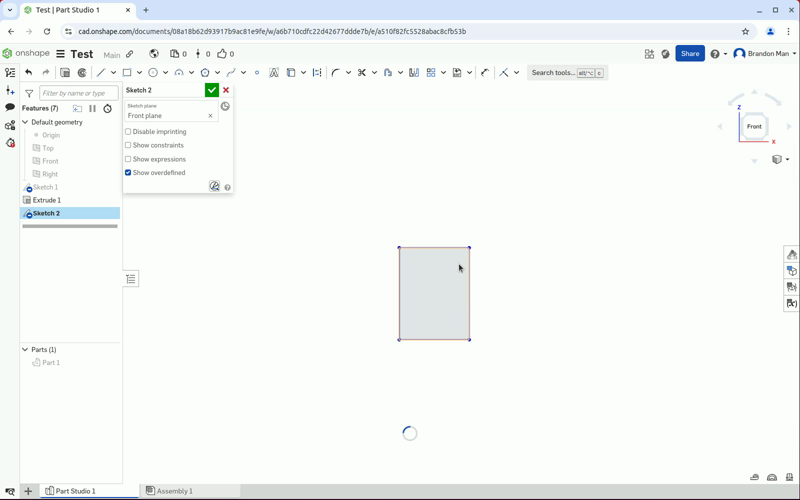
scroll(6)
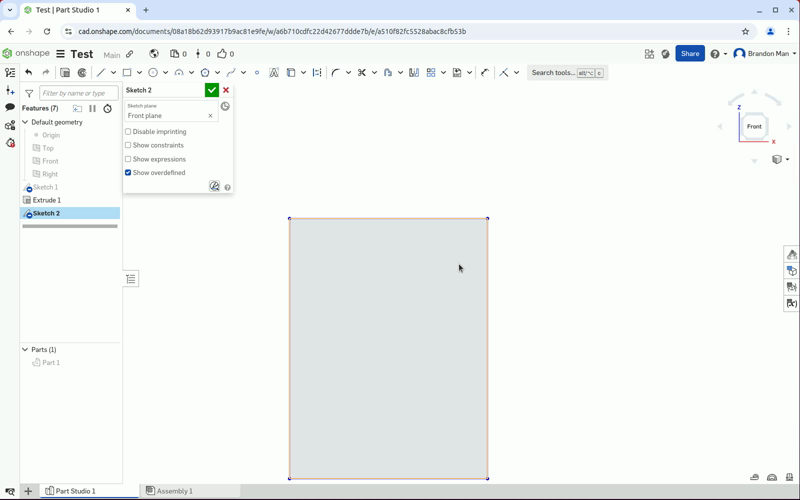
click(459, 263)
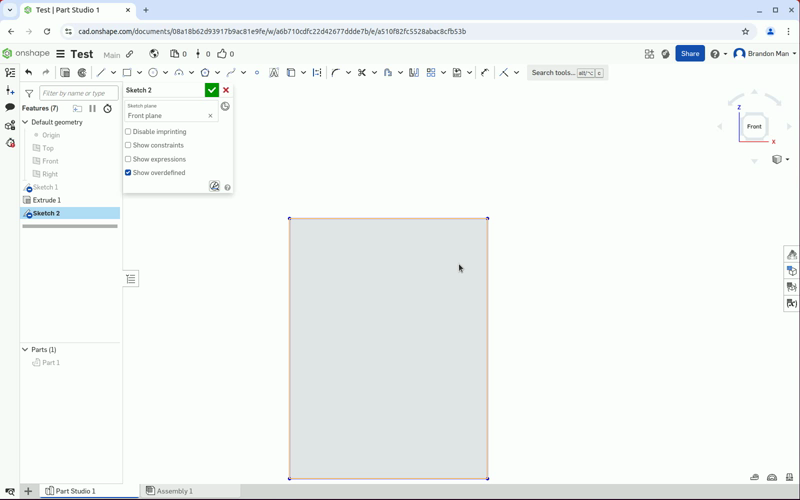
scroll(-6)
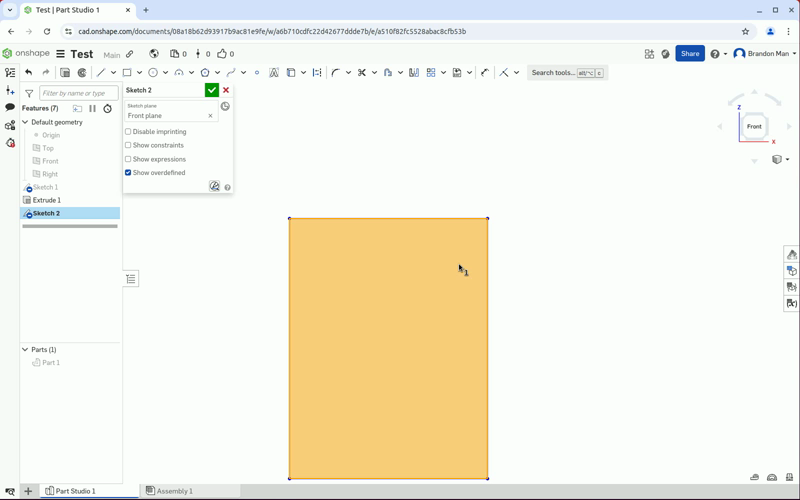
scroll(-6)
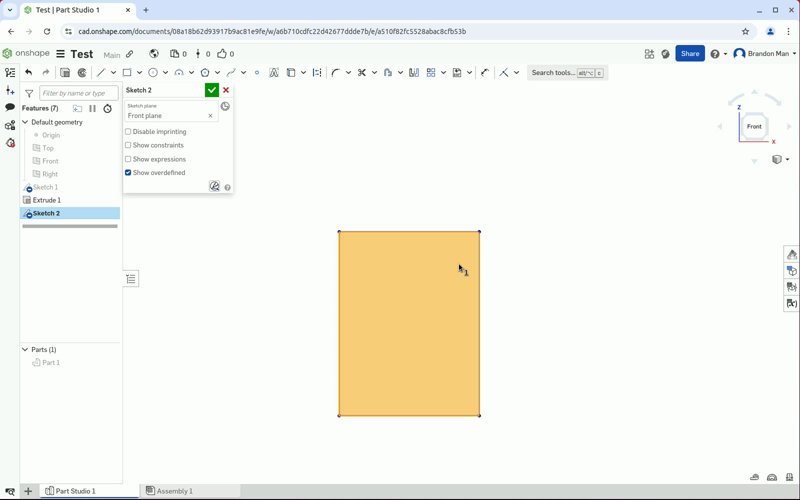
scroll(-6)
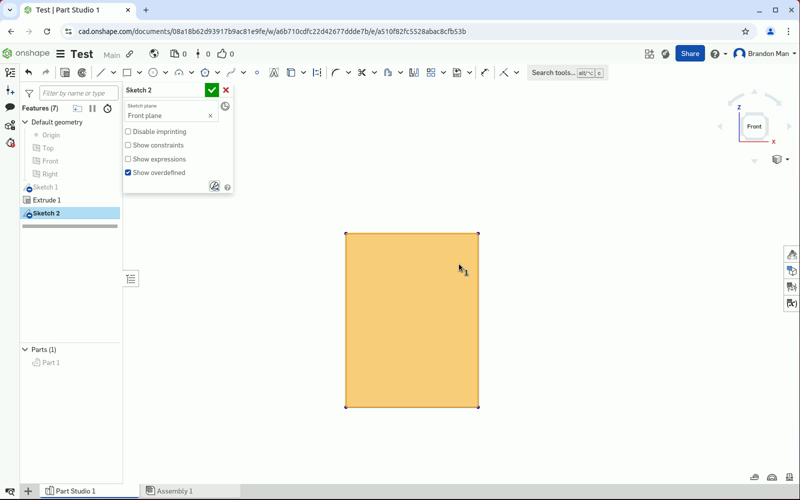
scroll(-6)
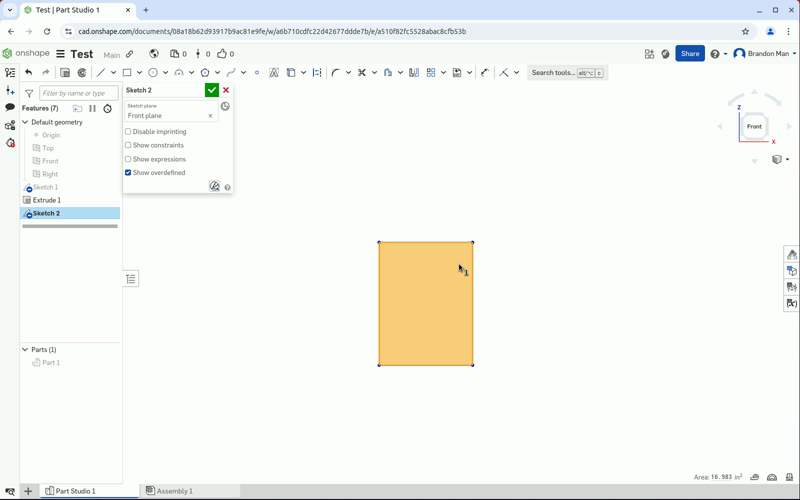
scroll(-6)
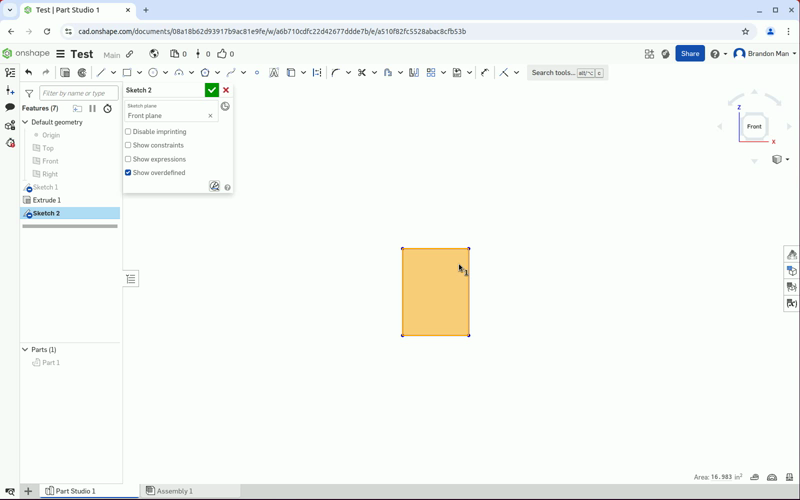
scroll(-6)
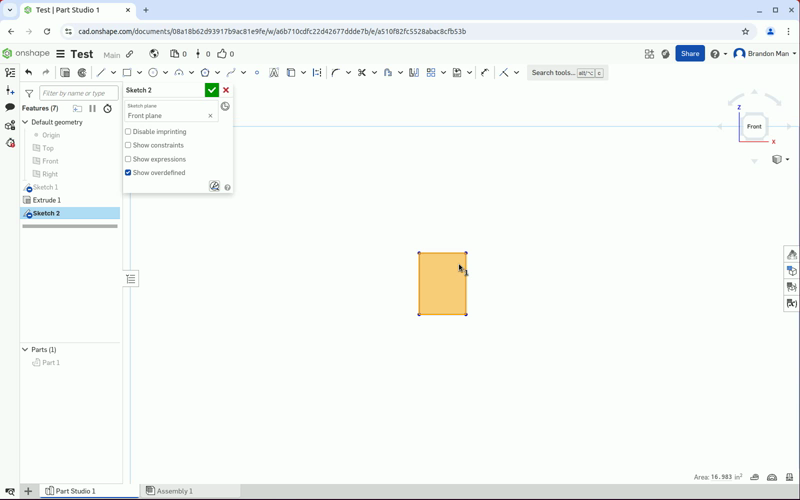
scroll(-6)
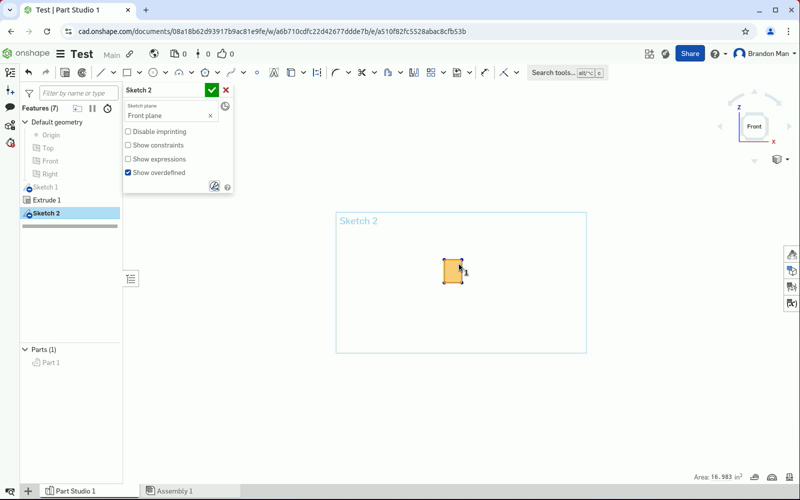
mouse_move(73, 352)
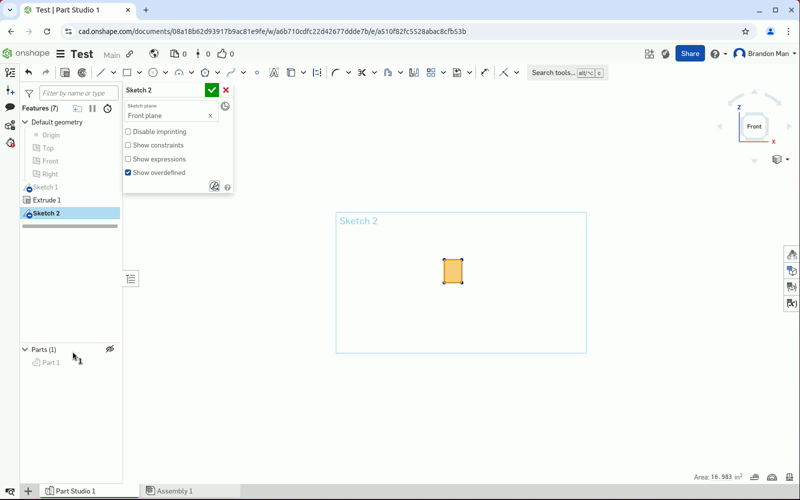
key(shift+y)
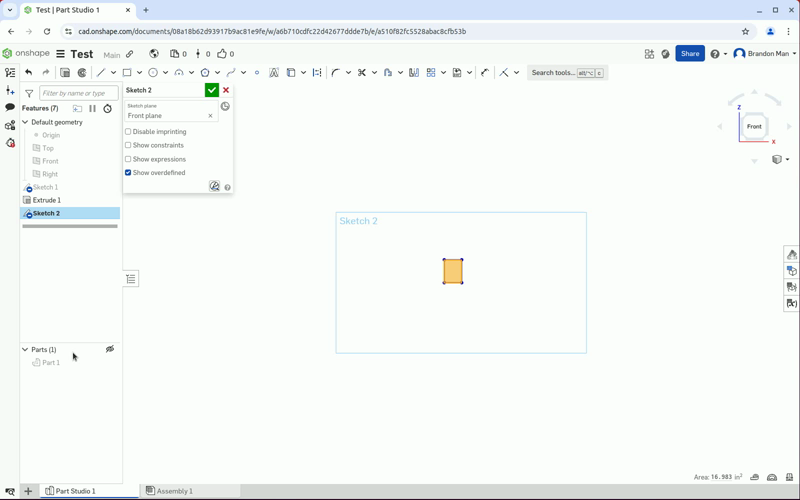
key(shift+e)
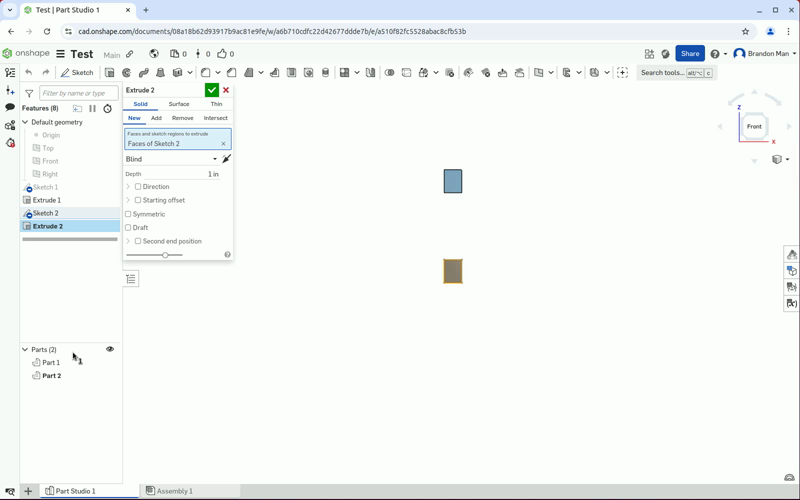
mouse_move(143, 106)
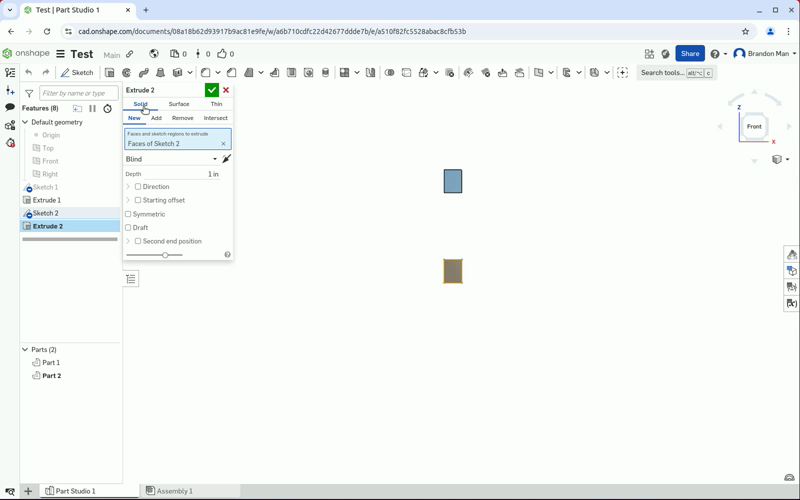
click(143, 106)
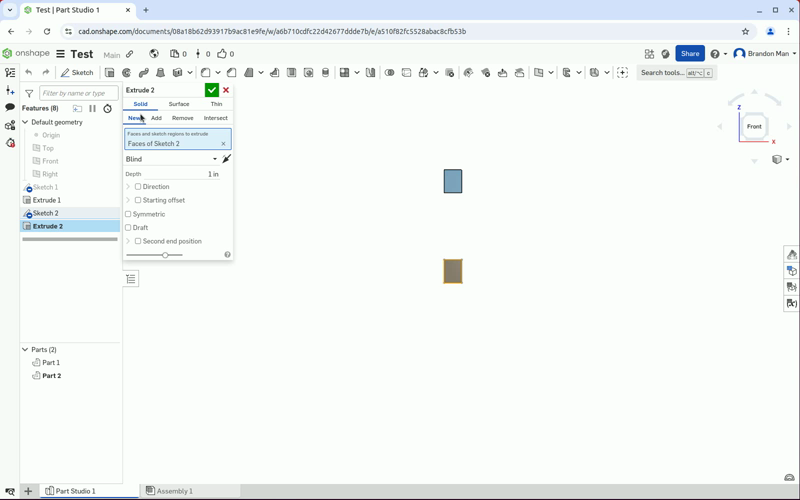
mouse_move(137, 120)
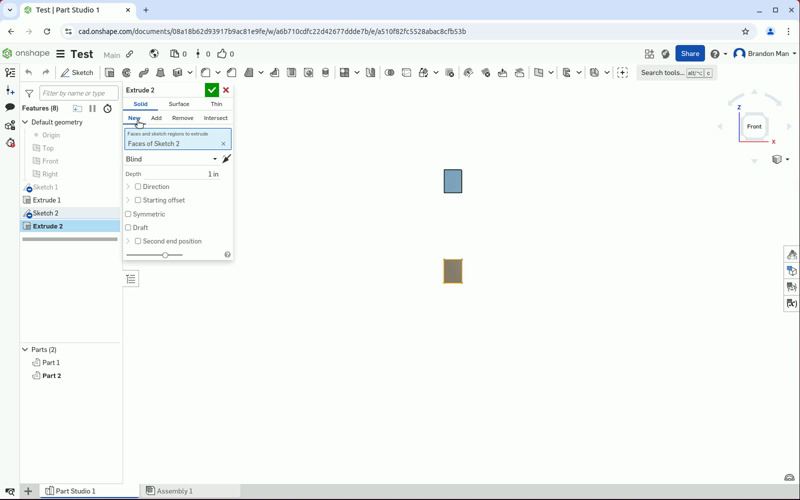
click(137, 120)
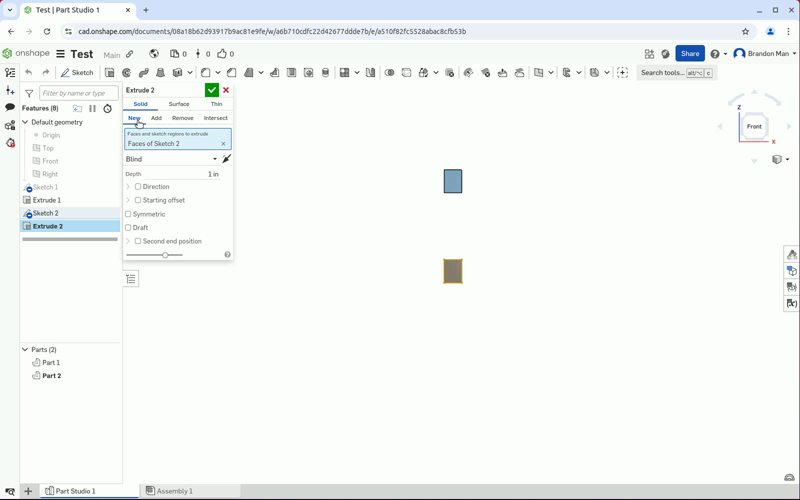
key(tab, 4)
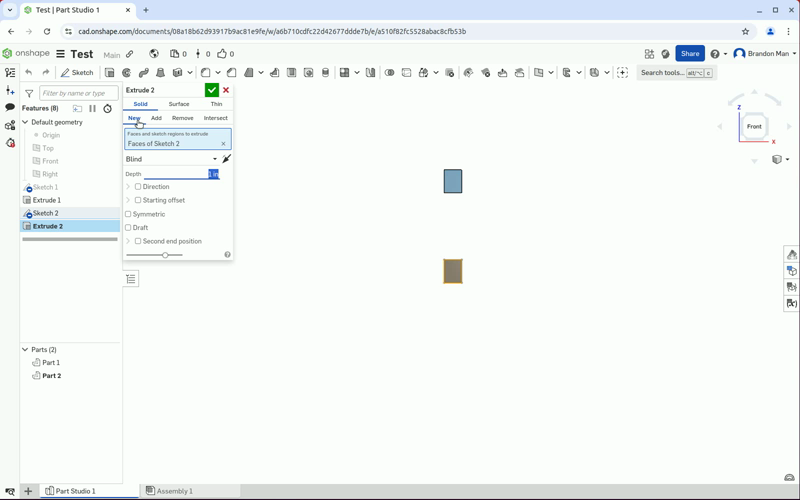
text(0.722)
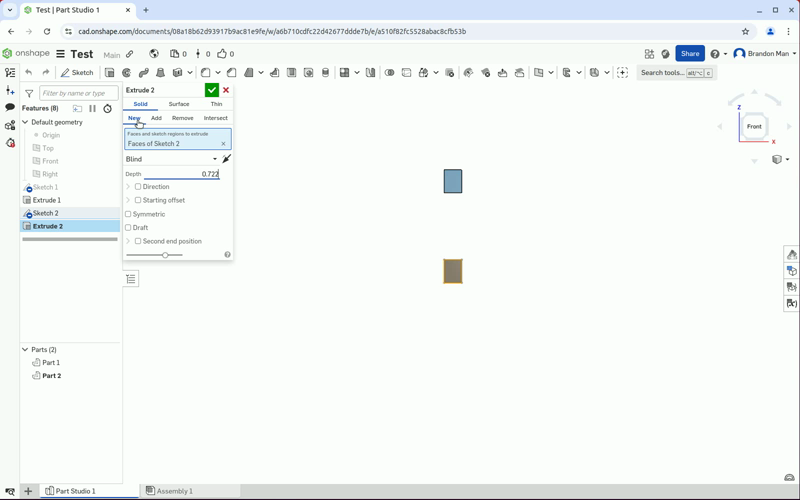
key(enter)
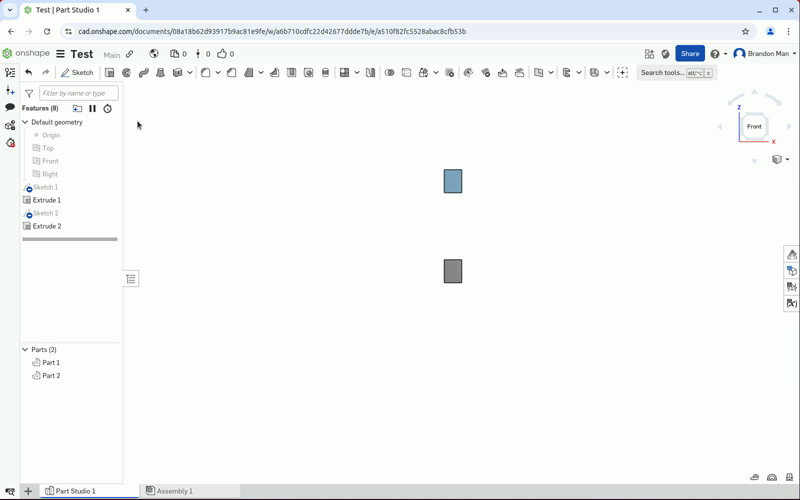
key(shift+h)
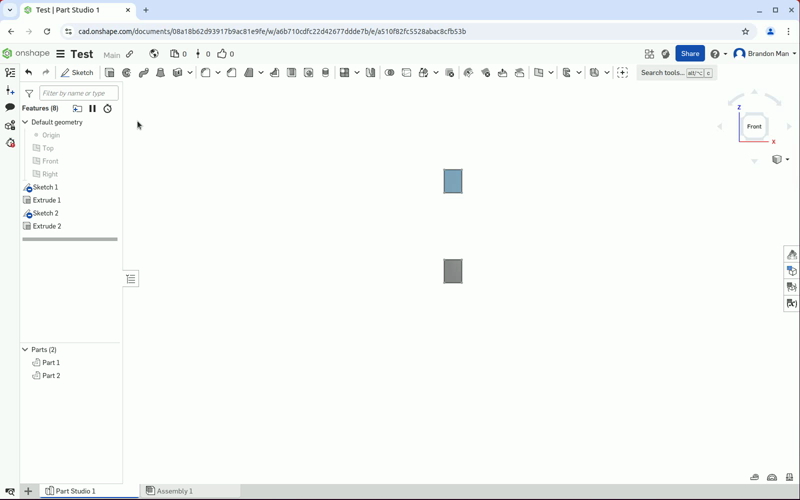
key(shift+h)
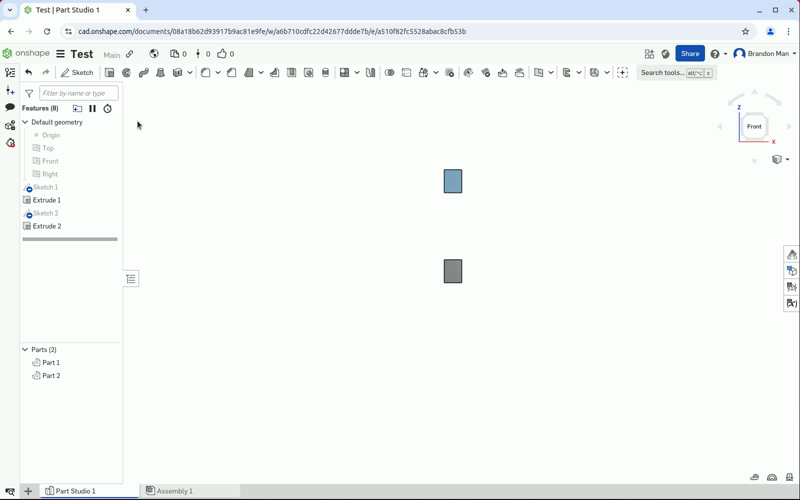
mouse_move(73, 189)
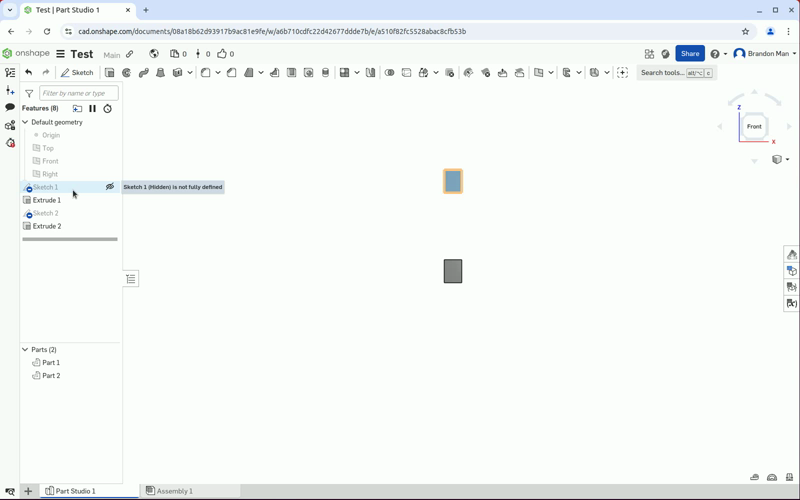
click(73, 189)
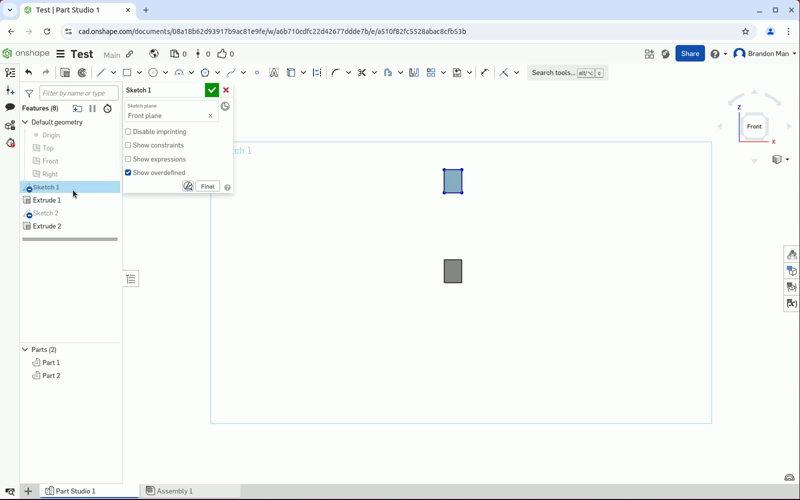
mouse_move(229, 92)
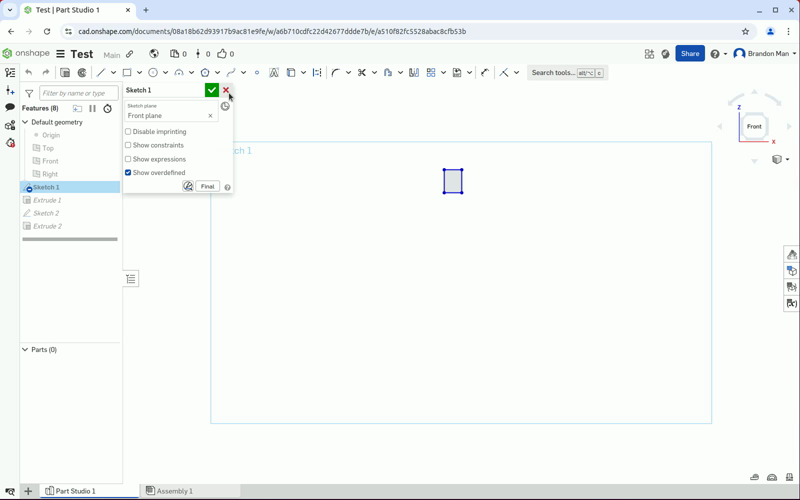
click(229, 92)
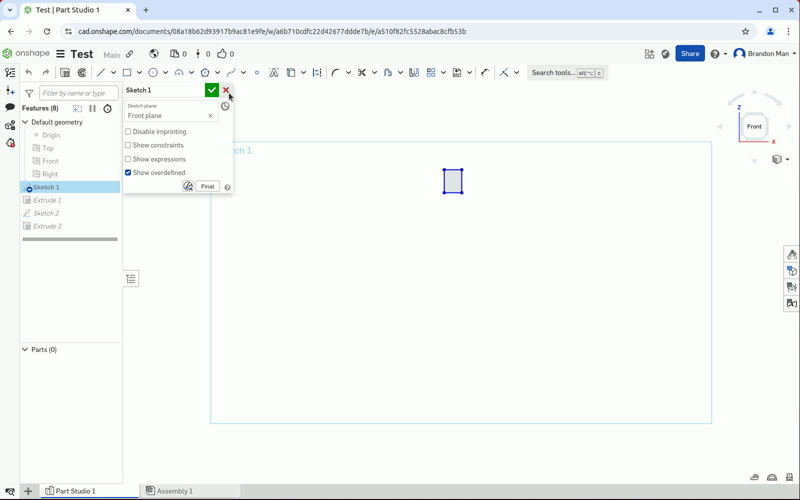
key(shift+s)
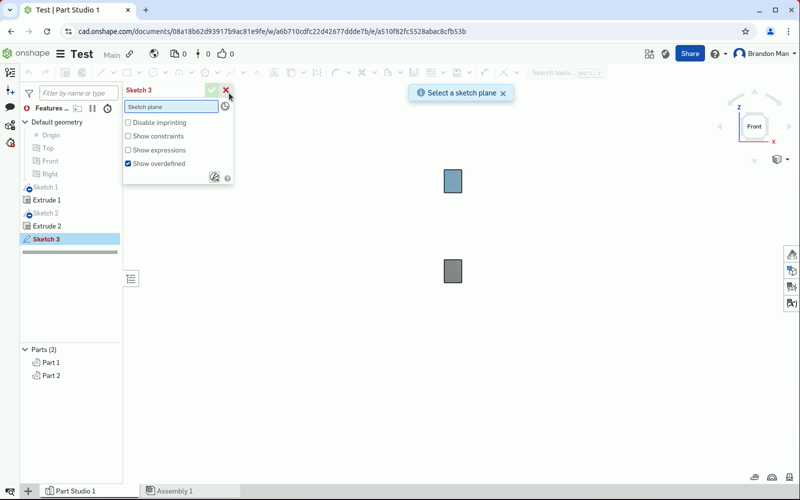
mouse_move(73, 163)
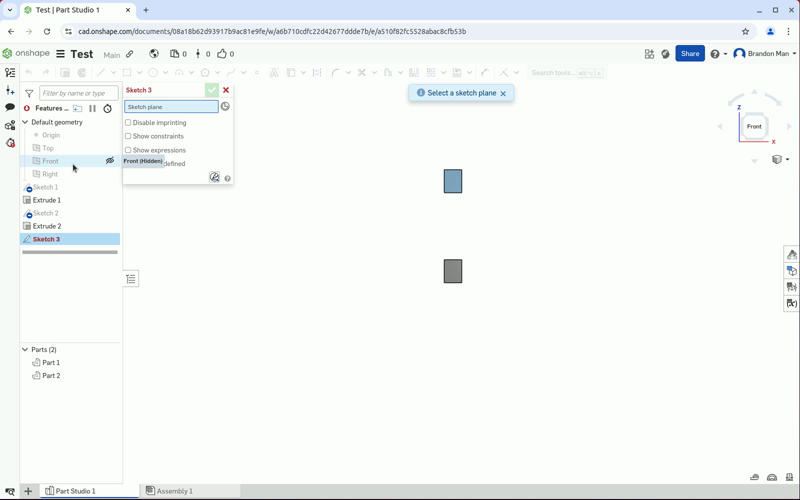
click(73, 163)
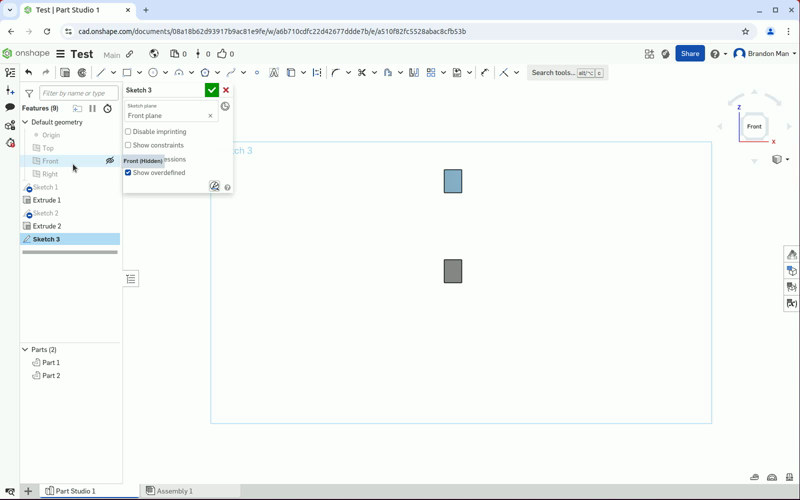
mouse_move(73, 352)
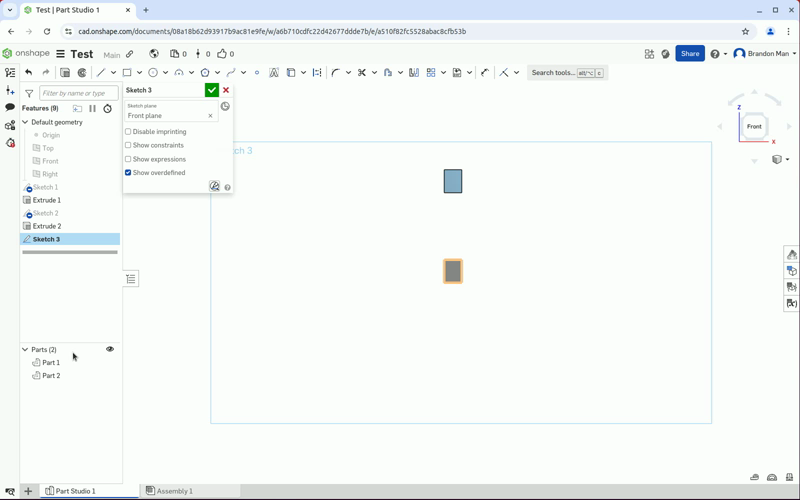
key(y)
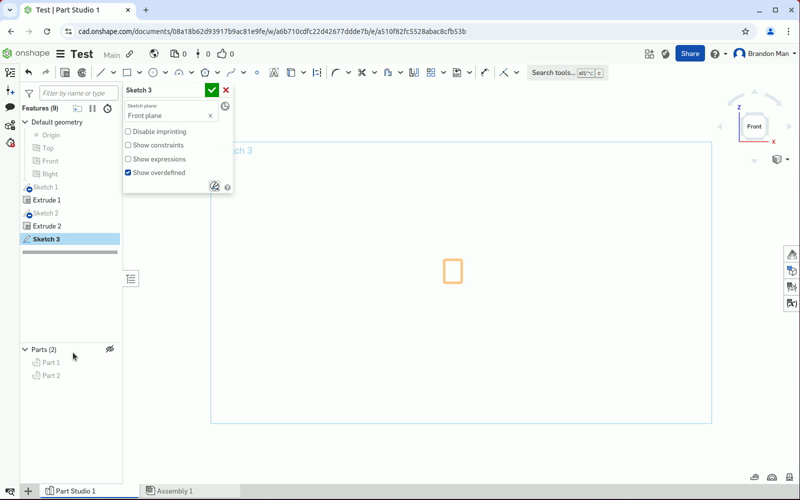
key(l)
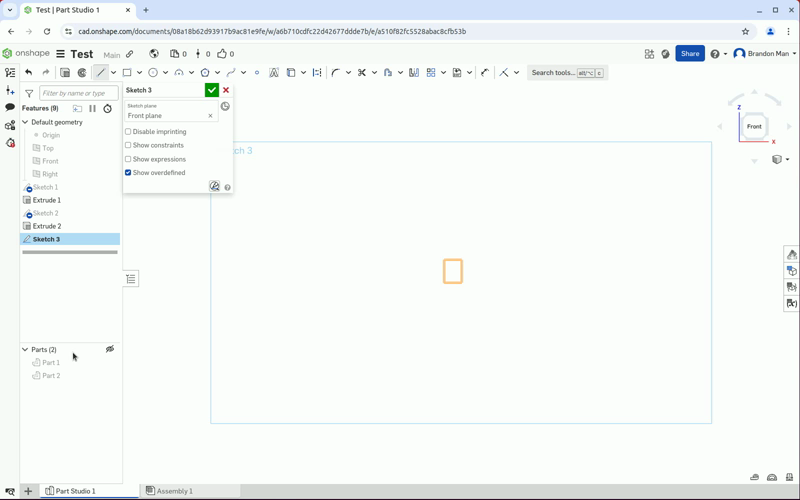
key_down(shift)
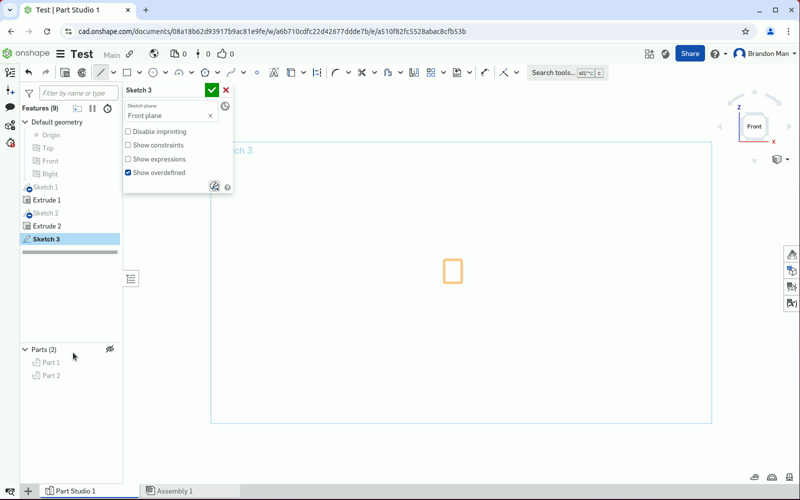
mouse_move(444, 238)
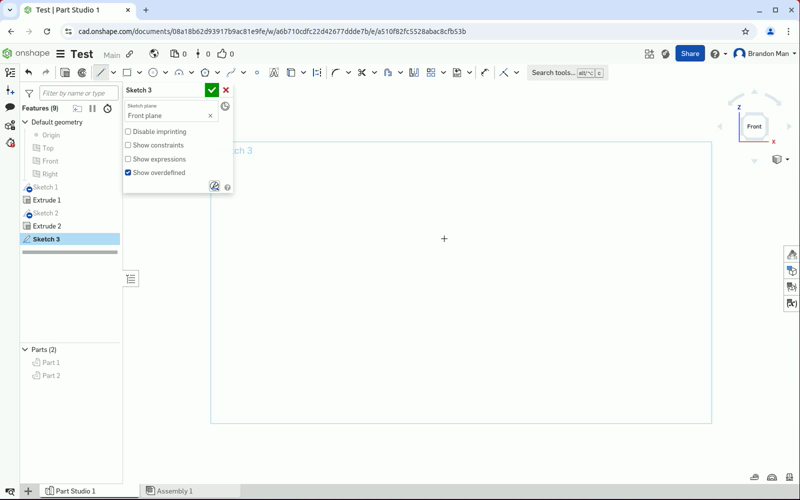
click(444, 238)
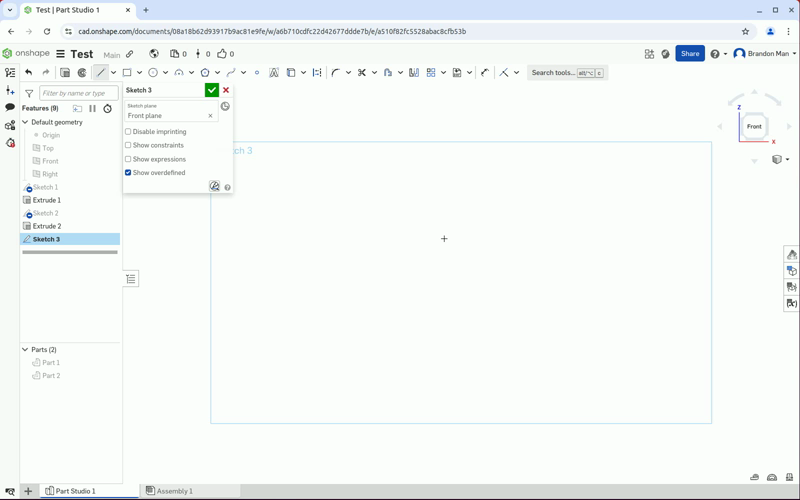
key_up(shift)
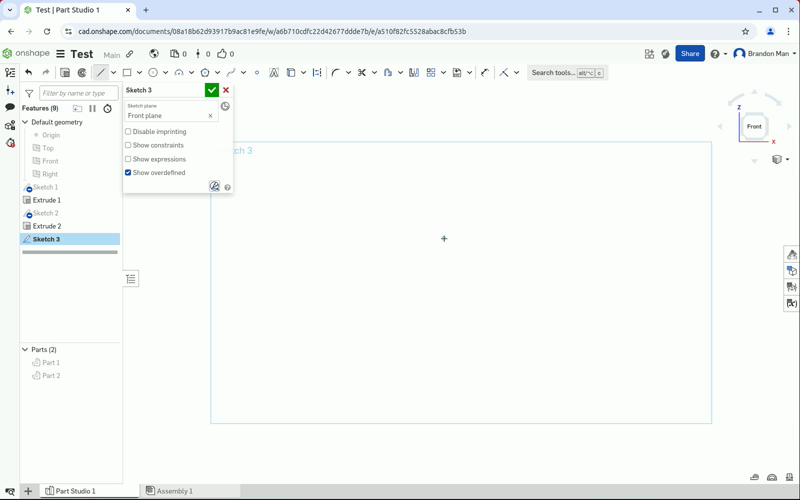
key_down(shift)
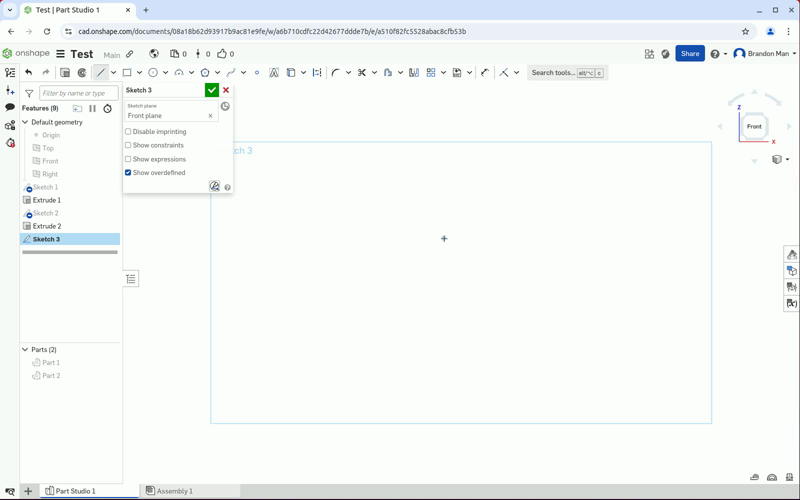
mouse_move(474, 238)
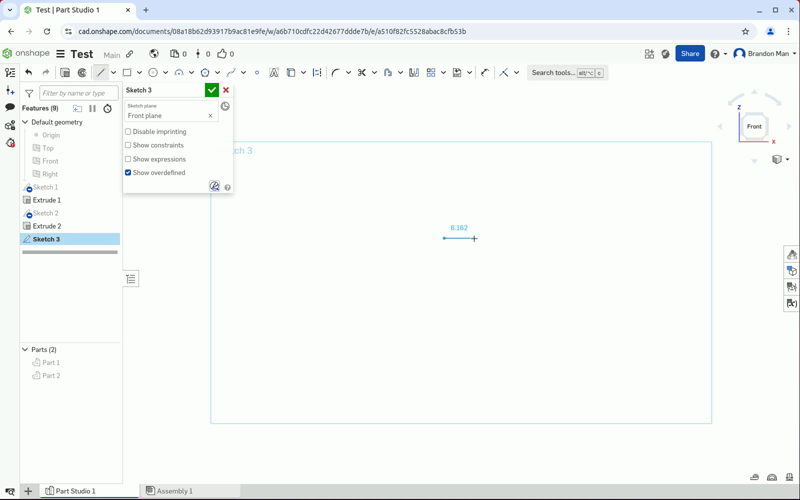
mouse_move(461, 238)
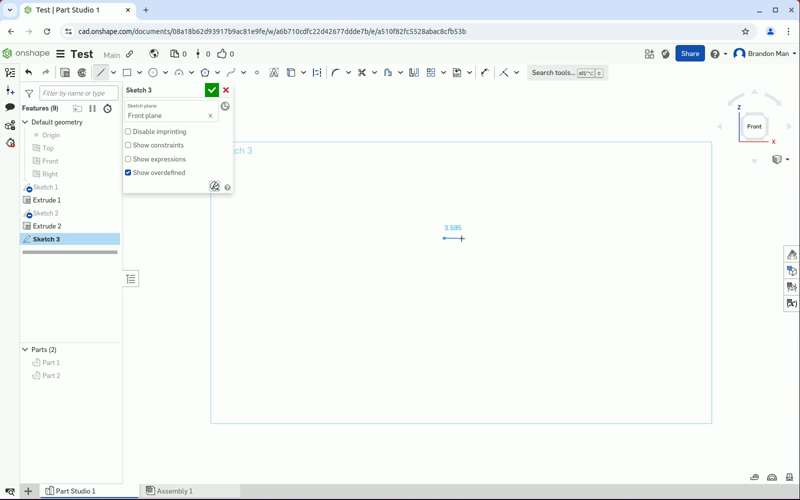
click(461, 238)
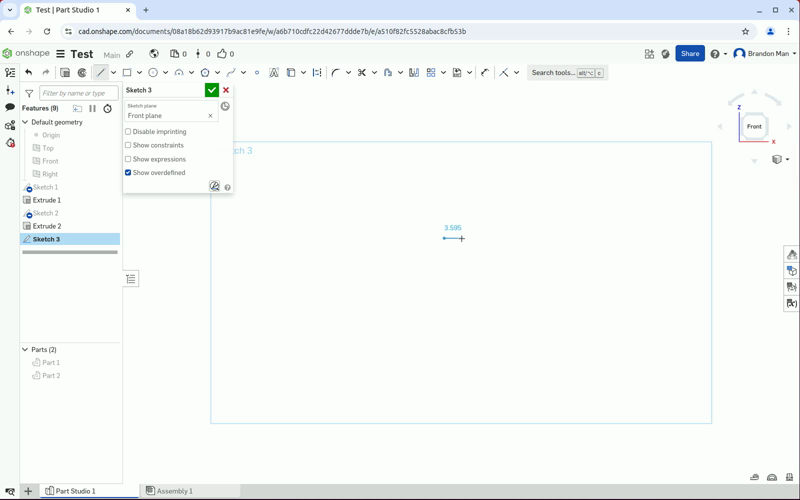
key_up(shift)
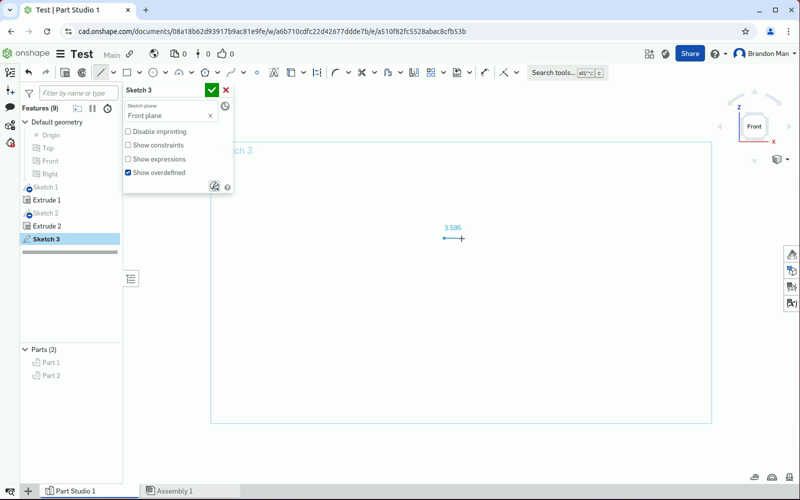
key_down(shift)
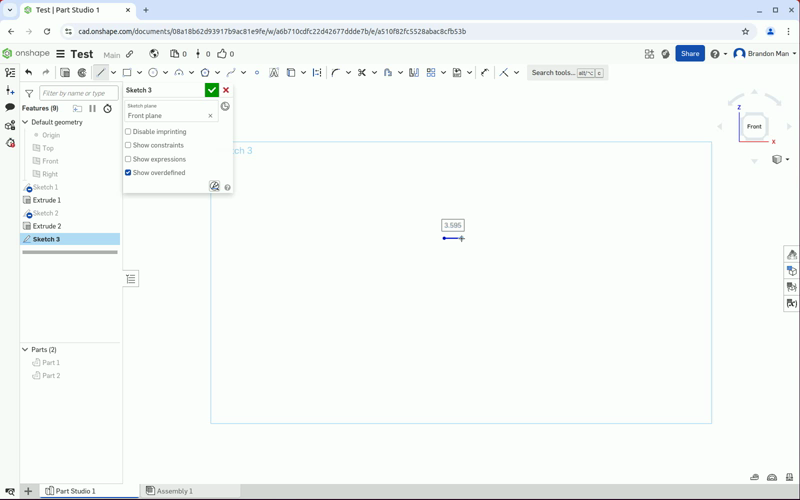
mouse_move(491, 238)
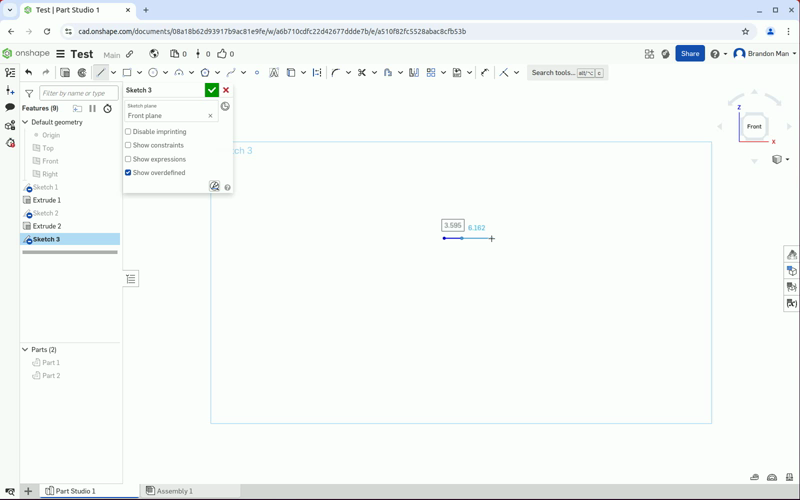
mouse_move(461, 215)
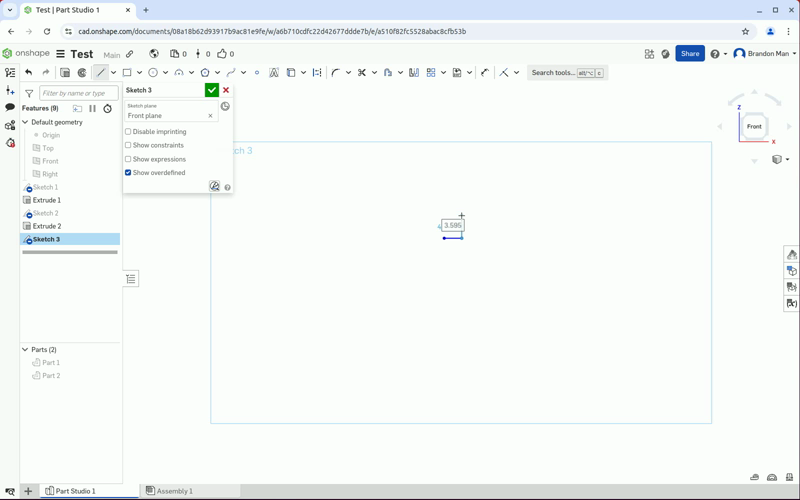
click(461, 215)
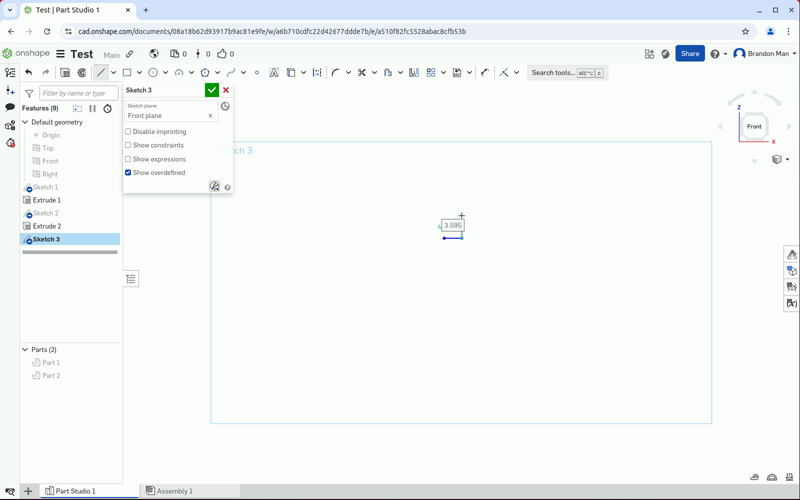
key_up(shift)
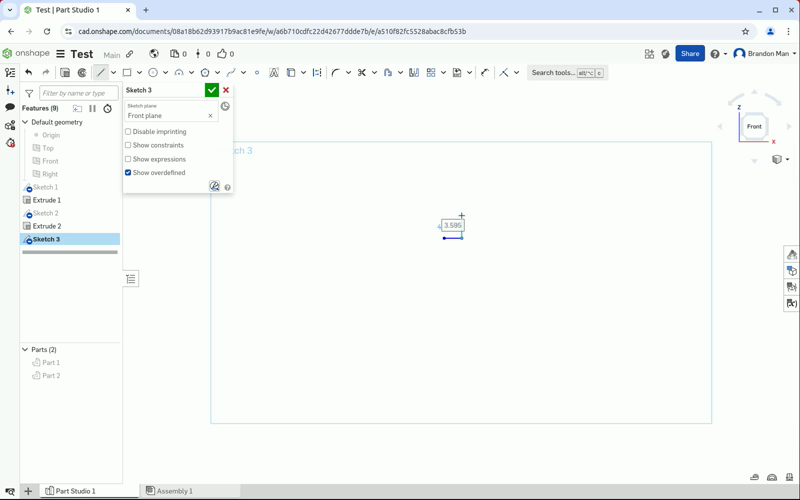
key_down(shift)
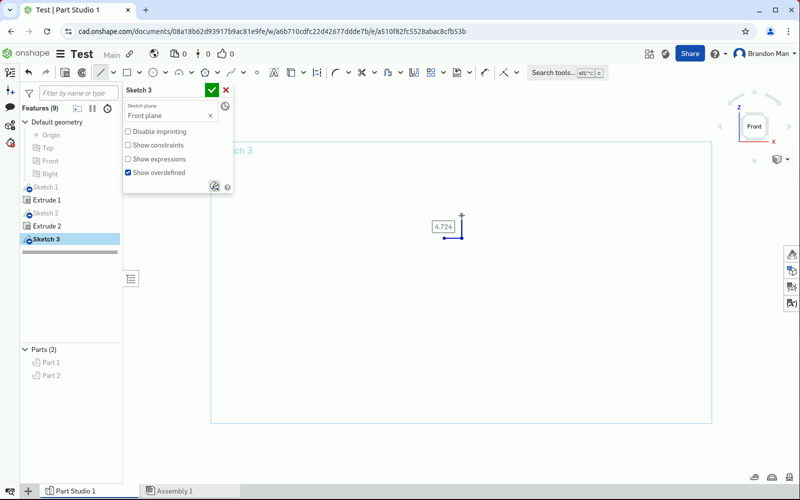
mouse_move(491, 215)
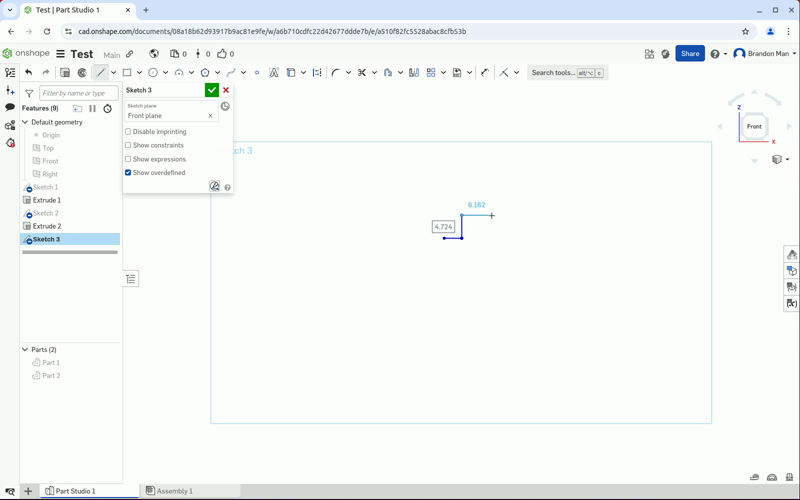
mouse_move(444, 215)
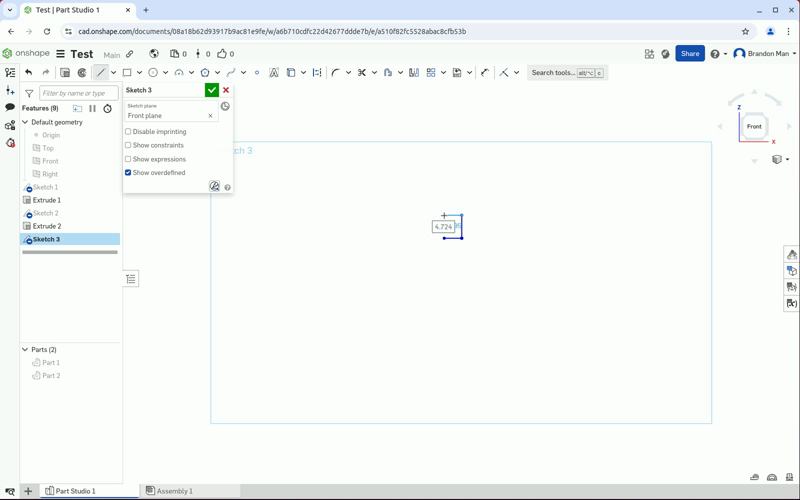
click(444, 215)
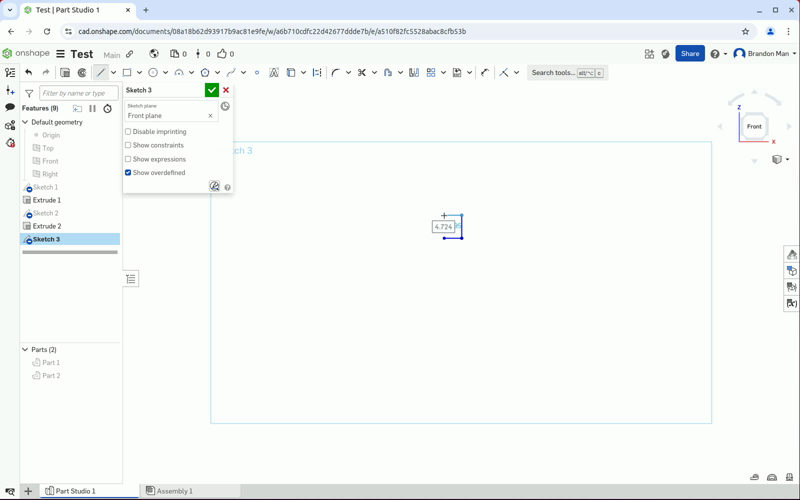
key_up(shift)
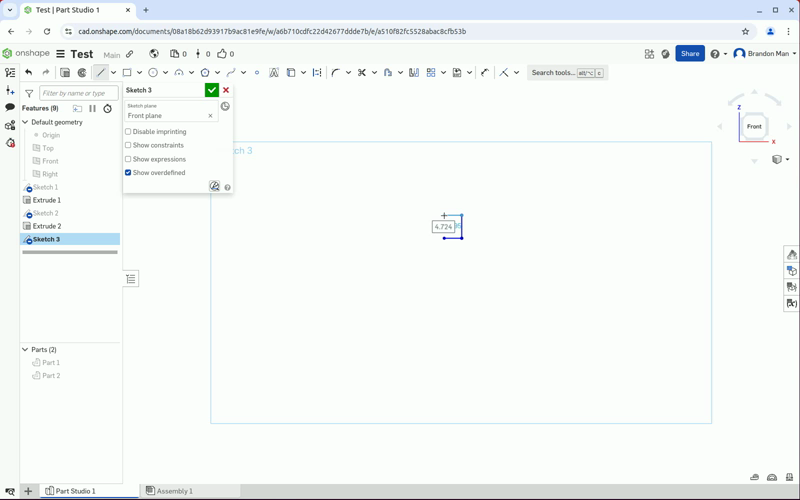
mouse_move(474, 215)
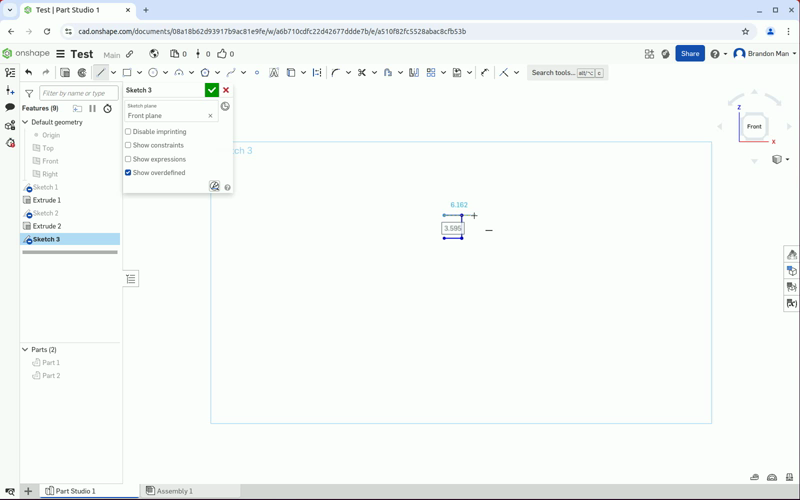
key_down(shift)
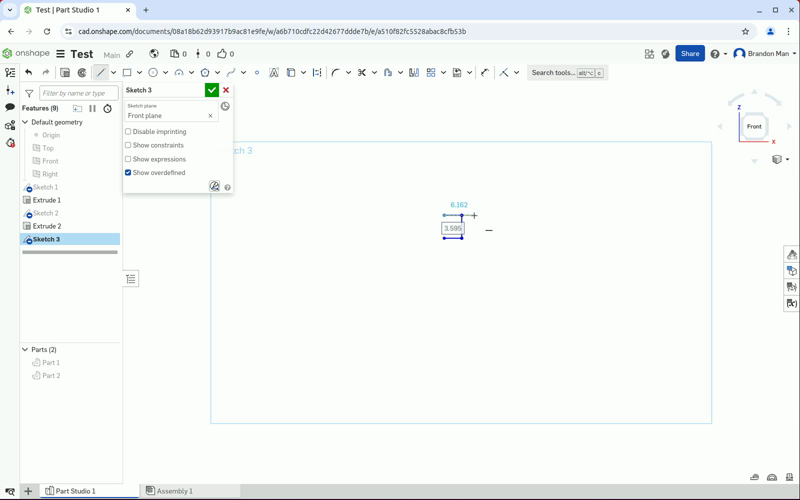
mouse_move(444, 238)
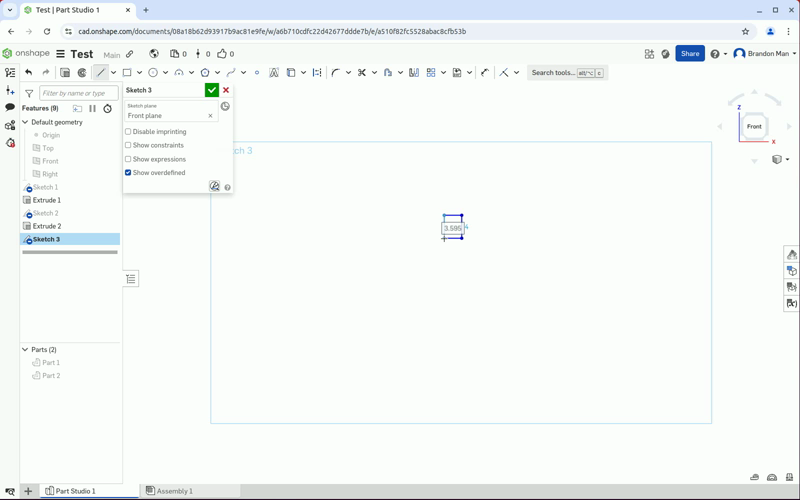
key_up(shift)
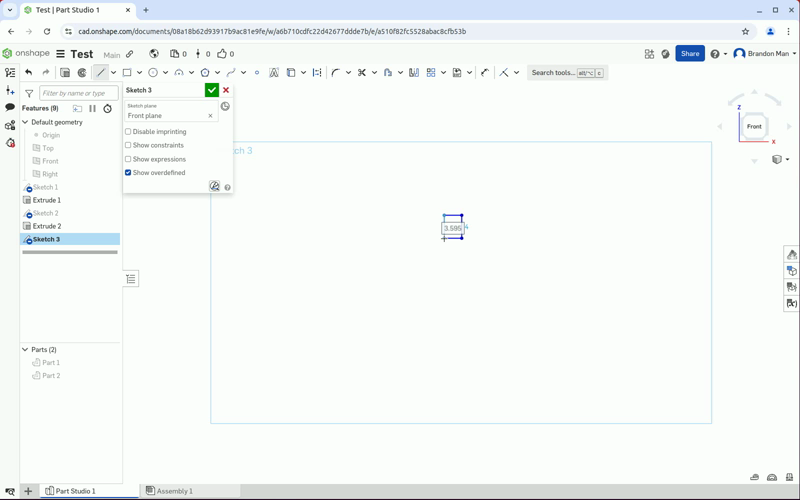
click(444, 238)
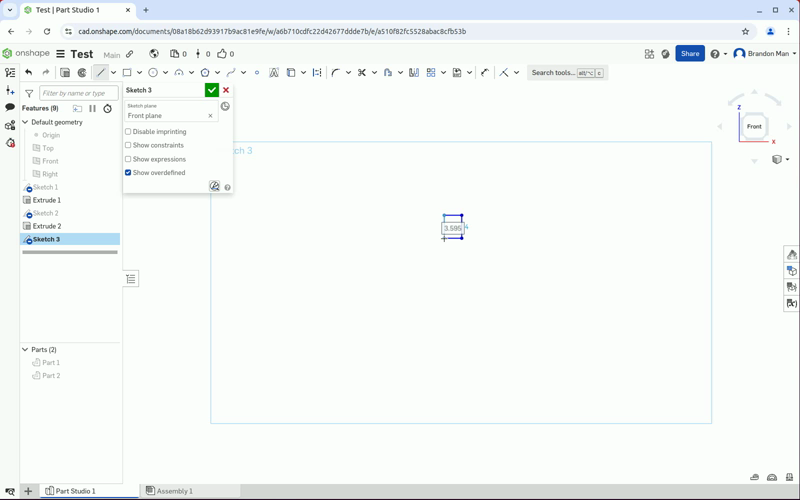
key(esc)
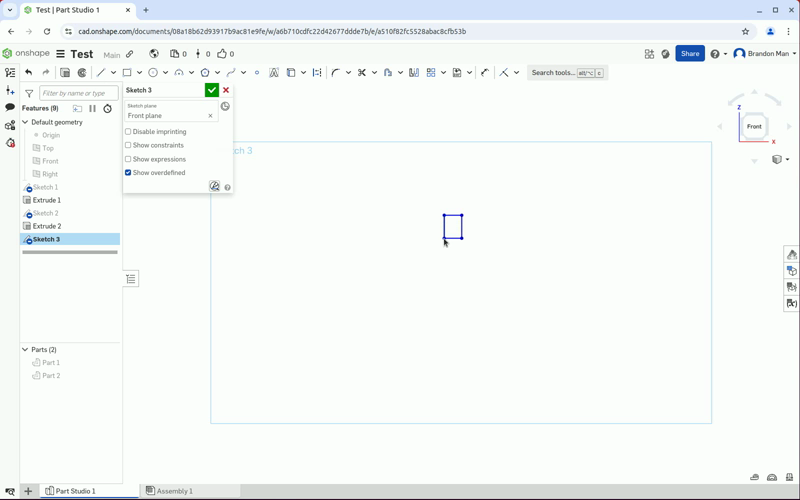
mouse_move(447, 226)
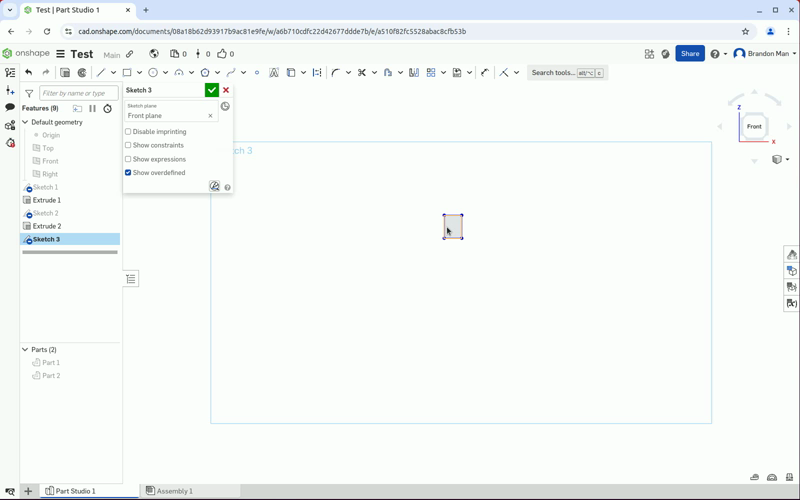
scroll(6)
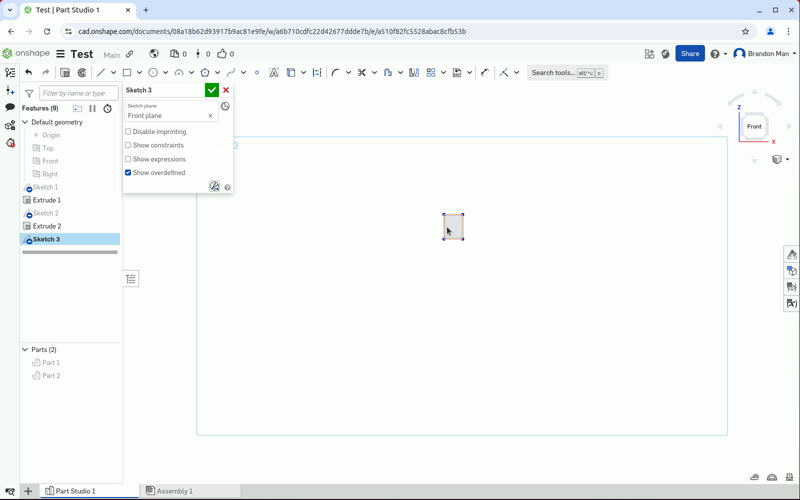
scroll(6)
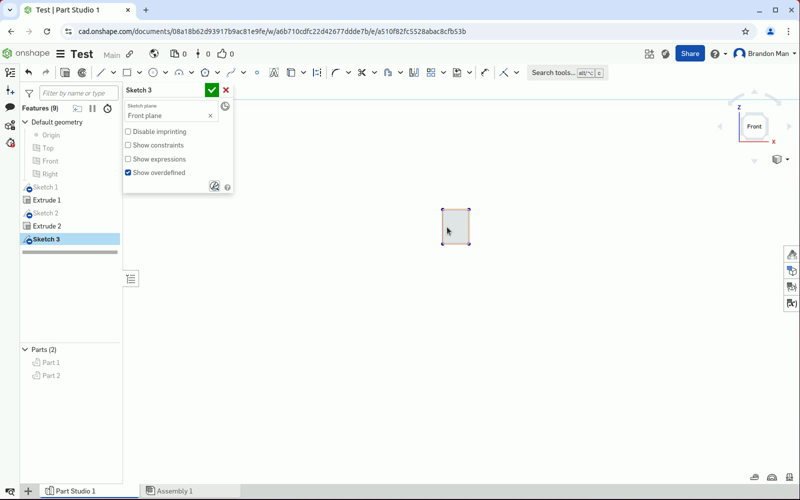
scroll(6)
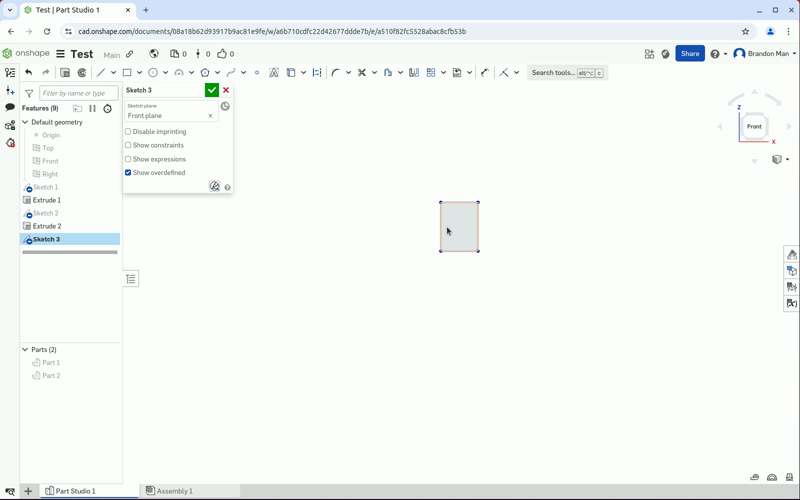
scroll(6)
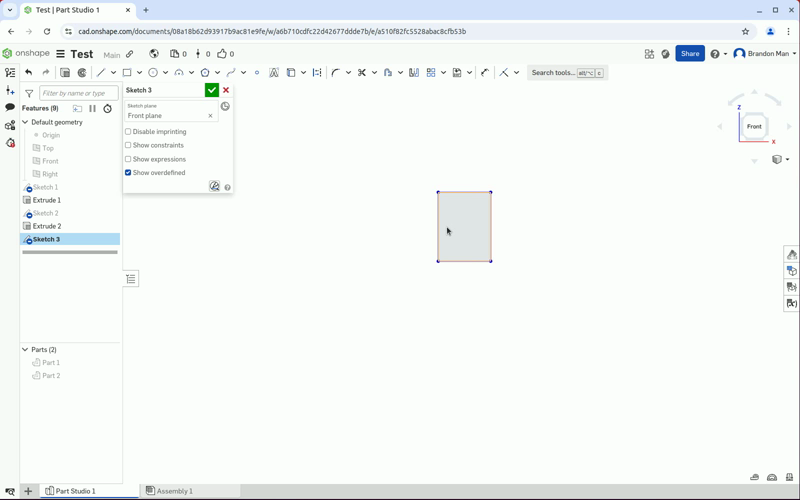
scroll(6)
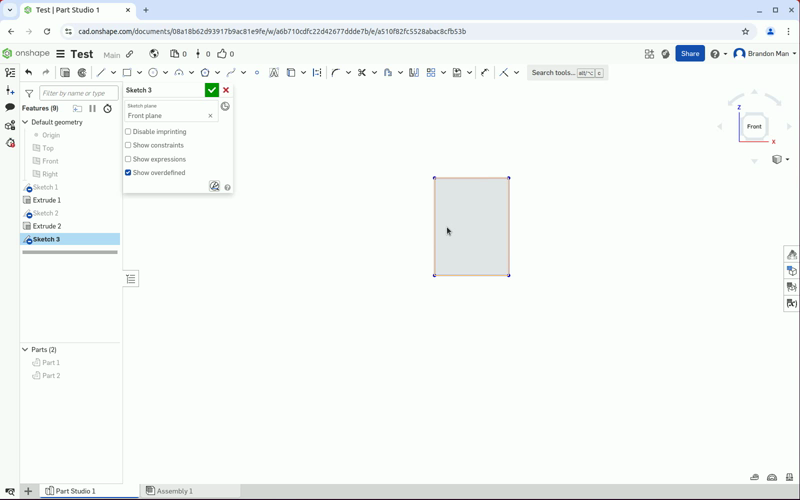
scroll(6)
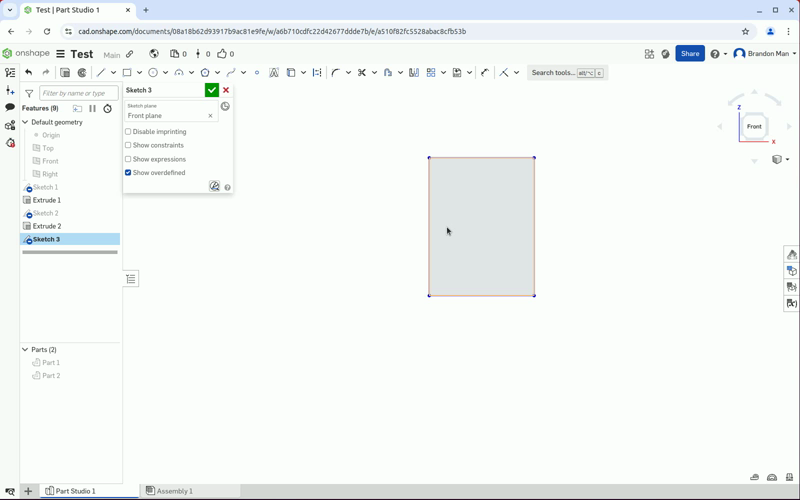
scroll(6)
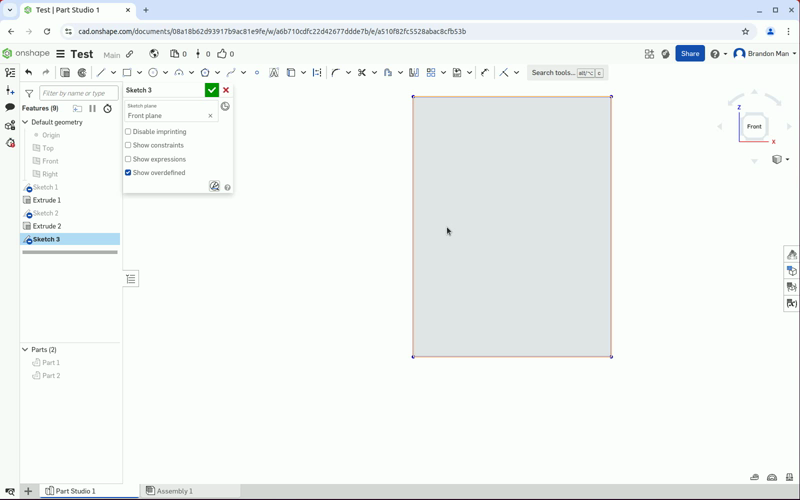
click(447, 226)
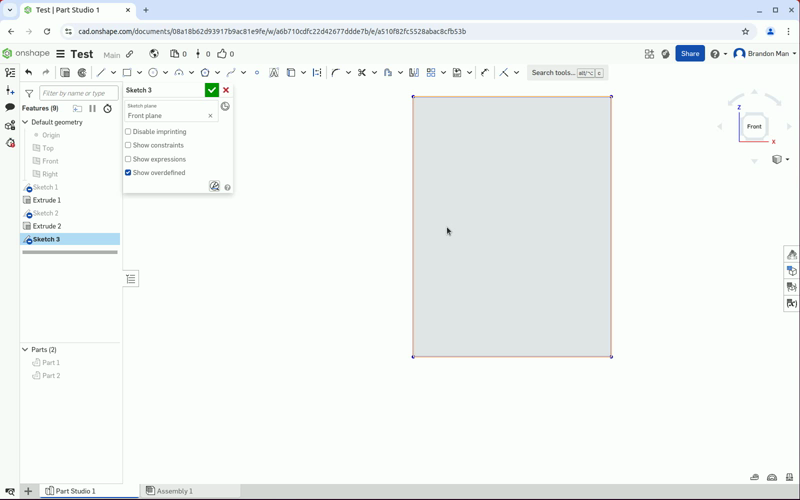
scroll(-6)
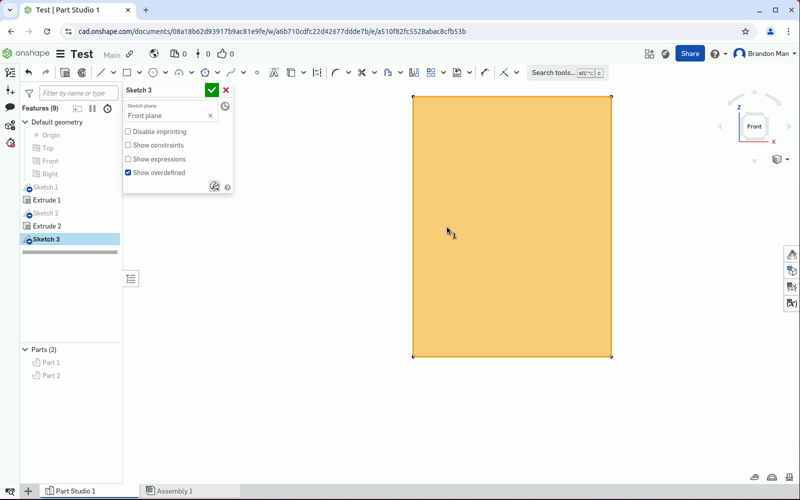
scroll(-6)
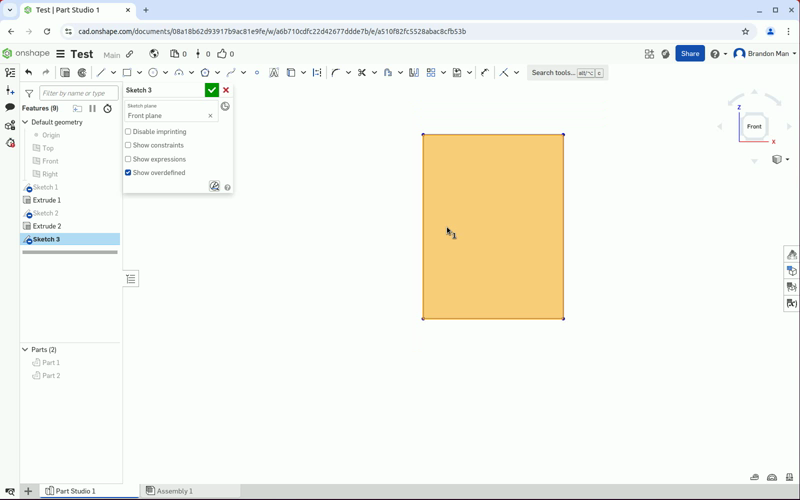
scroll(-6)
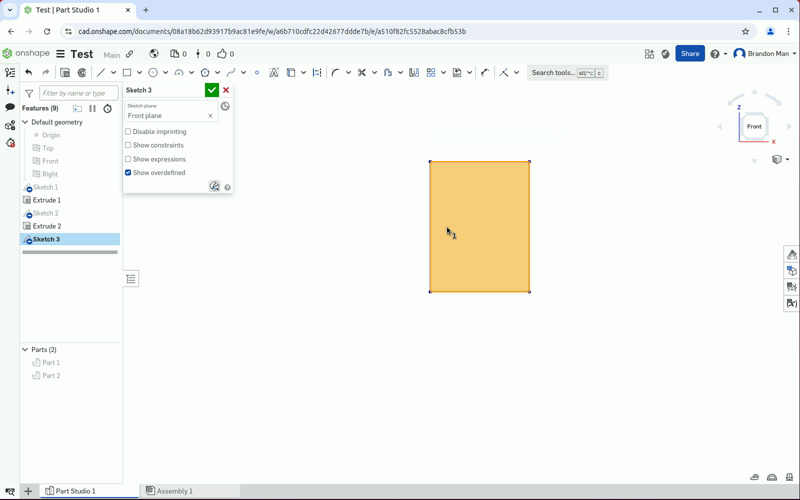
scroll(-6)
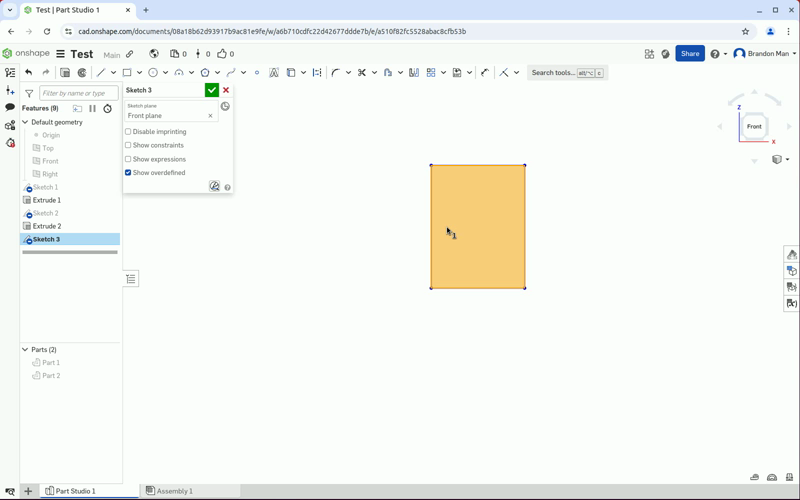
scroll(-6)
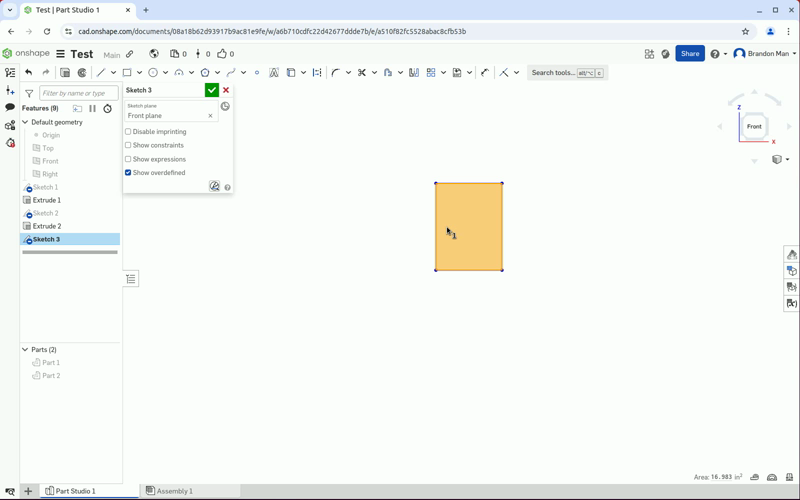
scroll(-6)
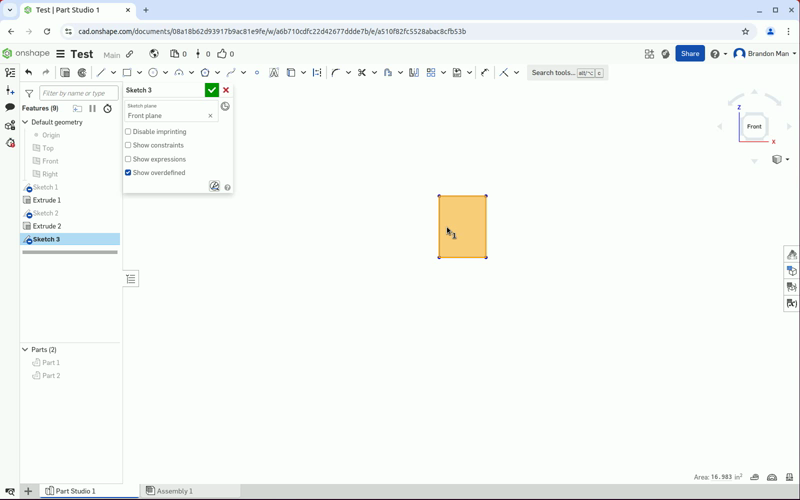
scroll(-6)
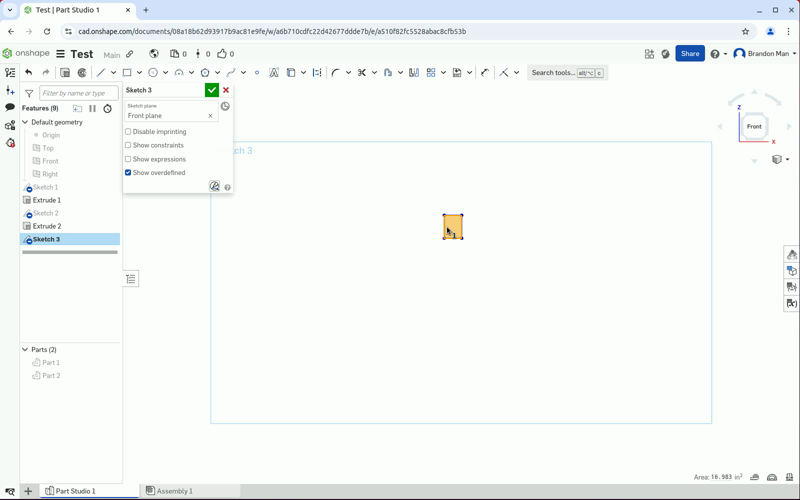
mouse_move(73, 352)
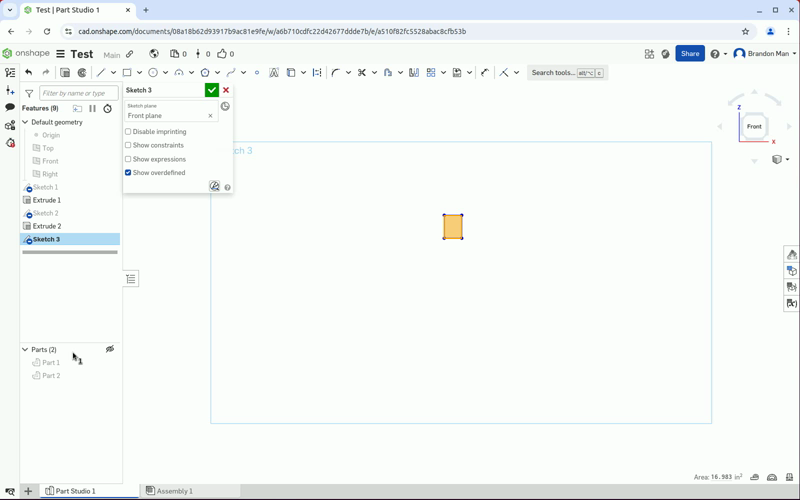
key(shift+y)
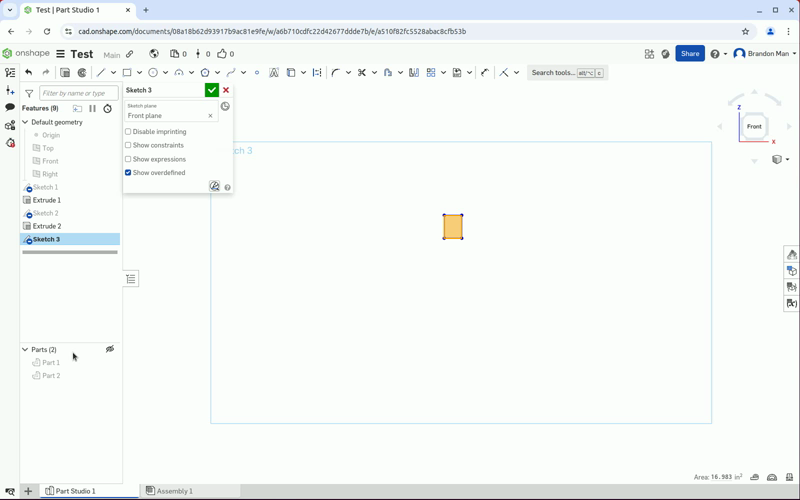
key(shift+e)
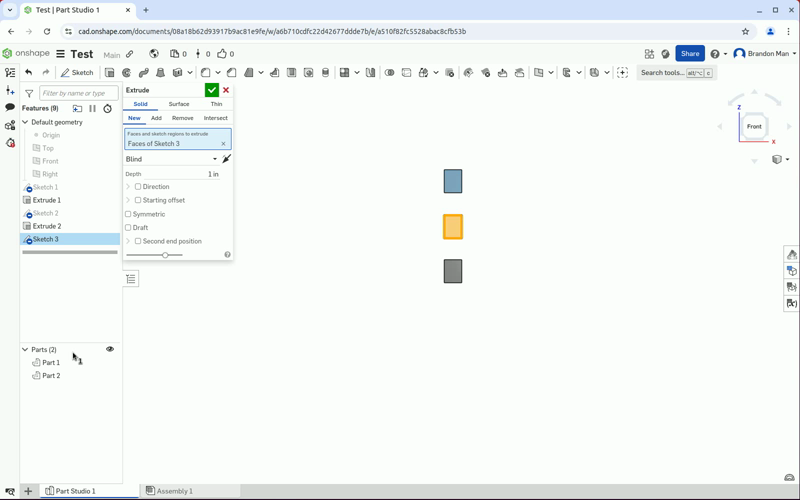
mouse_move(143, 106)
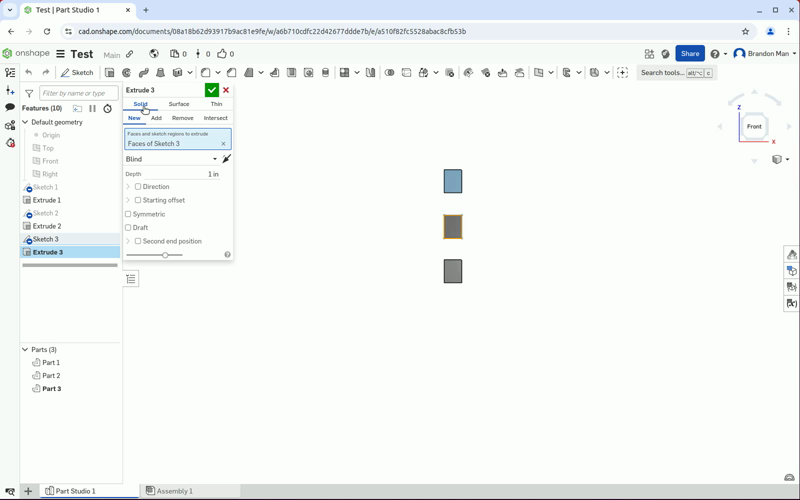
click(143, 106)
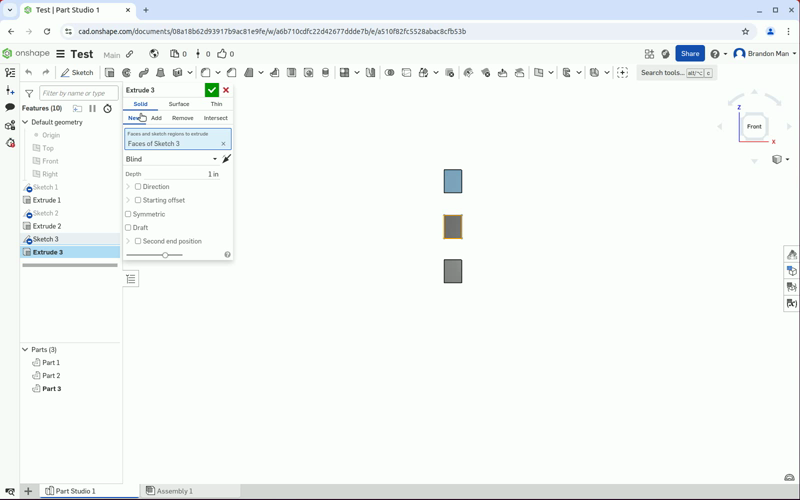
mouse_move(137, 120)
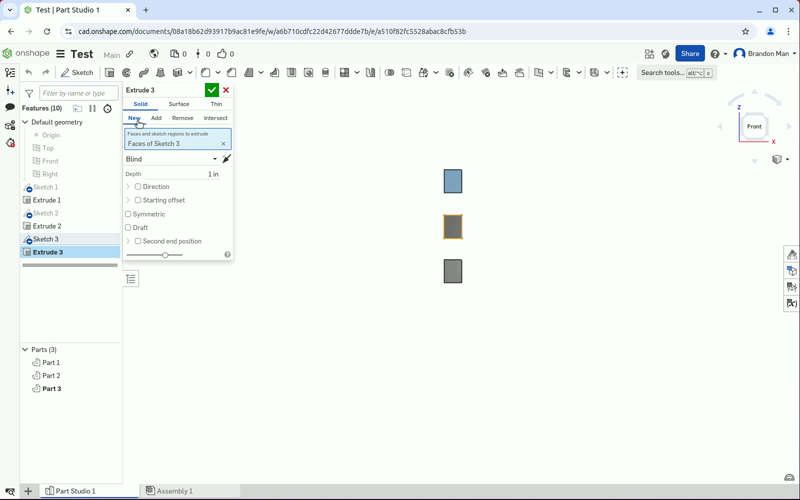
click(137, 120)
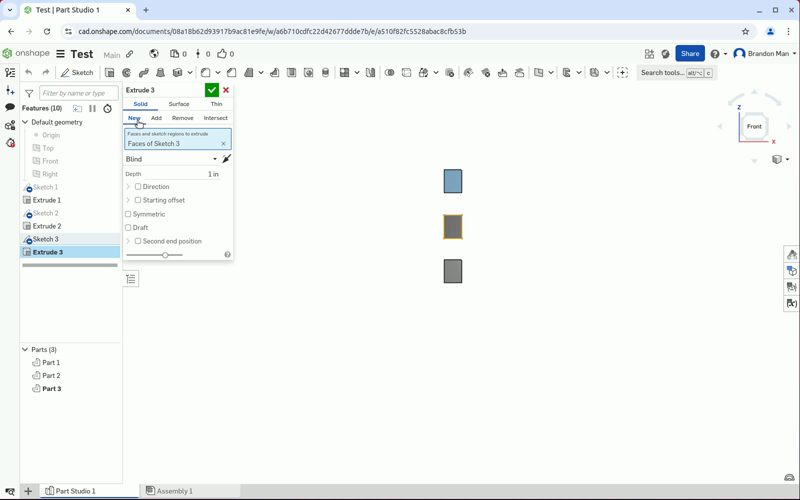
key(tab, 4)
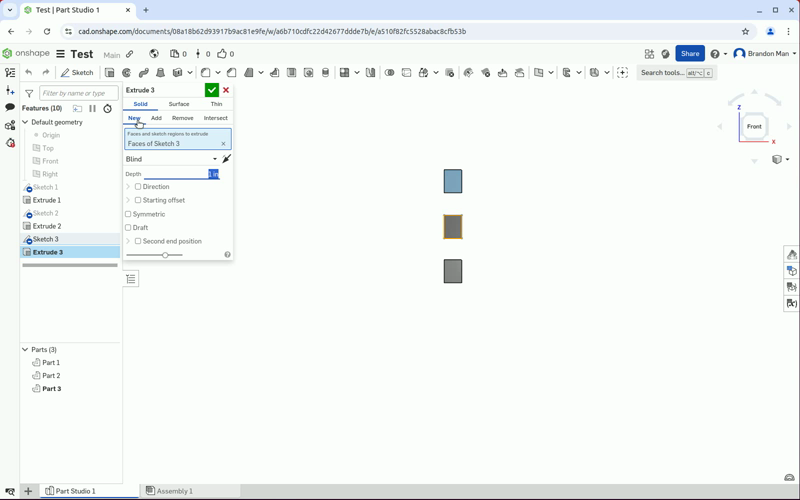
text(0.722)
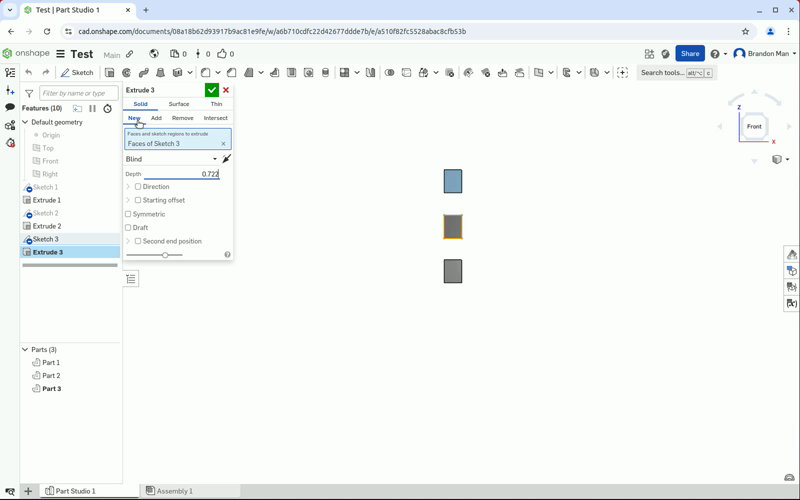
key(enter)
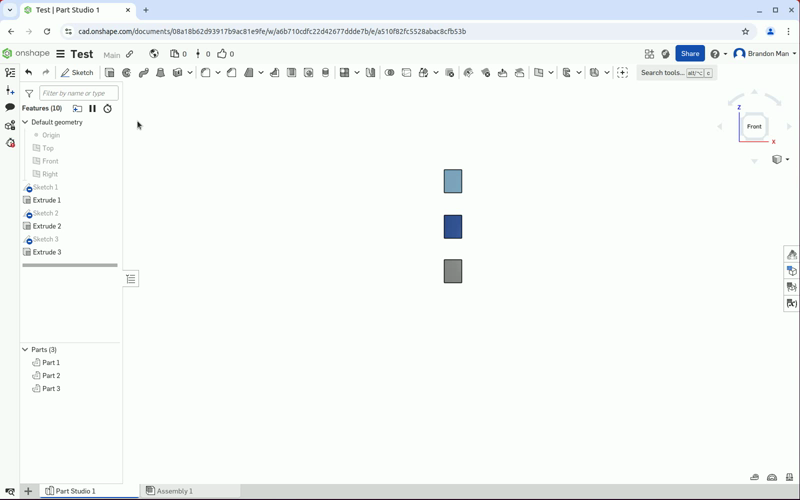
key(shift+h)
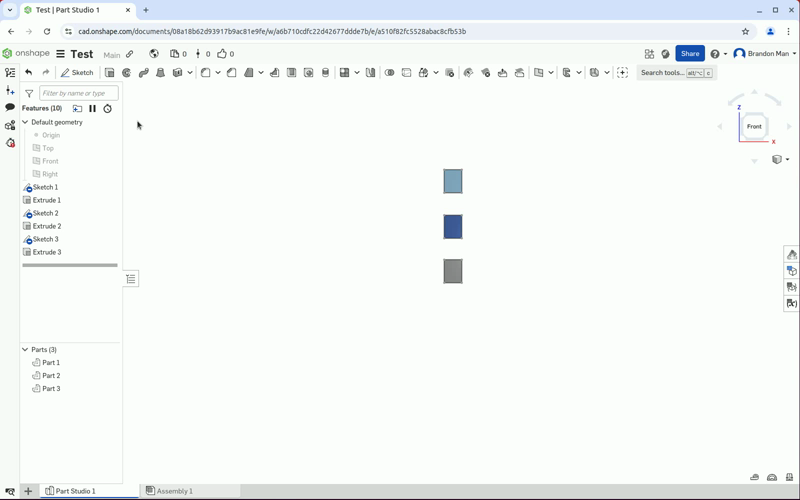
key(shift+h)
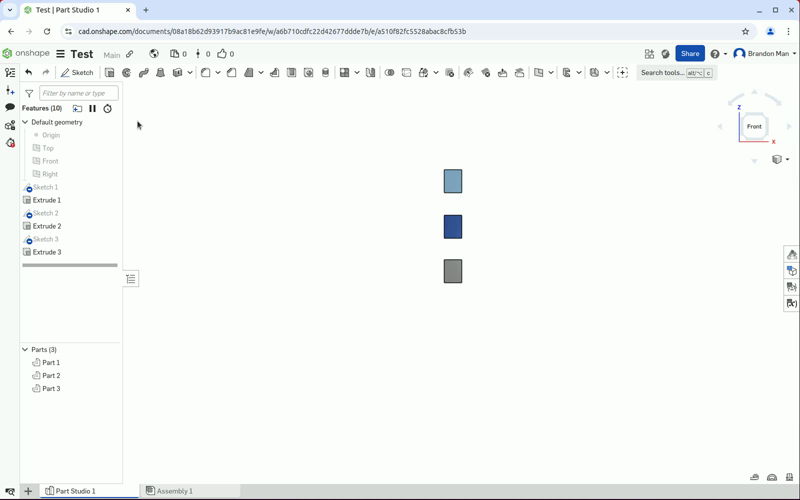
mouse_move(73, 189)
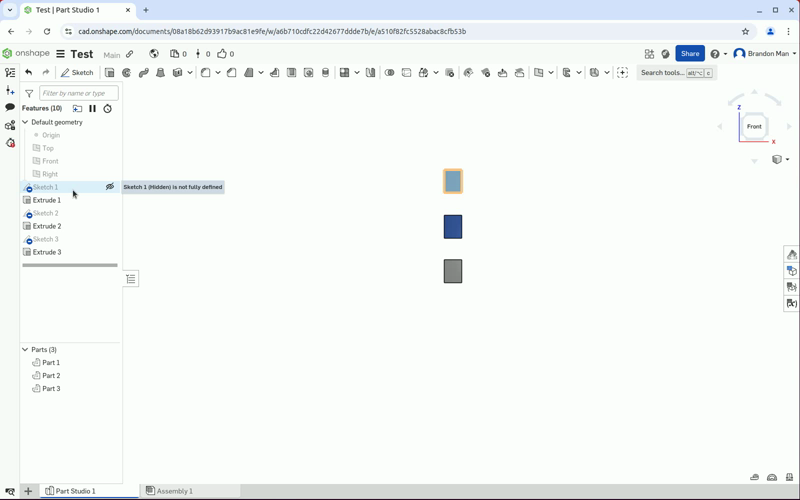
click(73, 189)
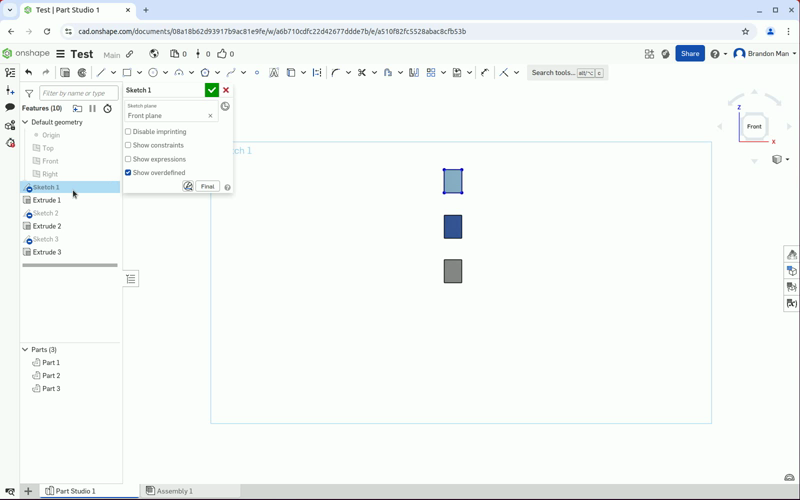
mouse_move(229, 92)
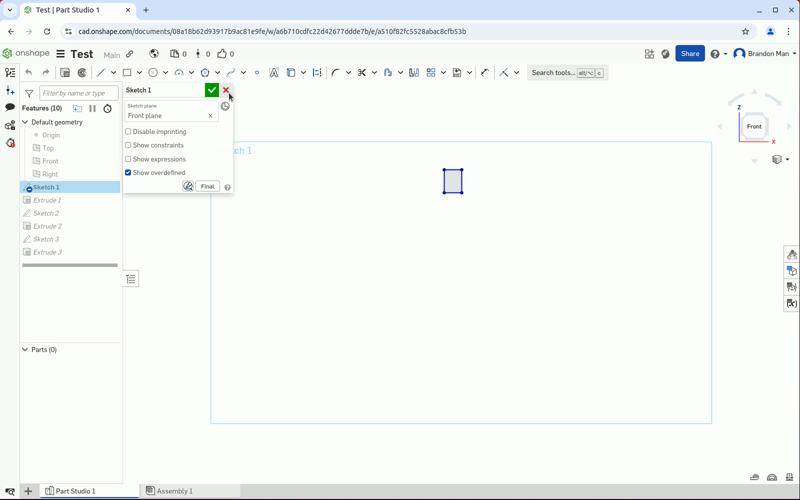
click(229, 92)
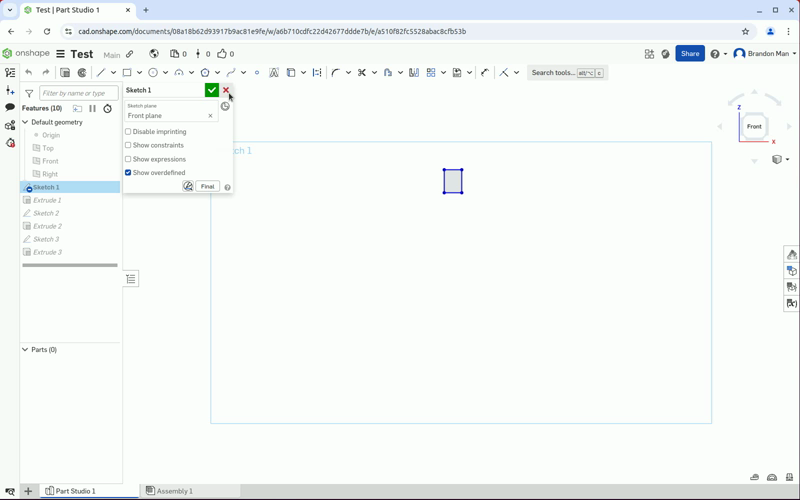
key(shift+s)
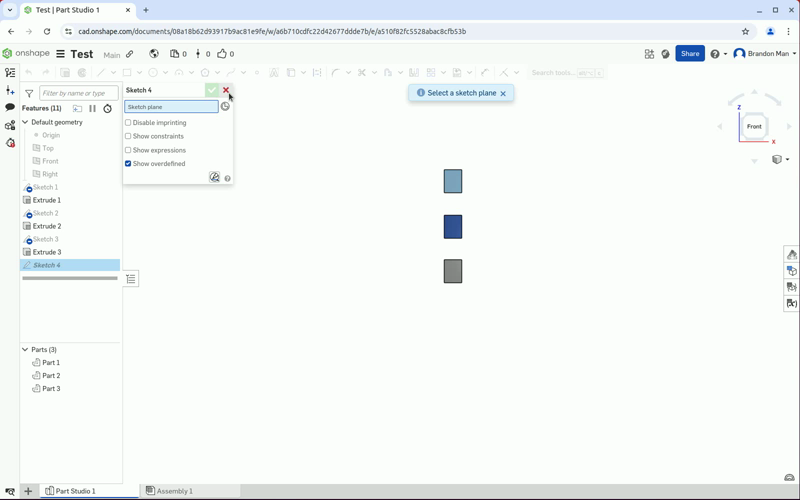
mouse_move(73, 163)
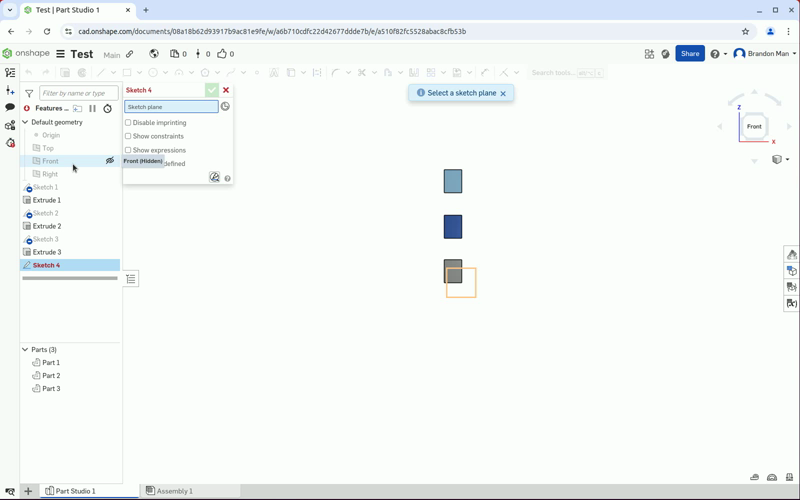
click(73, 163)
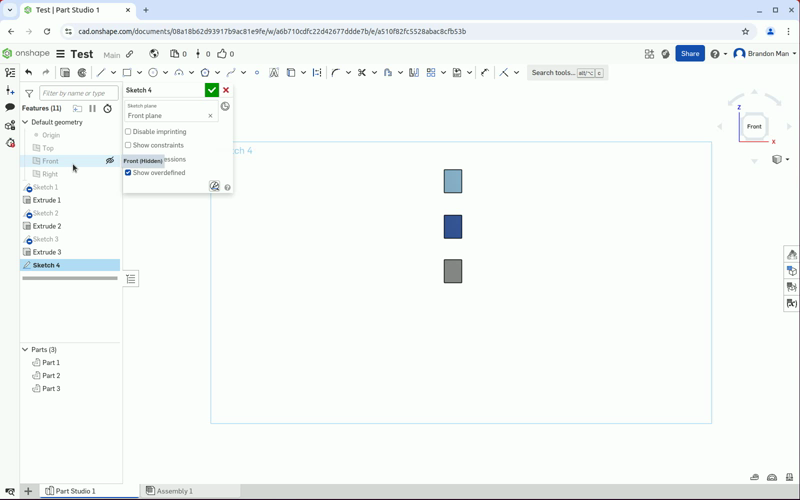
mouse_move(73, 352)
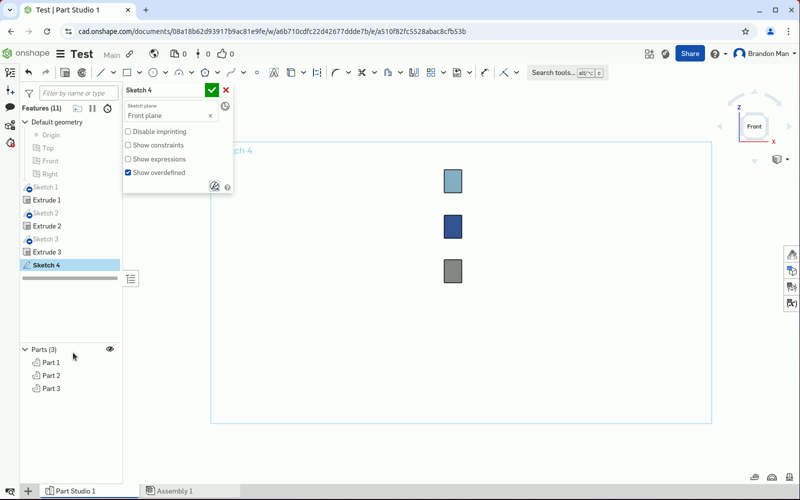
key(y)
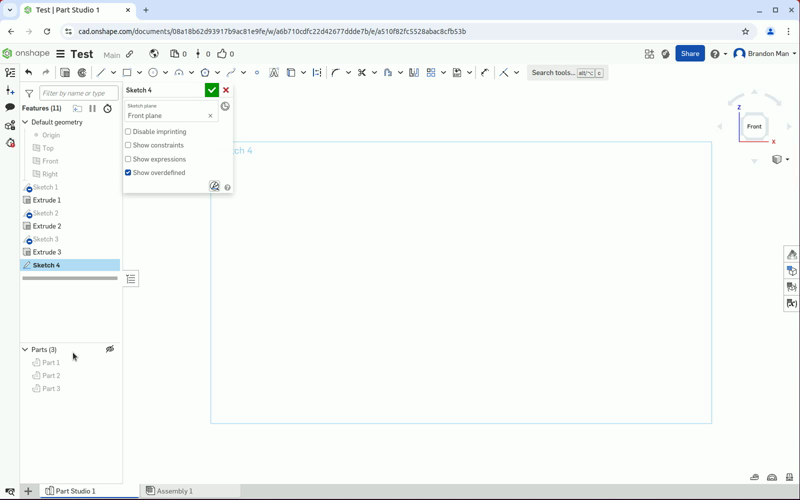
key(l)
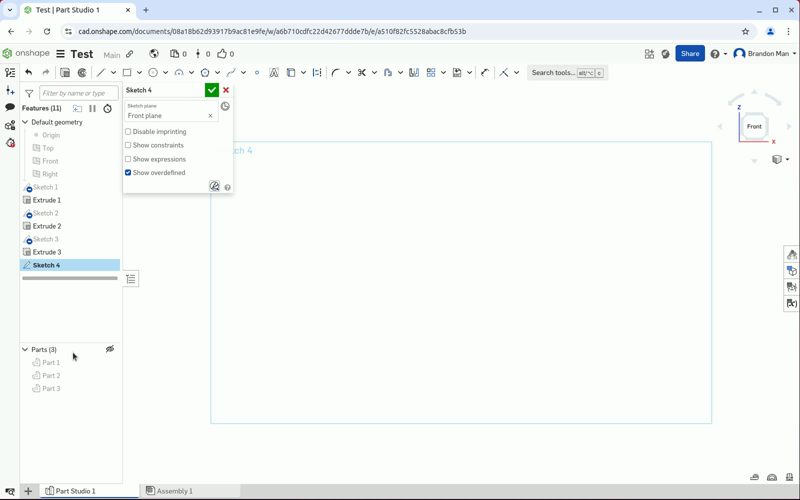
key_down(shift)
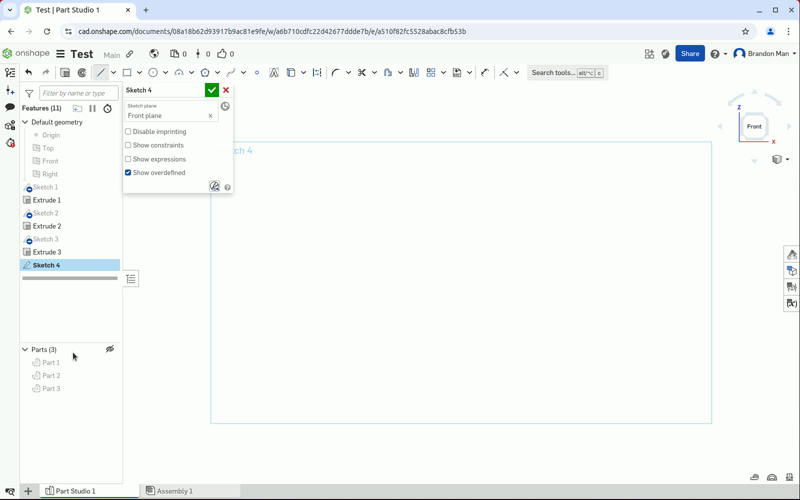
mouse_move(460, 282)
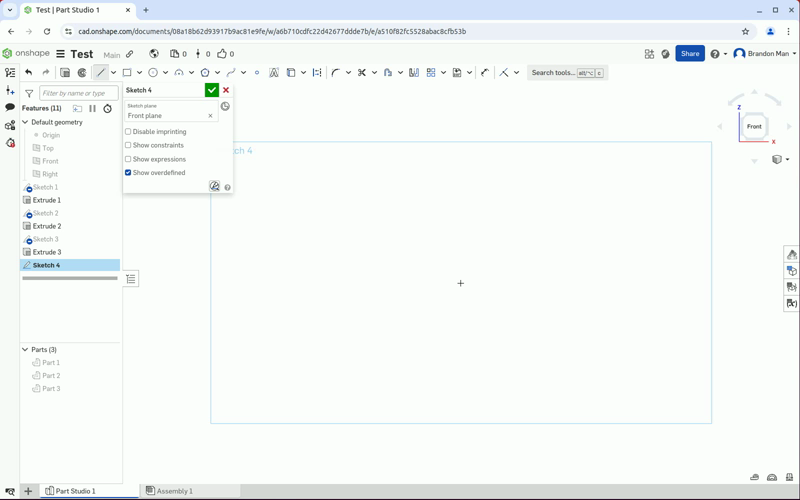
click(460, 282)
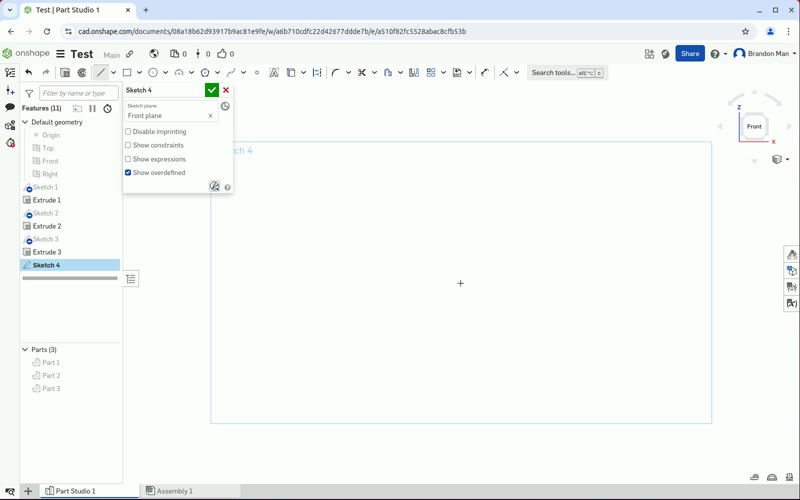
key_up(shift)
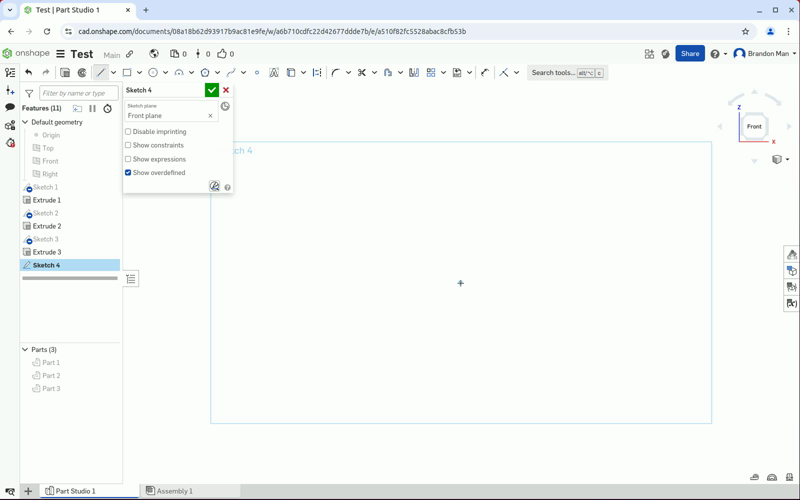
key_down(shift)
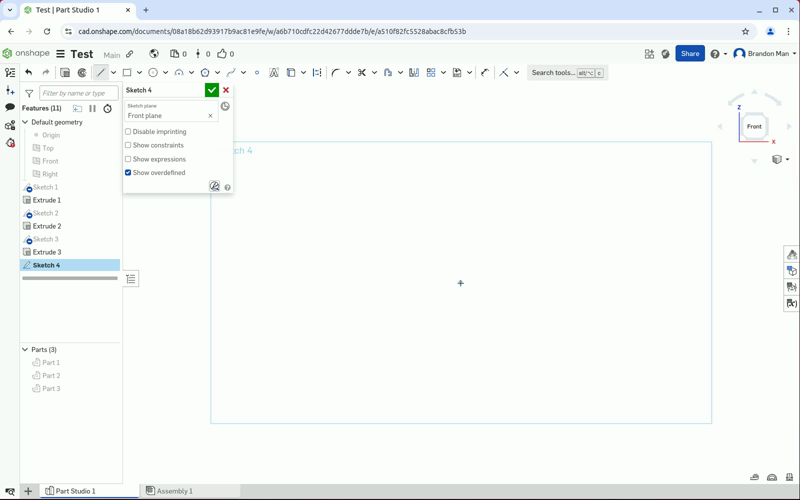
mouse_move(490, 282)
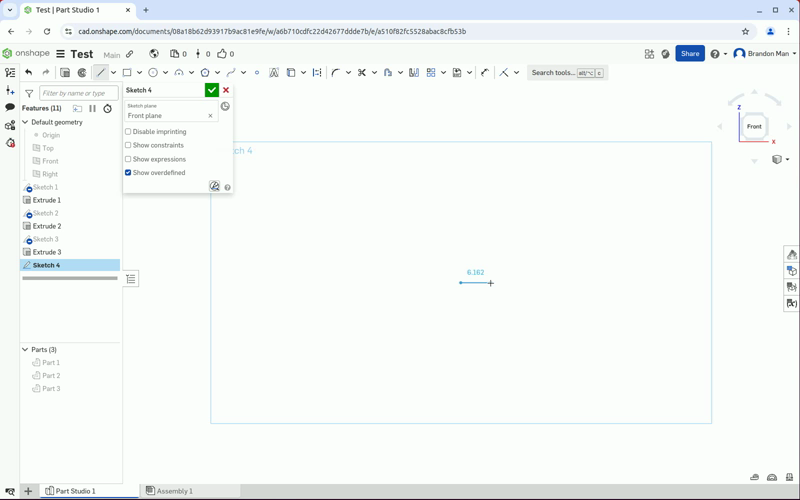
mouse_move(505, 282)
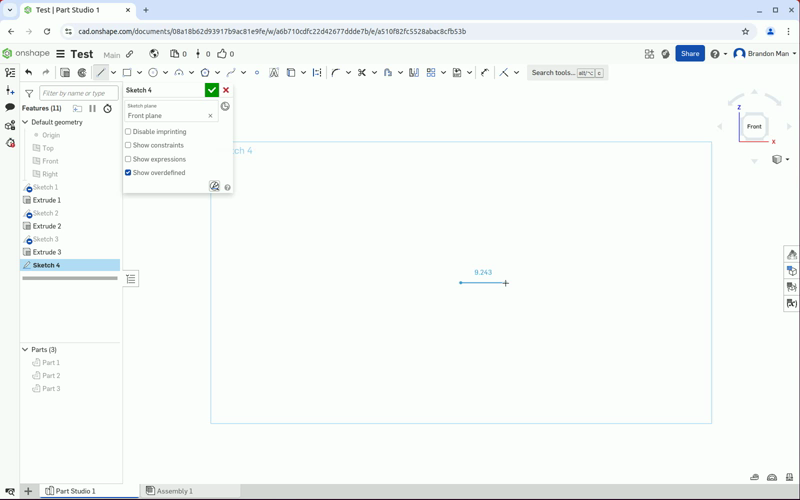
click(505, 282)
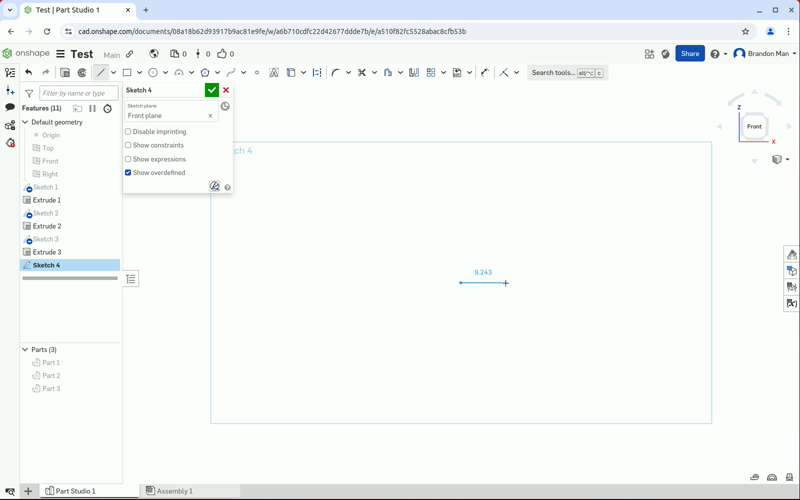
key_up(shift)
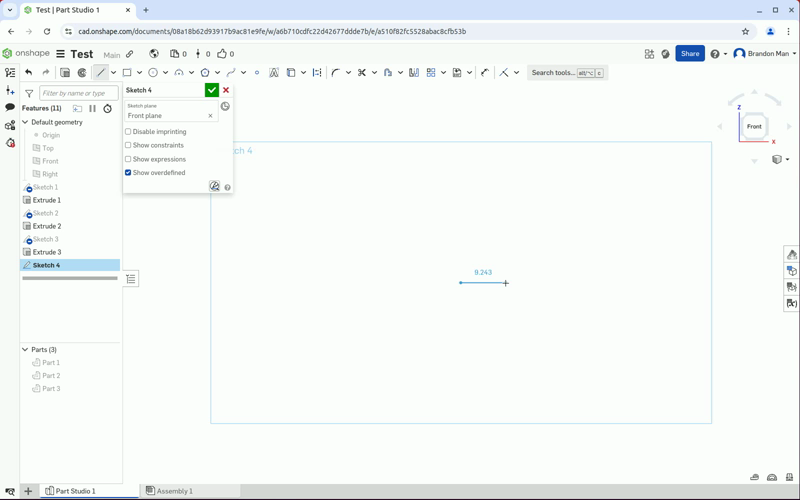
key_down(shift)
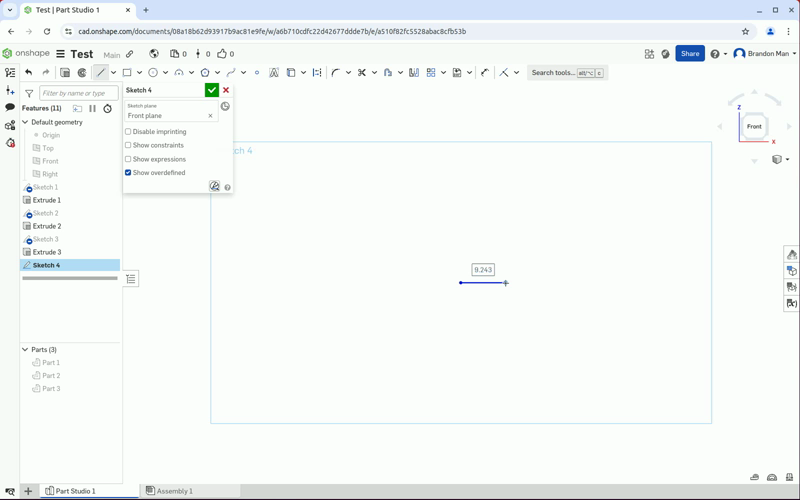
mouse_move(505, 170)
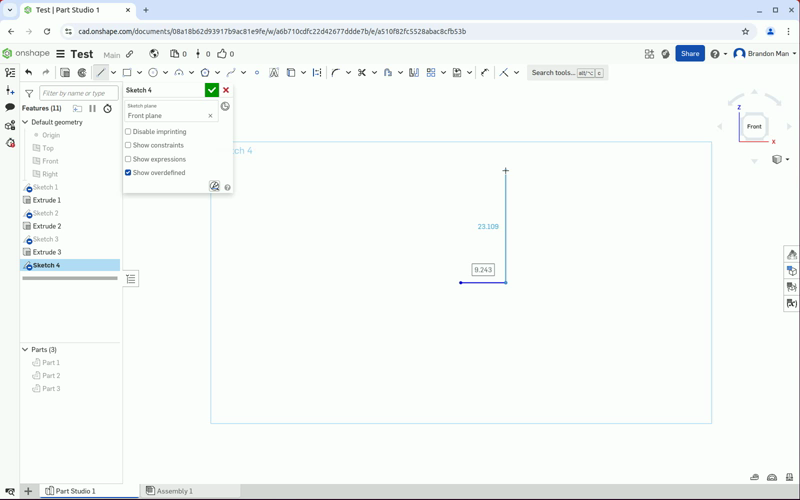
click(505, 170)
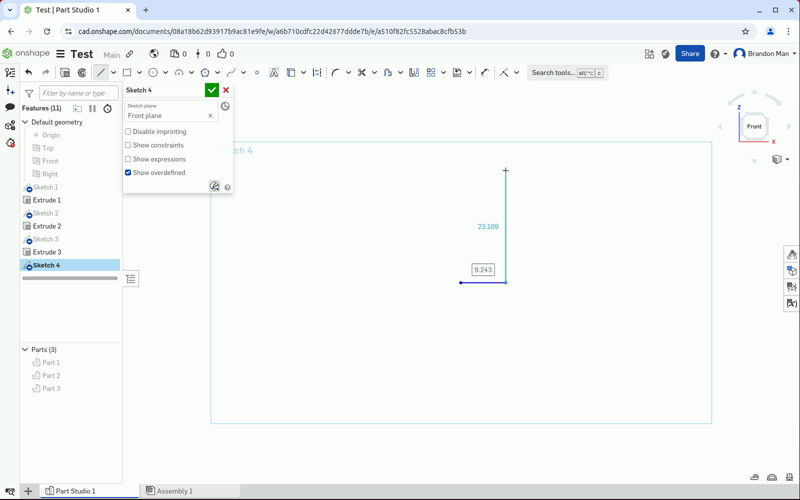
key_up(shift)
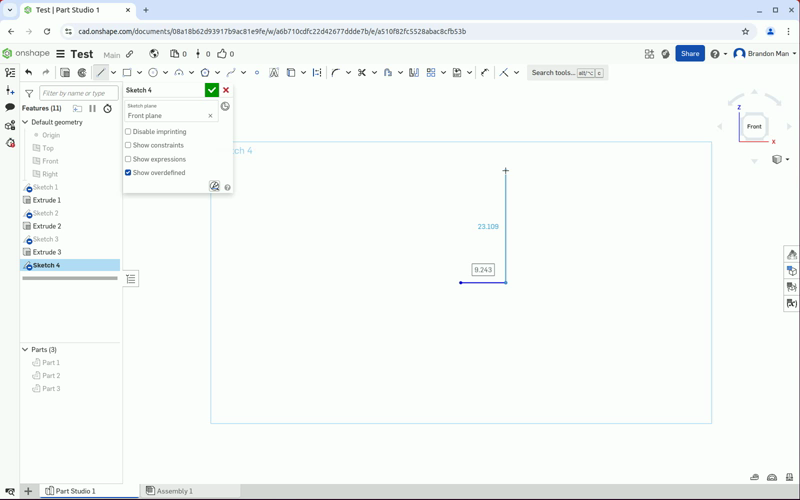
key_down(shift)
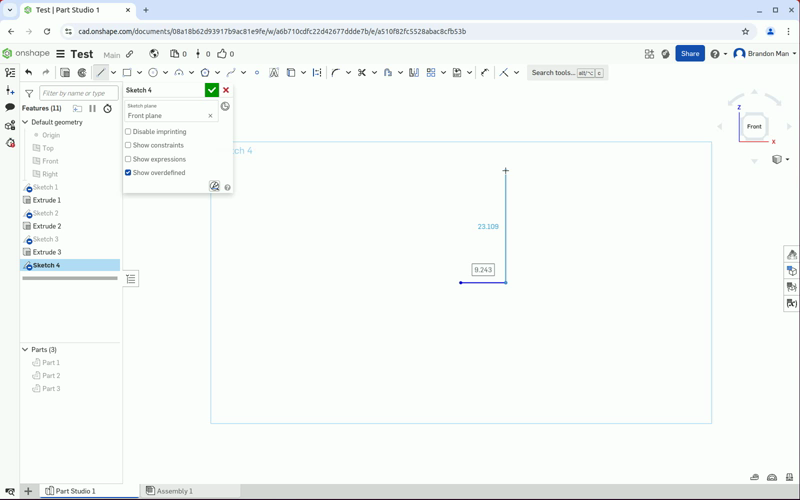
mouse_move(535, 170)
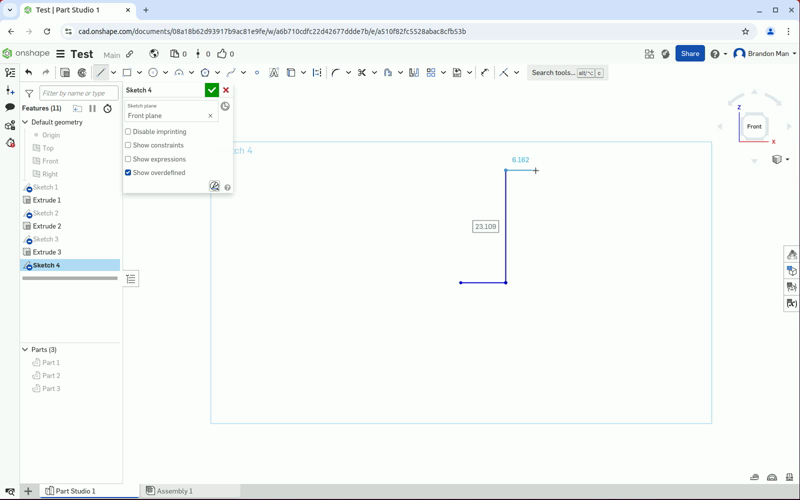
mouse_move(460, 170)
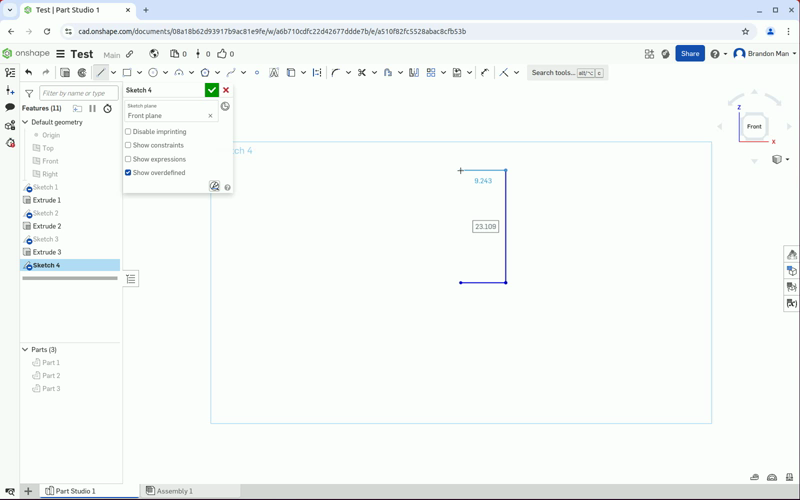
click(460, 170)
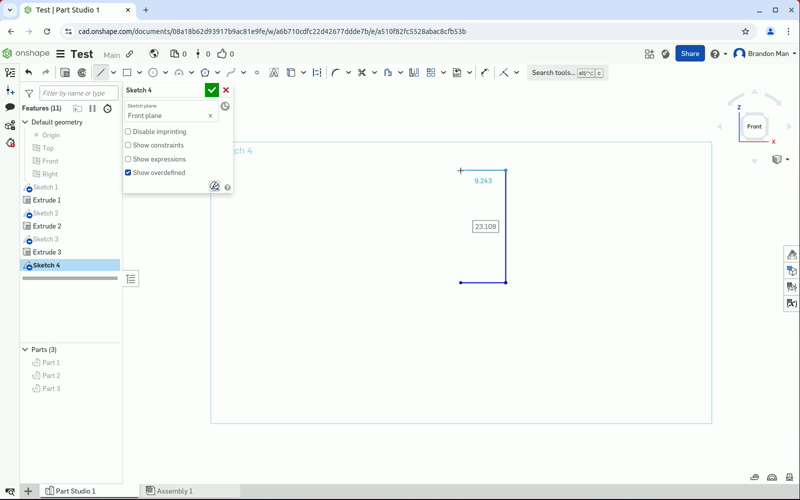
key_up(shift)
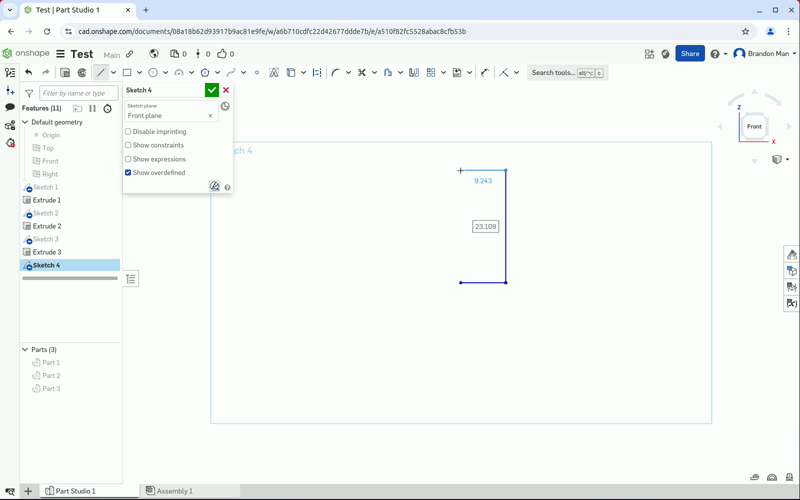
key_down(shift)
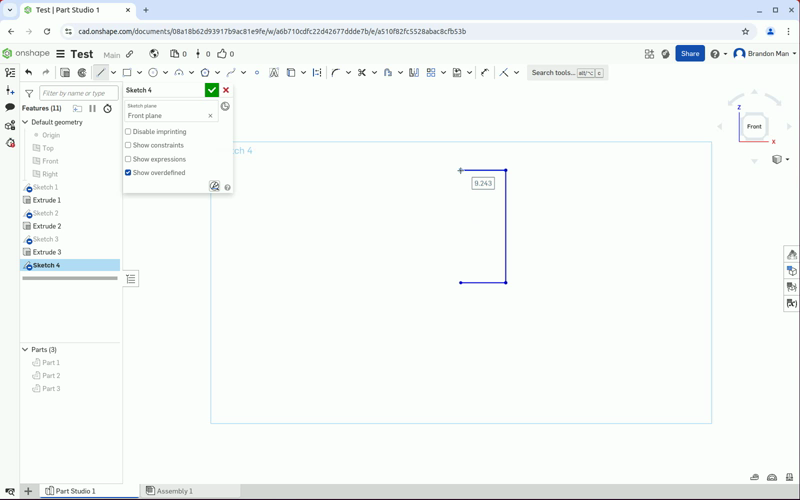
mouse_move(490, 170)
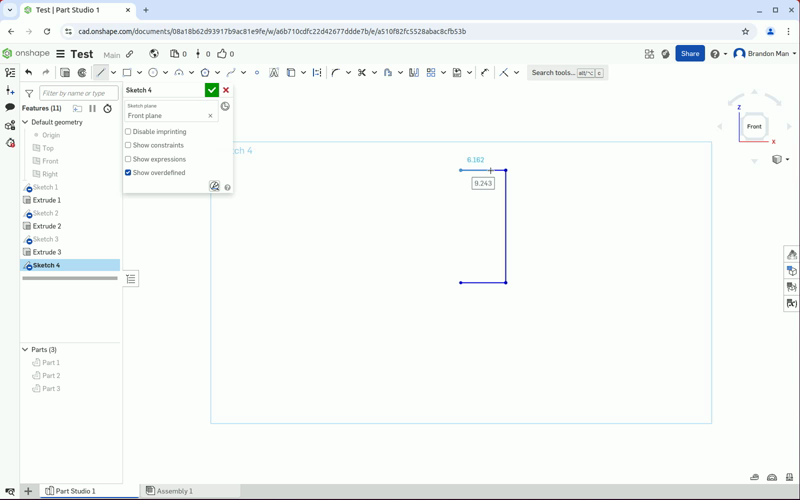
mouse_move(460, 192)
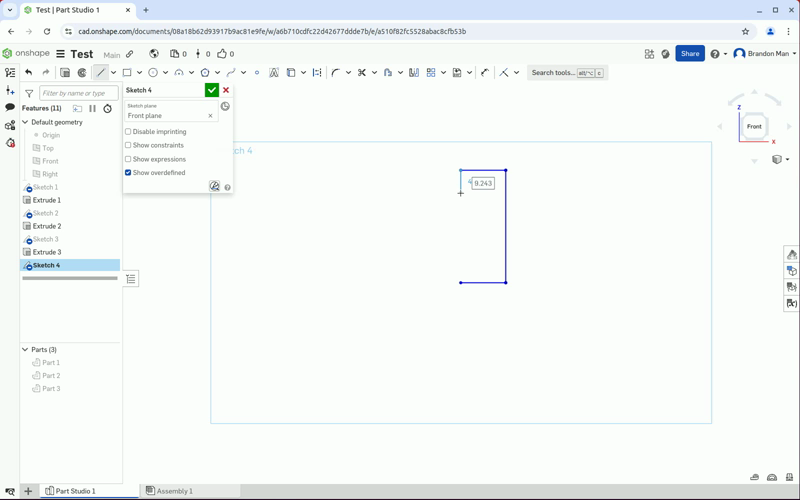
click(460, 192)
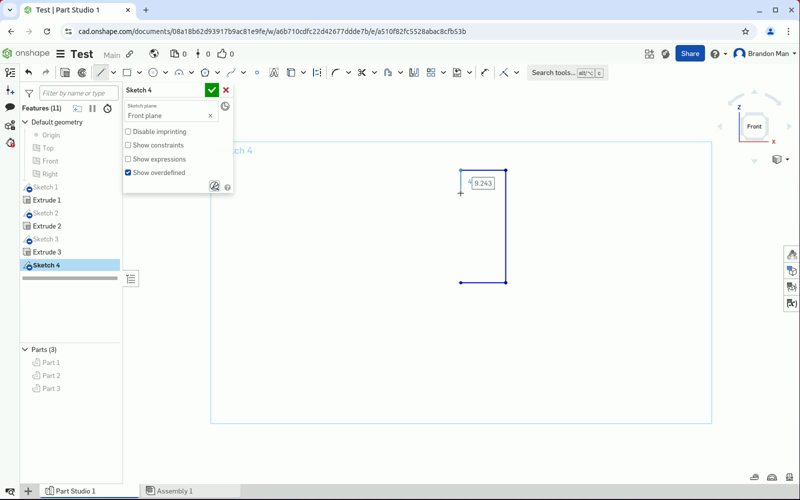
key_up(shift)
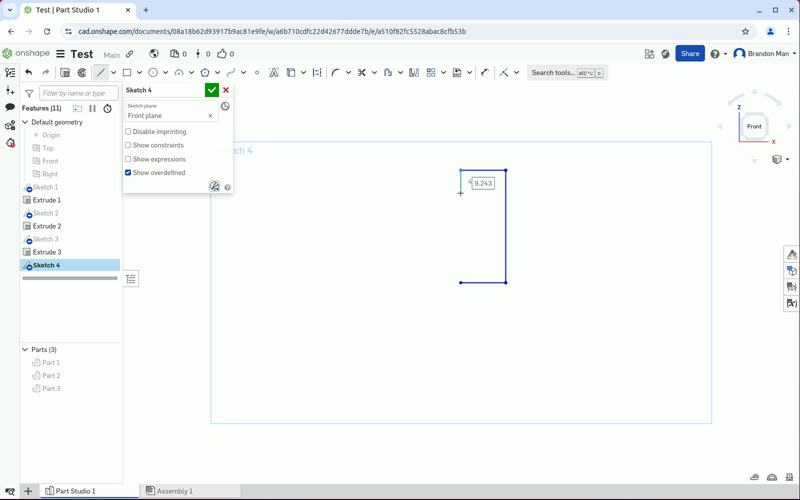
key_down(shift)
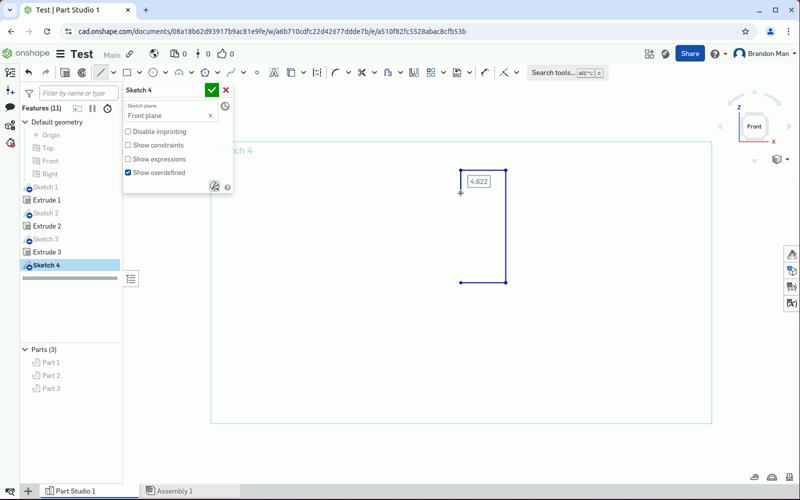
mouse_move(490, 192)
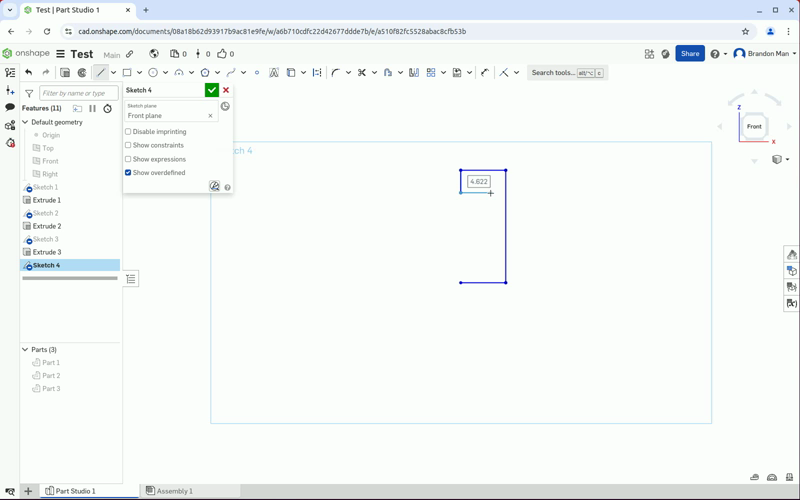
mouse_move(460, 215)
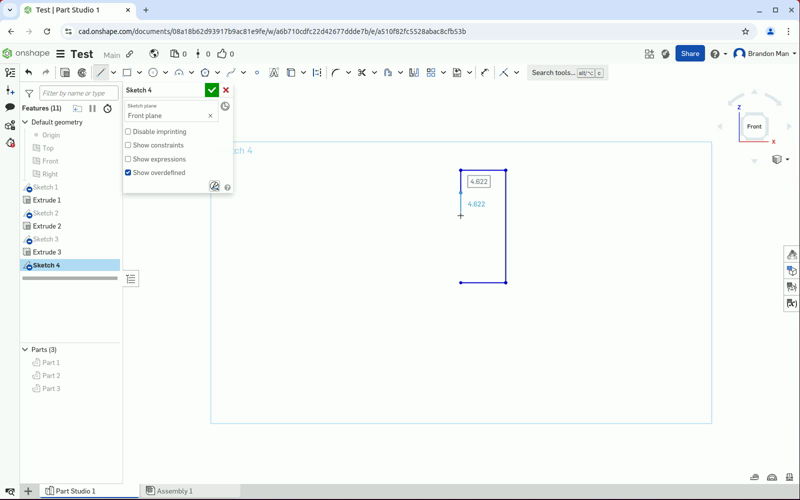
click(460, 215)
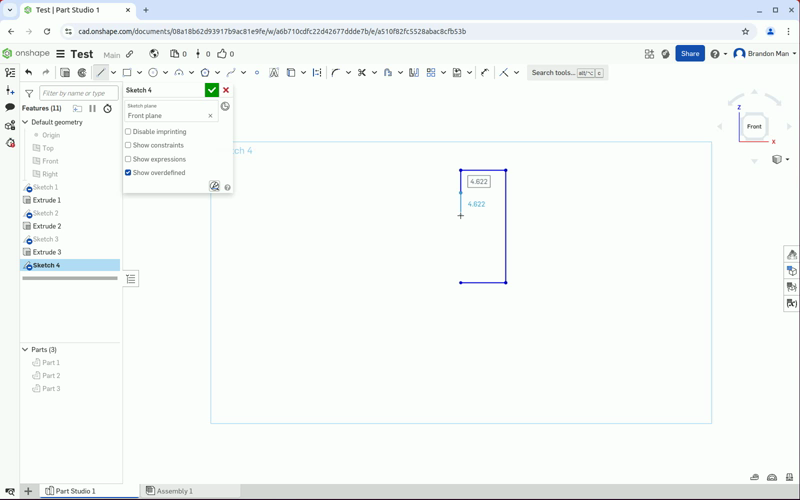
key_up(shift)
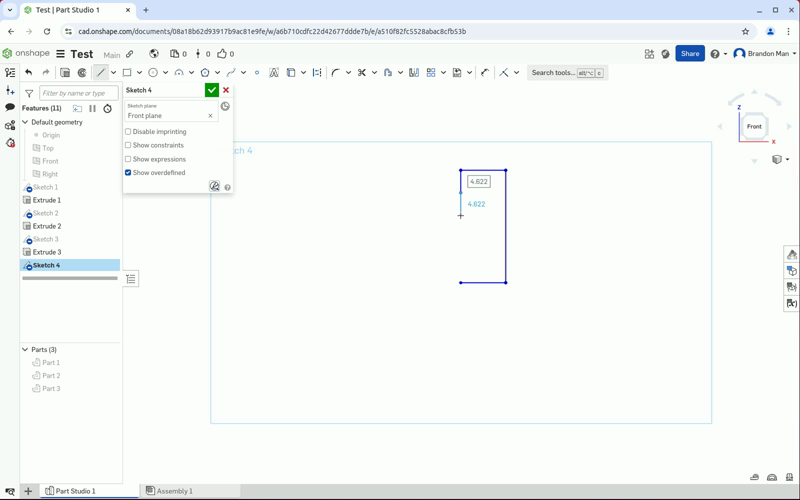
key_down(shift)
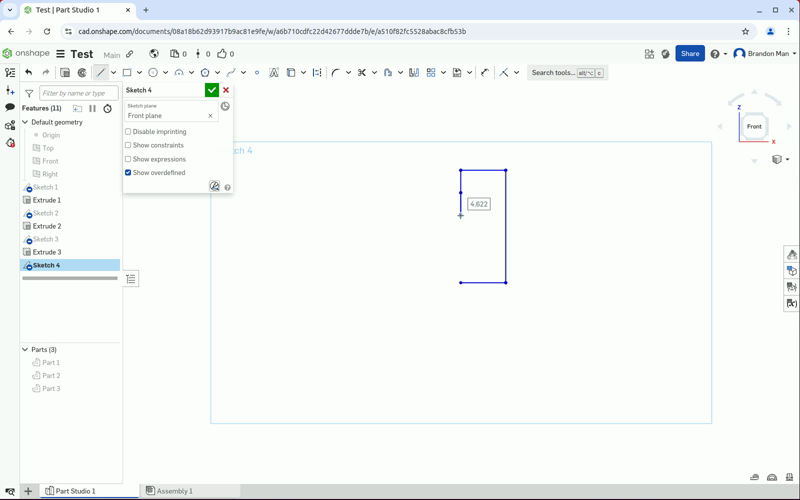
mouse_move(490, 215)
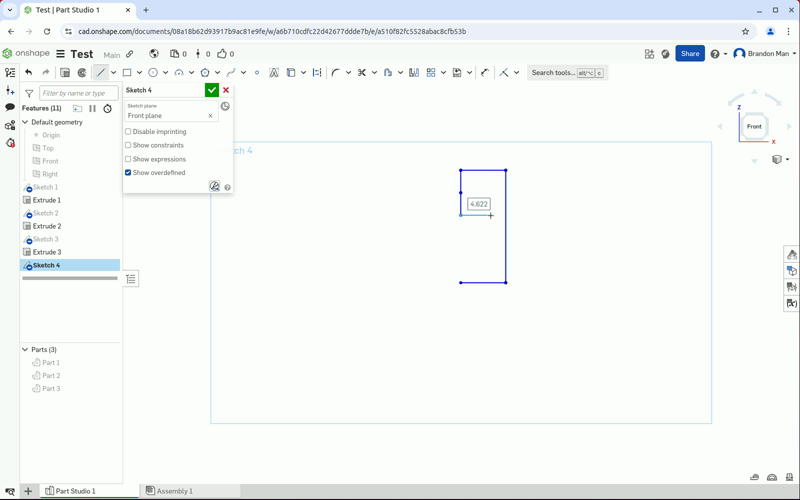
mouse_move(460, 237)
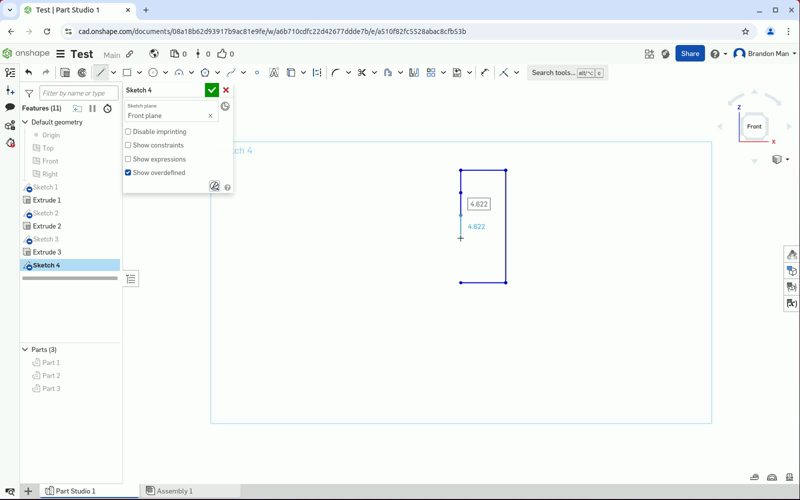
click(460, 237)
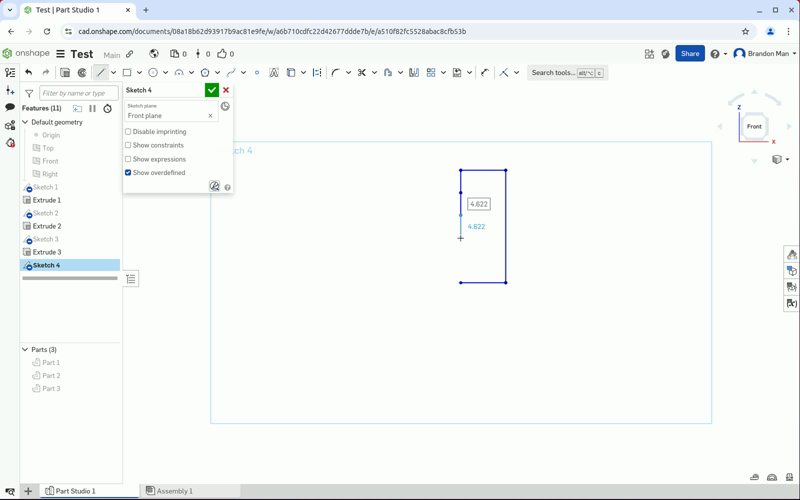
key_up(shift)
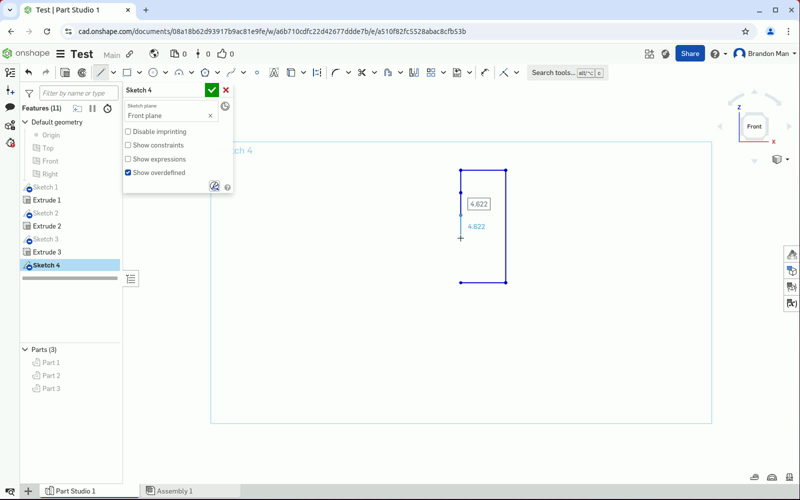
key_down(shift)
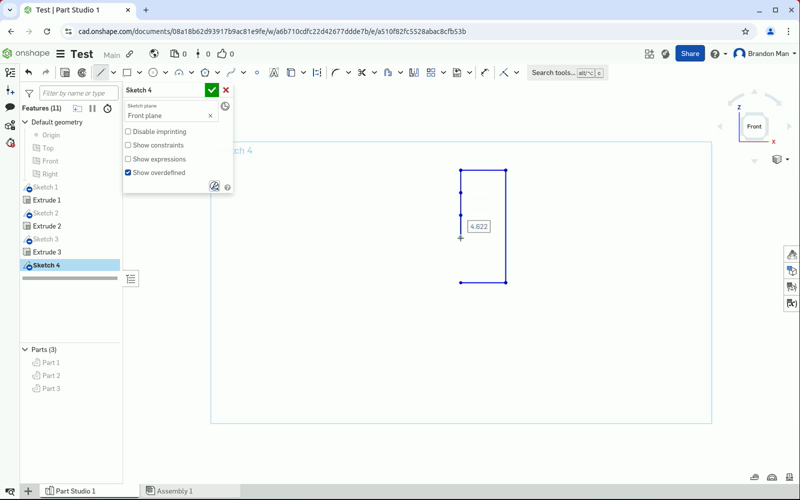
mouse_move(490, 237)
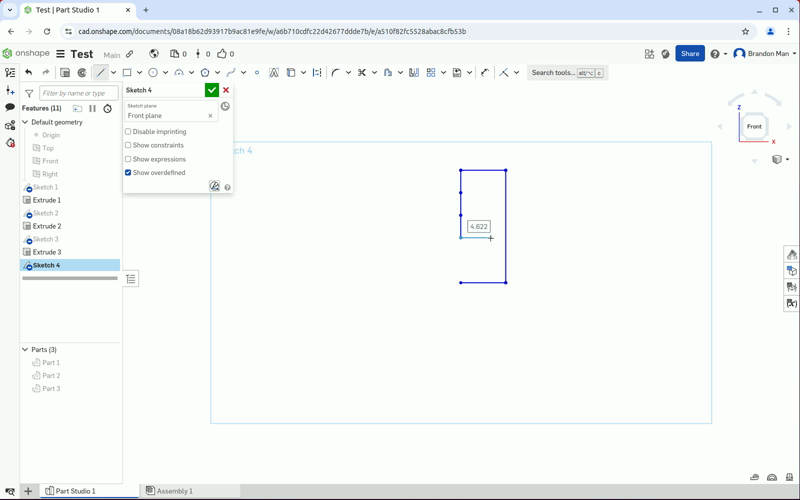
mouse_move(460, 260)
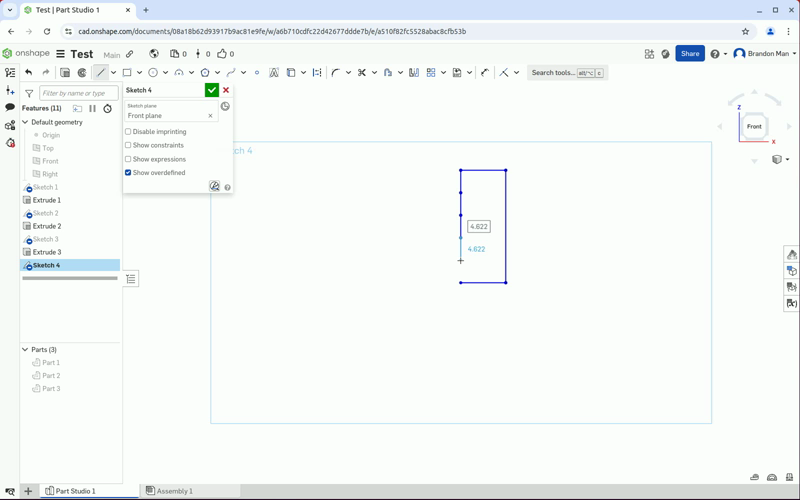
click(460, 260)
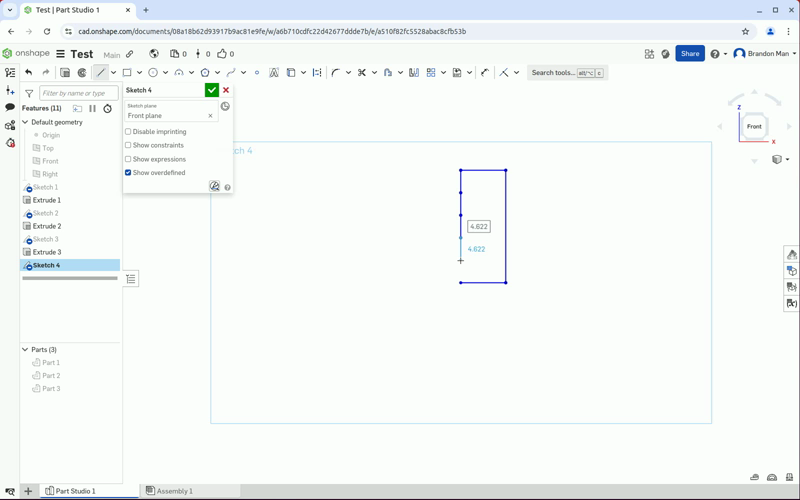
key_up(shift)
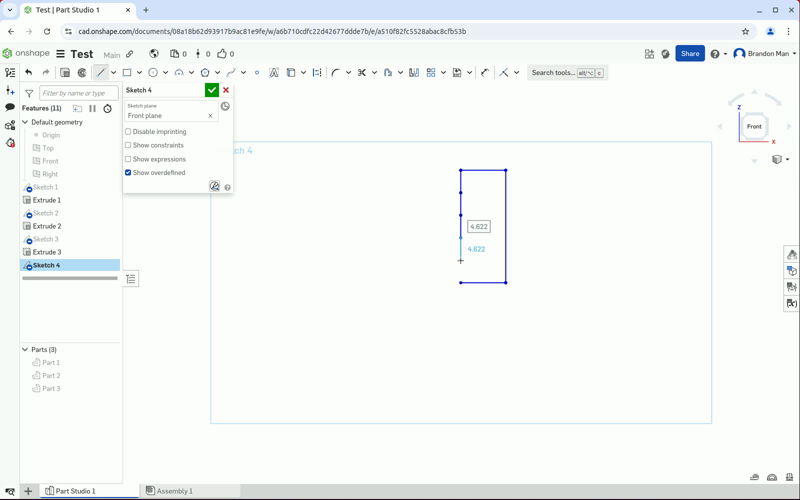
mouse_move(490, 260)
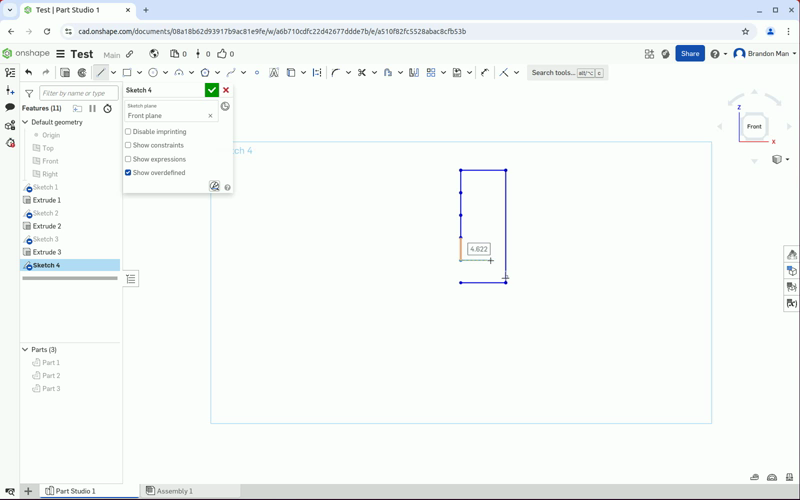
key_down(shift)
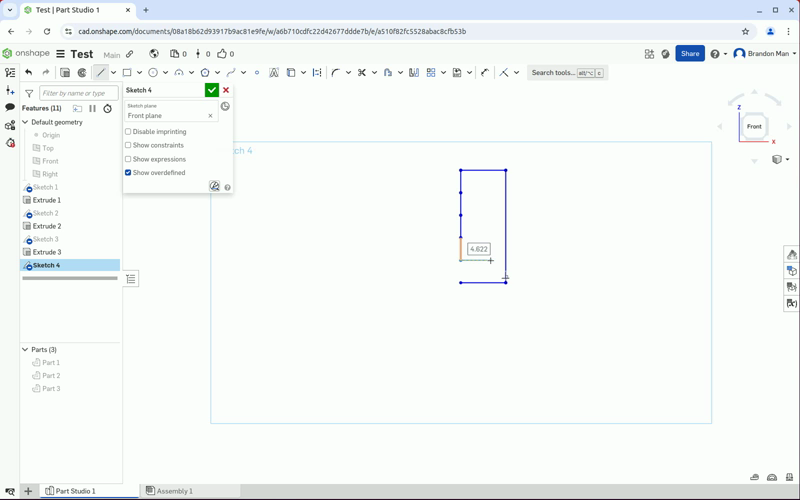
mouse_move(460, 282)
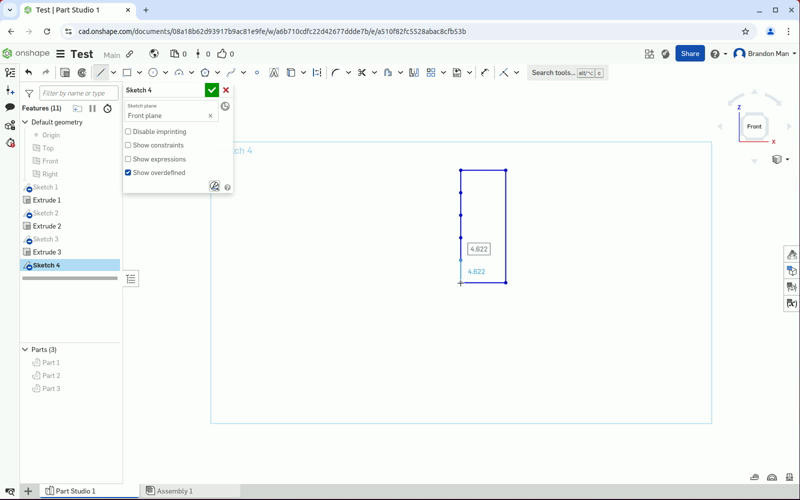
key_up(shift)
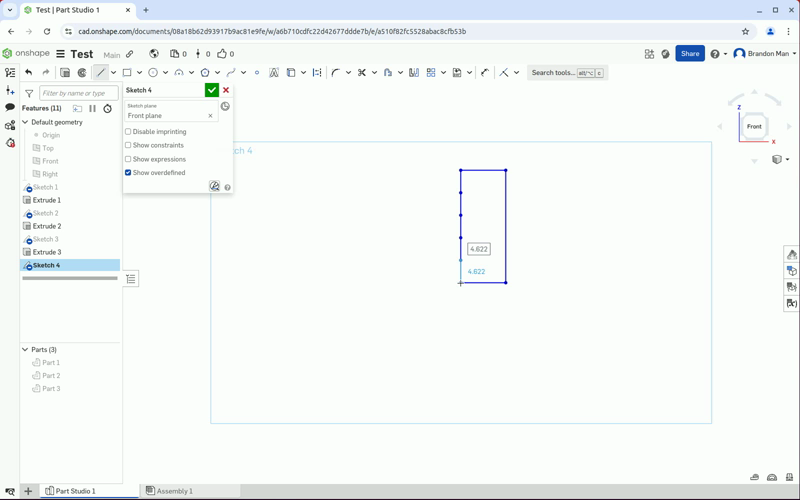
click(460, 282)
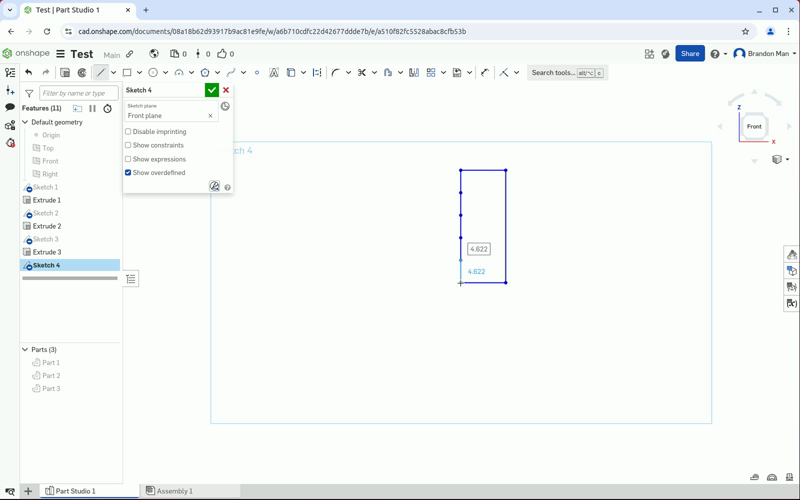
key(esc)
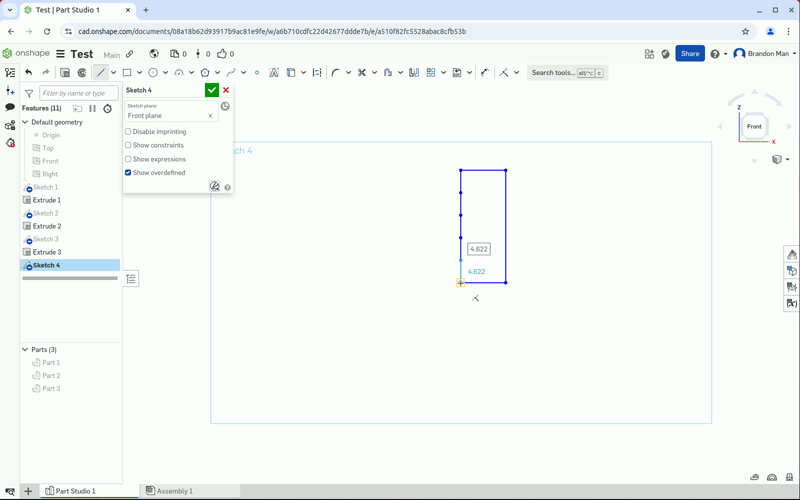
key(c)
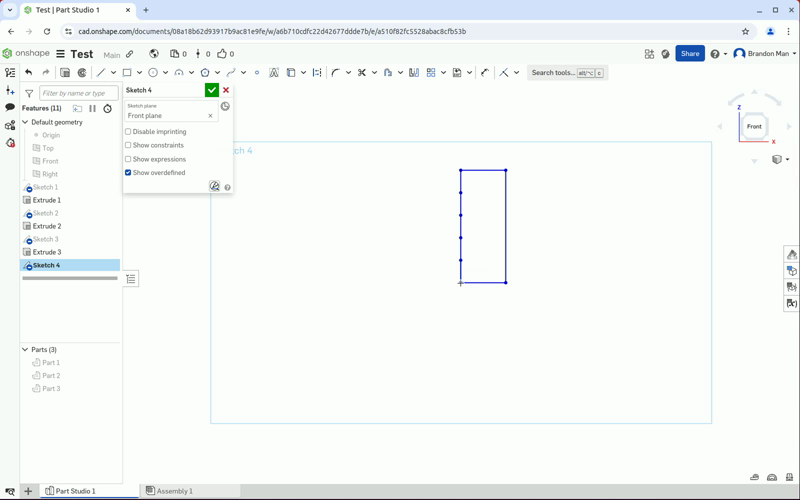
key_down(shift)
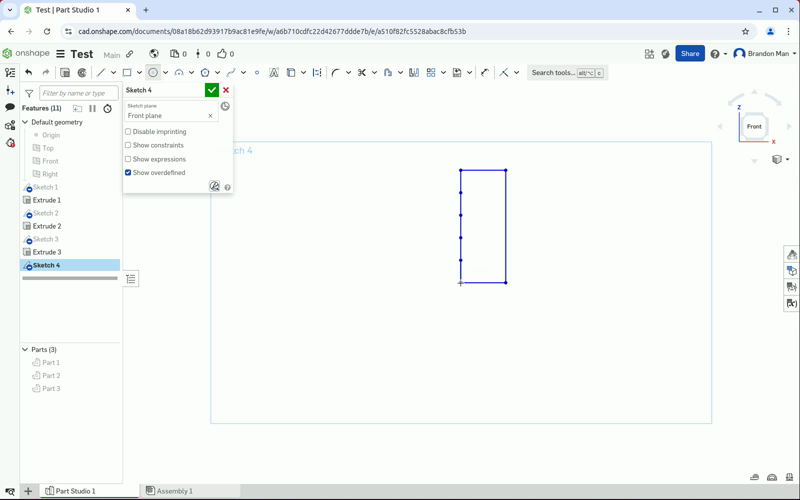
mouse_move(489, 260)
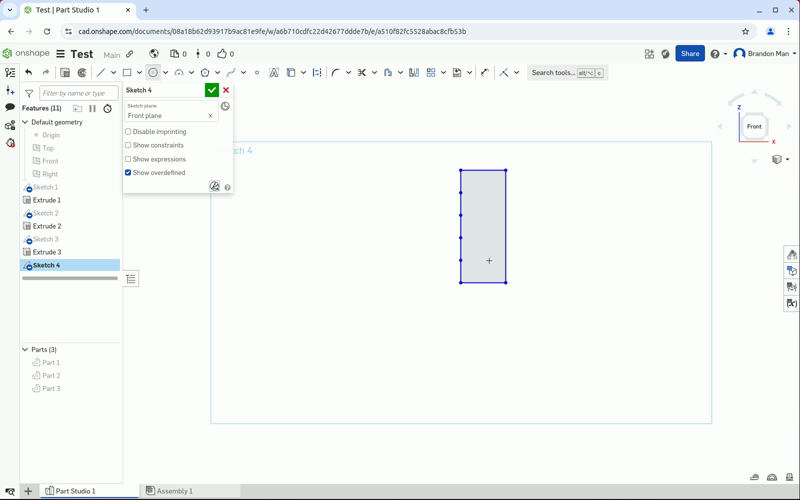
click(489, 260)
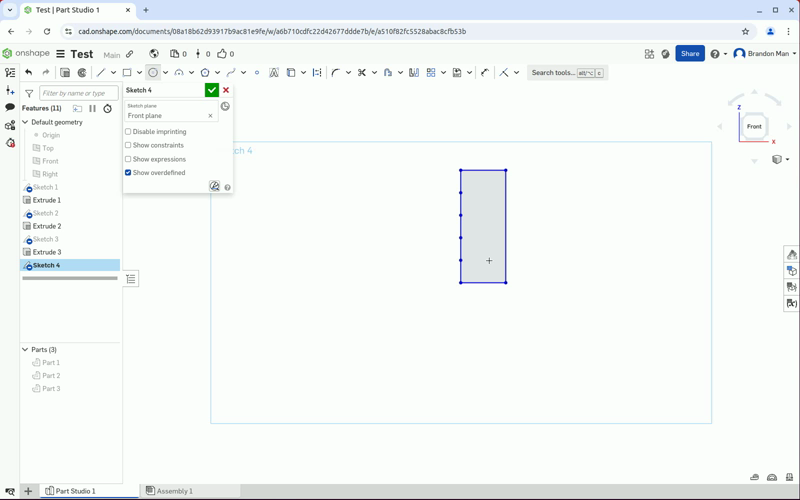
key_up(shift)
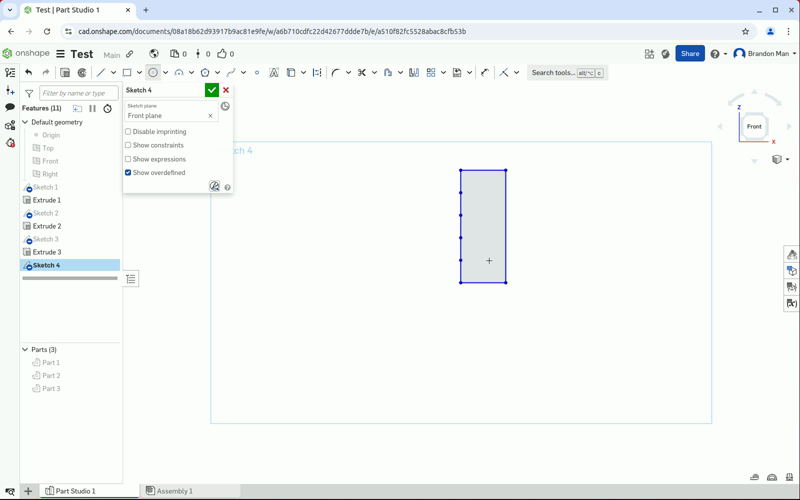
mouse_move(495, 260)
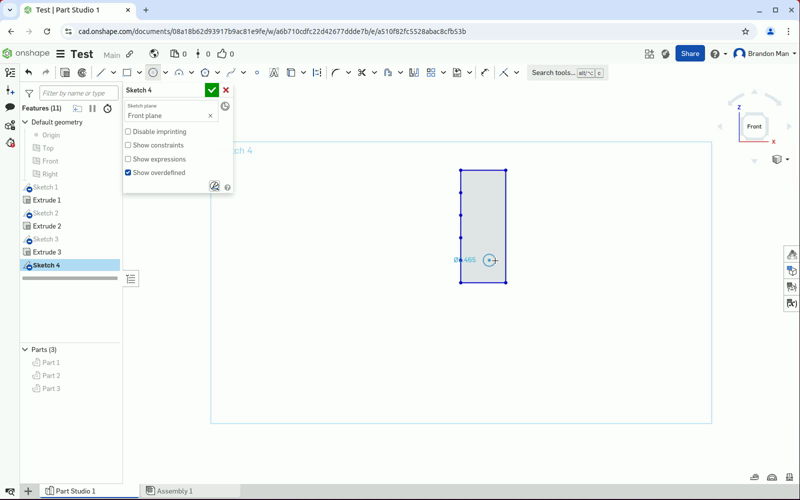
click(495, 260)
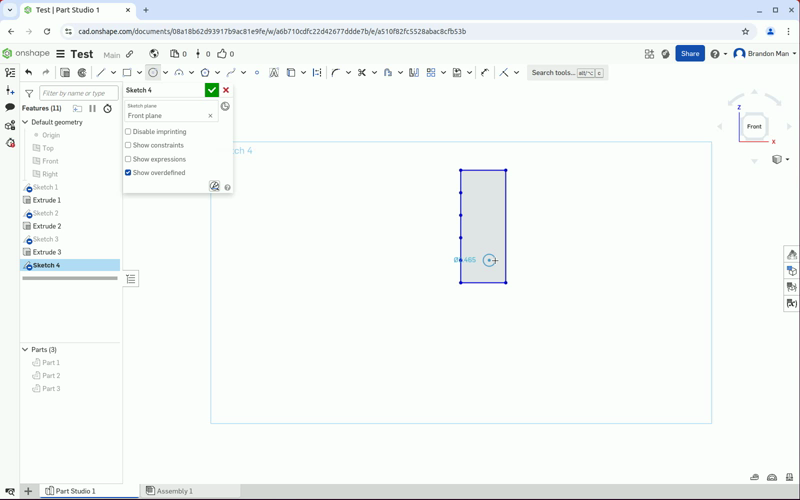
key(esc)
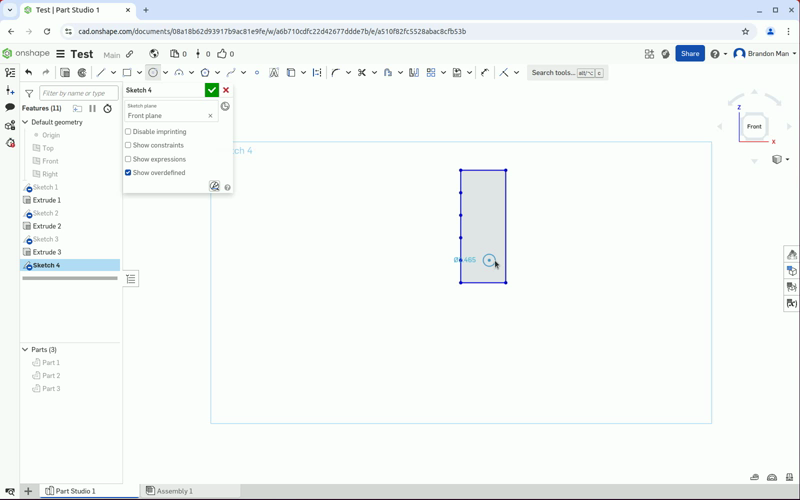
key(c)
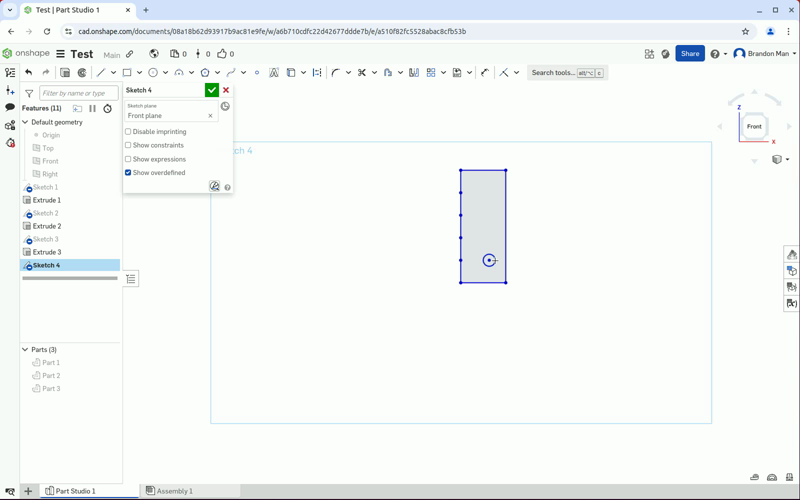
key_down(shift)
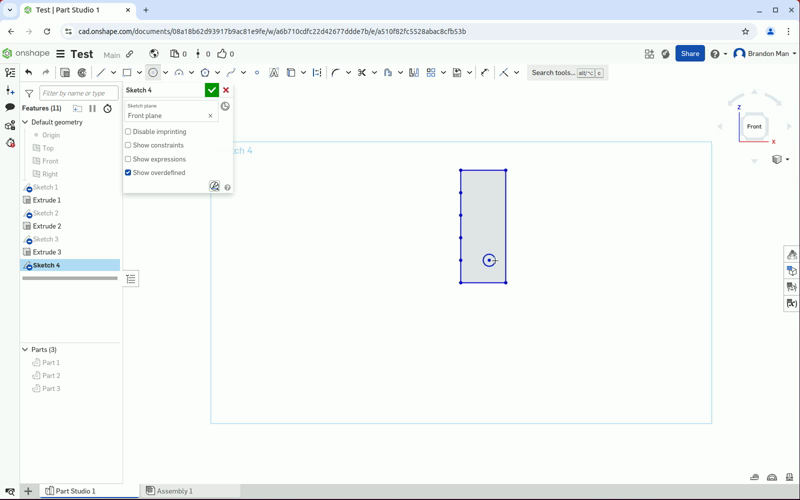
mouse_move(489, 226)
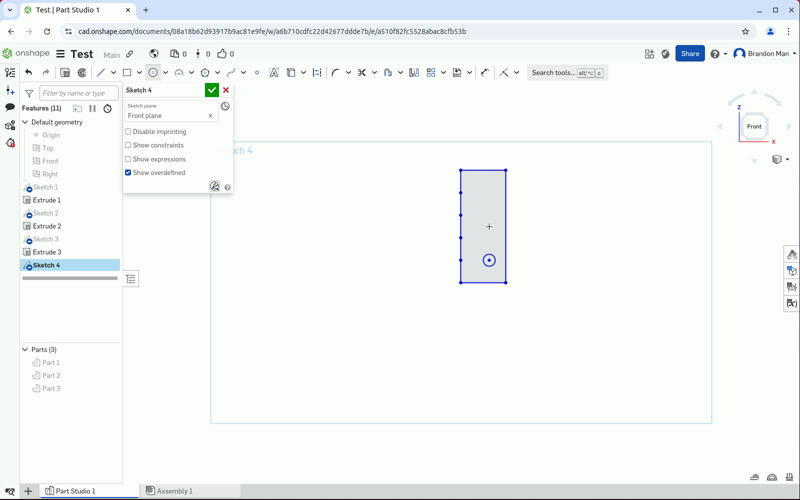
click(489, 226)
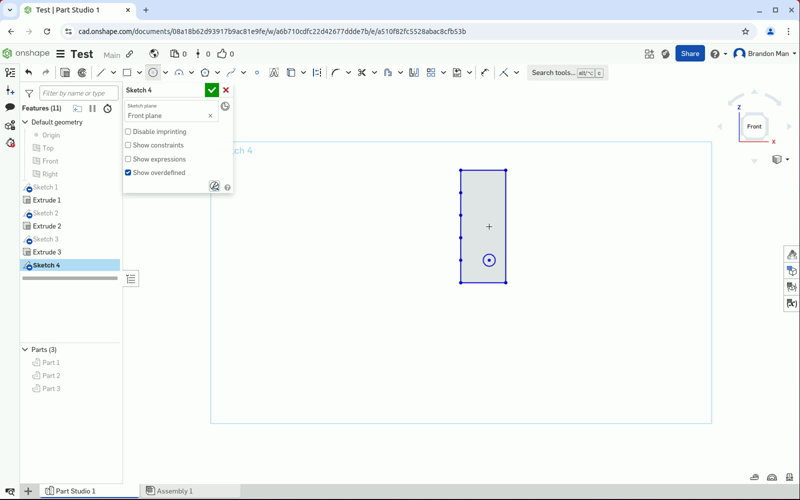
key_up(shift)
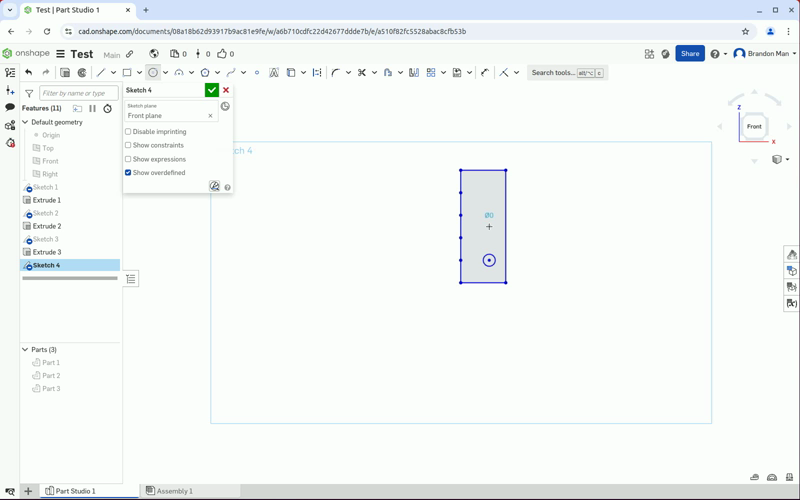
mouse_move(495, 226)
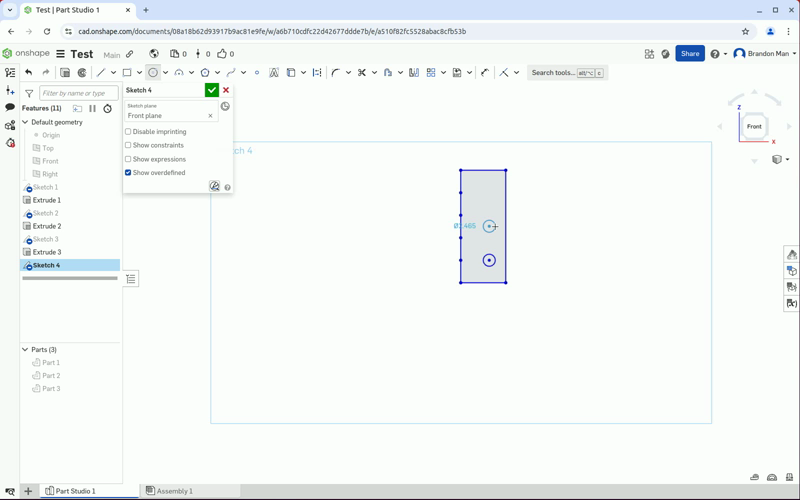
click(495, 226)
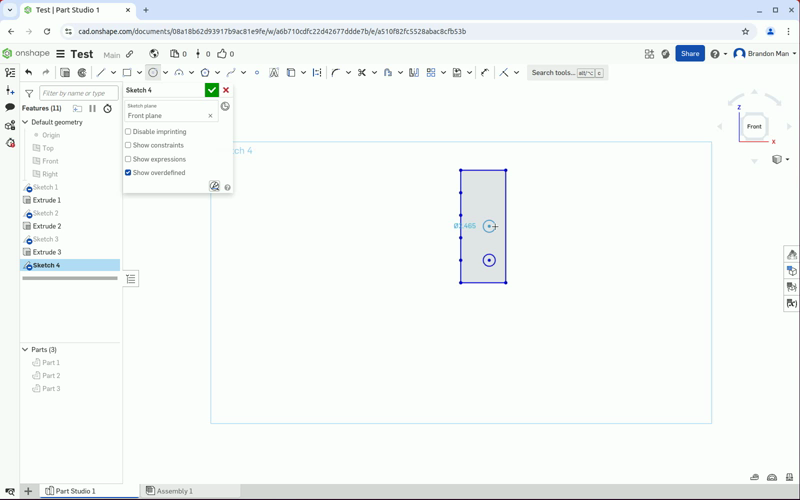
key(esc)
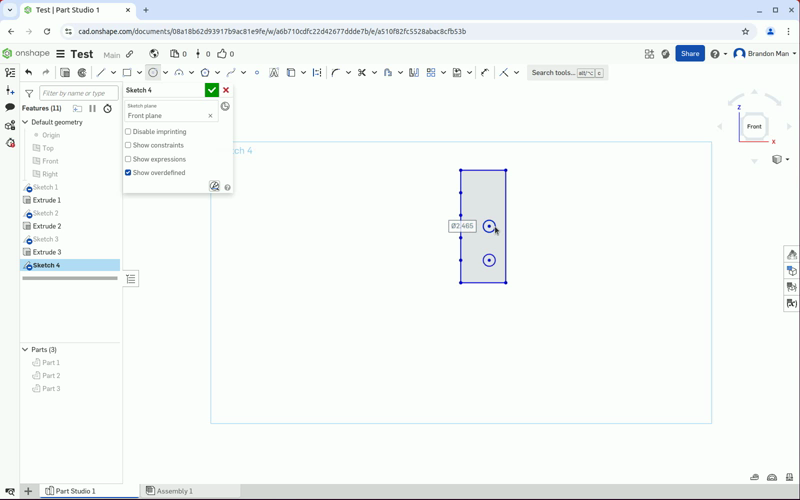
key(c)
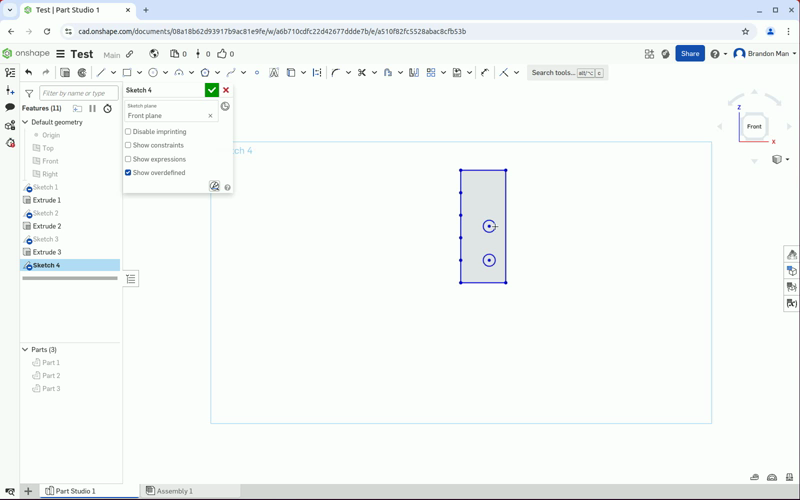
key_down(shift)
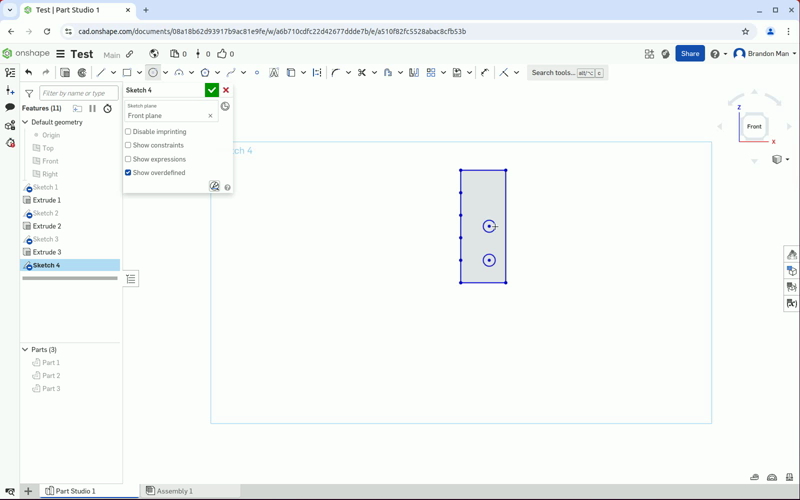
mouse_move(489, 192)
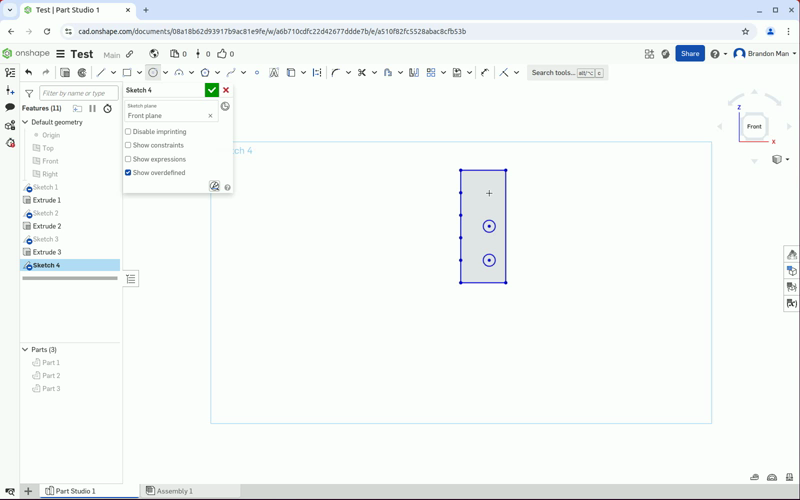
click(489, 192)
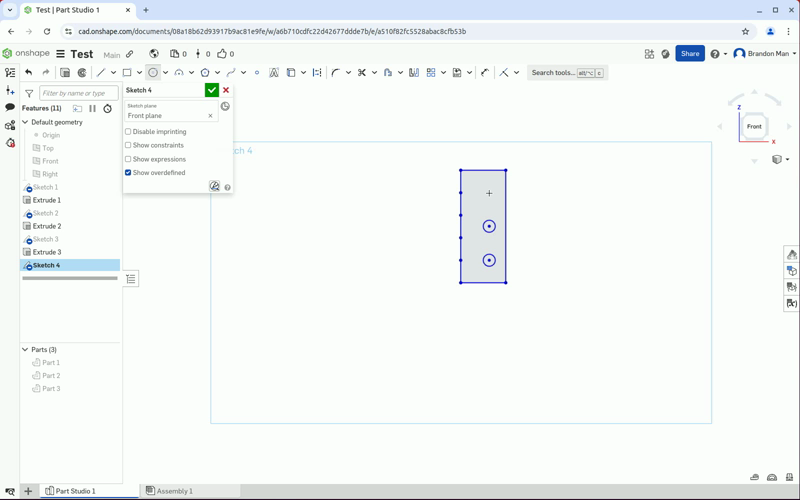
key_up(shift)
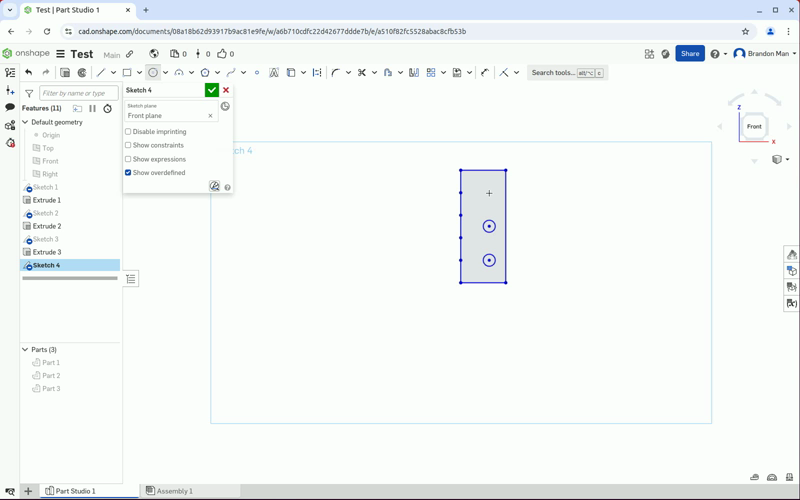
mouse_move(495, 192)
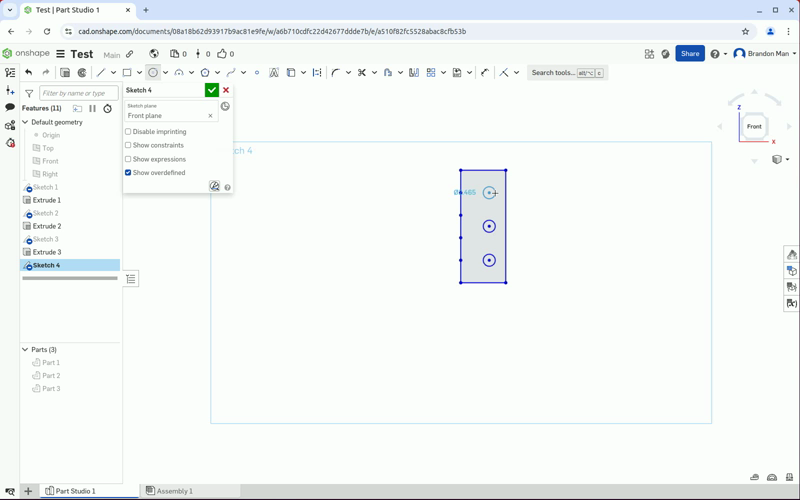
click(495, 192)
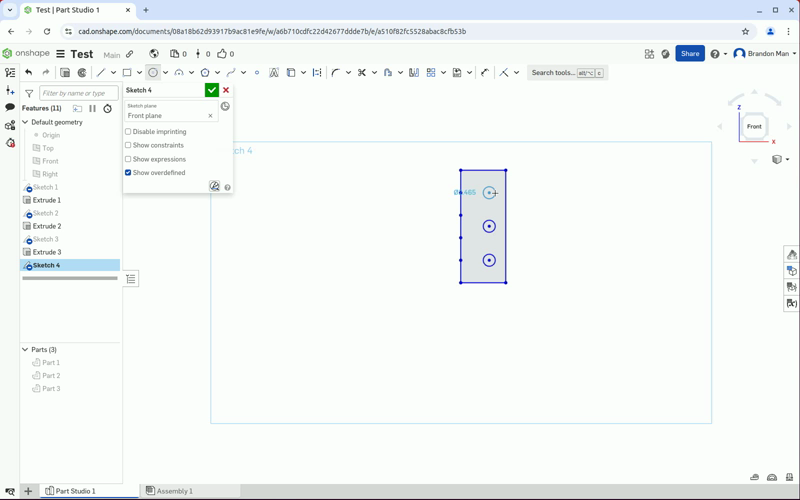
key(esc)
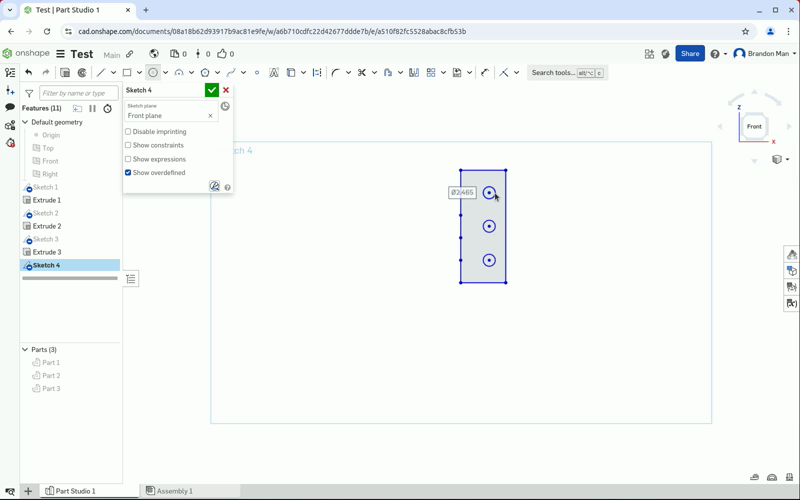
mouse_move(501, 243)
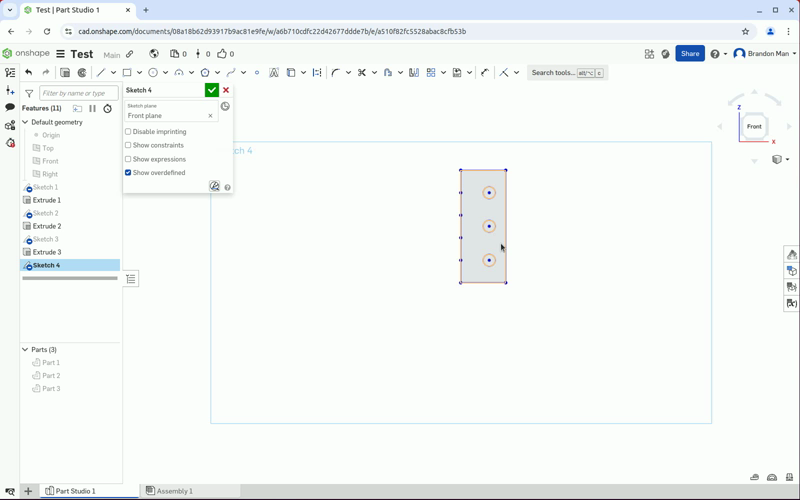
click(501, 243)
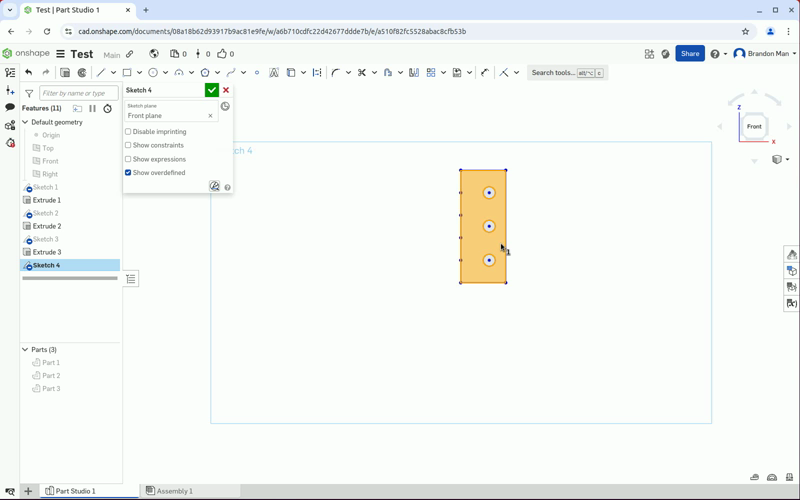
mouse_move(73, 352)
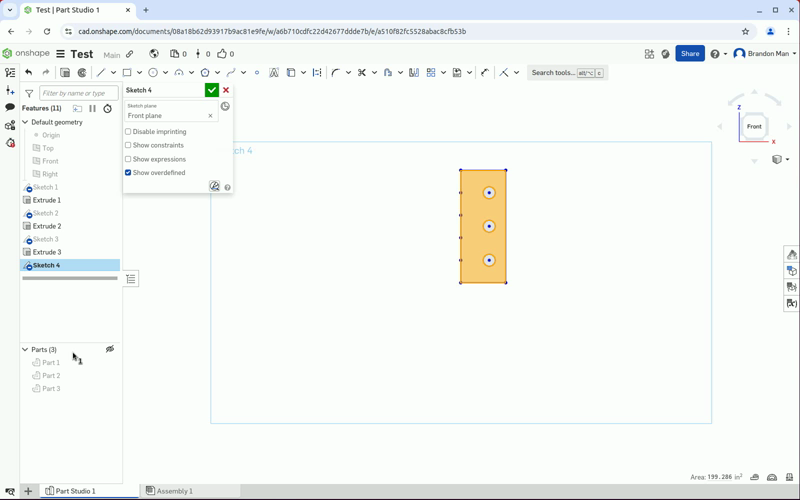
key(shift+y)
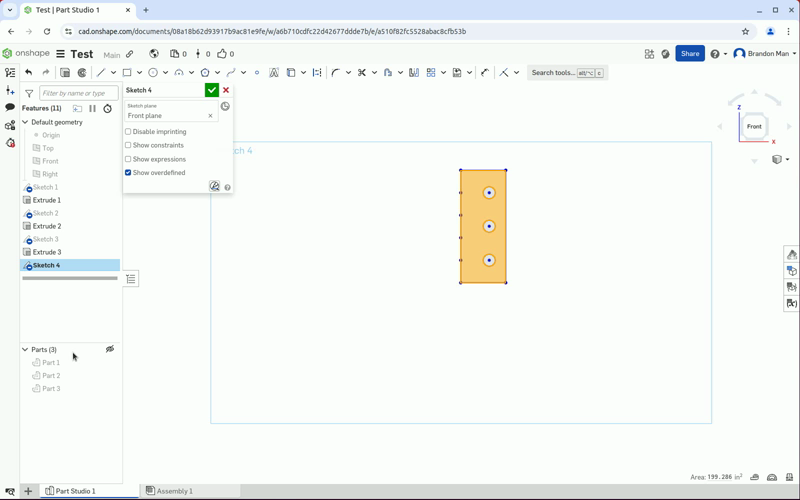
key(shift+e)
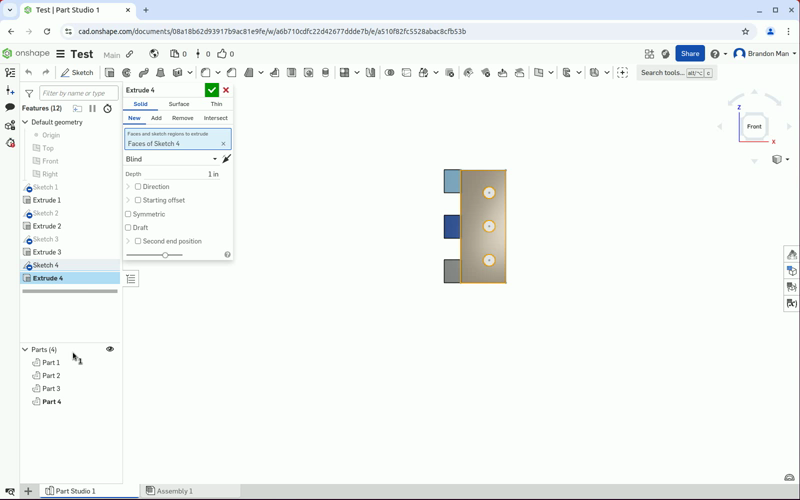
mouse_move(143, 106)
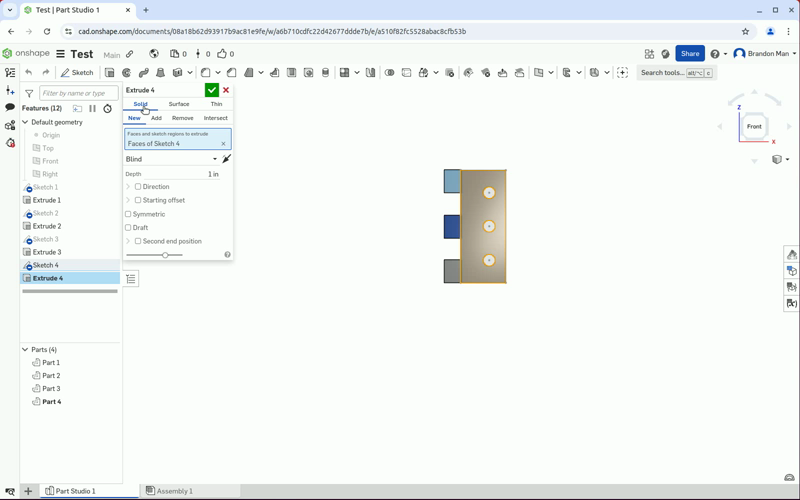
click(143, 106)
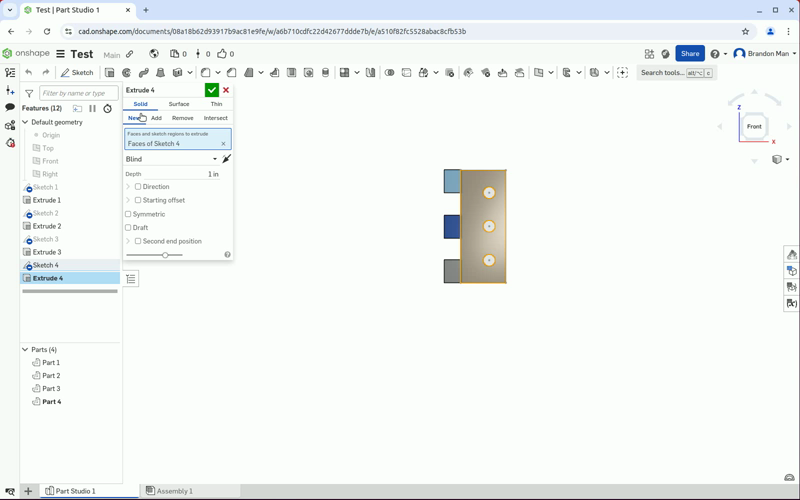
mouse_move(137, 120)
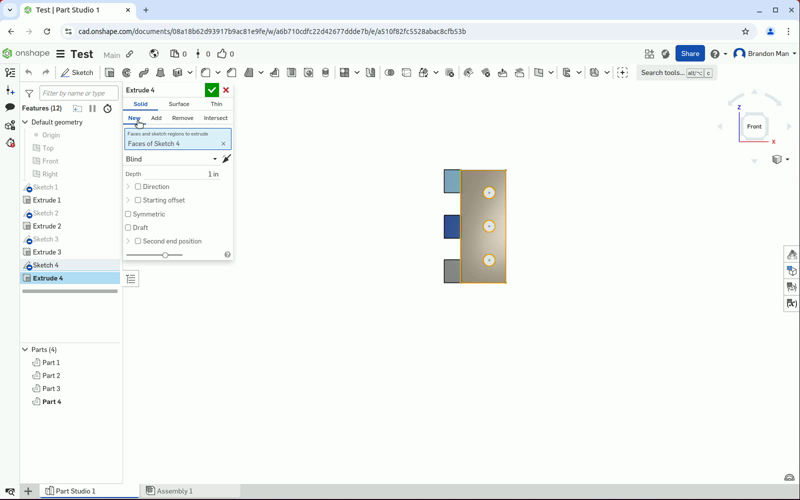
click(137, 120)
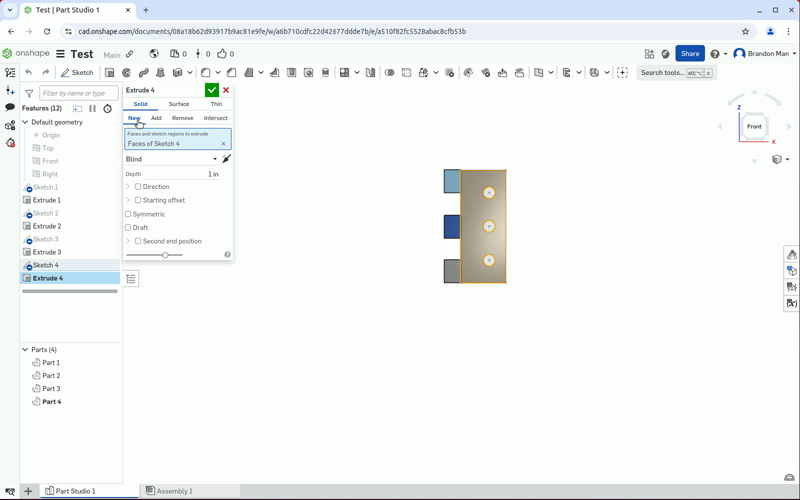
key(tab, 4)
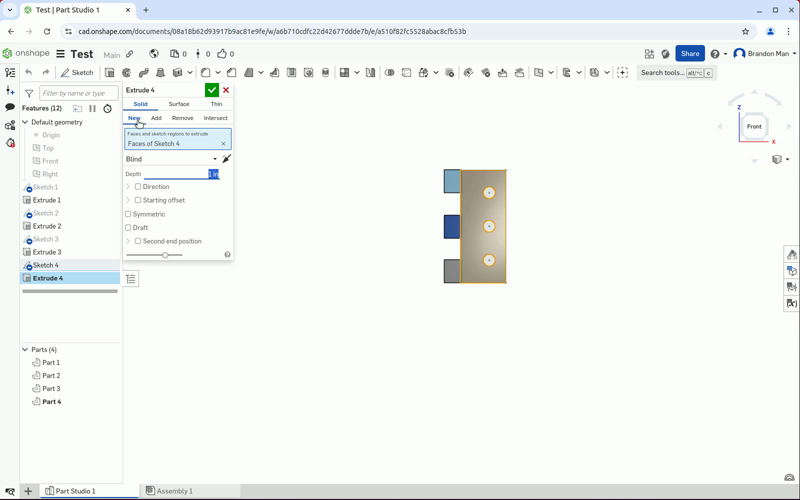
text(0.722)
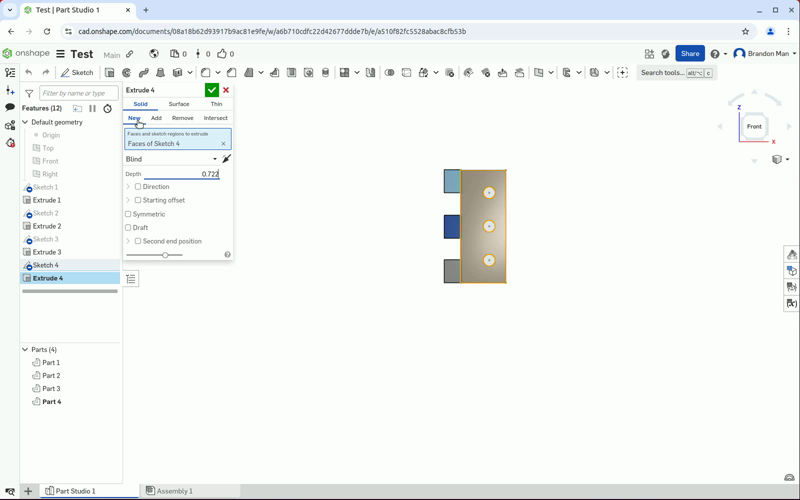
key(enter)
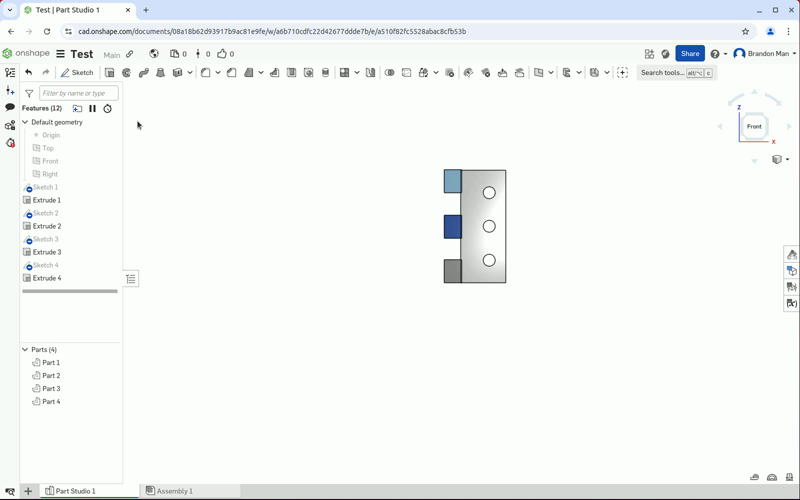
key(shift+h)
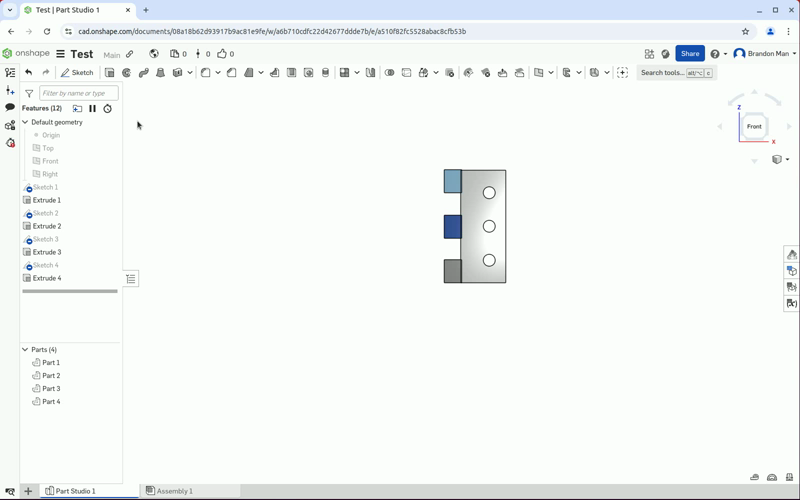
key(shift+h)
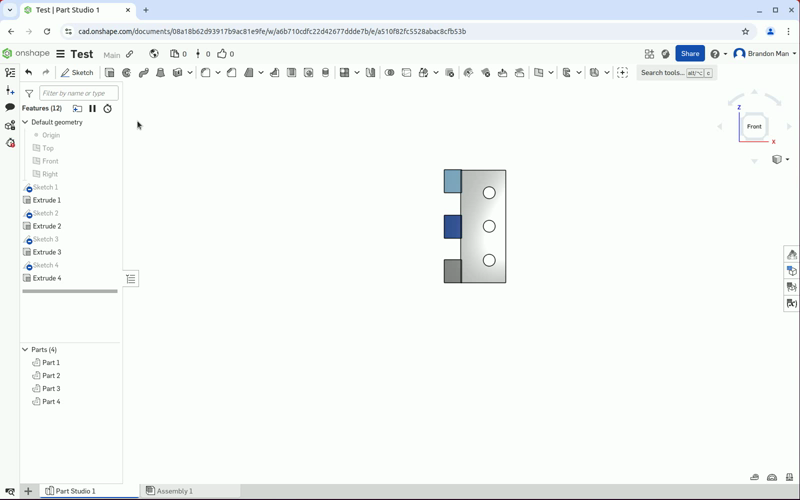
mouse_move(73, 189)
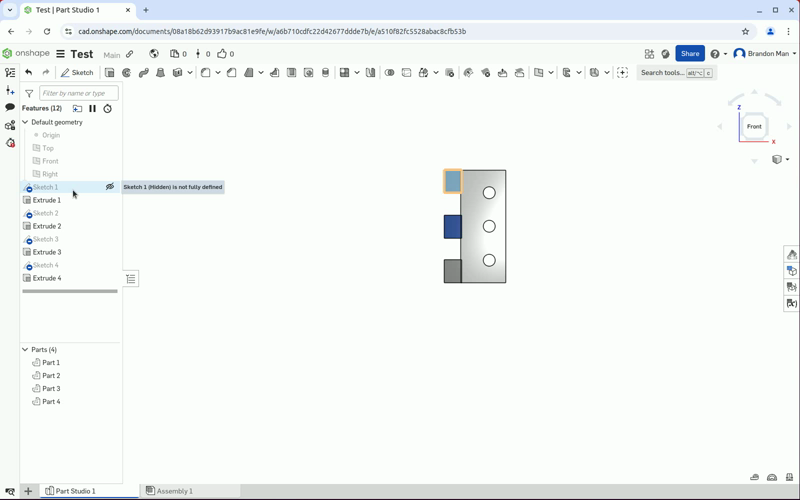
click(73, 189)
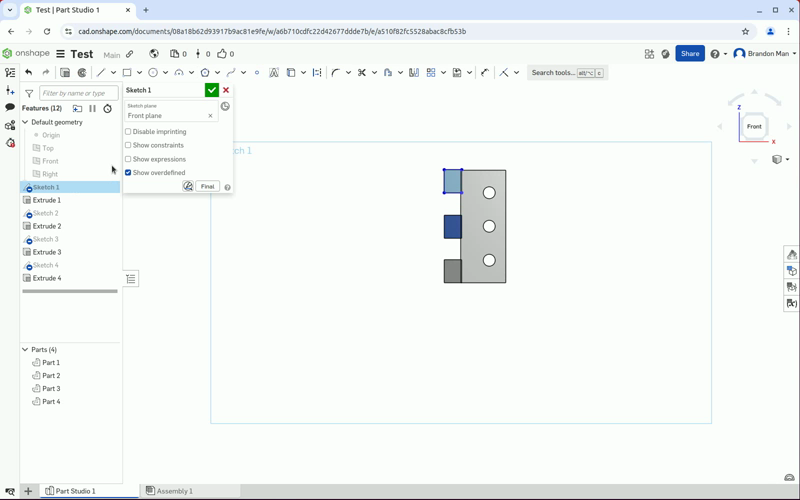
mouse_move(229, 92)
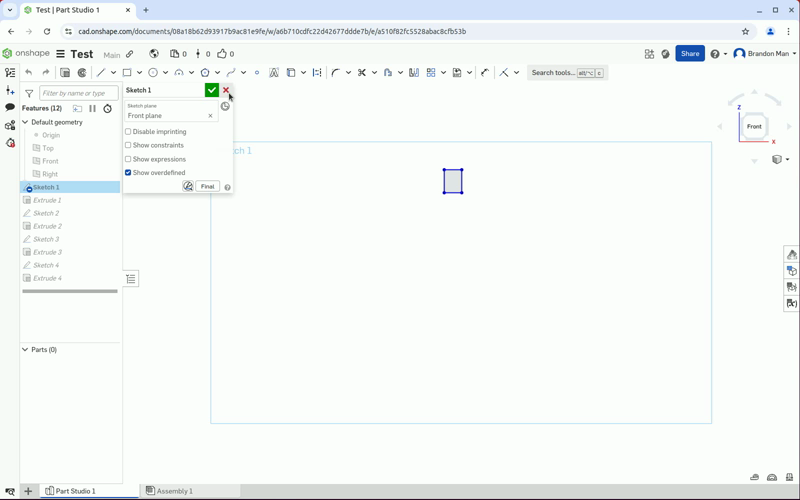
click(229, 92)
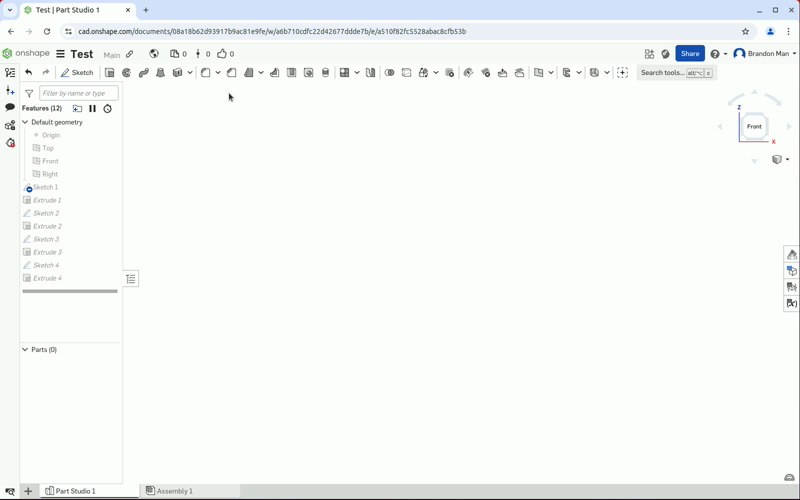
mouse_move(73, 352)
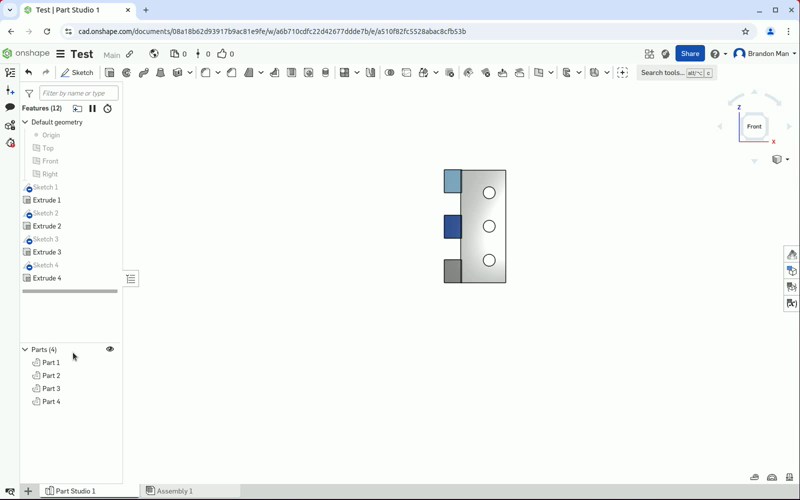
key(y)
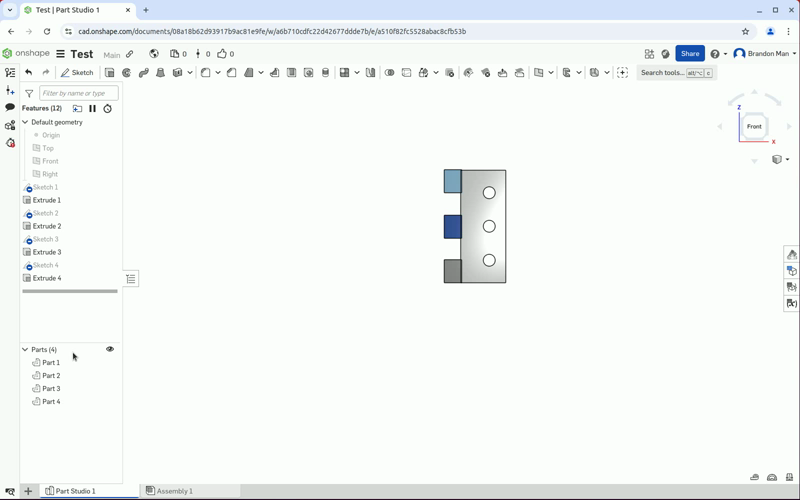
key(shift+p)
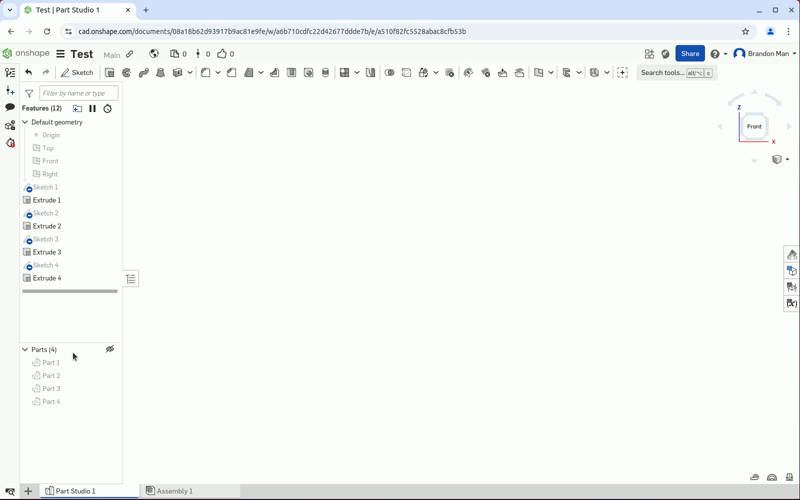
key(space)
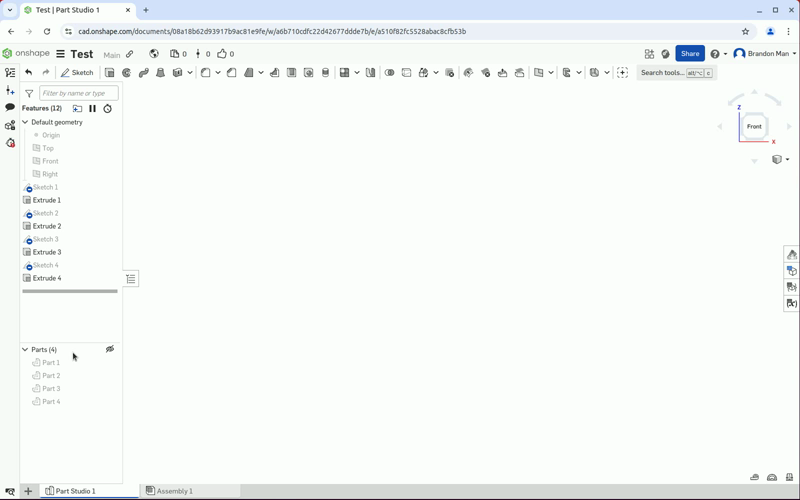
key_down(shift)
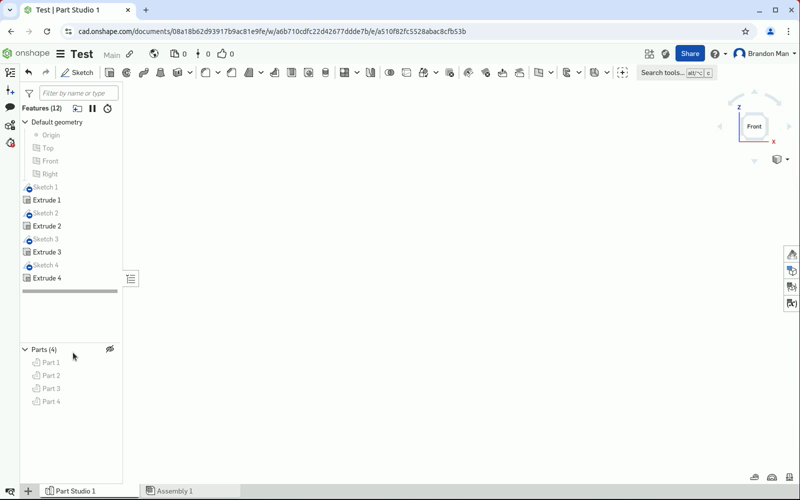
key(down)
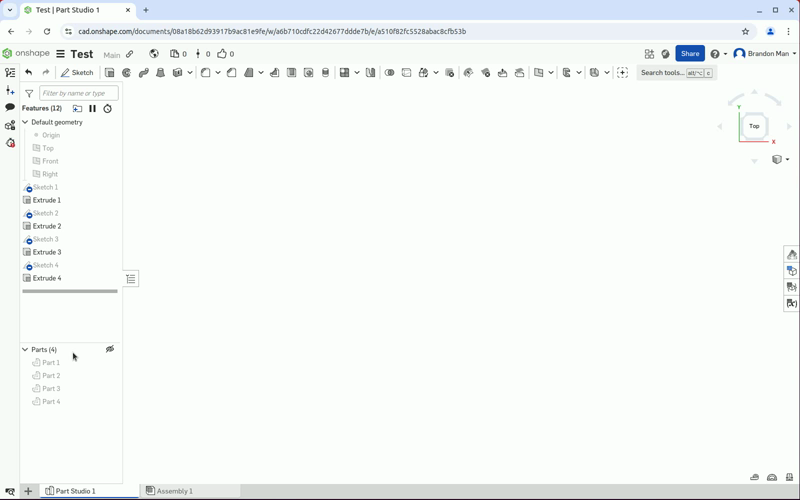
key_up(shift)
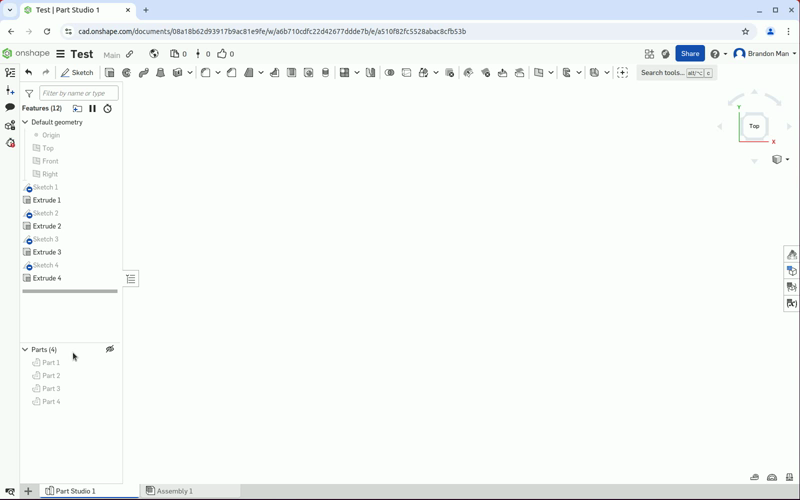
mouse_move(73, 352)
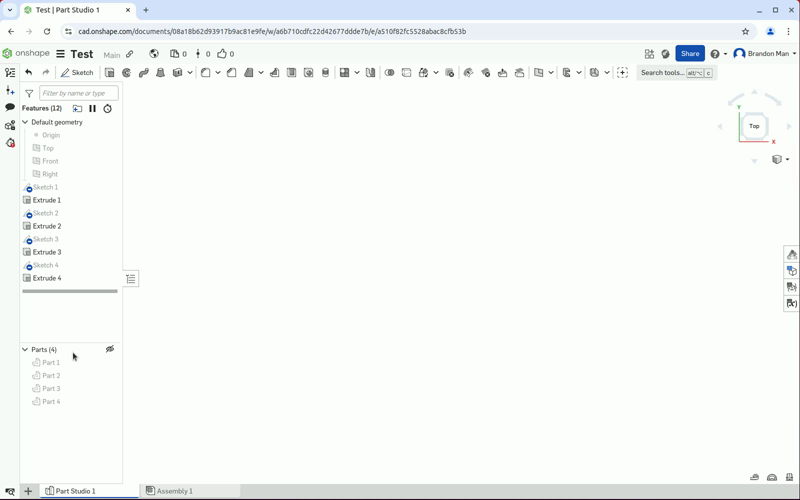
key(shift+y)
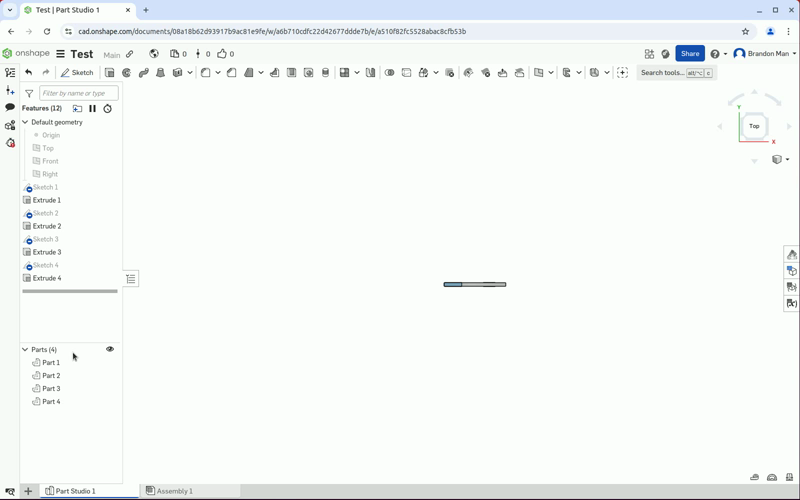
mouse_move(541, 75)
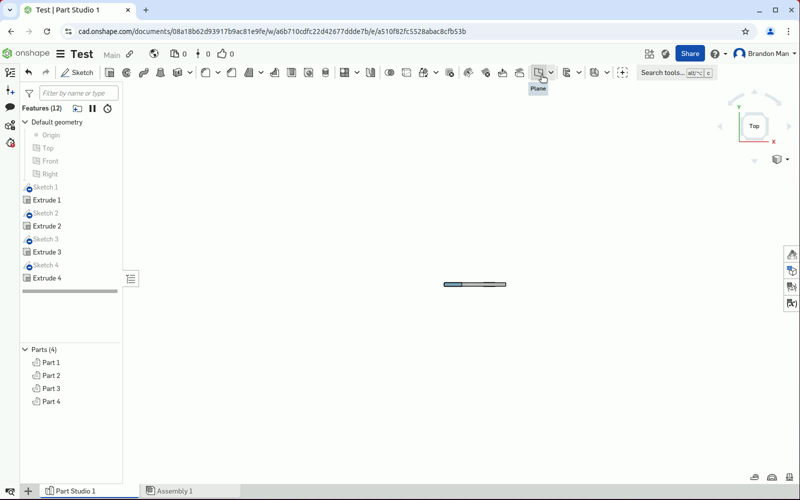
click(541, 75)
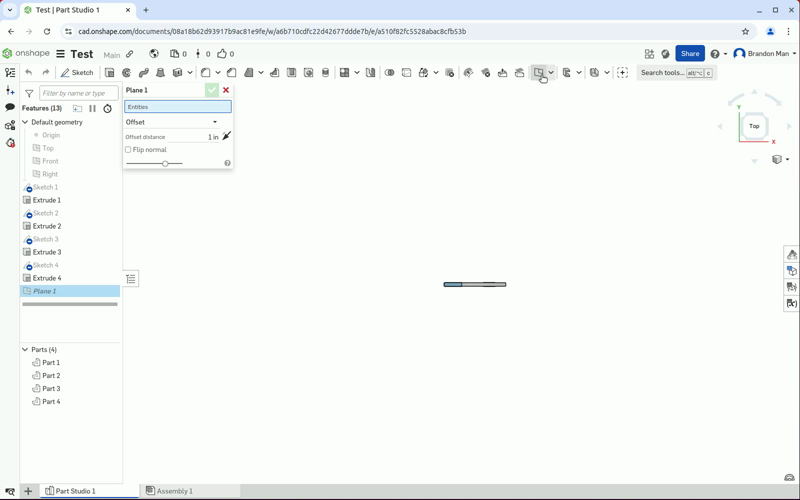
mouse_move(73, 150)
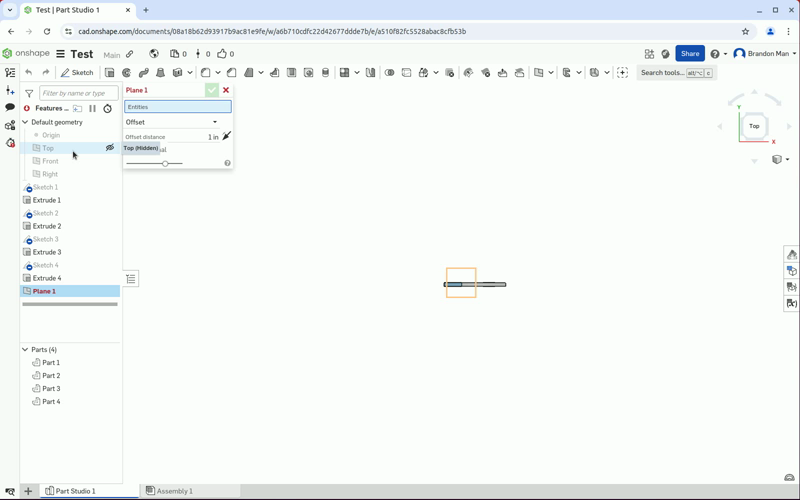
click(73, 150)
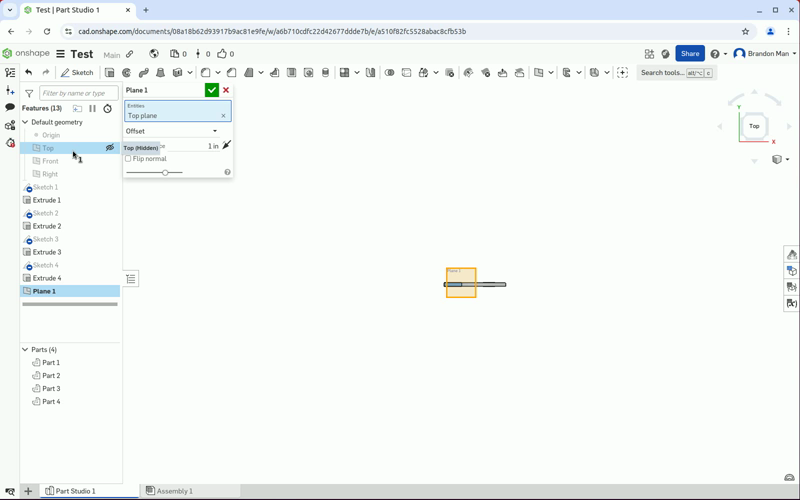
key(tab, 2)
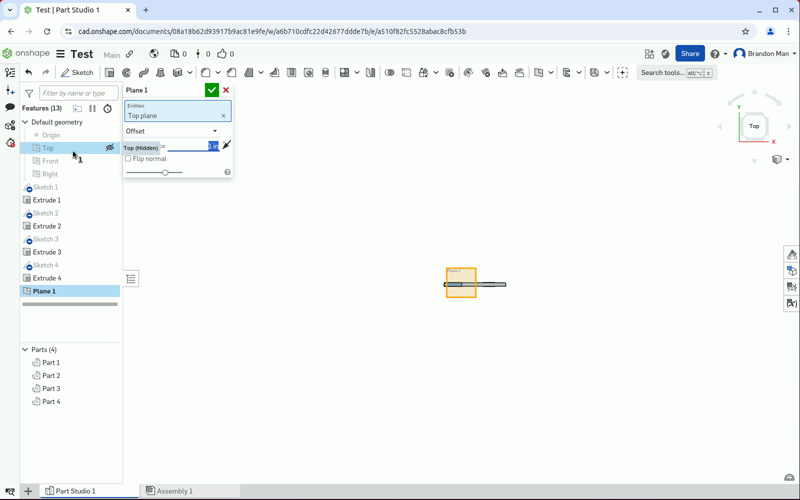
text(23.108)
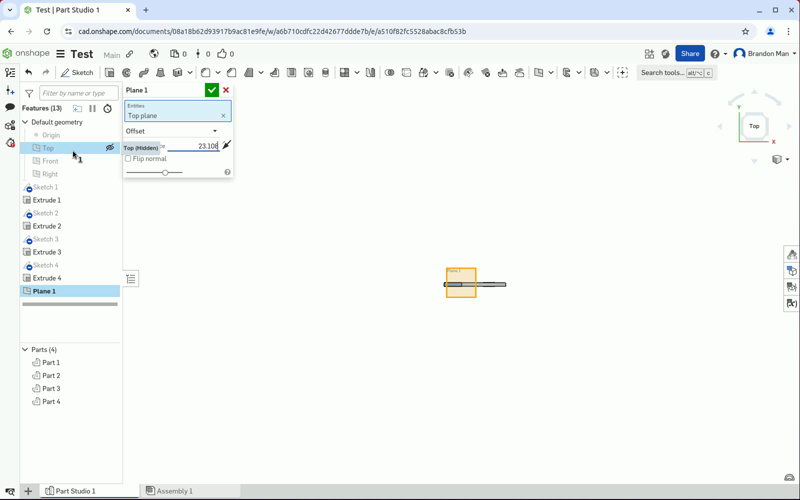
key(enter, 2)
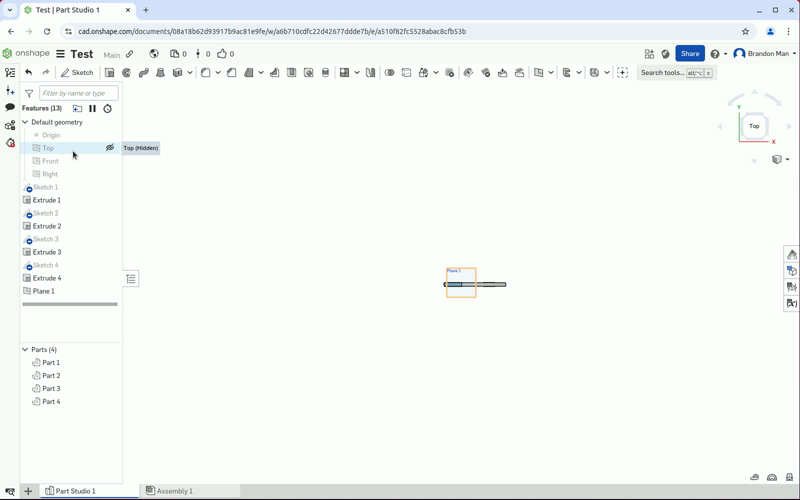
key(shift+s)
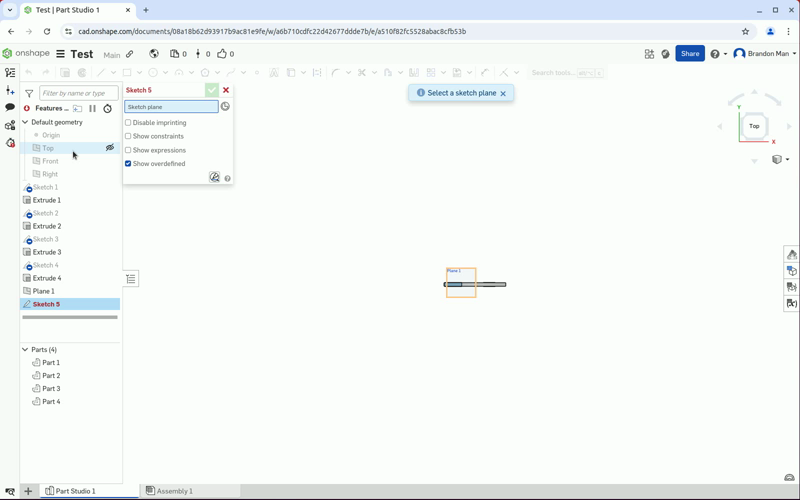
mouse_move(73, 293)
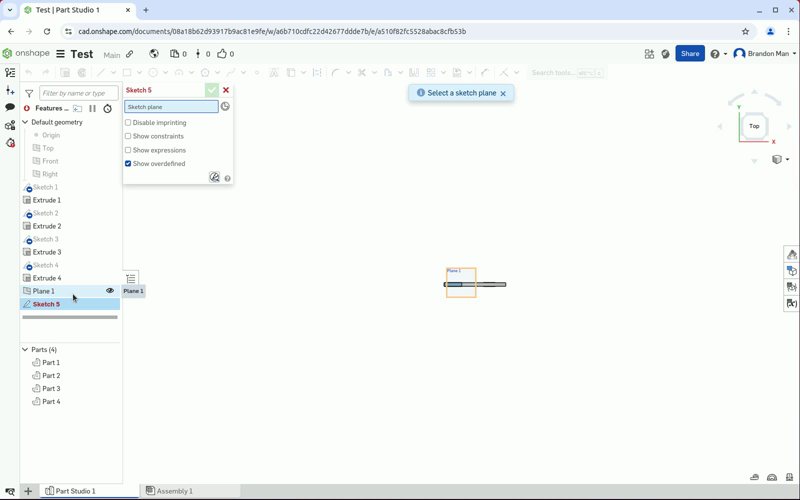
click(73, 293)
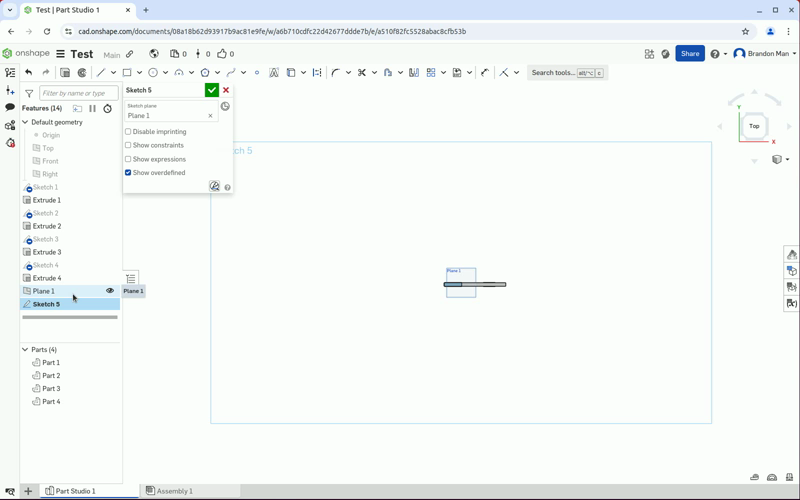
mouse_move(73, 352)
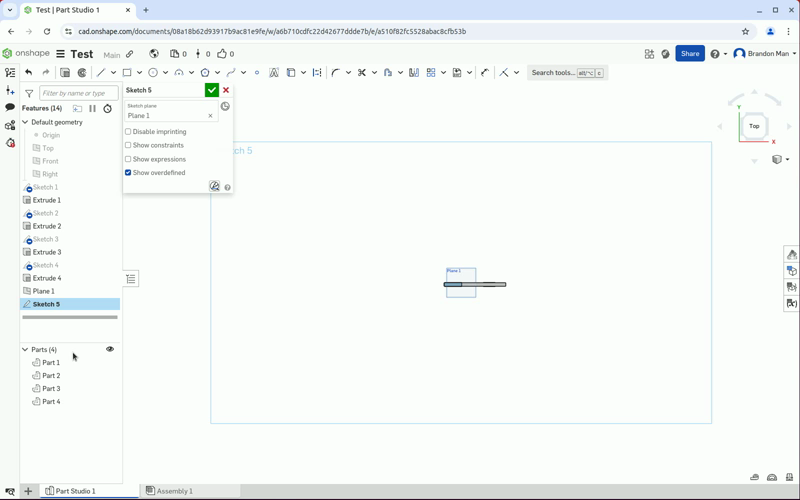
key(y)
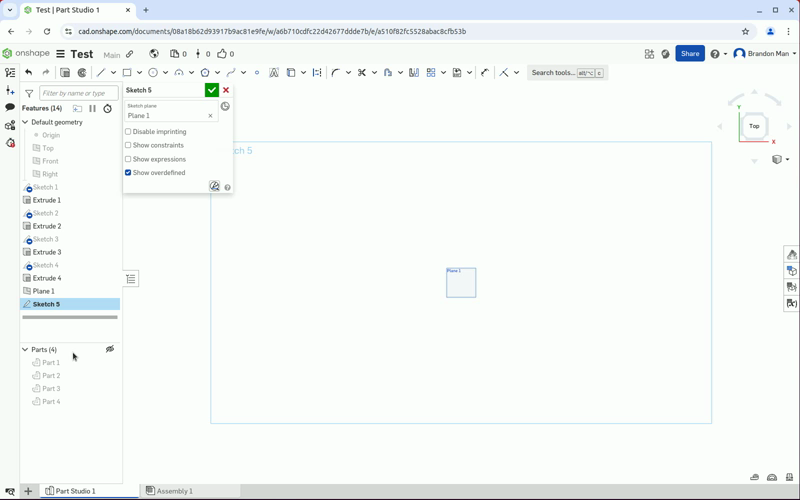
key(a)
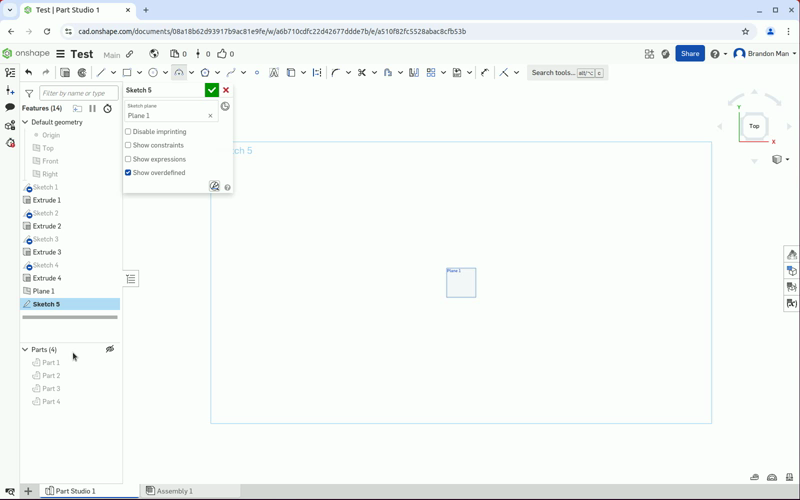
key_down(shift)
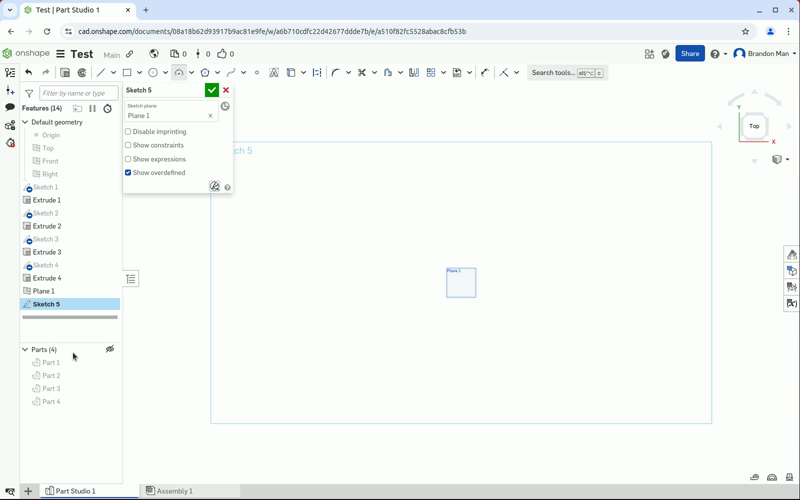
mouse_move(444, 284)
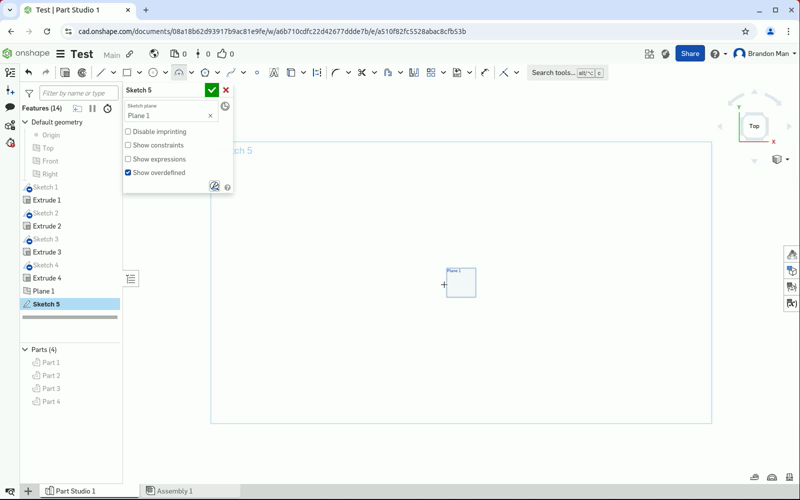
click(444, 284)
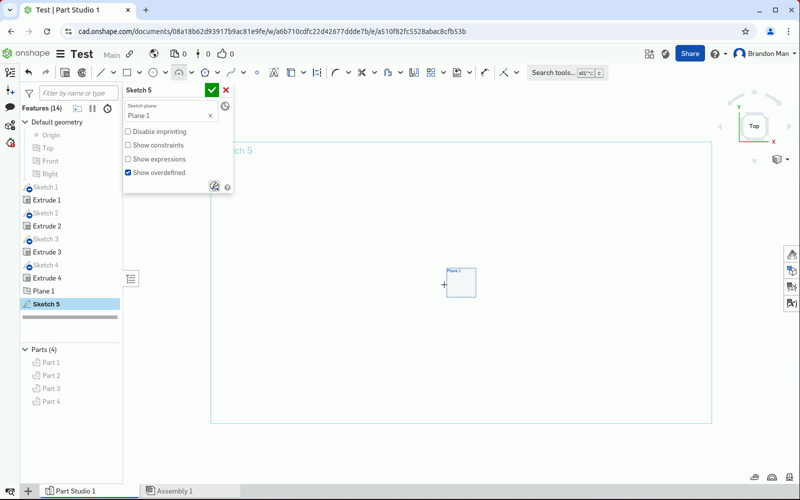
key_up(shift)
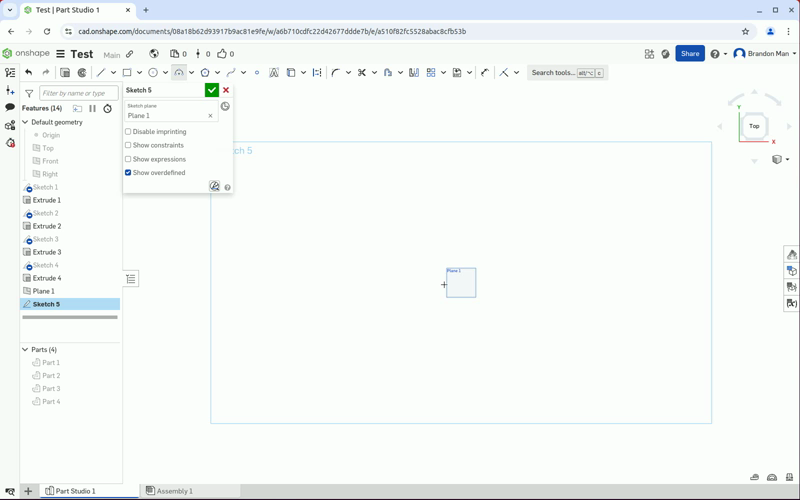
key_down(shift)
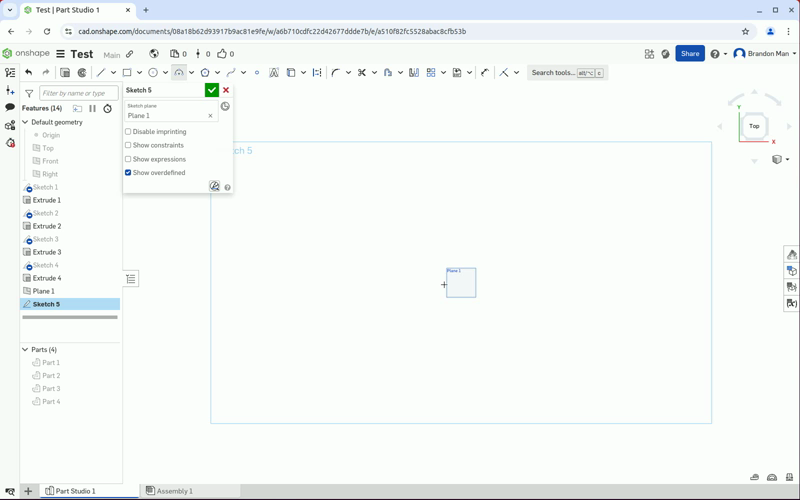
mouse_move(457, 283)
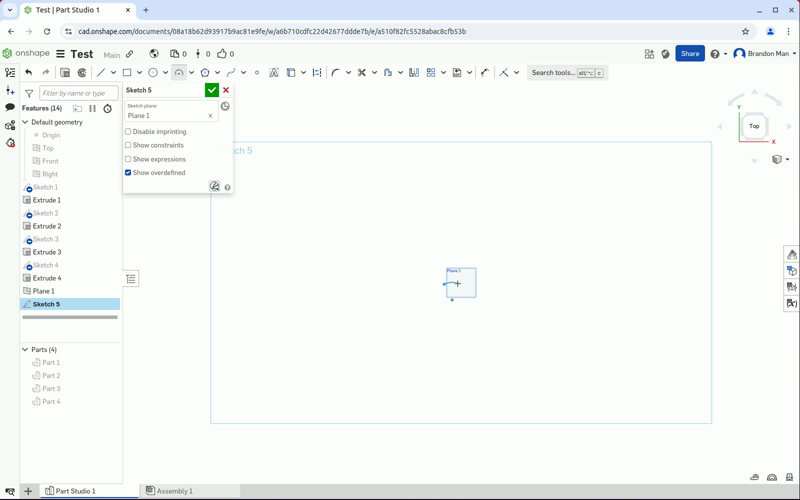
click(457, 283)
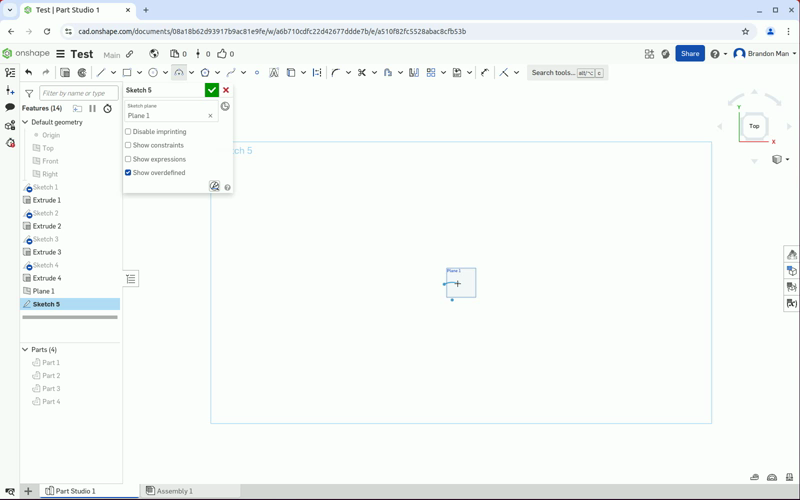
mouse_move(450, 267)
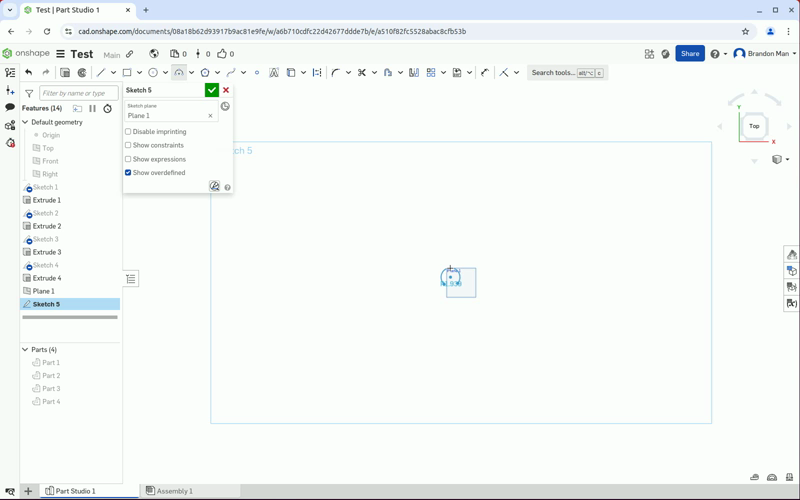
click(450, 267)
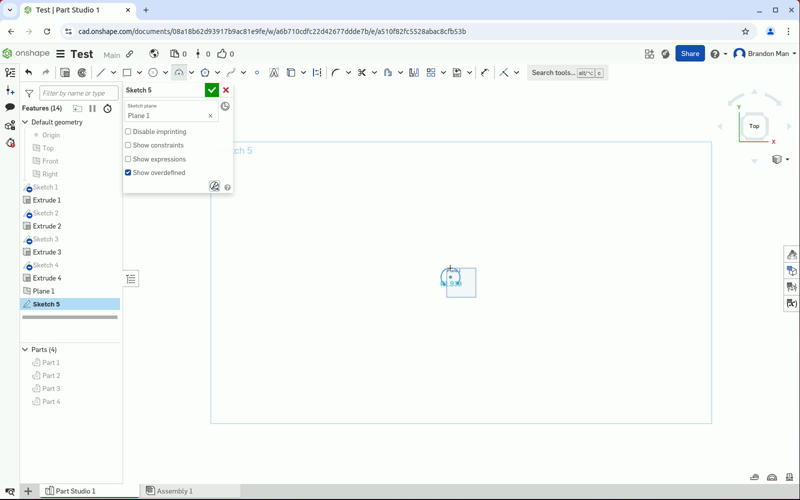
key_up(shift)
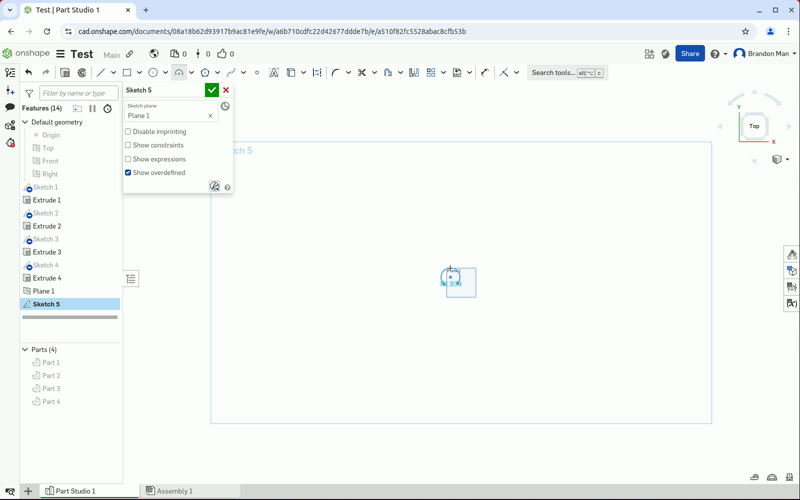
key(esc)
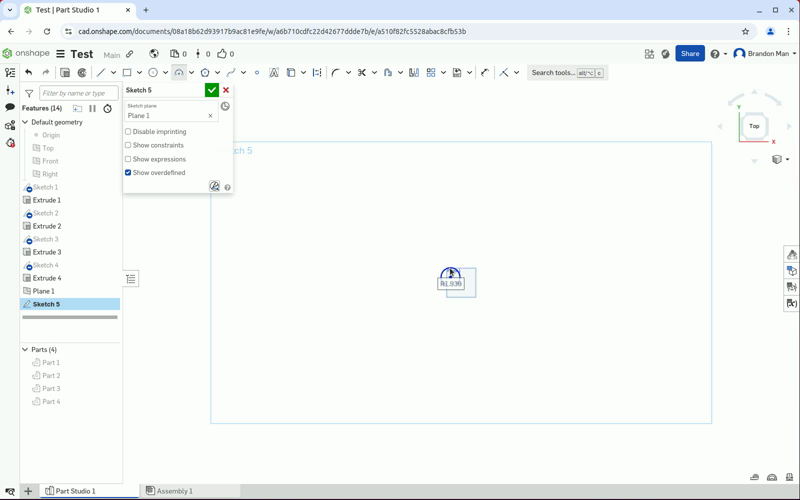
key(l)
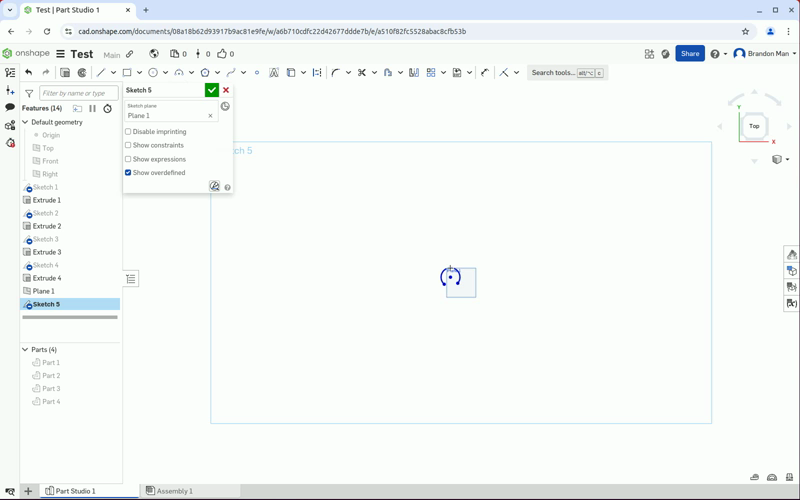
mouse_move(457, 283)
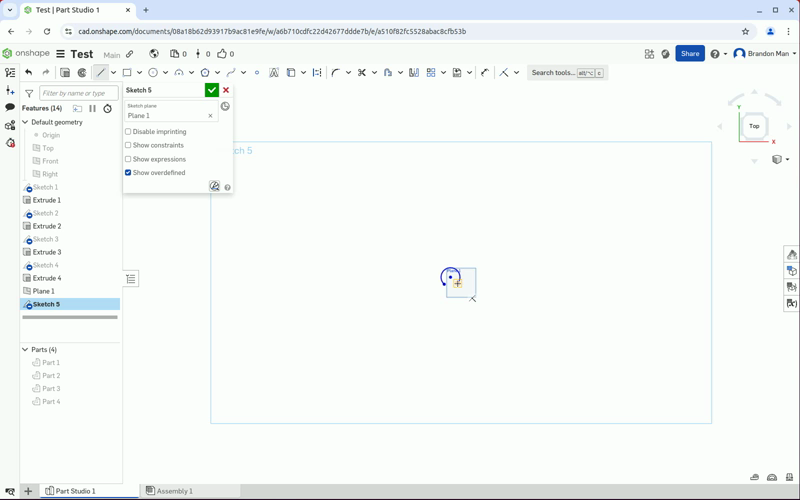
click(457, 283)
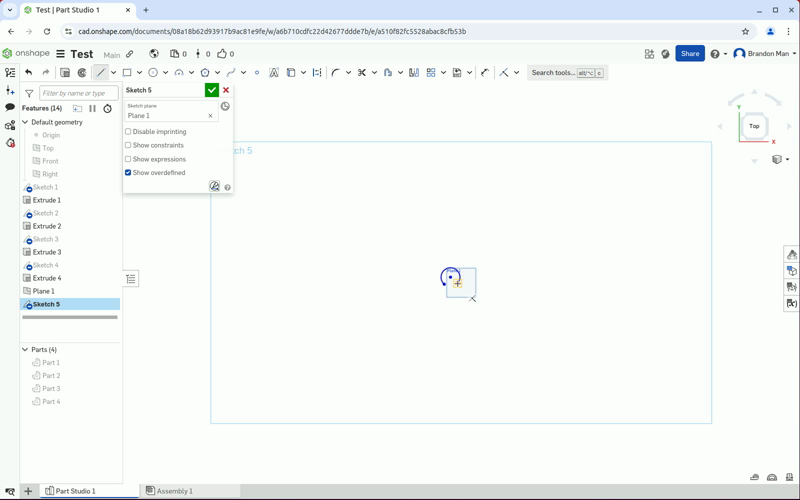
key_down(shift)
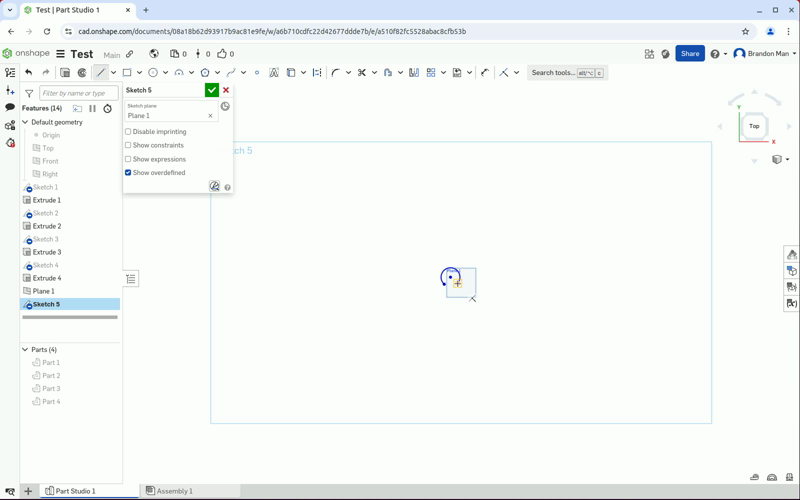
mouse_move(487, 283)
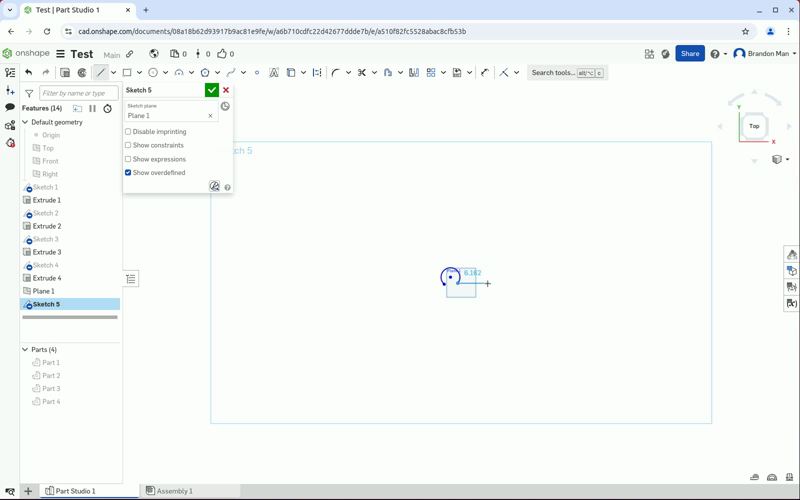
mouse_move(444, 283)
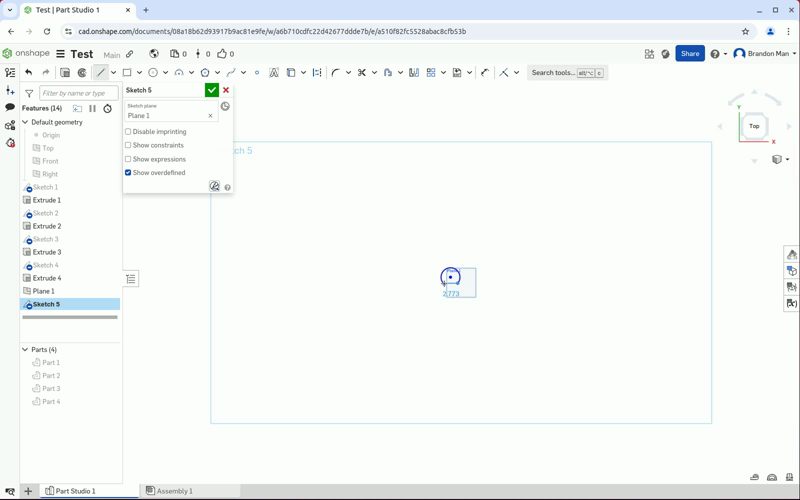
scroll(6)
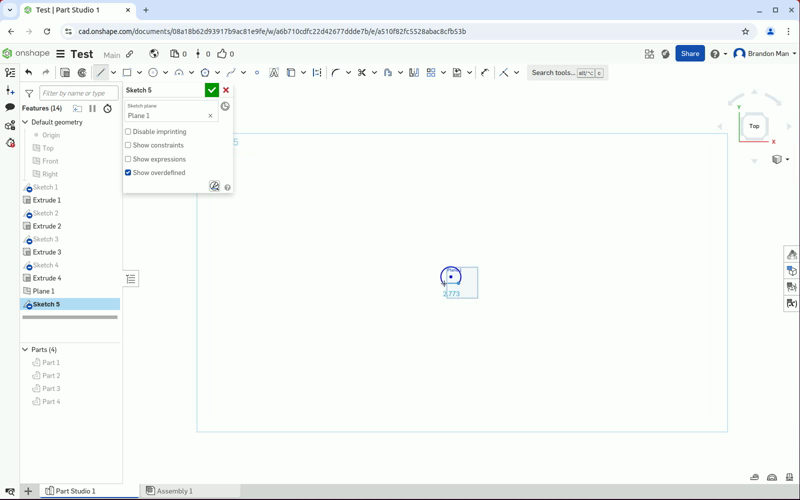
scroll(6)
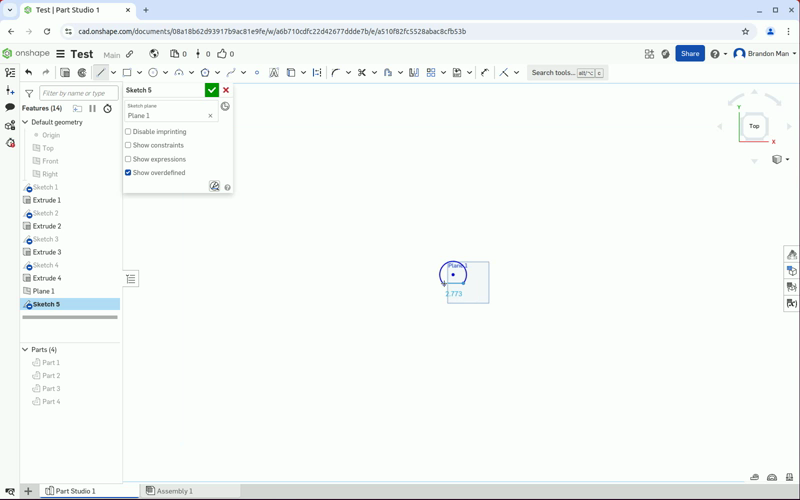
scroll(6)
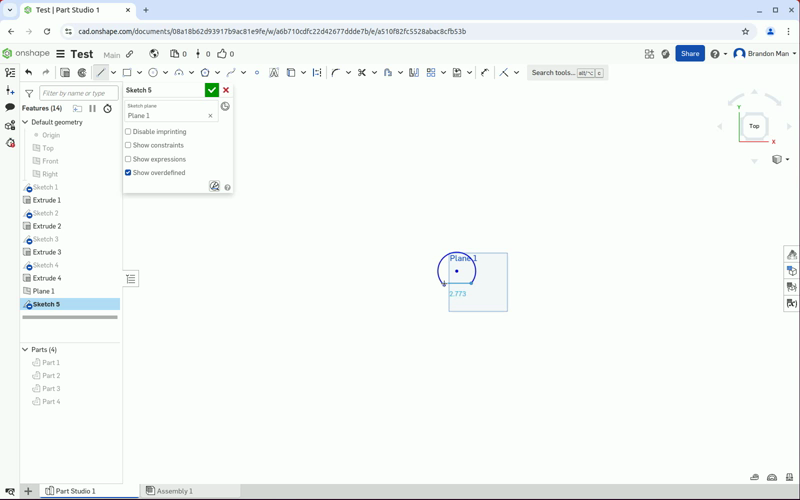
scroll(6)
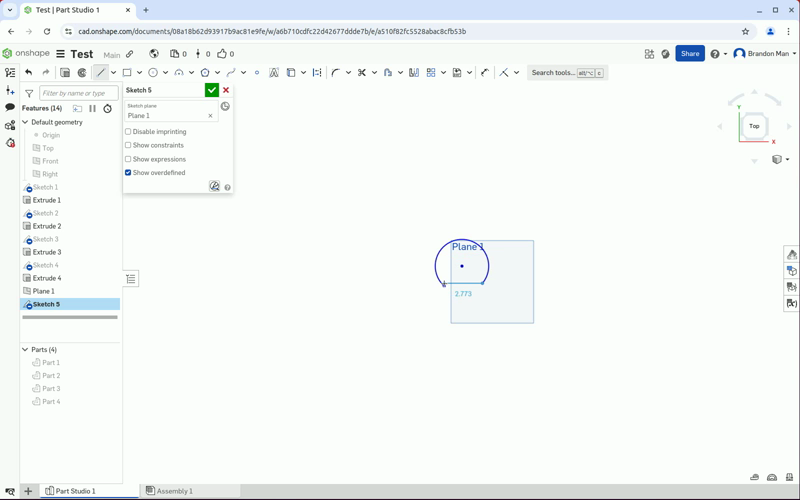
scroll(6)
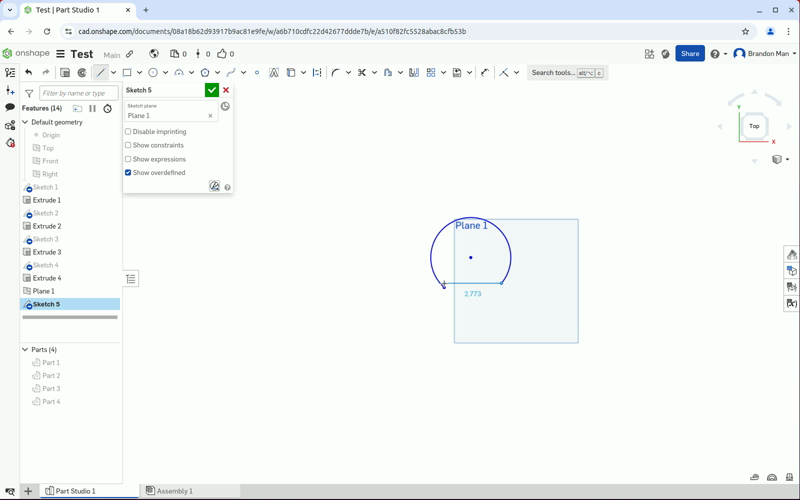
scroll(6)
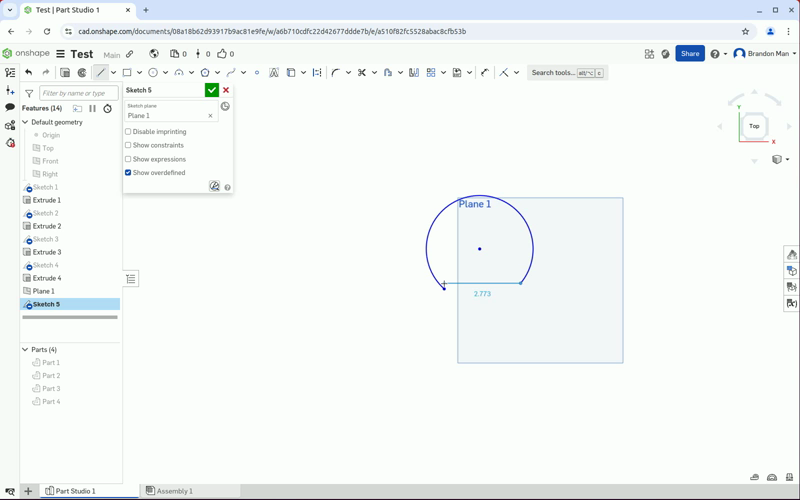
scroll(6)
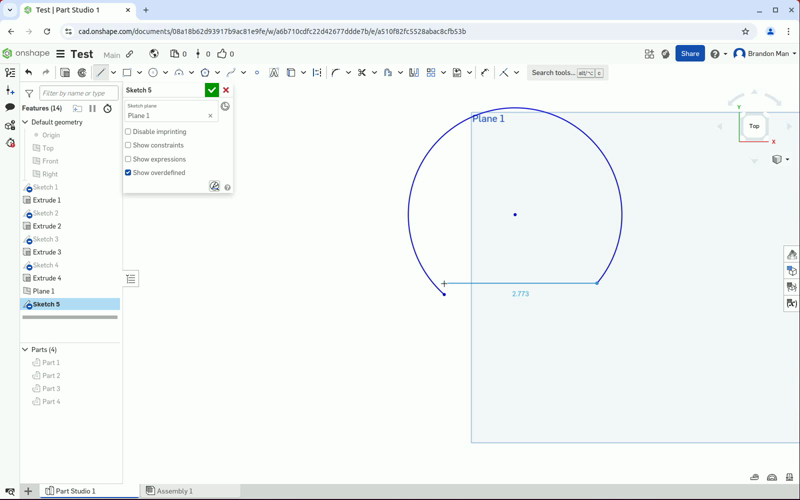
click(444, 283)
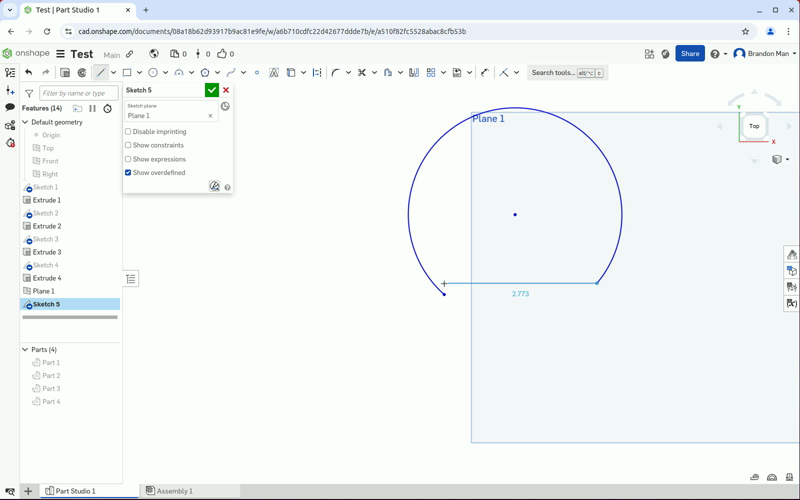
scroll(-6)
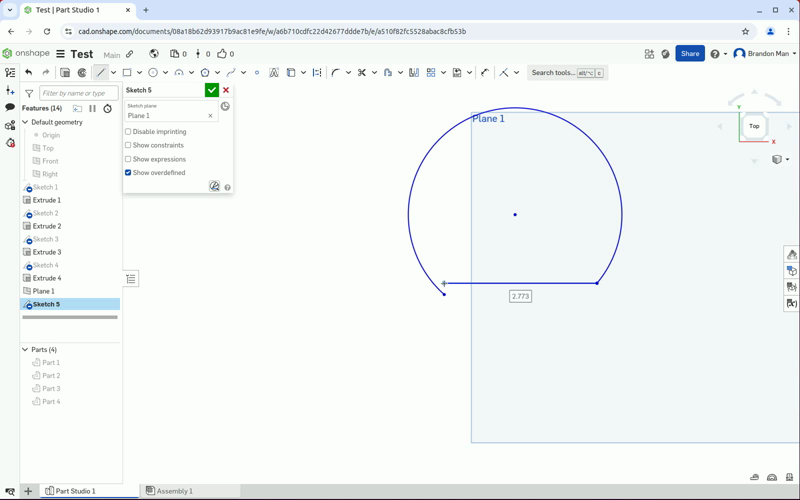
scroll(-6)
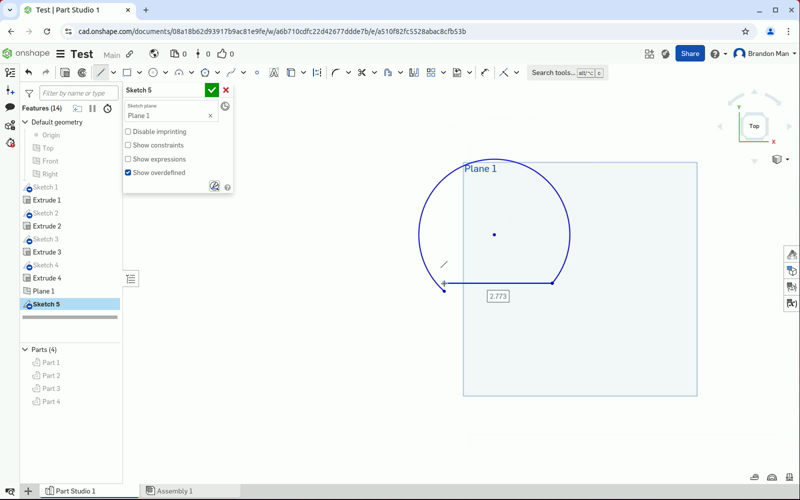
scroll(-6)
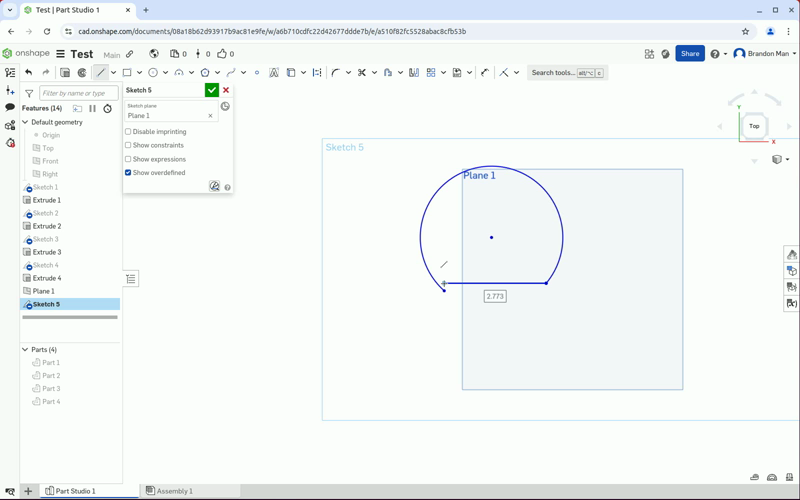
scroll(-6)
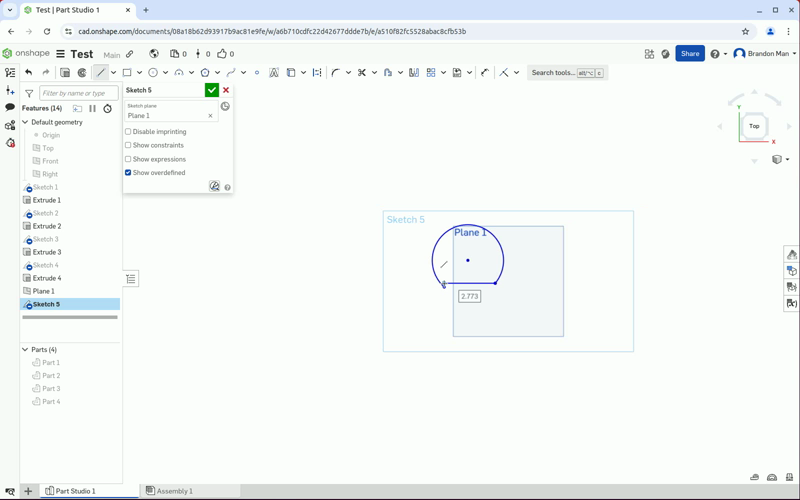
scroll(-6)
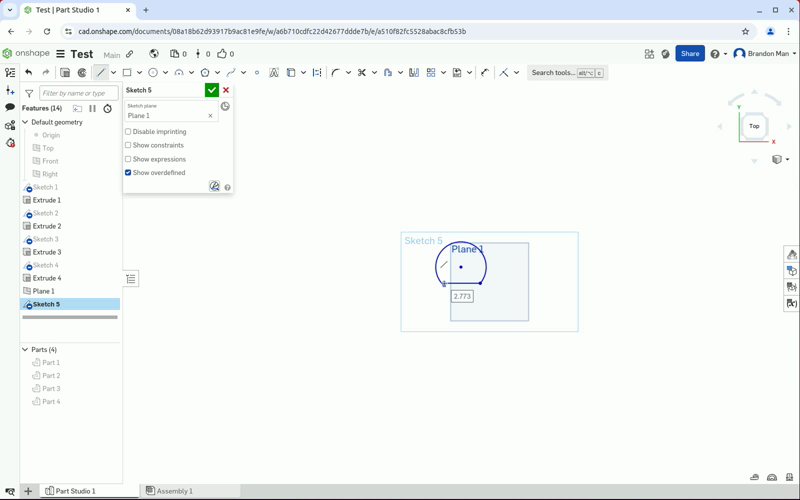
scroll(-6)
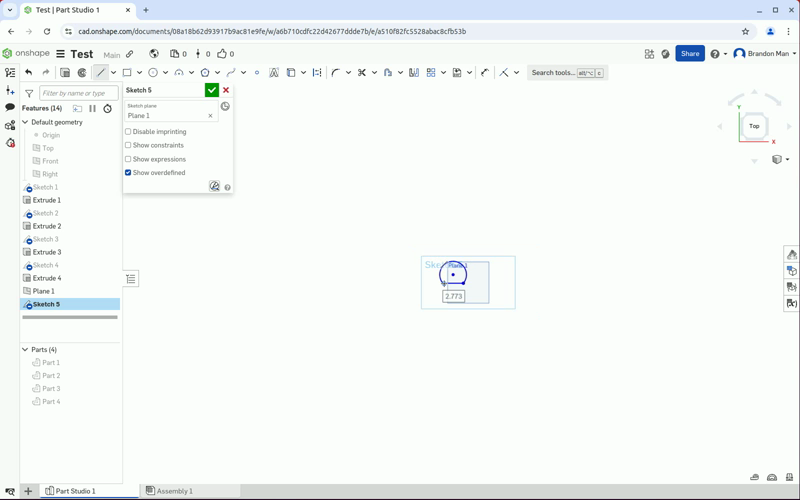
scroll(-6)
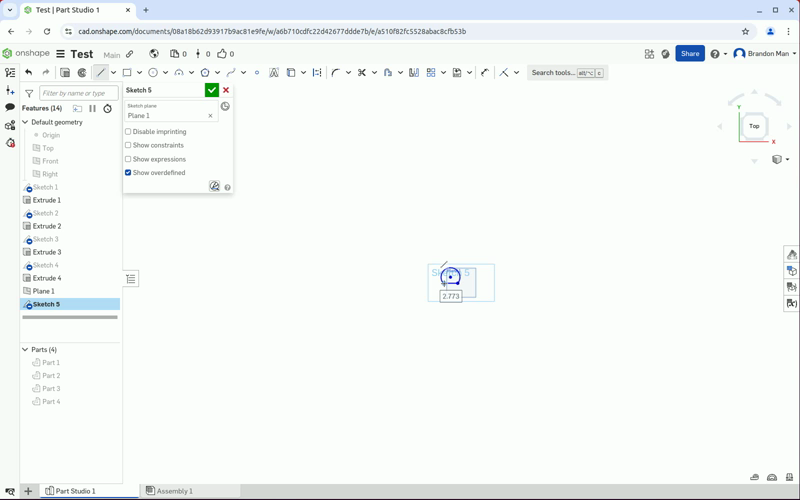
key_up(shift)
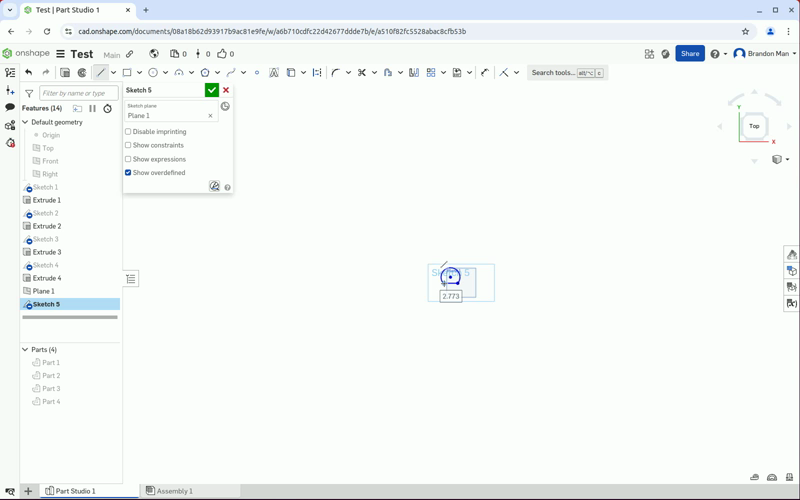
mouse_move(474, 283)
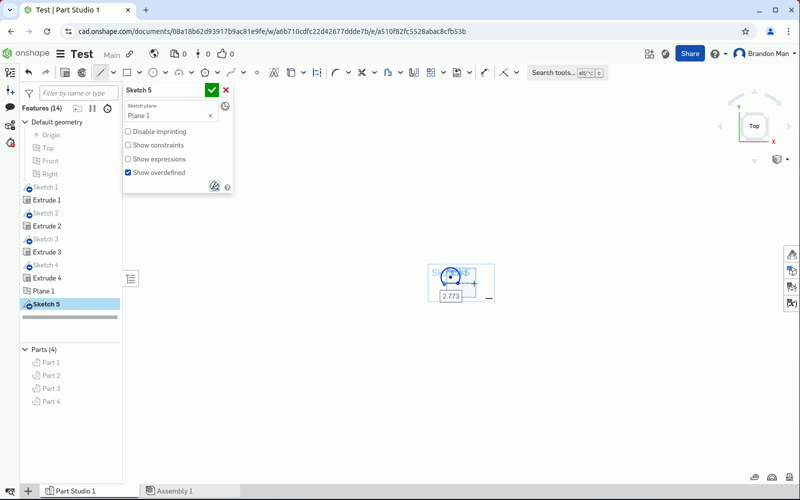
key_down(shift)
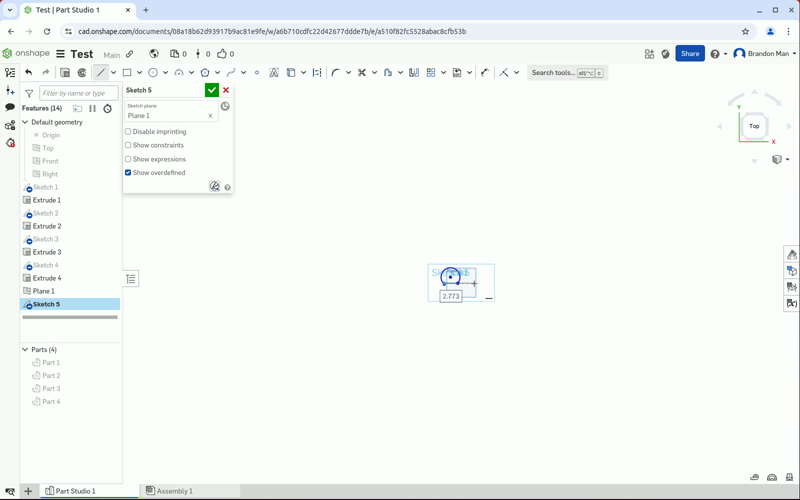
mouse_move(444, 284)
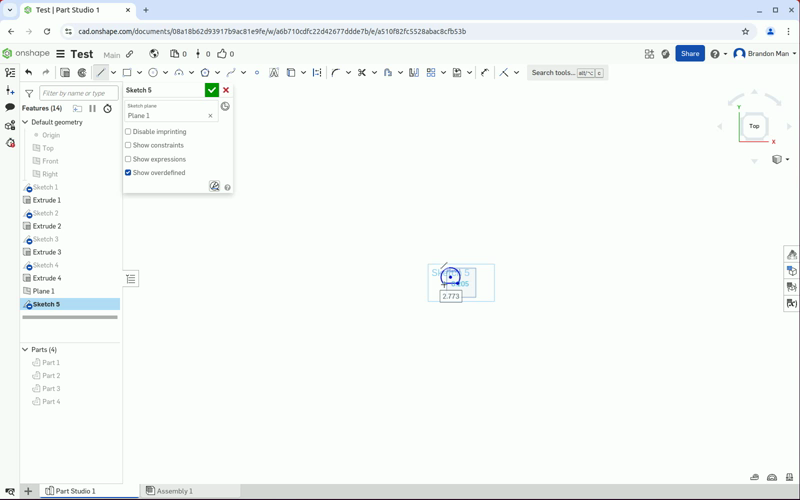
scroll(6)
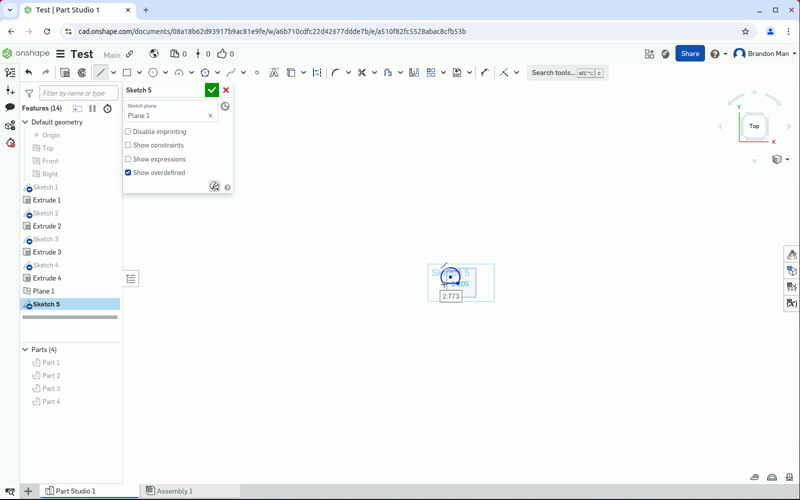
scroll(6)
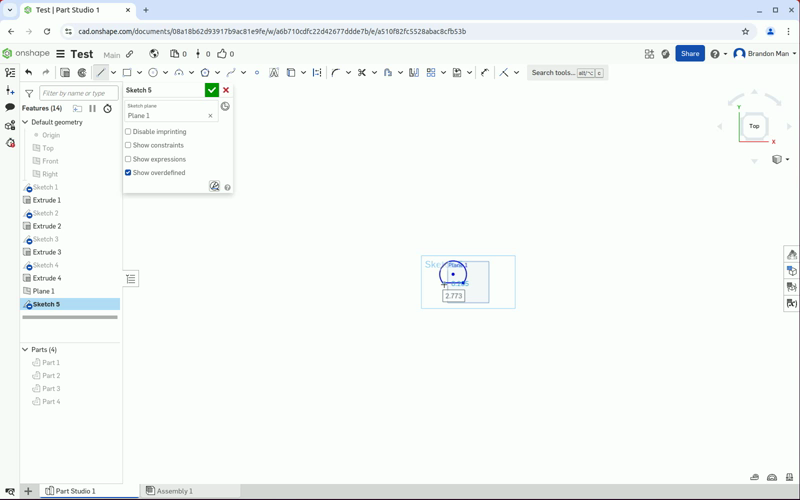
scroll(6)
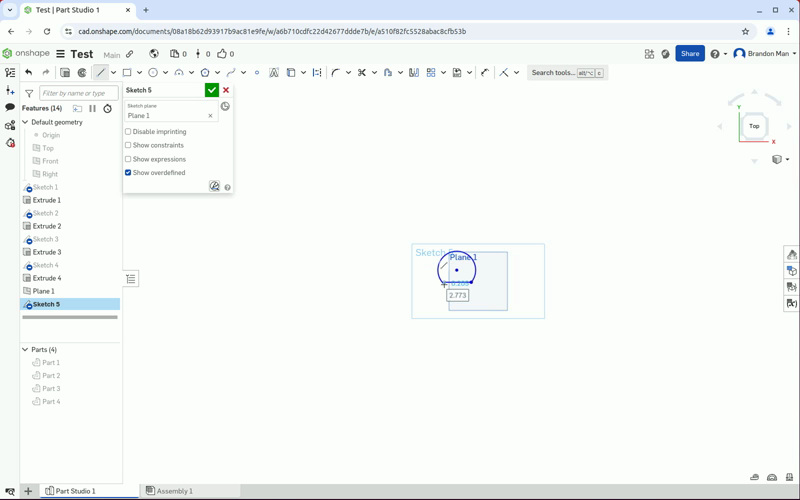
scroll(6)
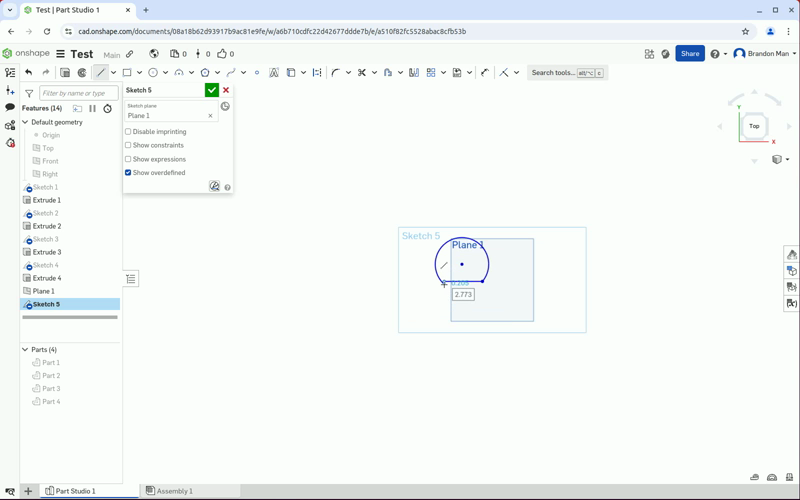
scroll(6)
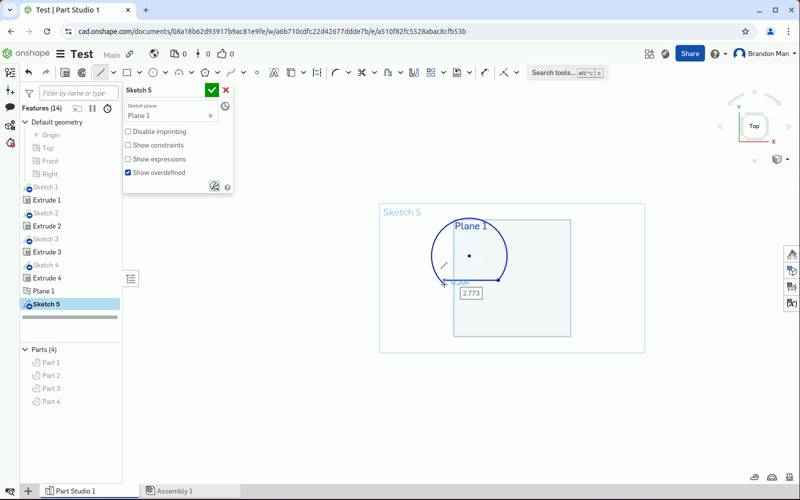
scroll(6)
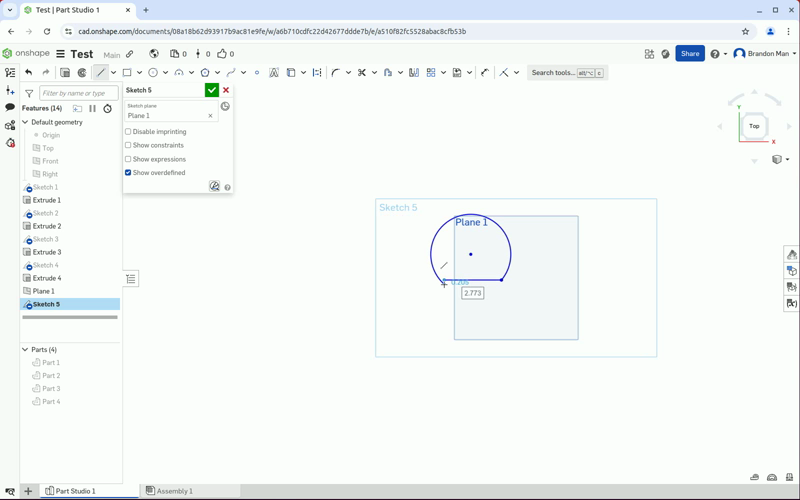
scroll(6)
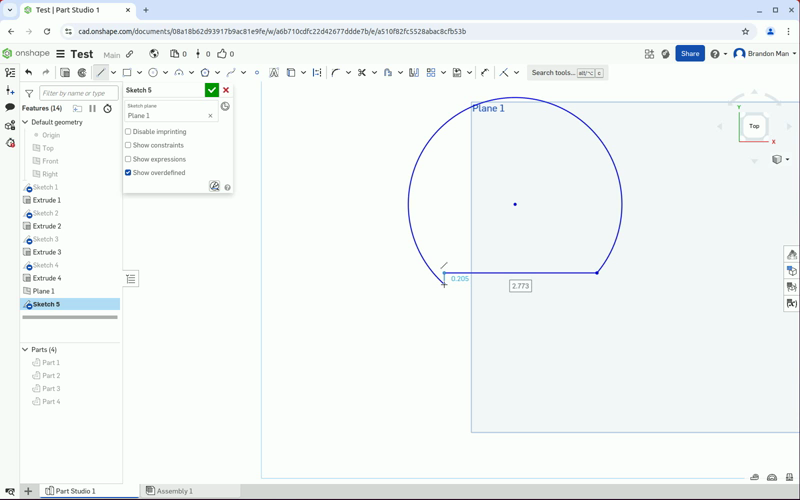
key_up(shift)
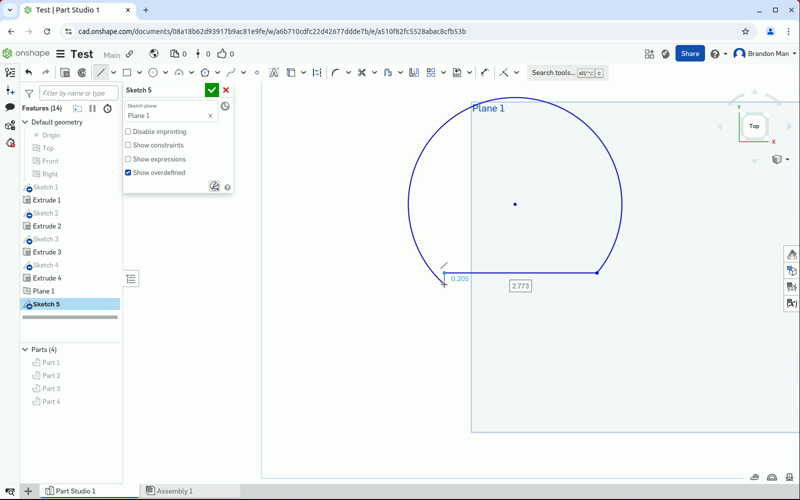
click(444, 284)
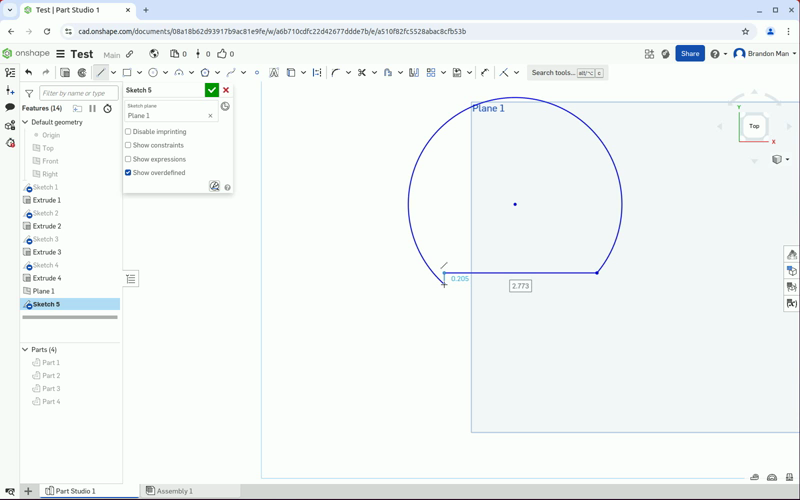
scroll(-6)
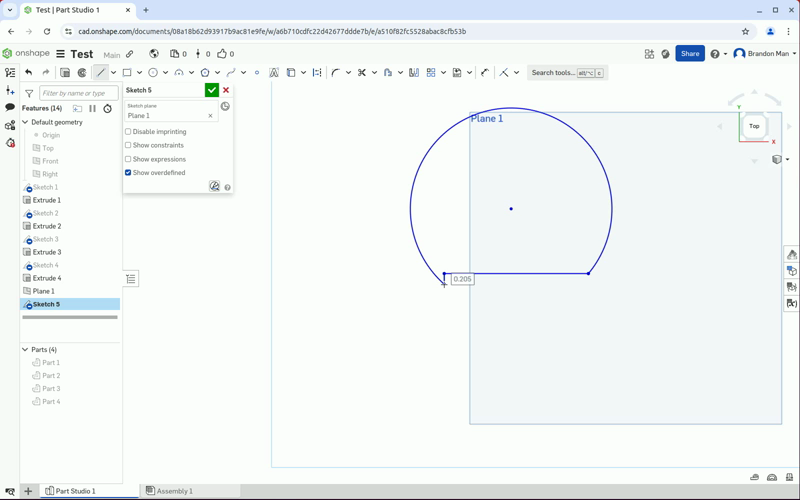
scroll(-6)
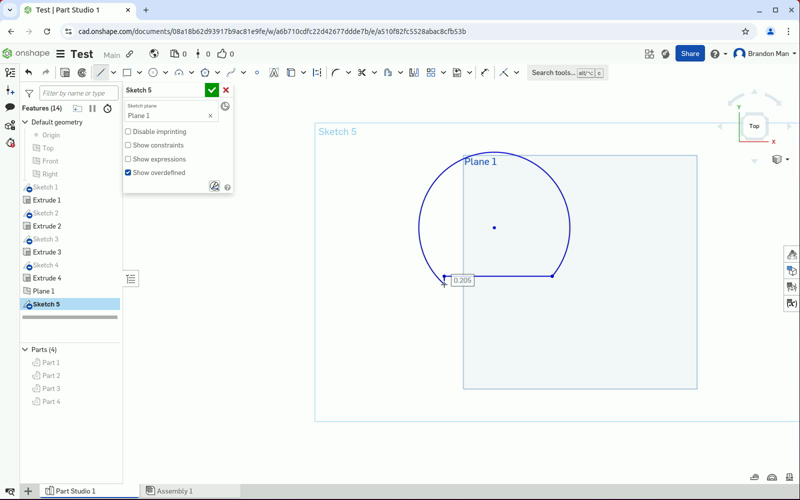
scroll(-6)
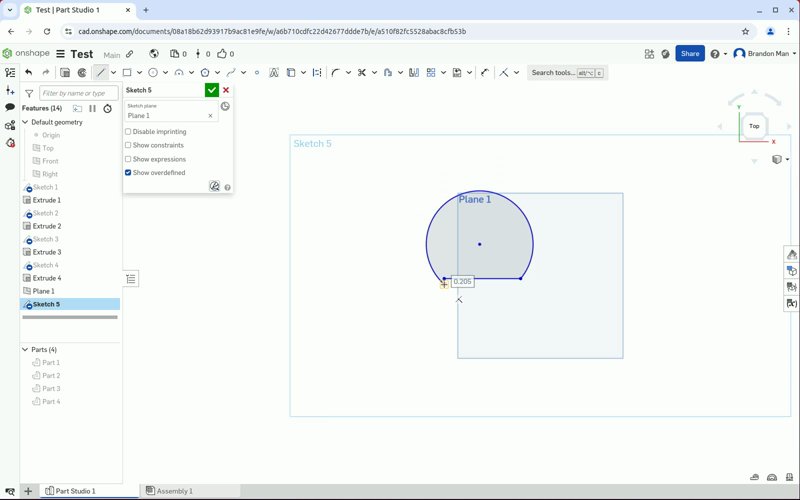
scroll(-6)
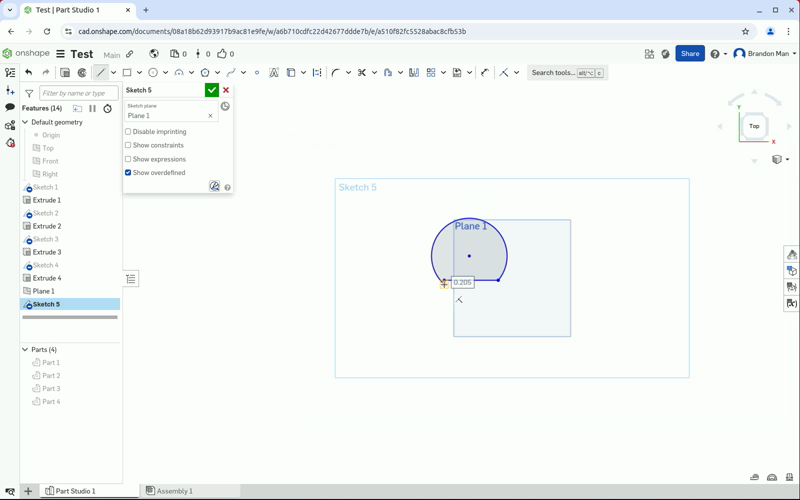
scroll(-6)
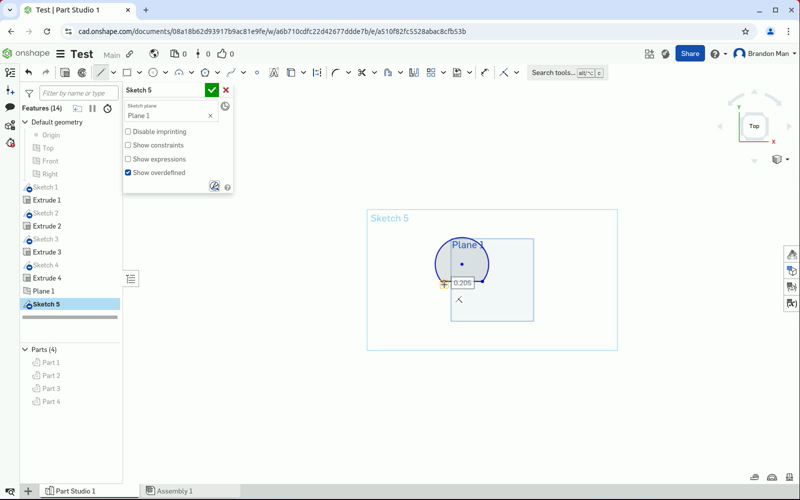
scroll(-6)
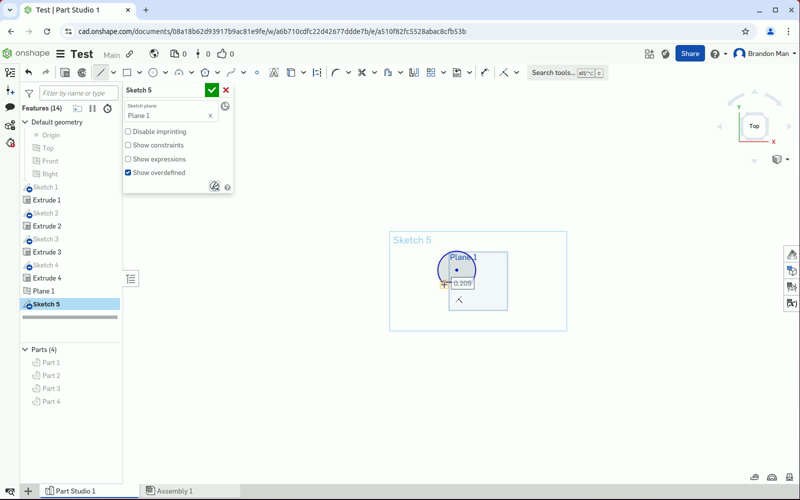
scroll(-6)
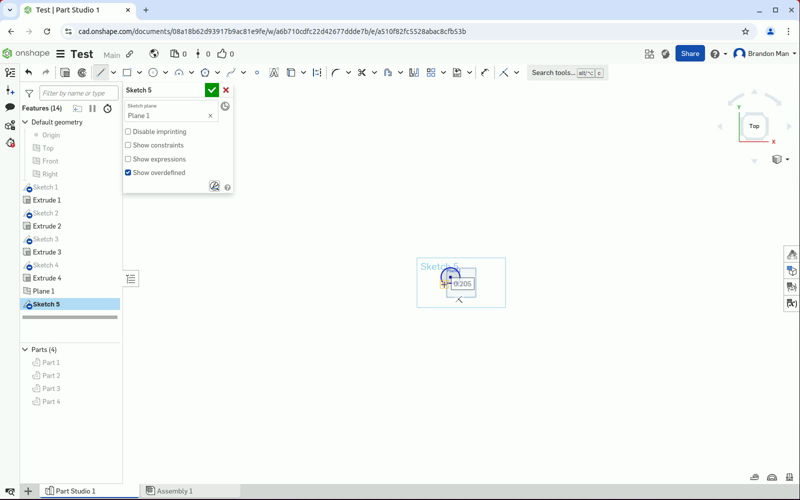
key(esc)
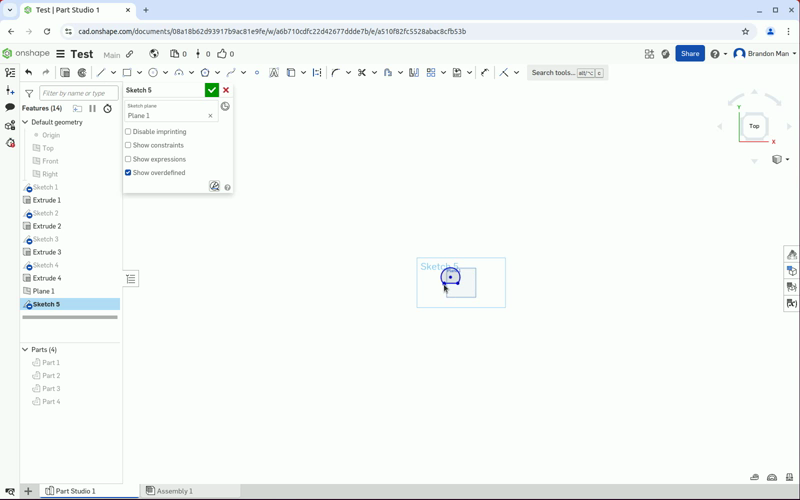
mouse_move(443, 279)
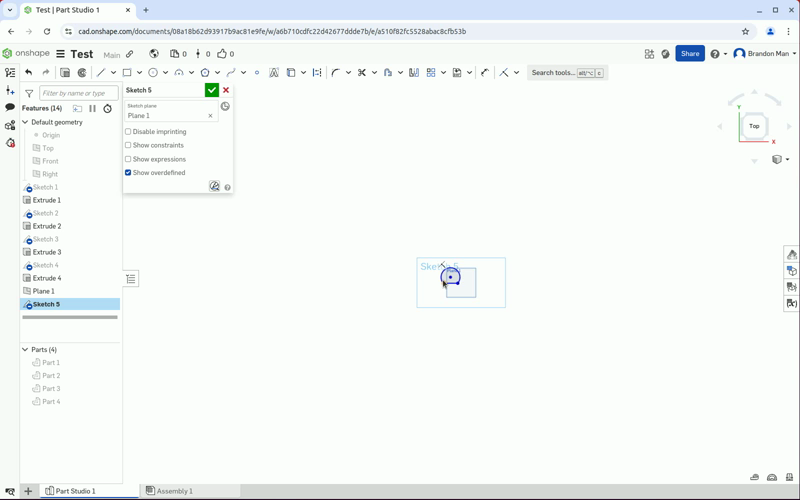
scroll(6)
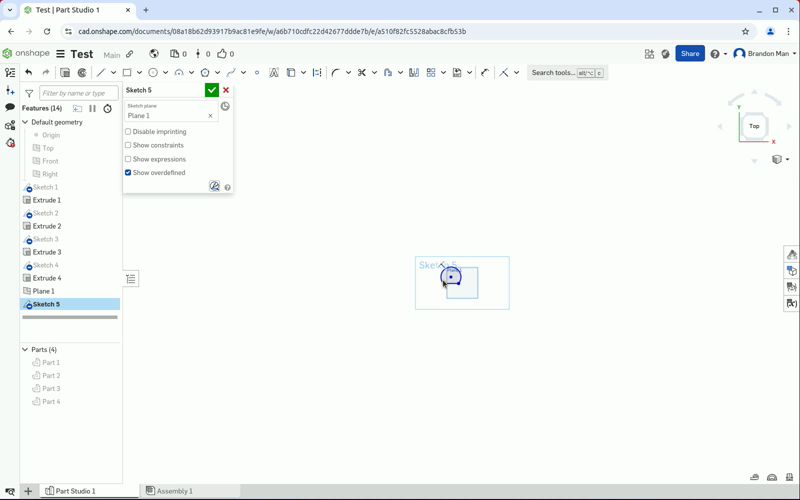
scroll(6)
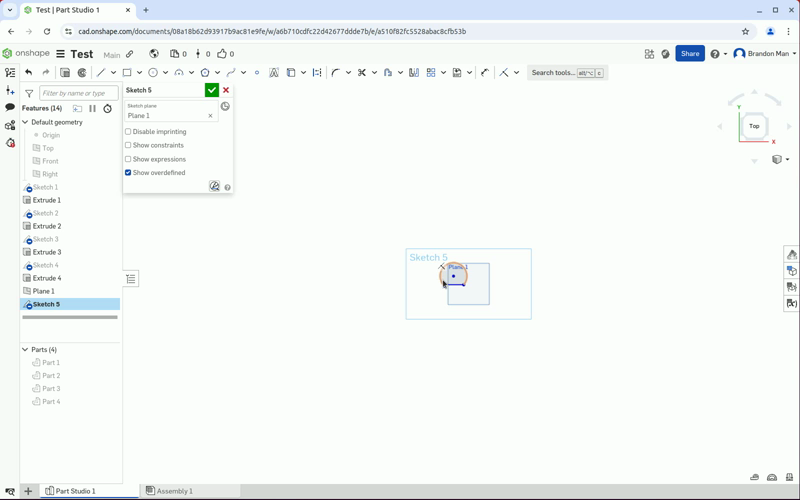
scroll(6)
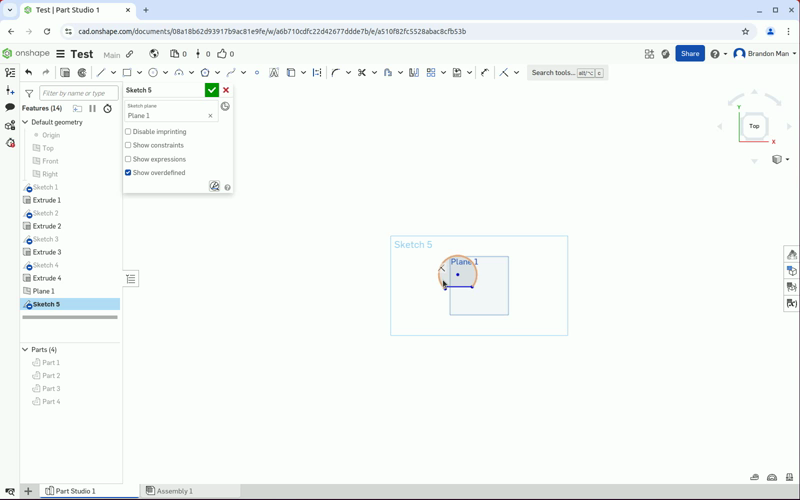
scroll(6)
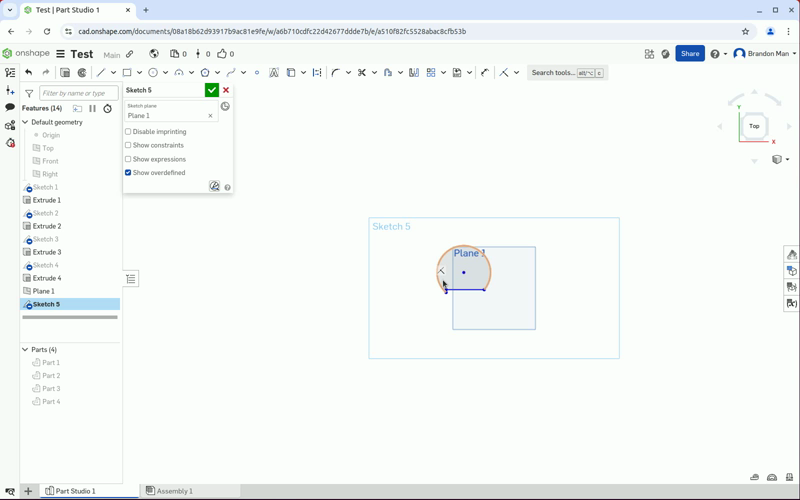
scroll(6)
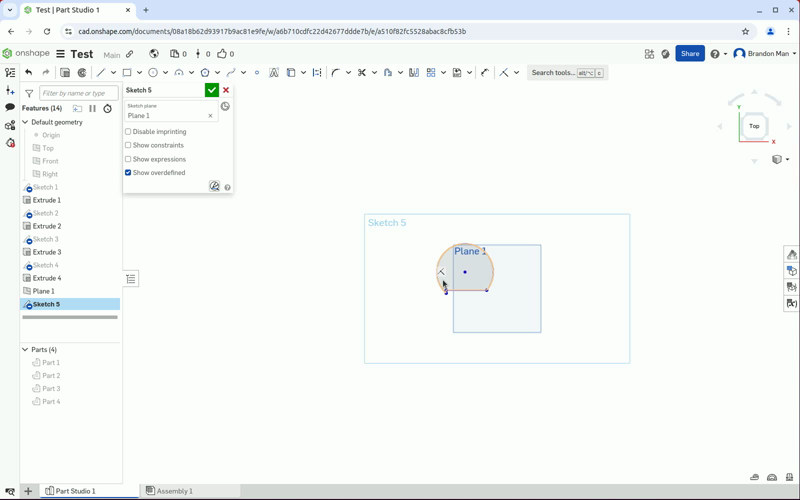
scroll(6)
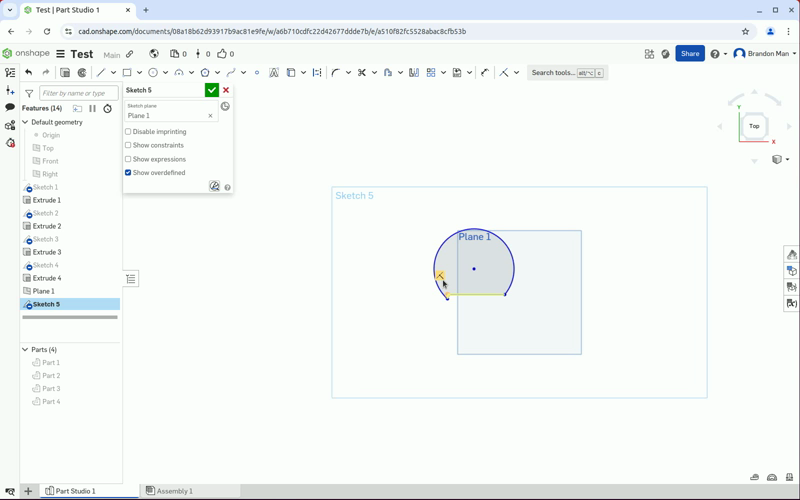
scroll(6)
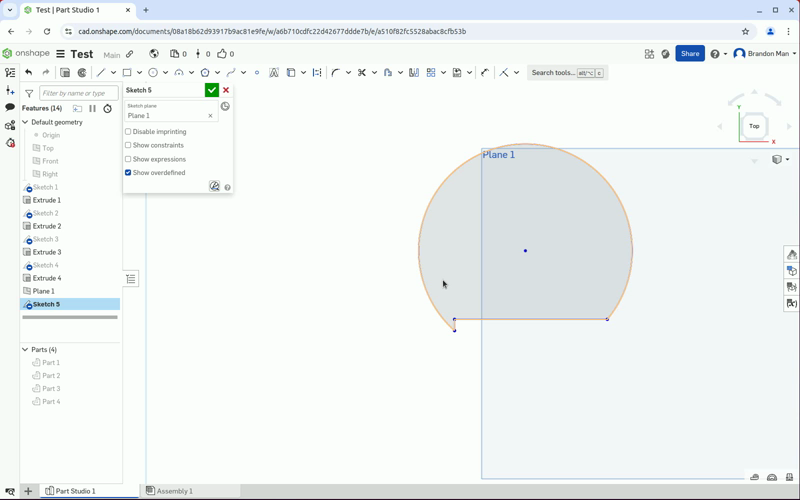
click(443, 279)
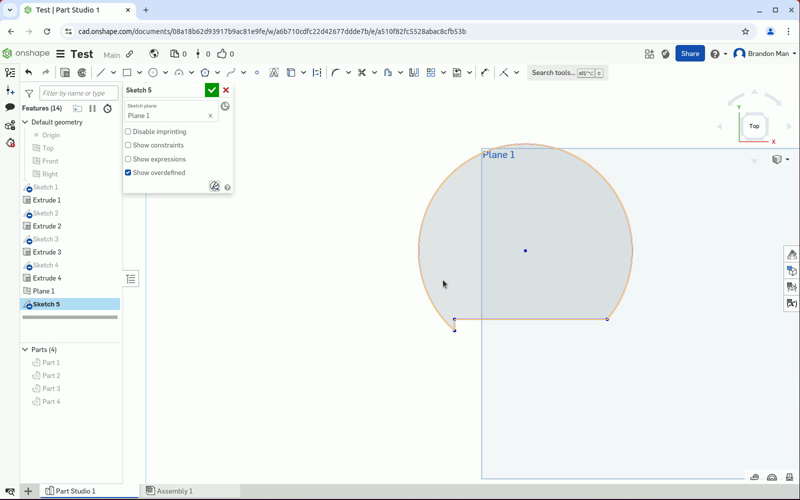
scroll(-6)
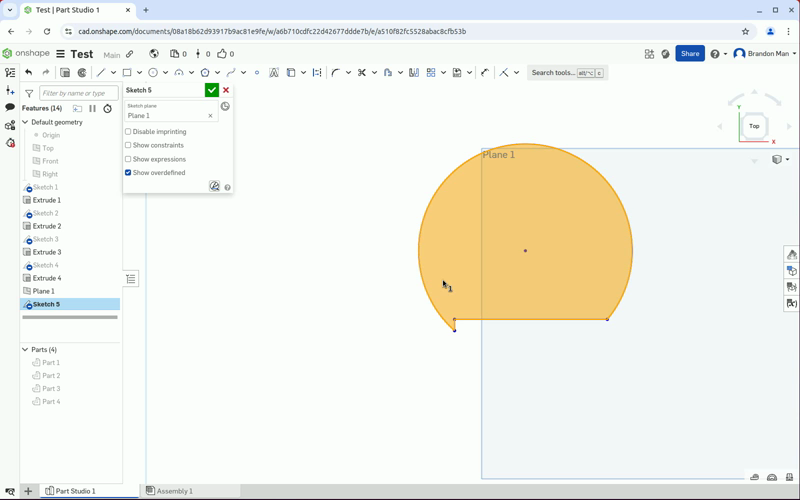
scroll(-6)
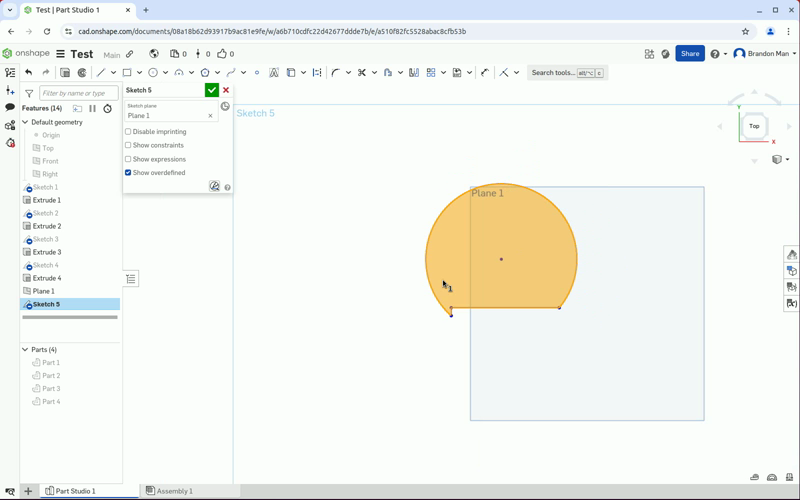
scroll(-6)
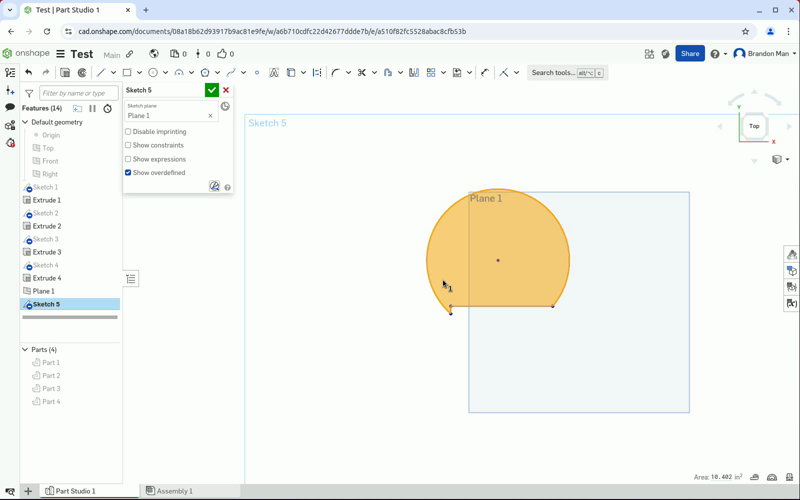
scroll(-6)
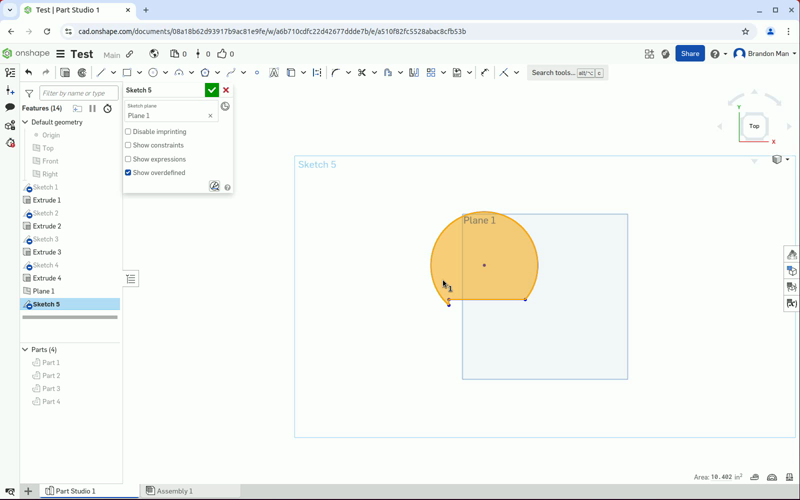
scroll(-6)
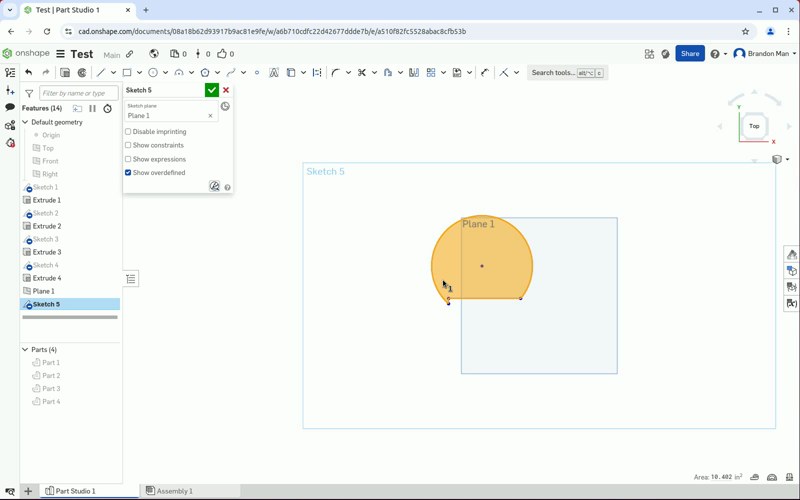
scroll(-6)
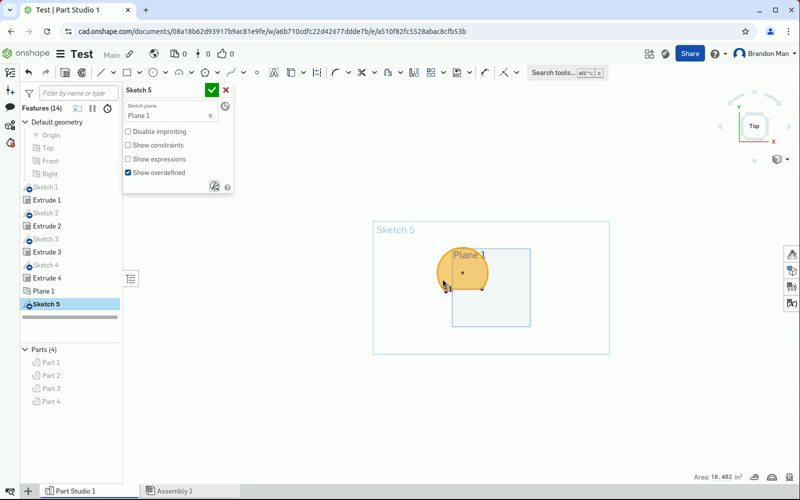
scroll(-6)
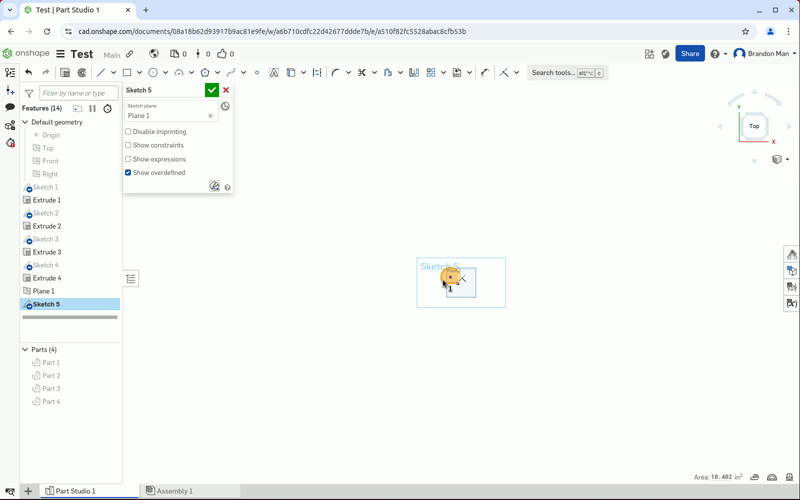
mouse_move(73, 352)
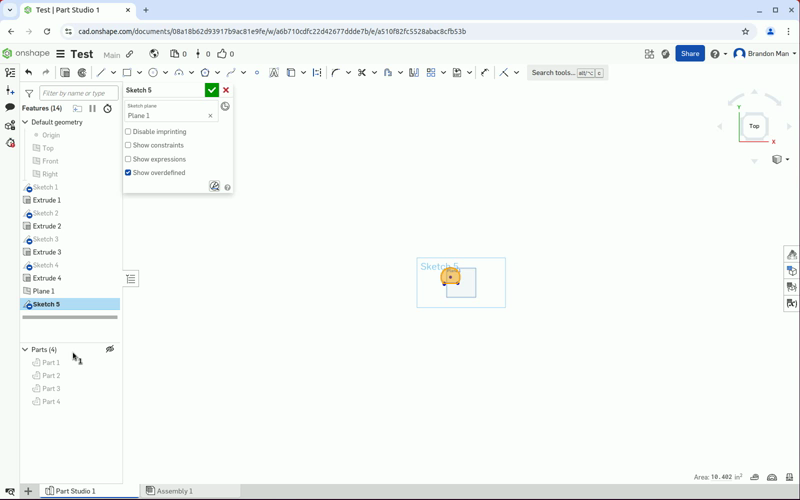
key(shift+y)
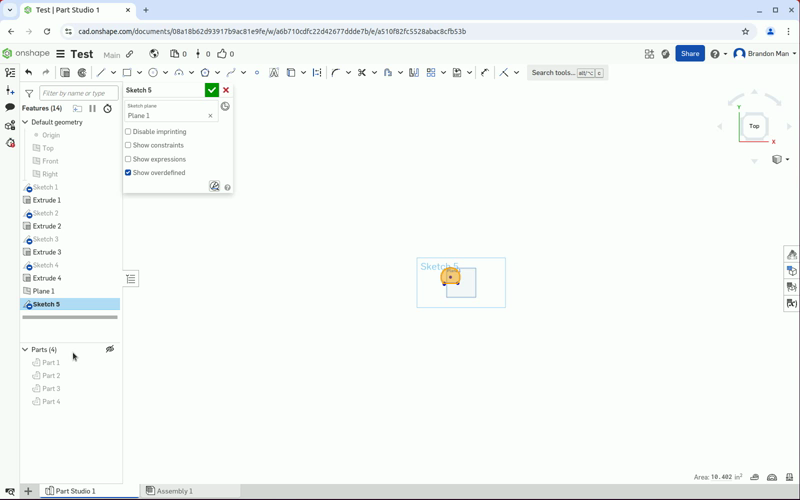
key(shift+e)
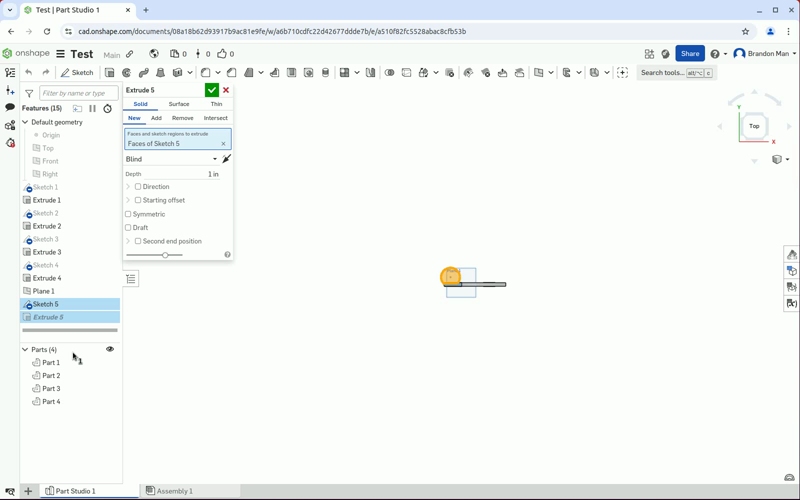
mouse_move(143, 106)
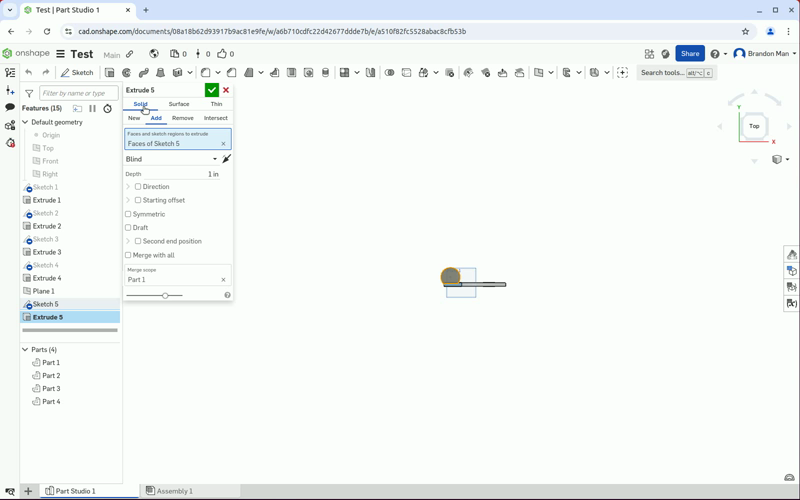
click(143, 106)
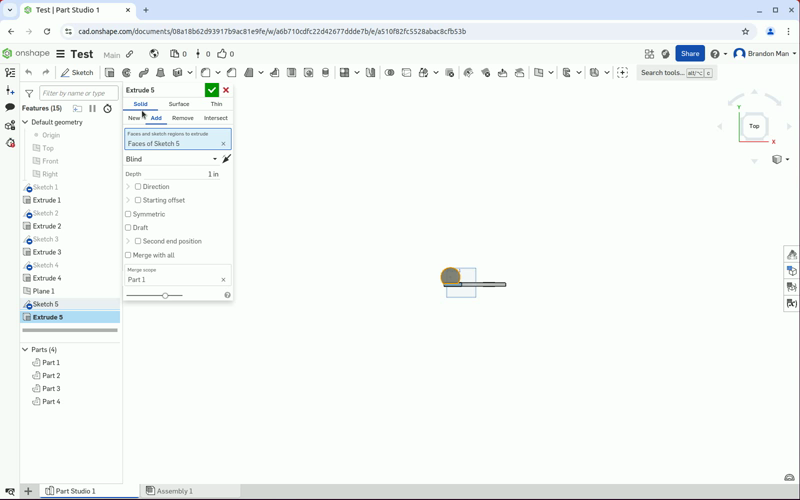
mouse_move(137, 120)
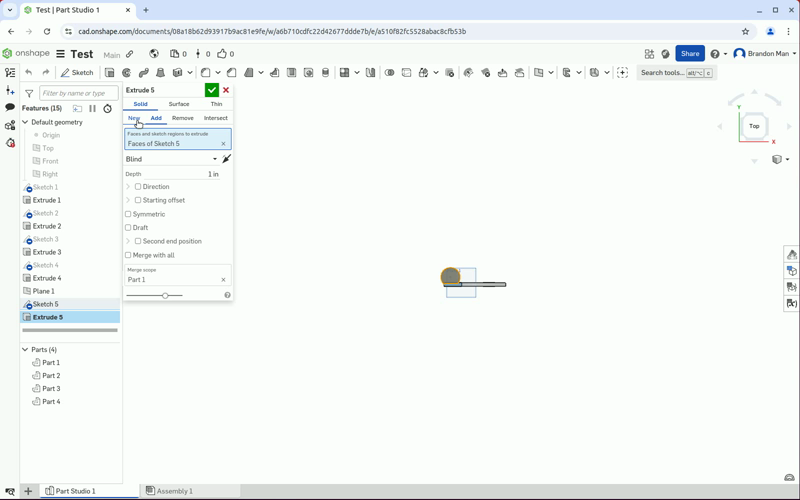
click(137, 120)
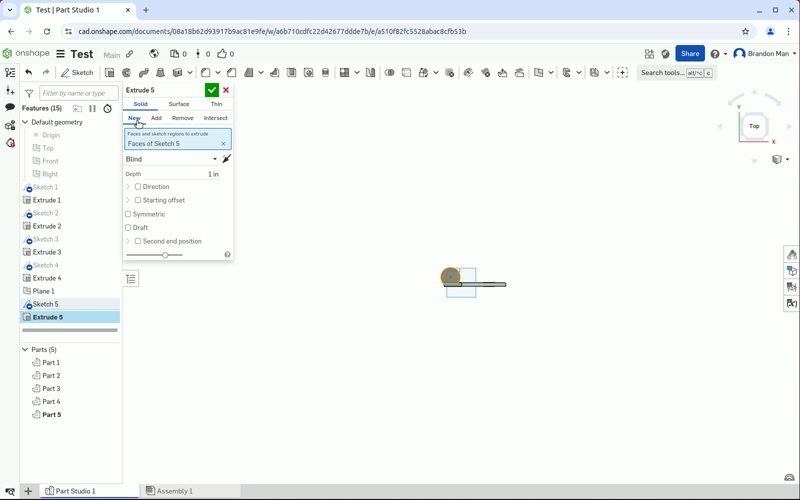
key(tab, 4)
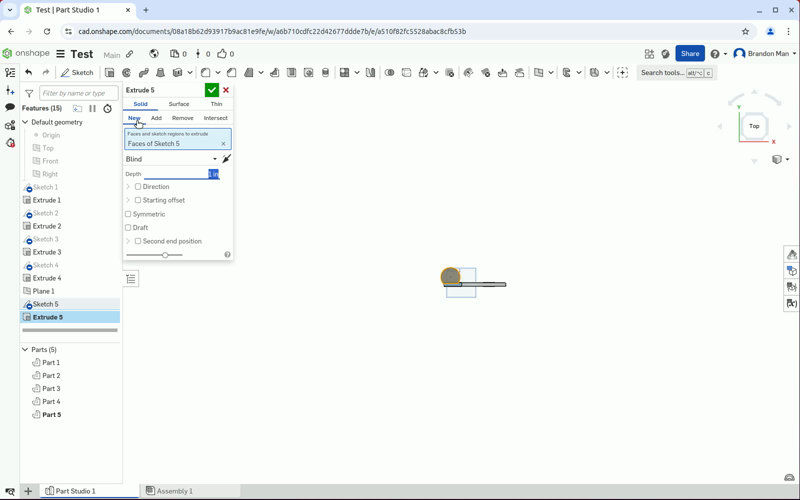
text(-23.108)
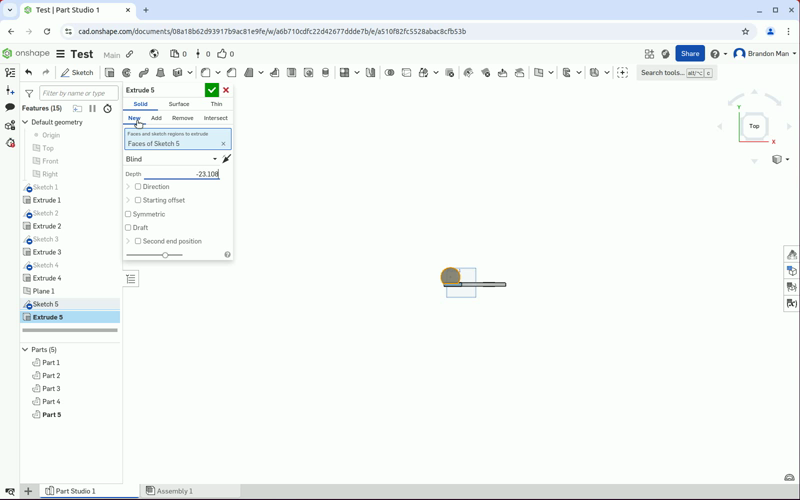
key(enter)
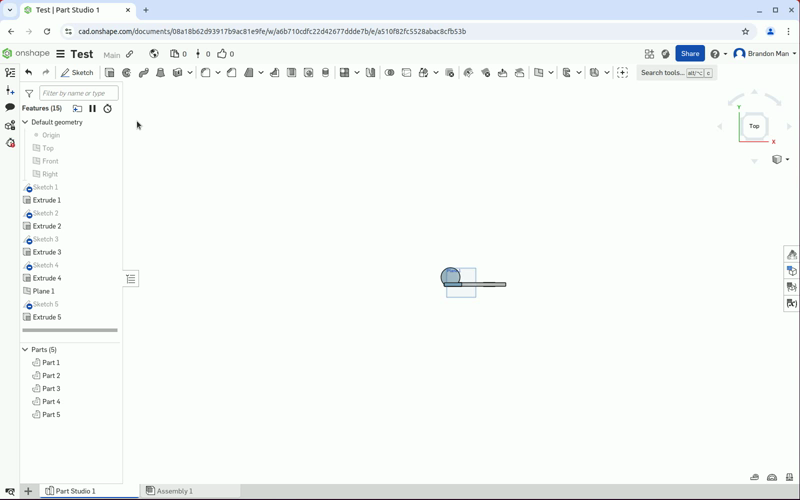
key(shift+h)
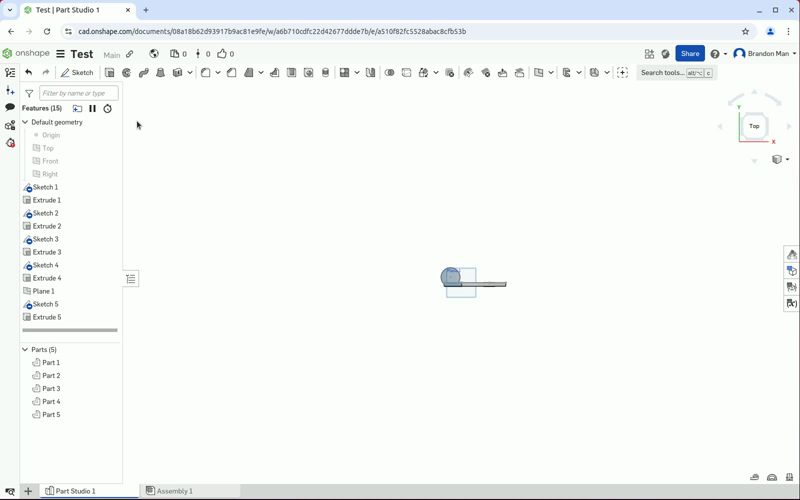
key(shift+h)
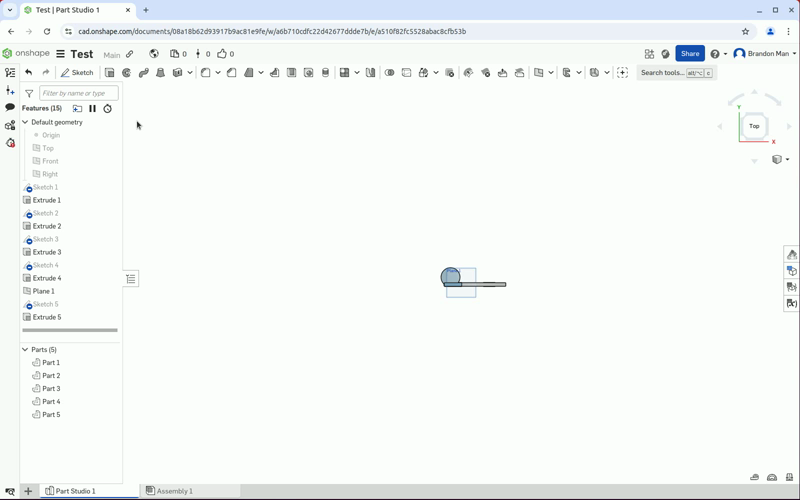
mouse_move(73, 189)
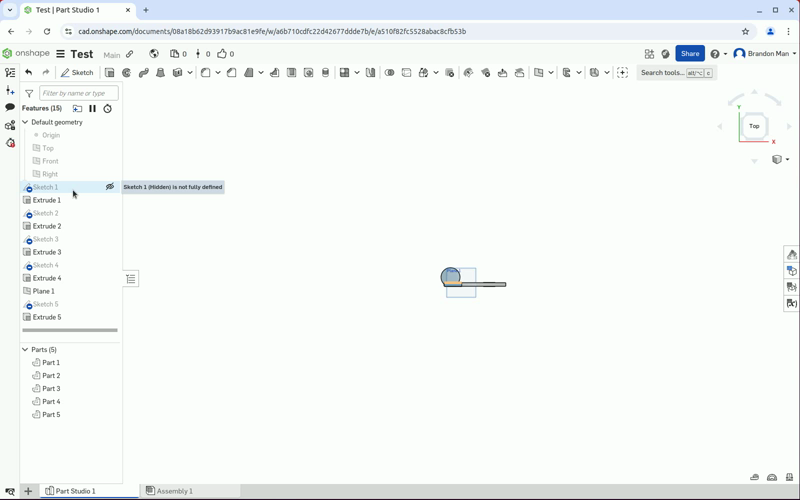
click(73, 189)
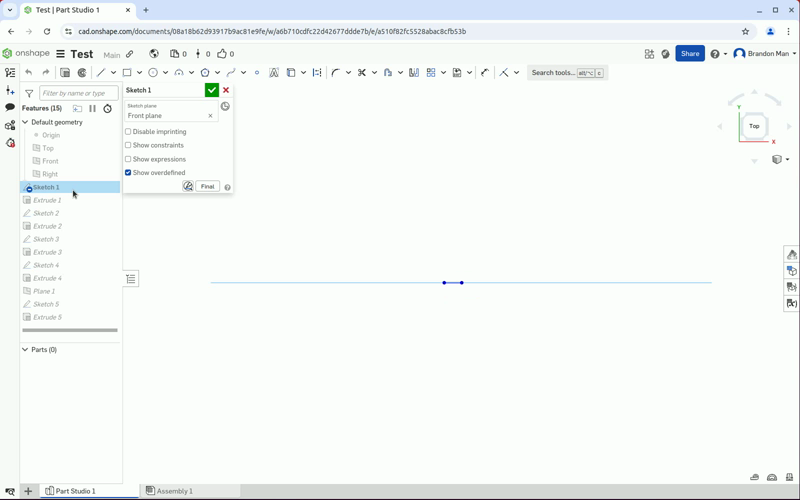
mouse_move(229, 92)
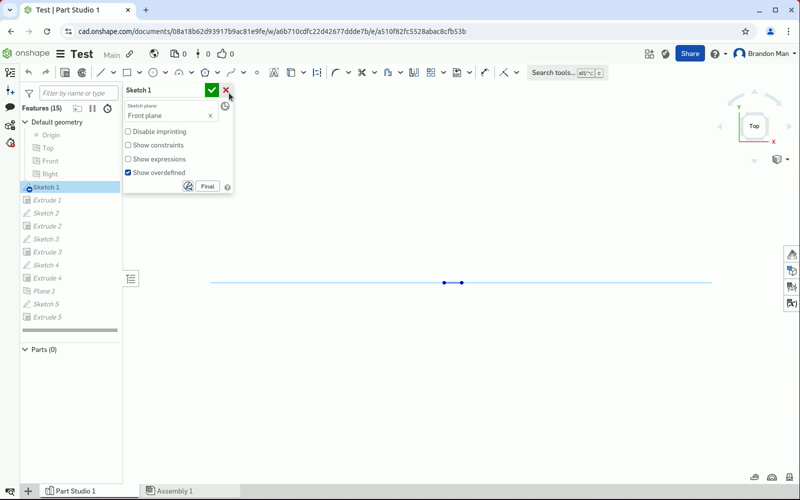
click(229, 92)
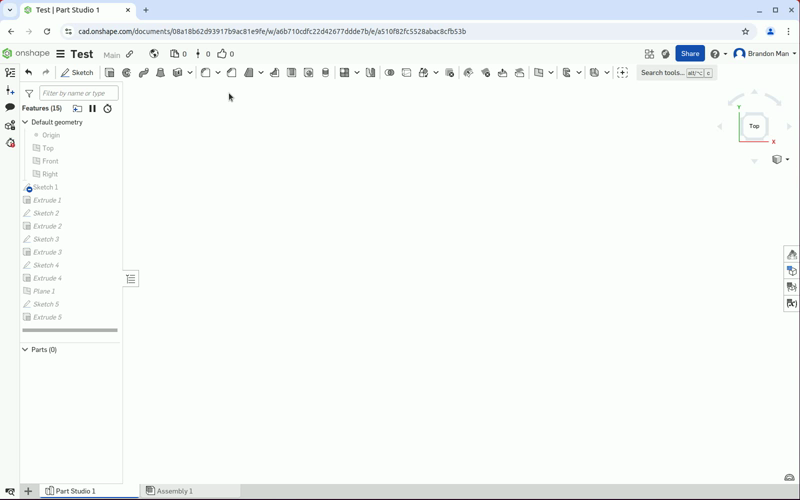
key(shift+s)
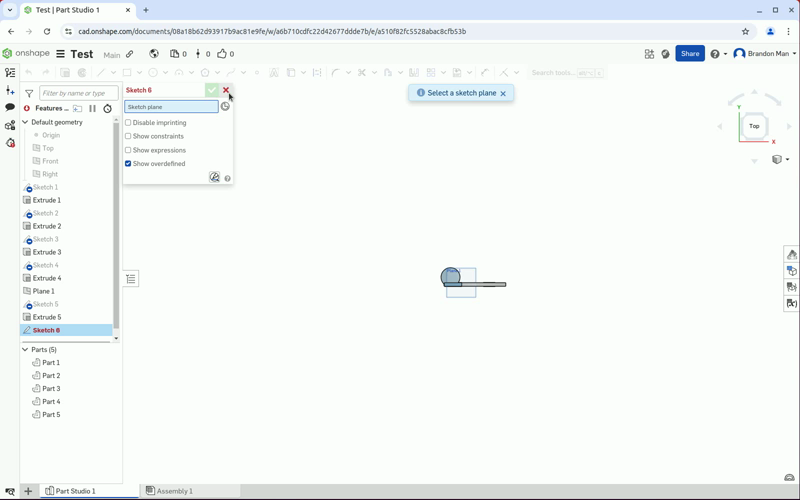
mouse_move(69, 293)
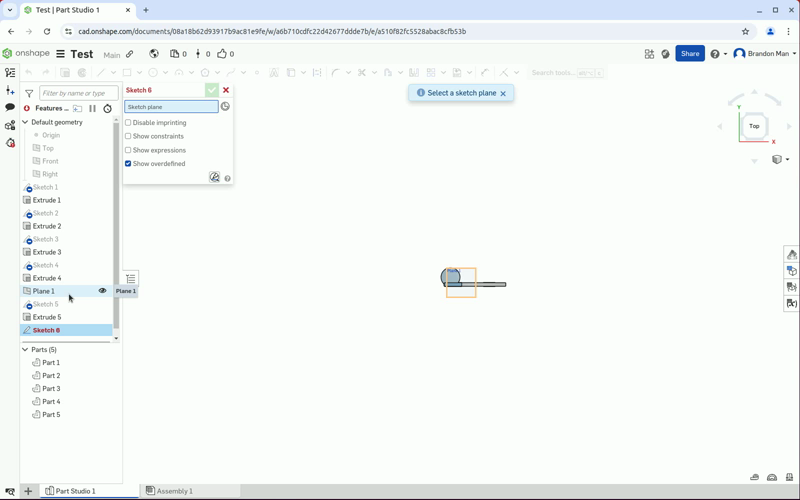
click(69, 293)
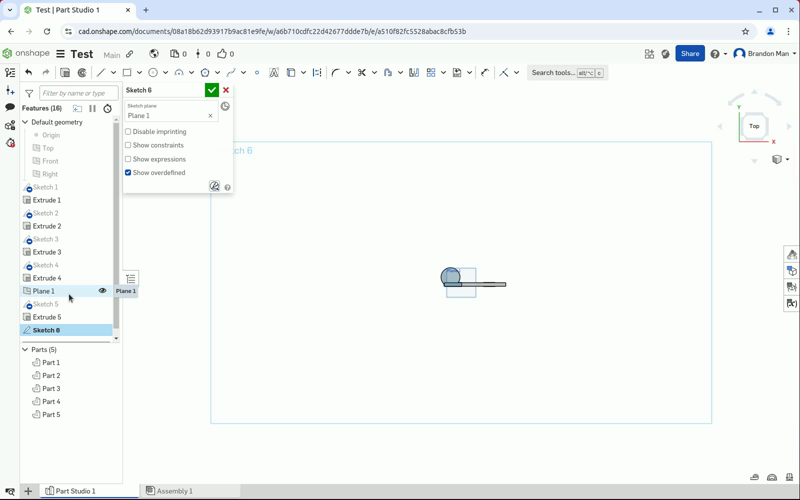
mouse_move(73, 352)
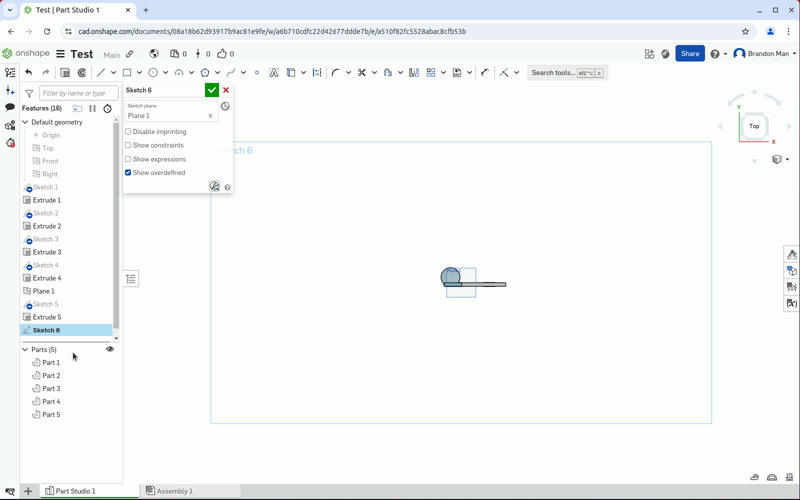
key(y)
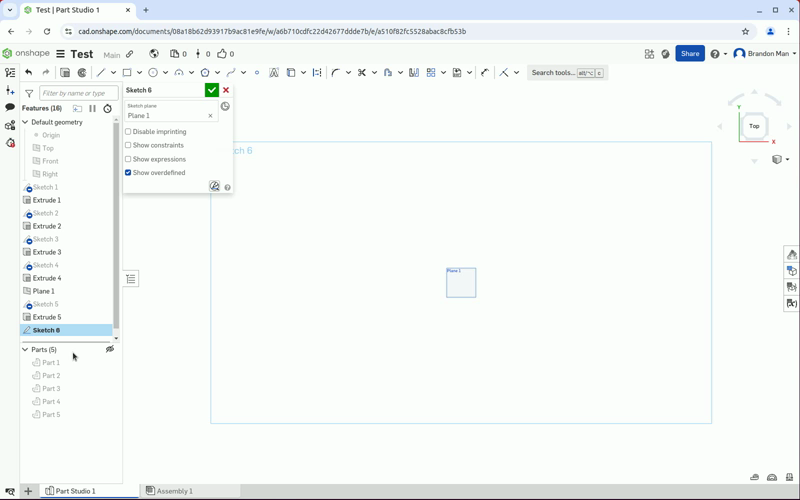
key(a)
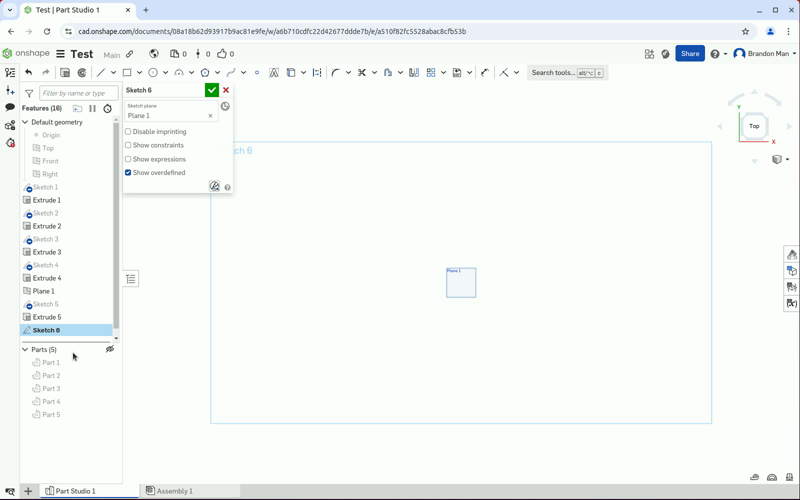
key_down(shift)
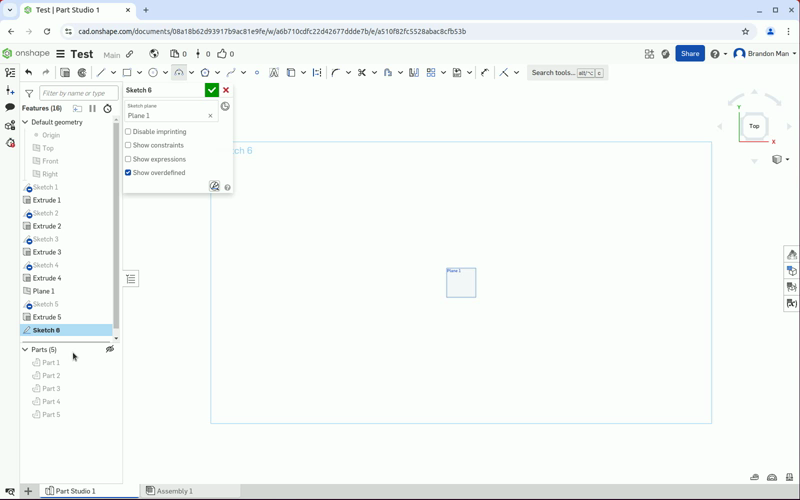
mouse_move(444, 284)
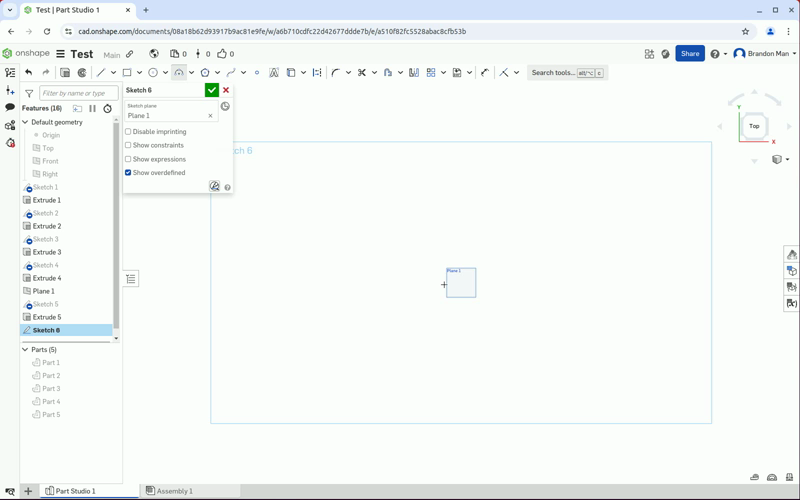
click(444, 284)
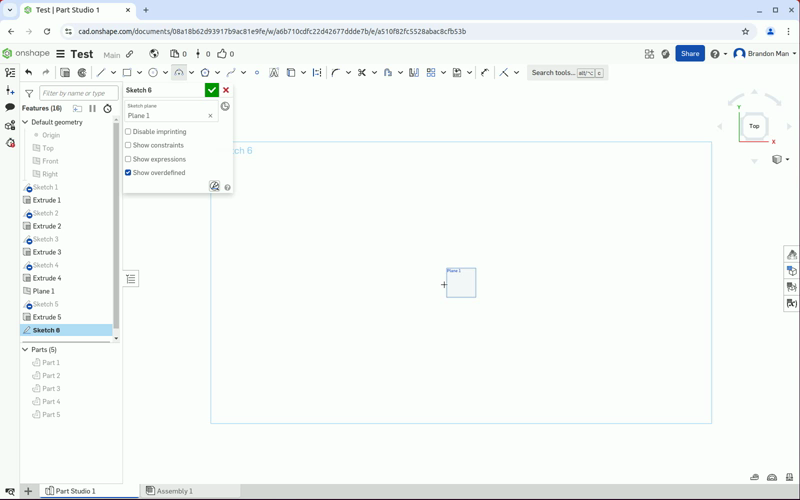
key_up(shift)
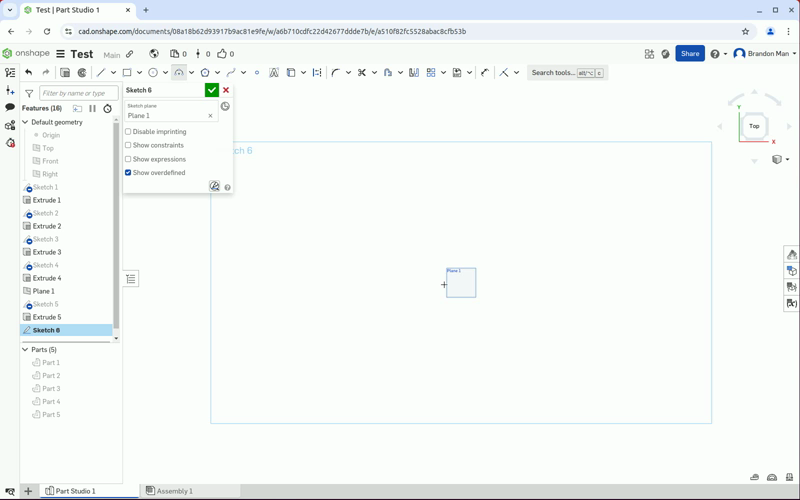
key_down(shift)
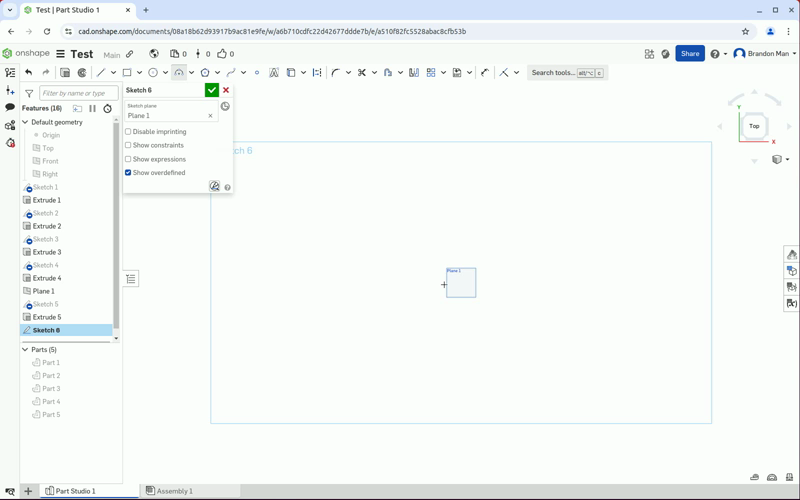
mouse_move(457, 283)
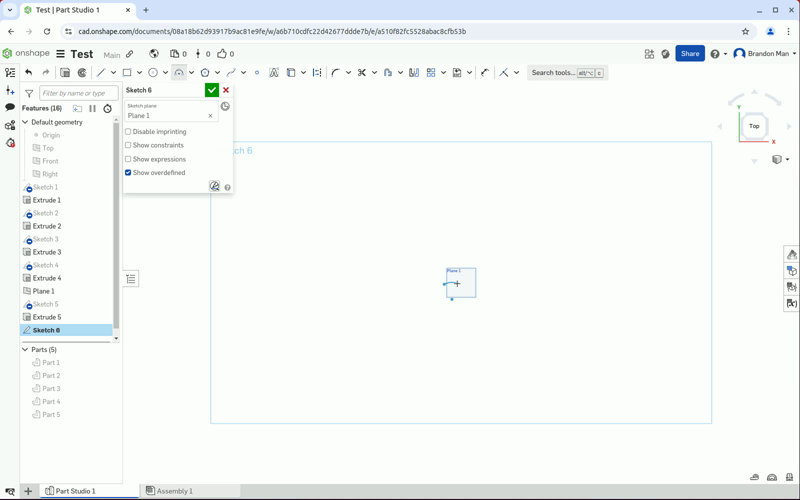
click(457, 283)
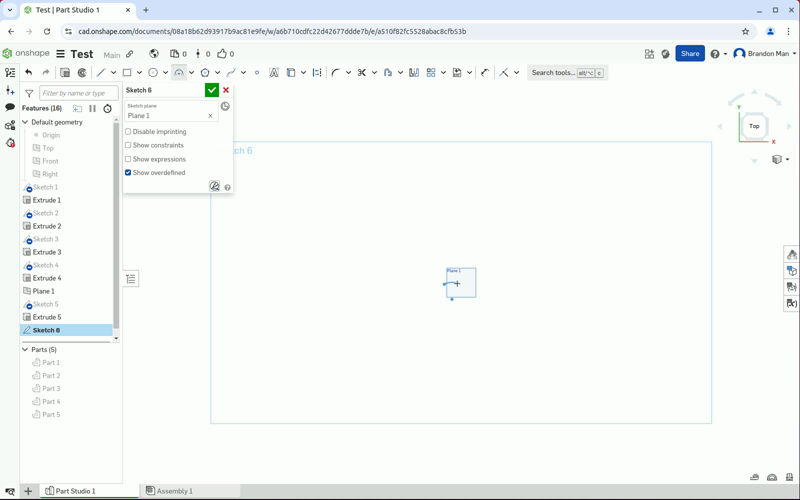
mouse_move(450, 286)
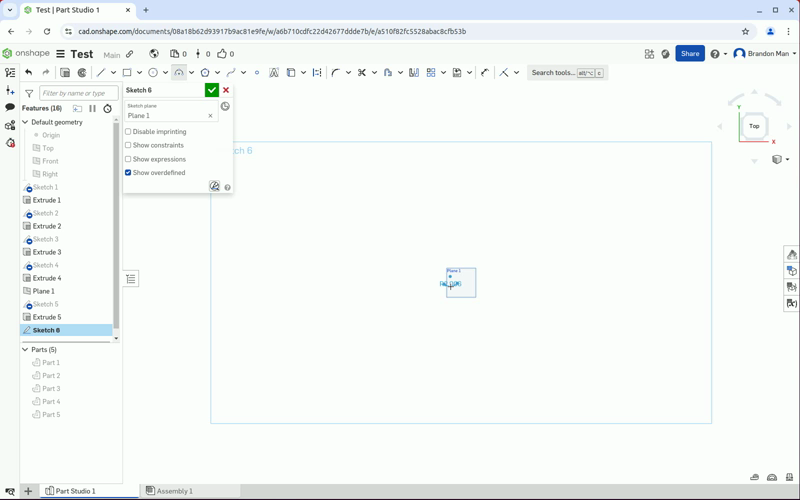
click(450, 286)
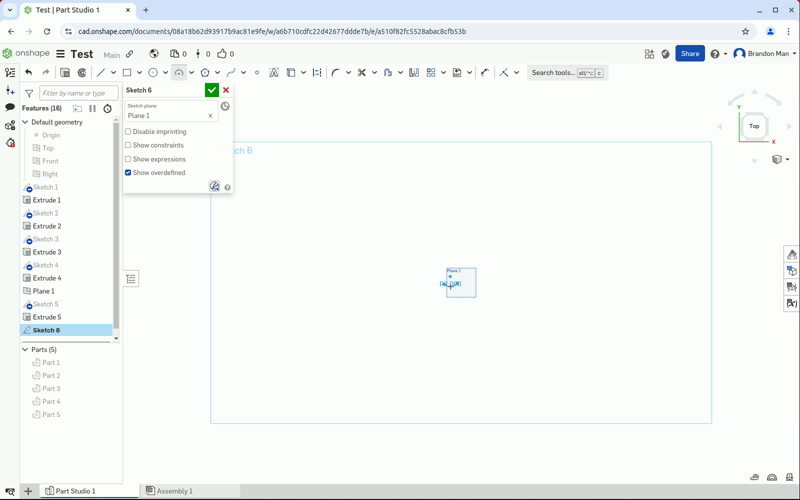
key_up(shift)
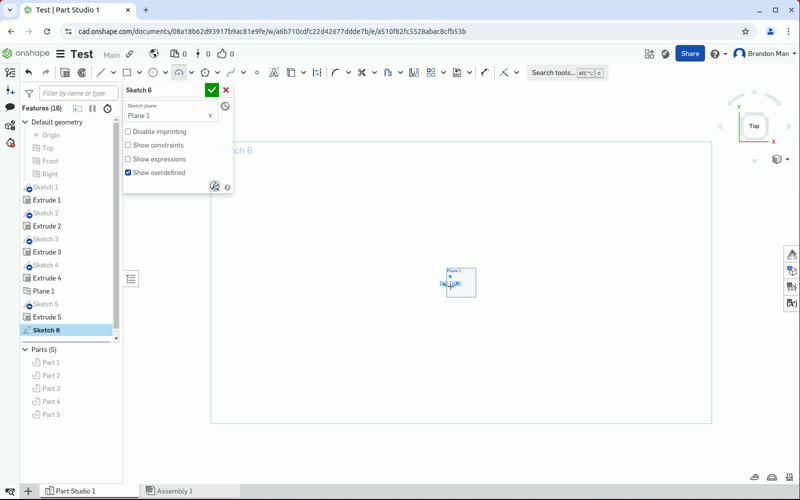
key(esc)
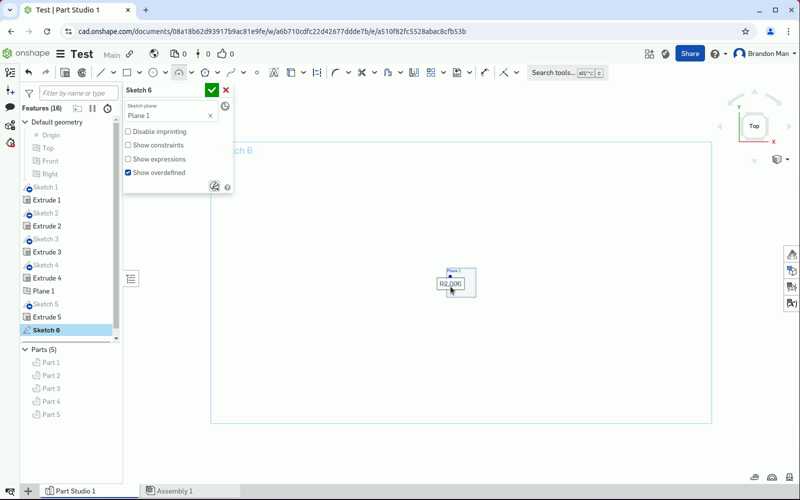
key(l)
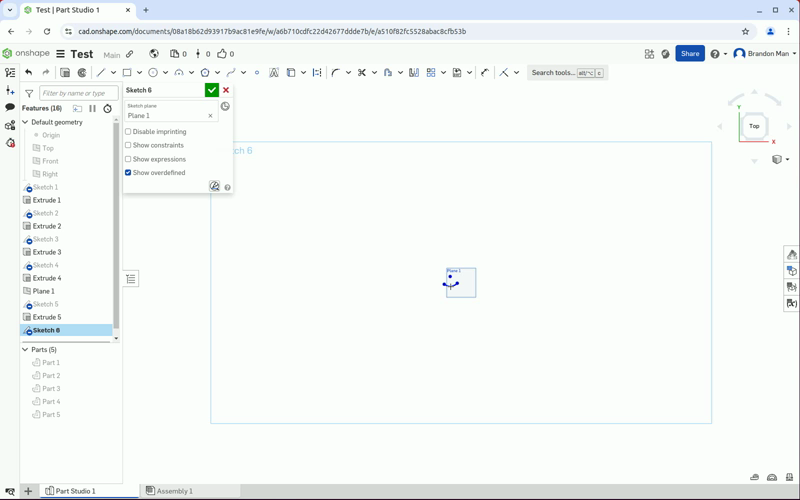
mouse_move(457, 283)
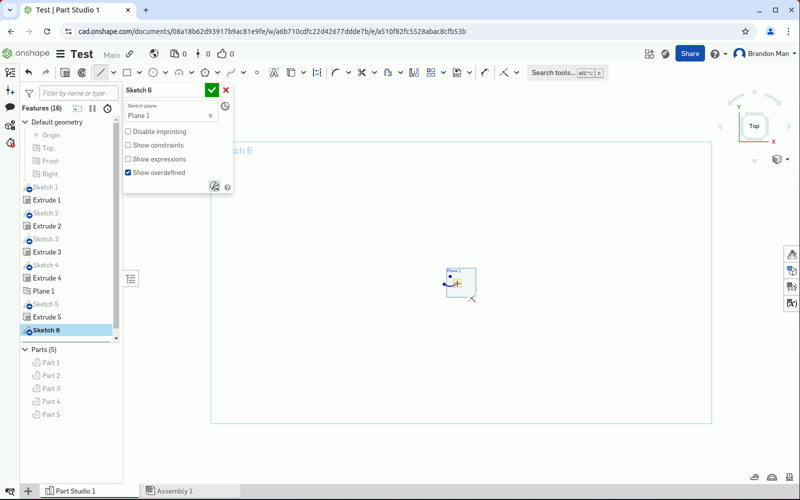
click(457, 283)
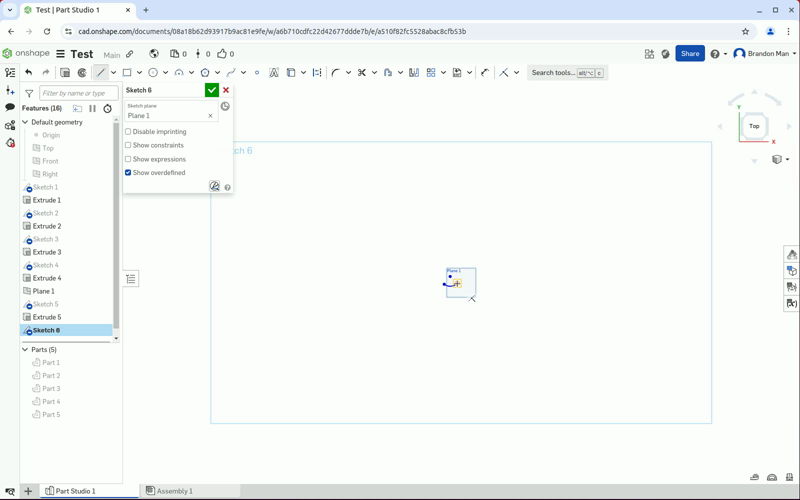
key_down(shift)
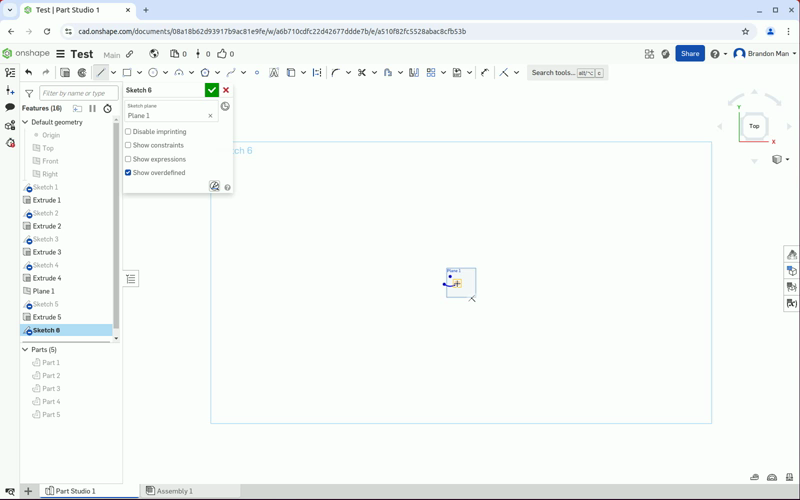
mouse_move(487, 283)
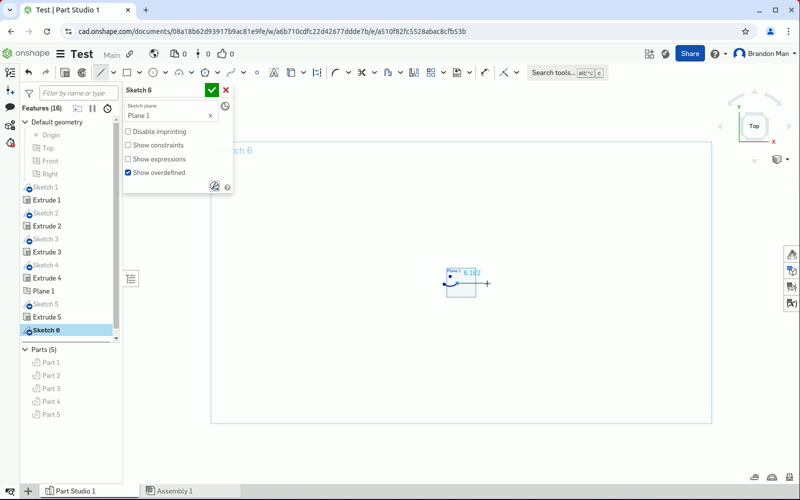
mouse_move(444, 283)
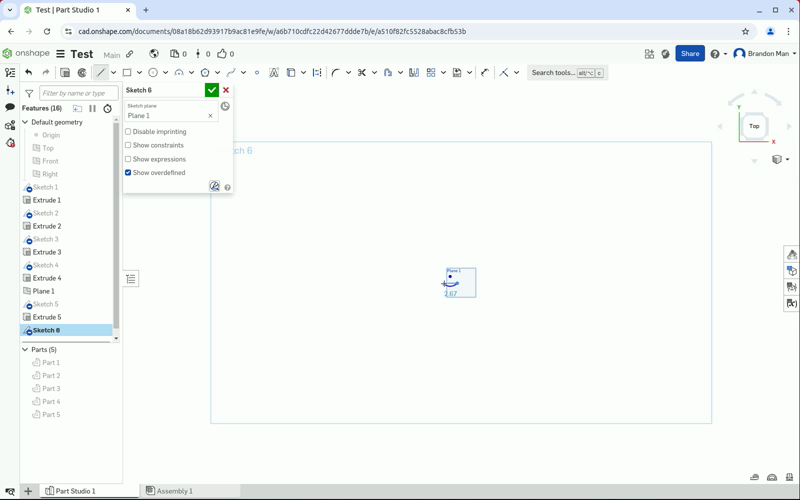
scroll(6)
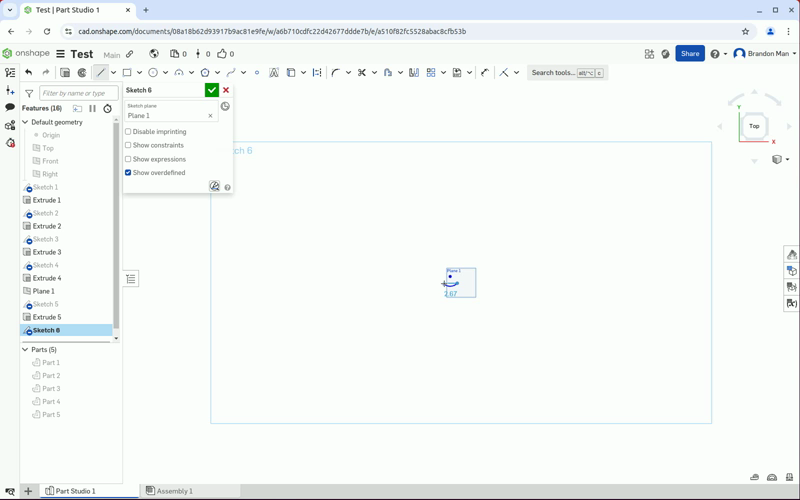
scroll(6)
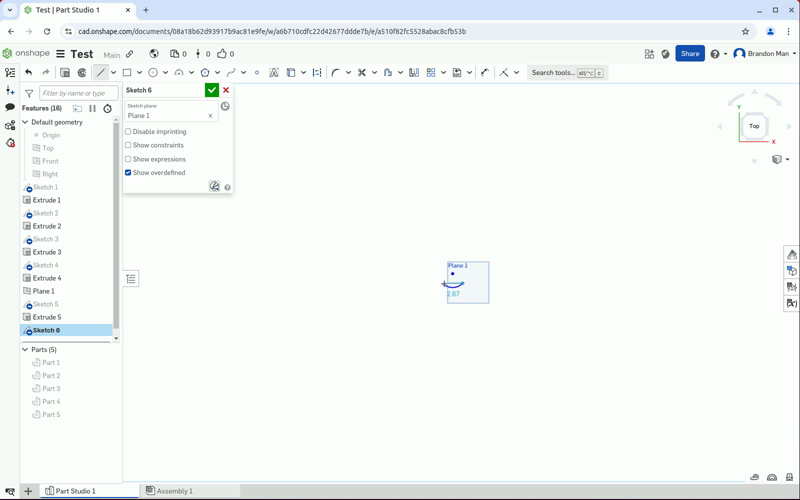
scroll(6)
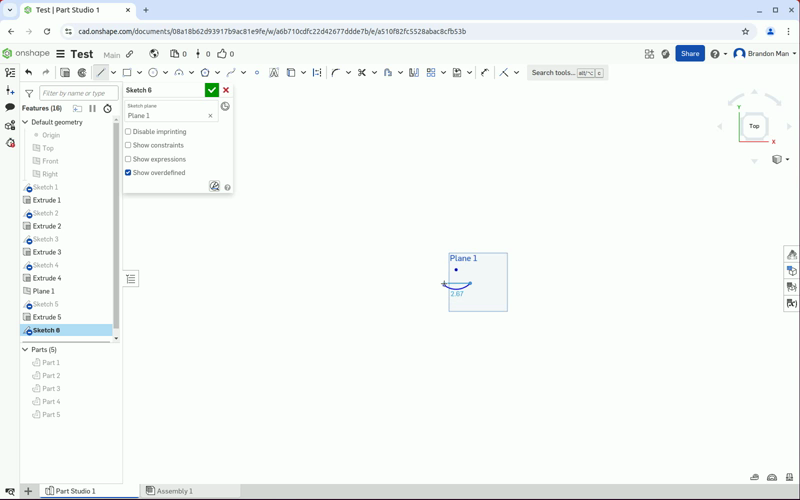
scroll(6)
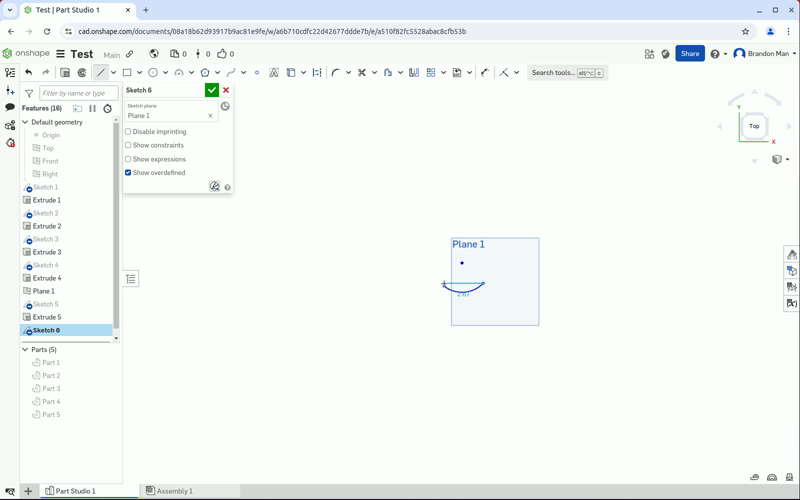
scroll(6)
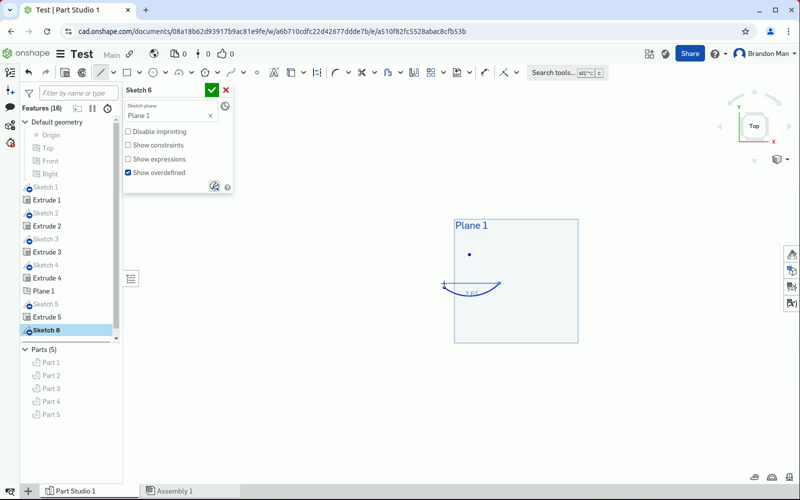
scroll(6)
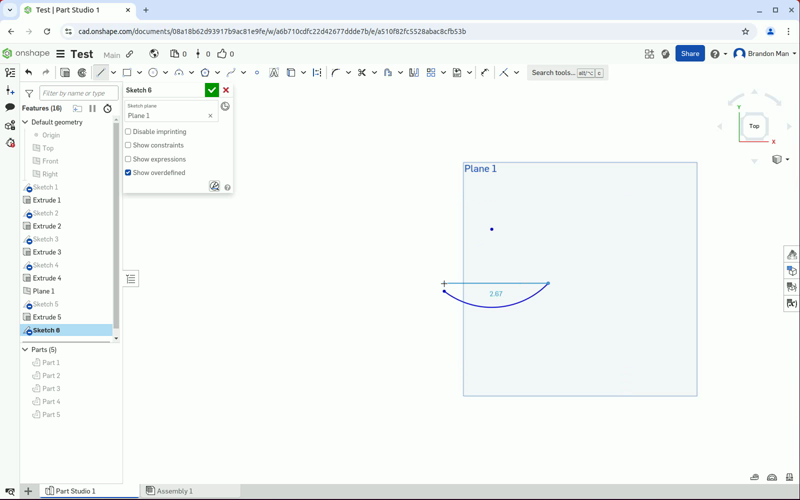
scroll(6)
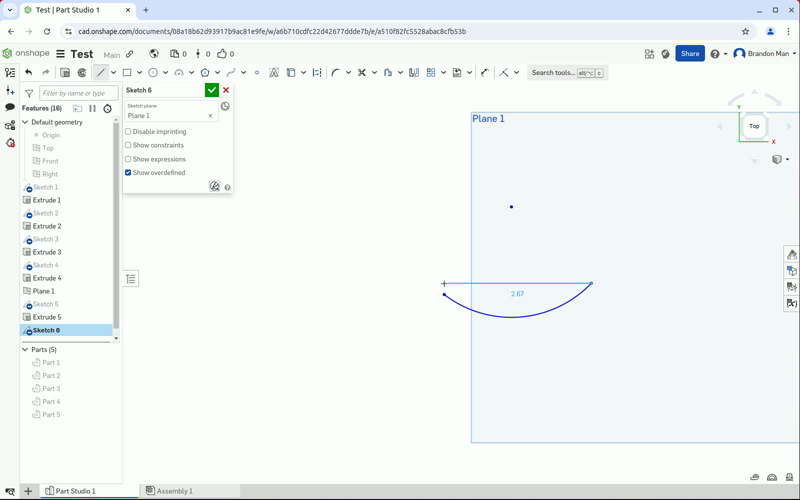
click(444, 283)
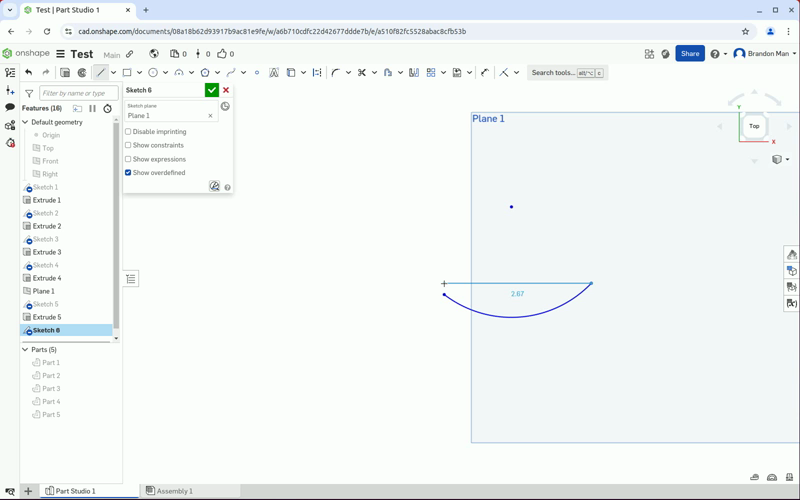
scroll(-6)
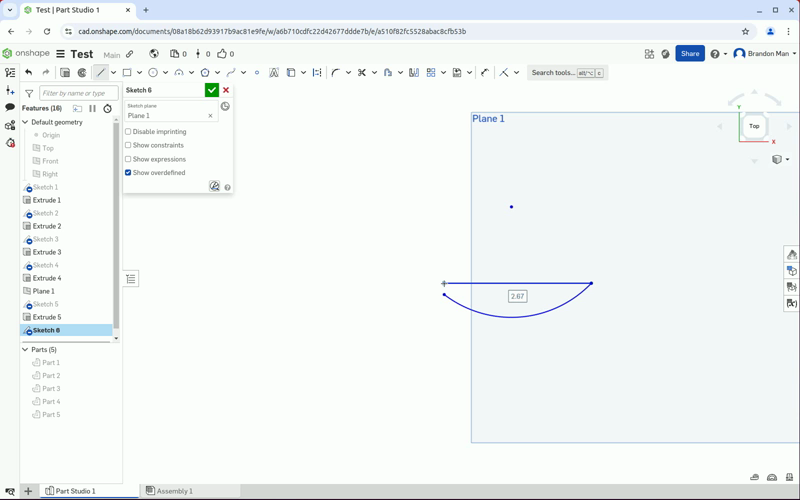
scroll(-6)
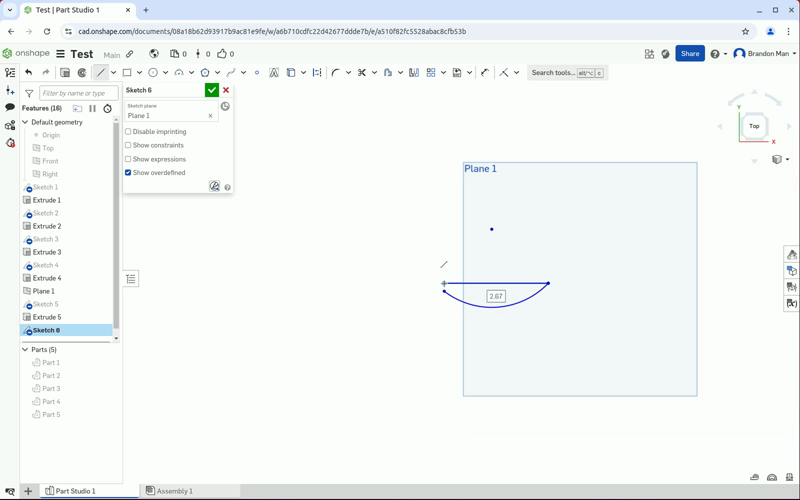
scroll(-6)
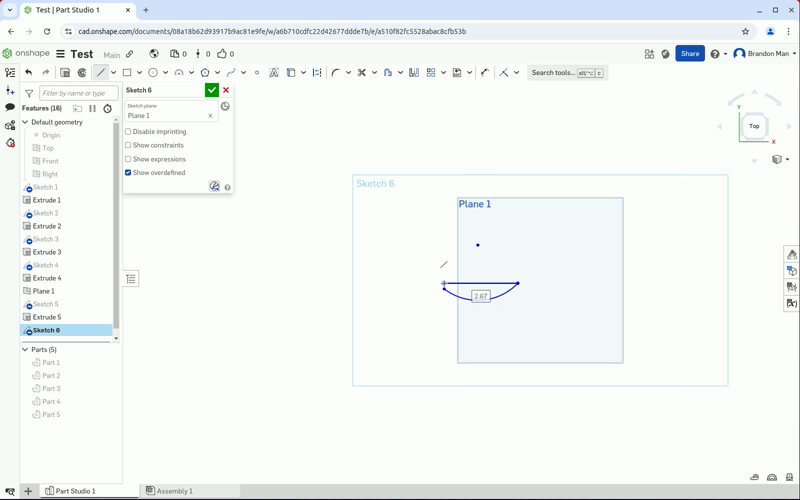
scroll(-6)
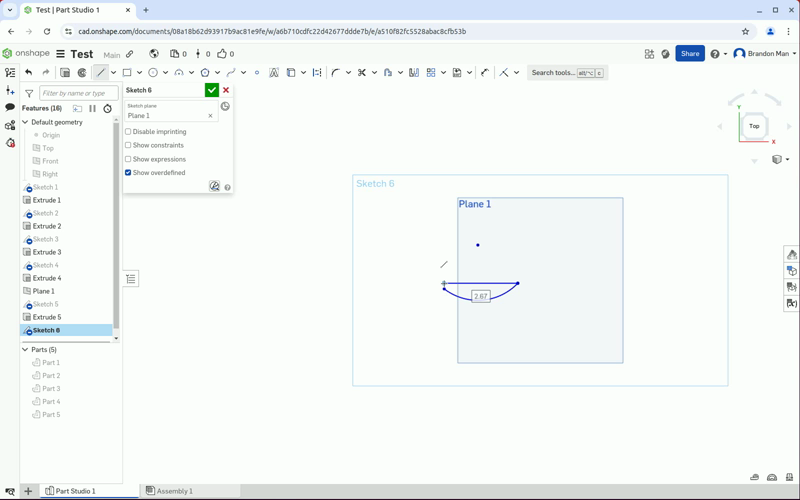
scroll(-6)
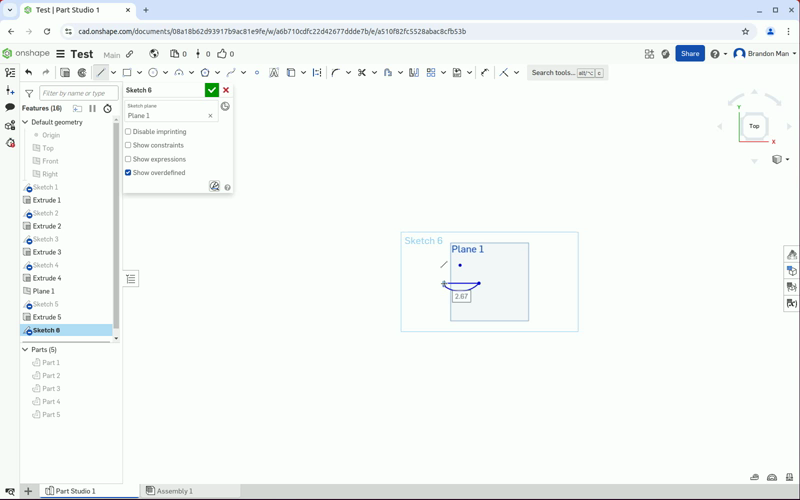
scroll(-6)
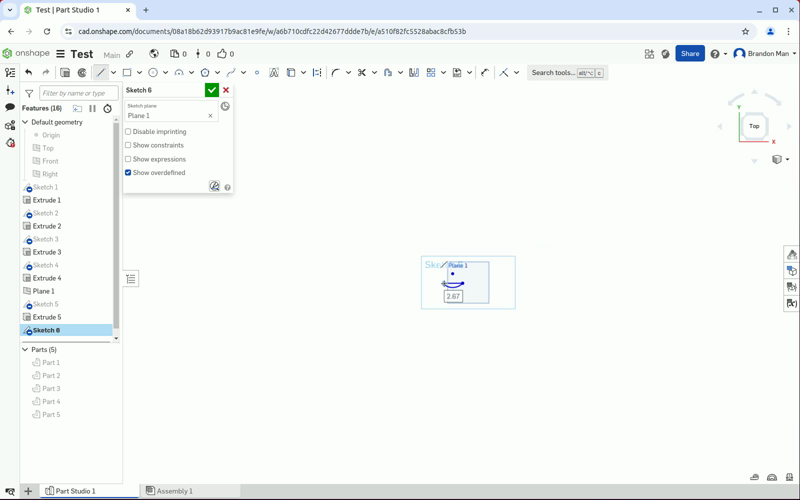
scroll(-6)
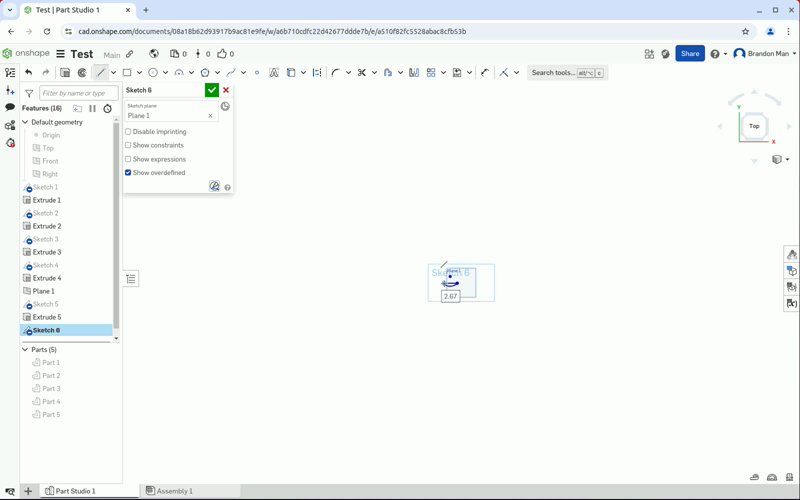
key_up(shift)
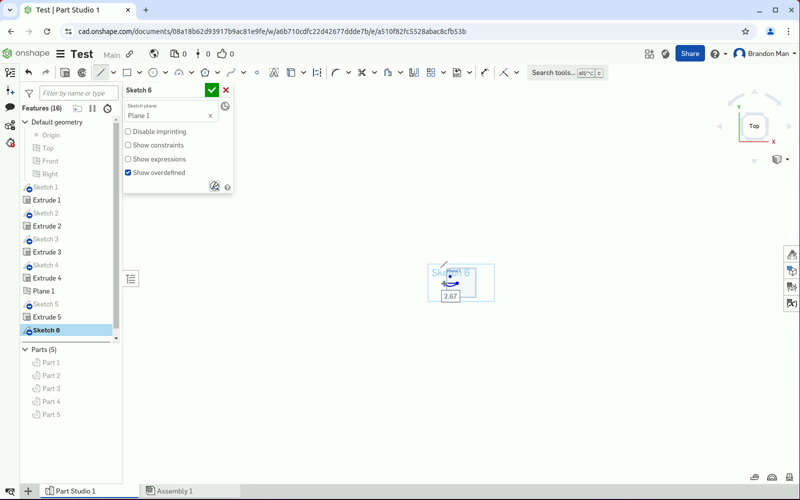
mouse_move(474, 283)
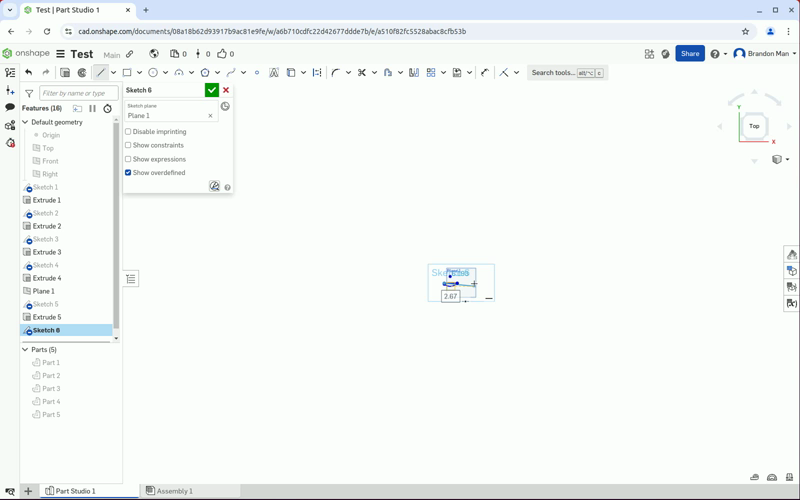
key_down(shift)
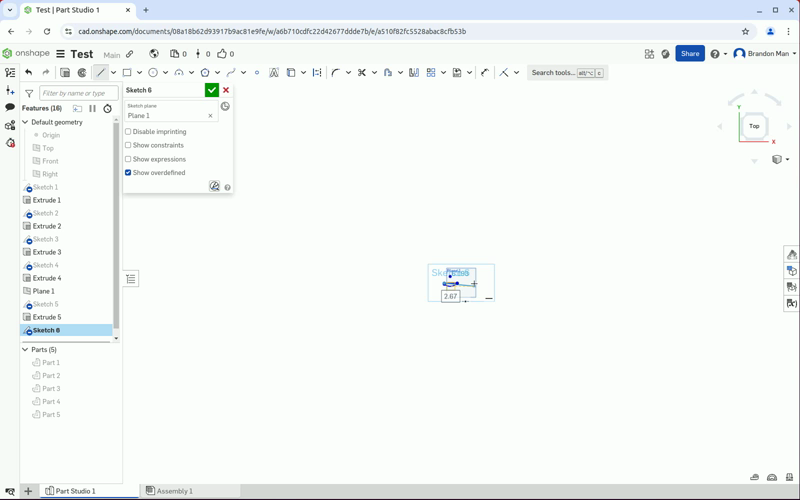
mouse_move(444, 284)
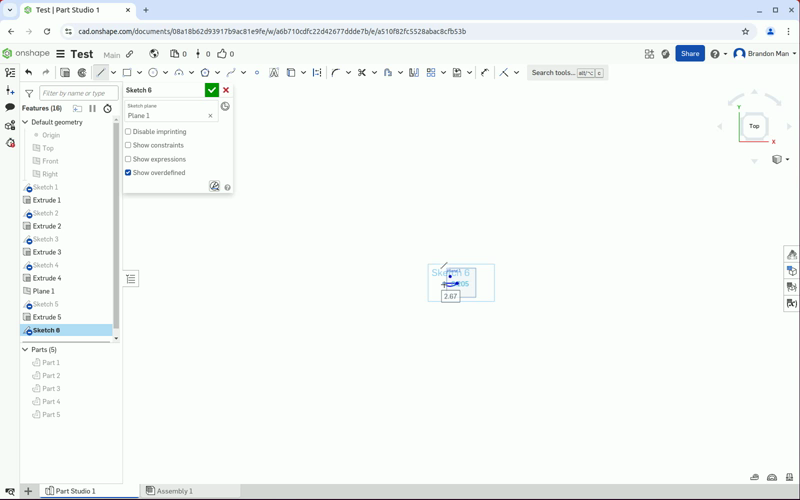
scroll(6)
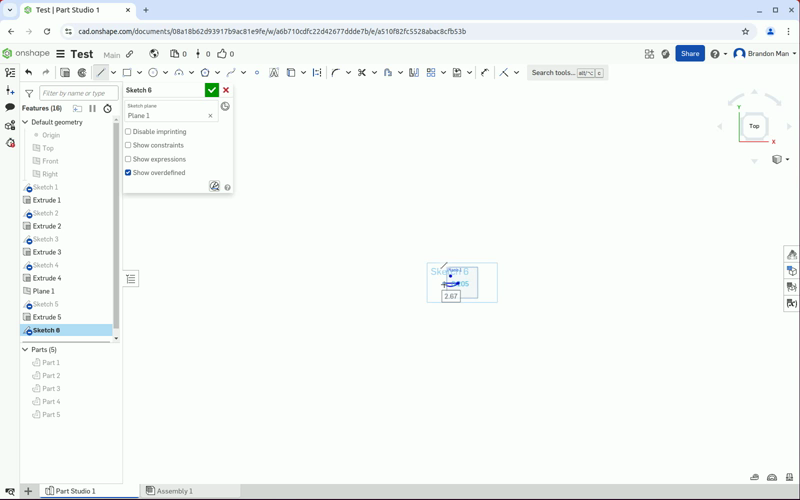
scroll(6)
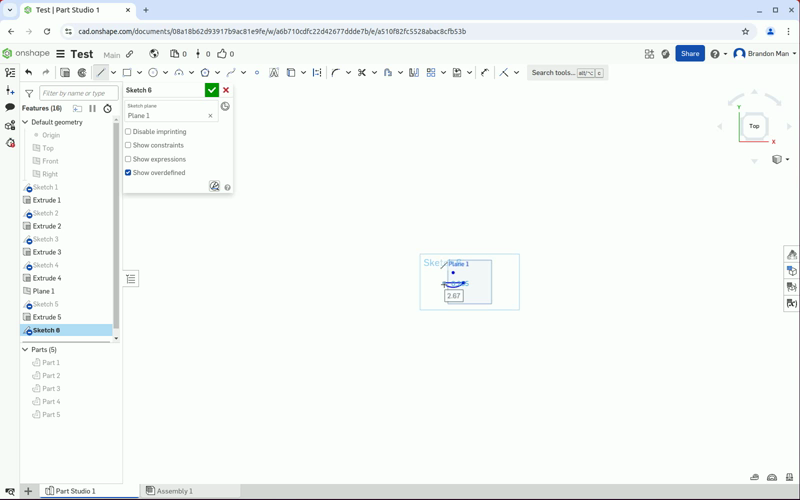
scroll(6)
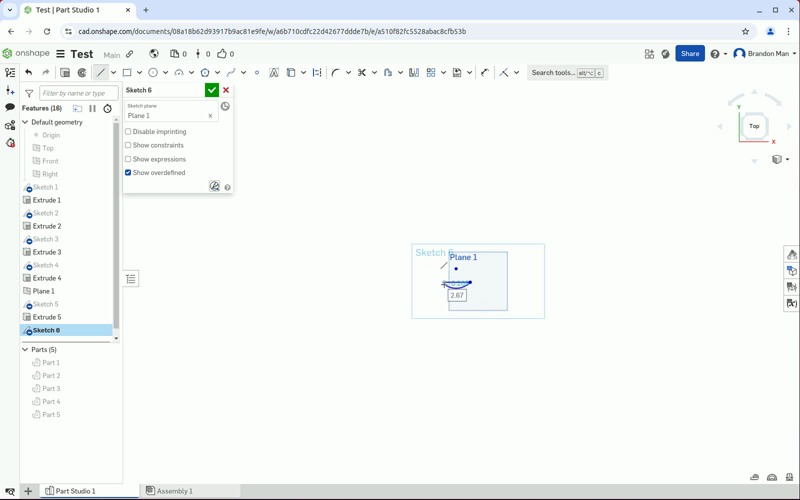
scroll(6)
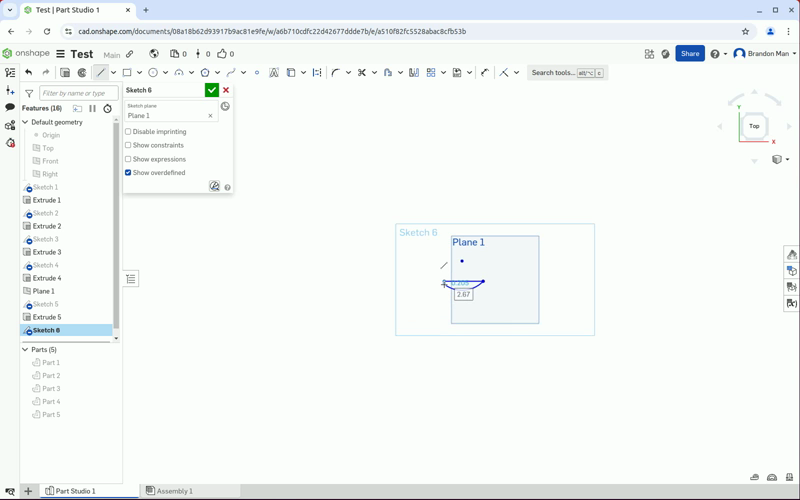
scroll(6)
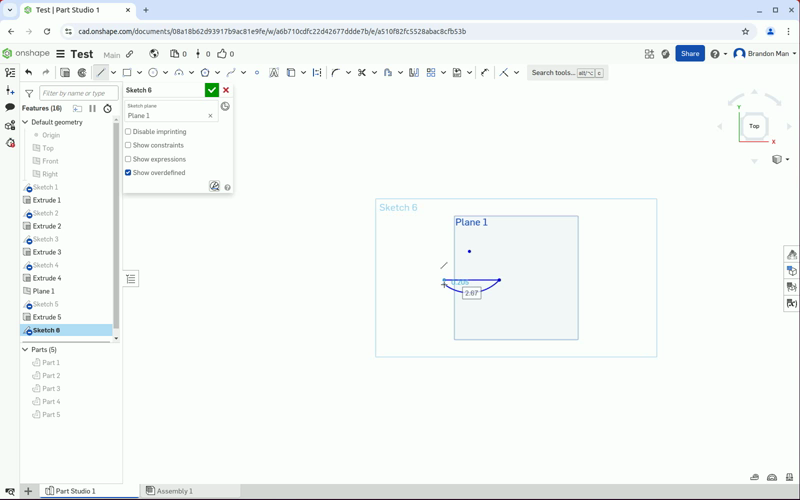
scroll(6)
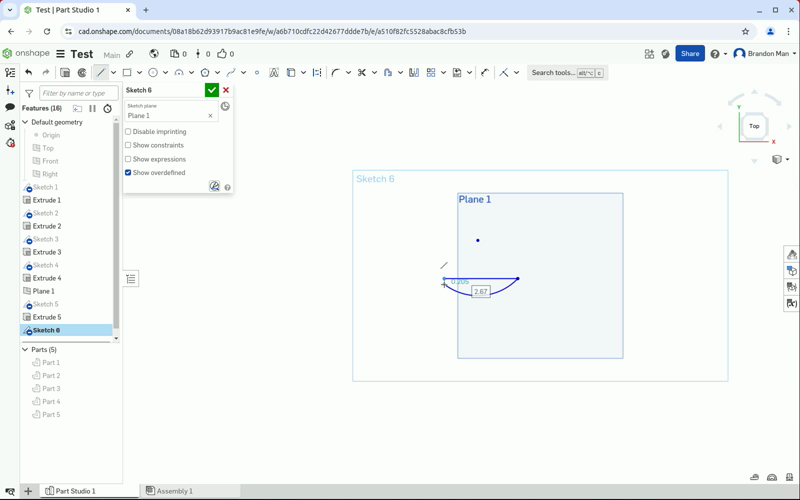
scroll(6)
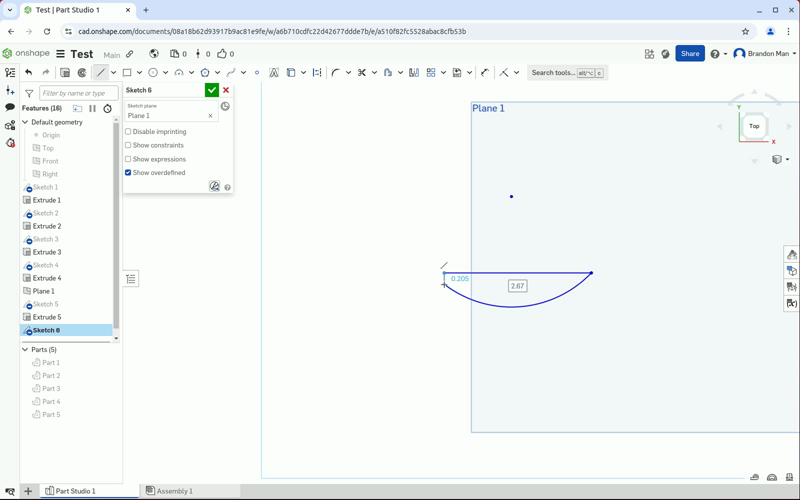
key_up(shift)
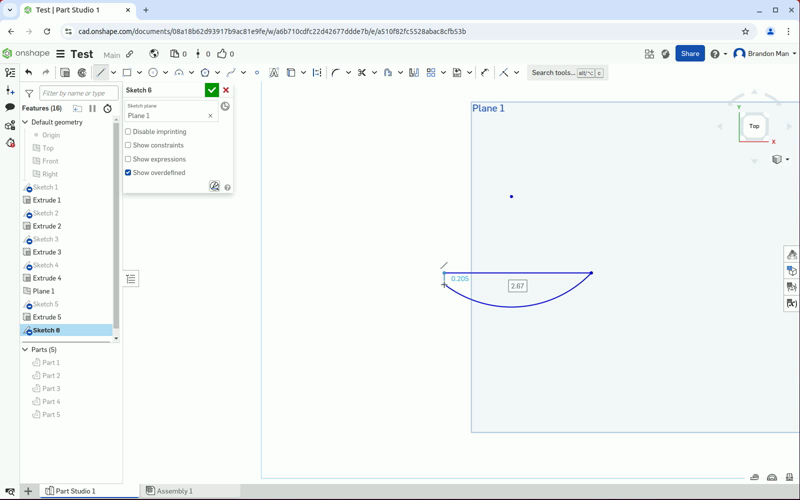
click(444, 284)
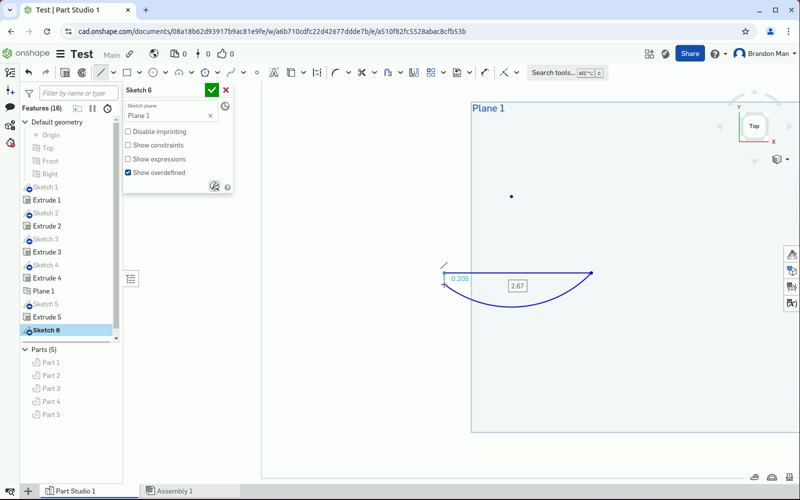
scroll(-6)
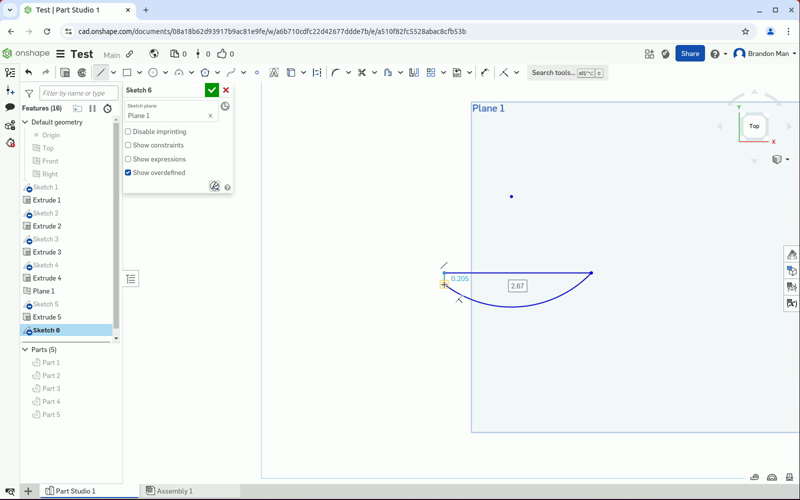
scroll(-6)
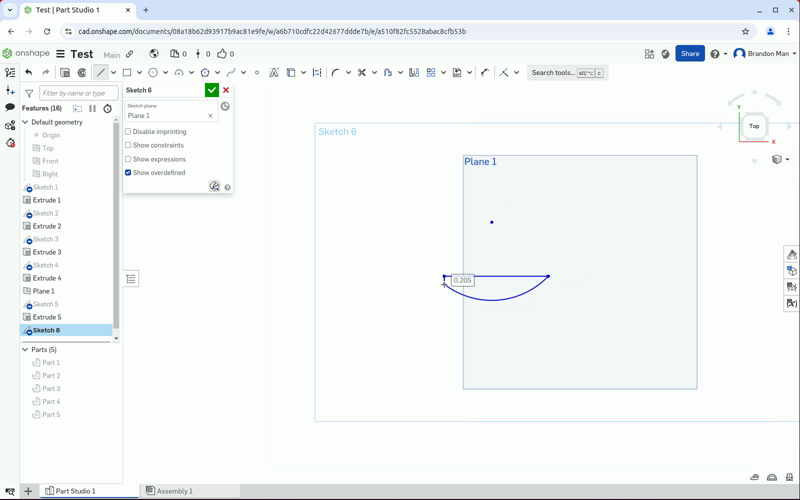
scroll(-6)
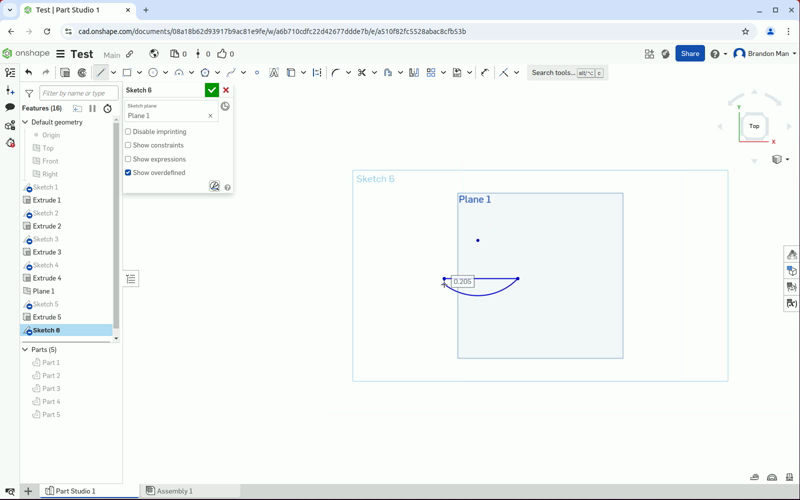
scroll(-6)
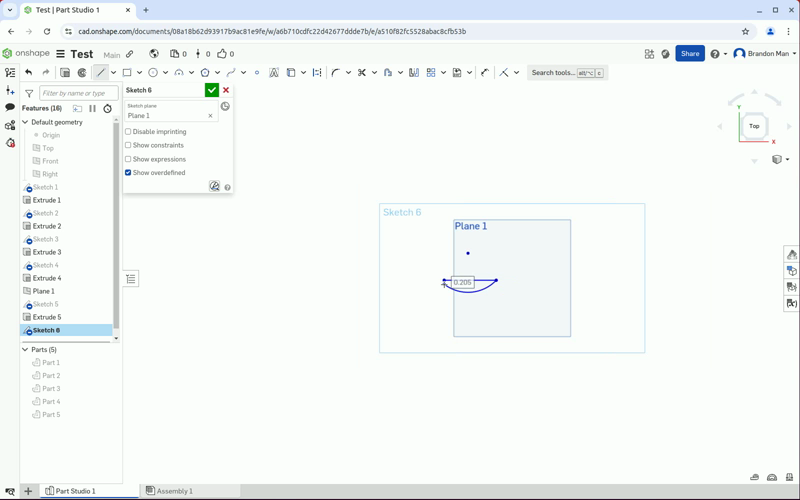
scroll(-6)
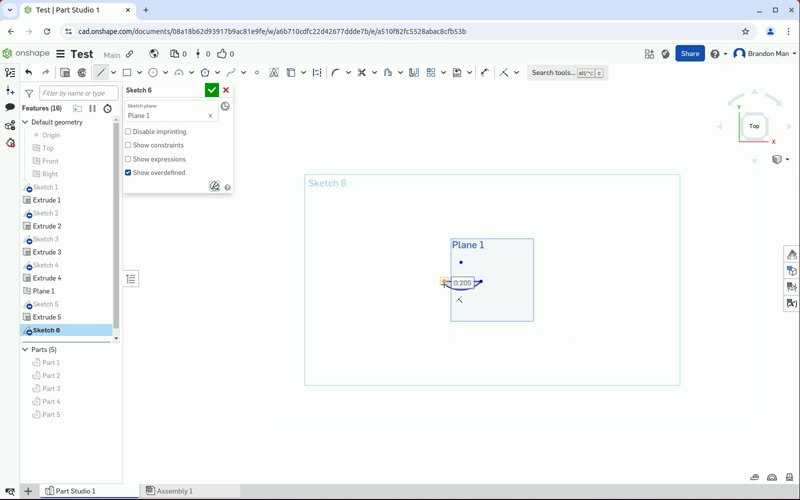
scroll(-6)
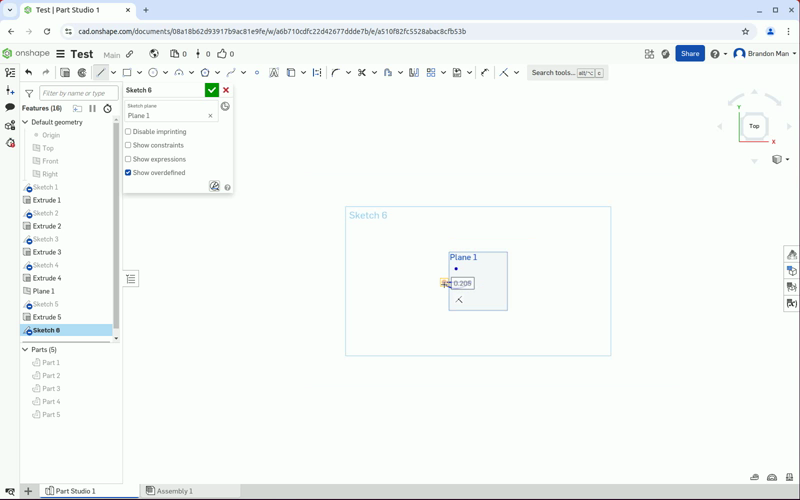
scroll(-6)
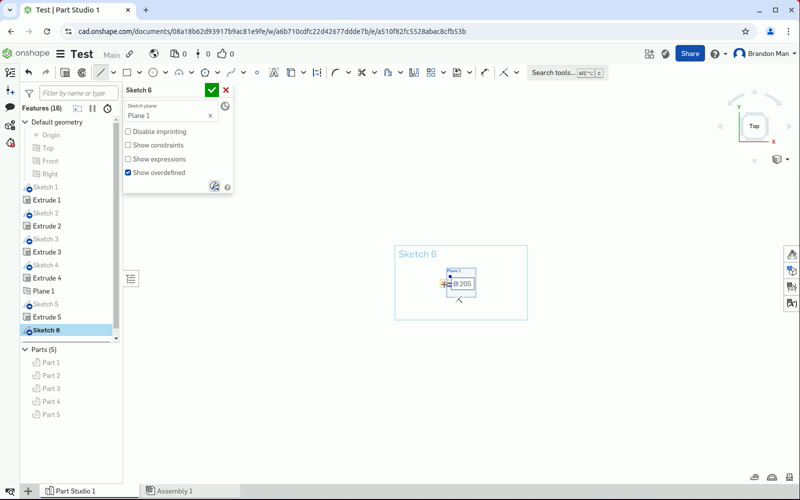
key(esc)
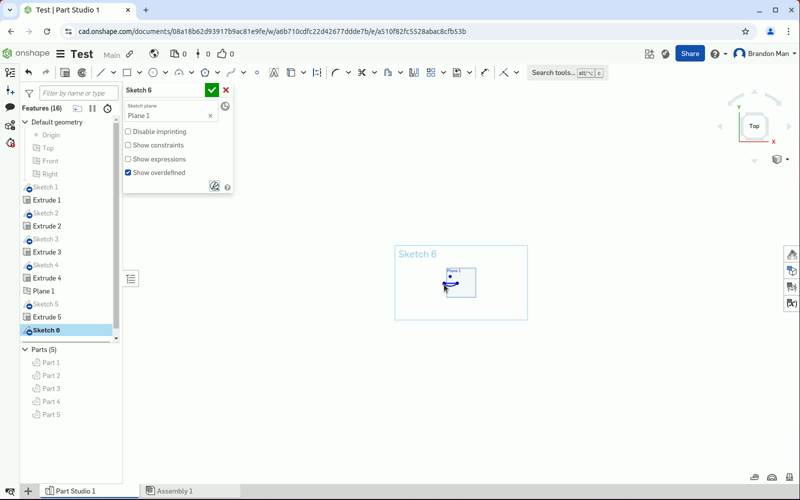
mouse_move(453, 285)
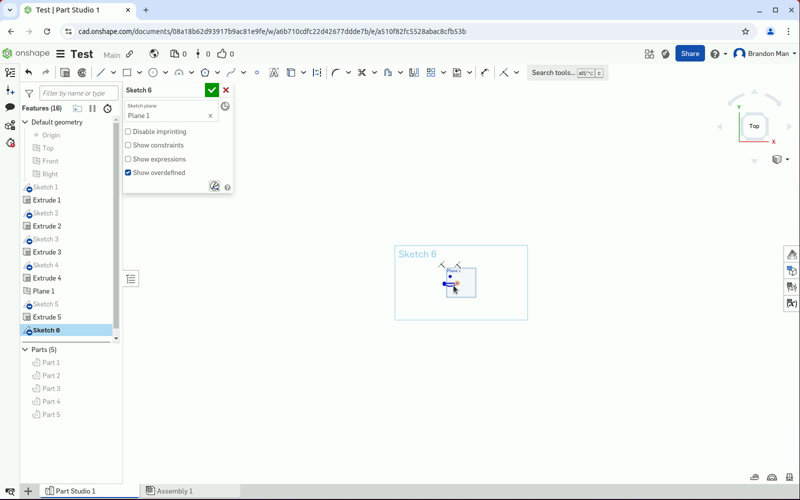
scroll(6)
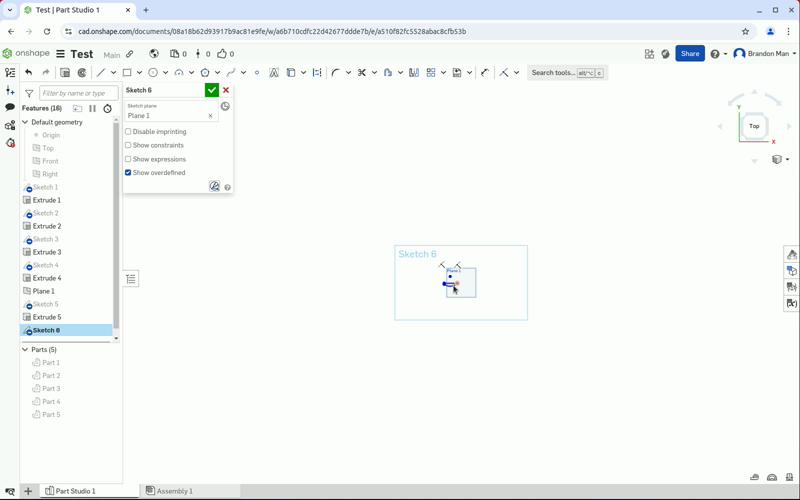
scroll(6)
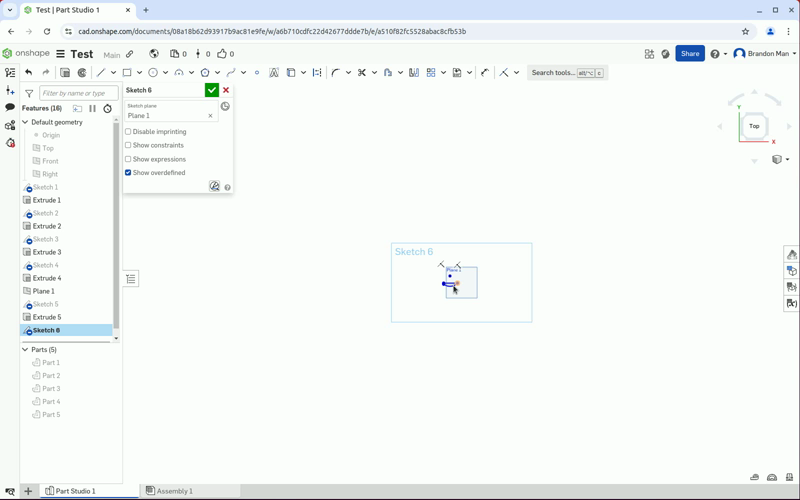
scroll(6)
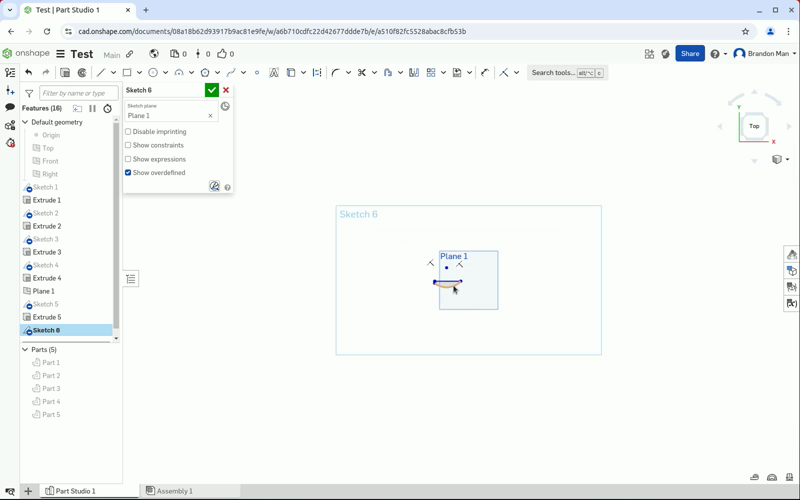
scroll(6)
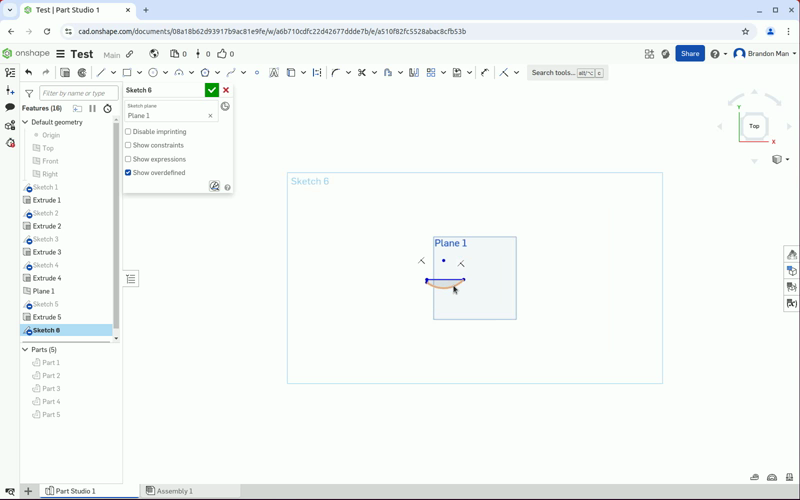
scroll(6)
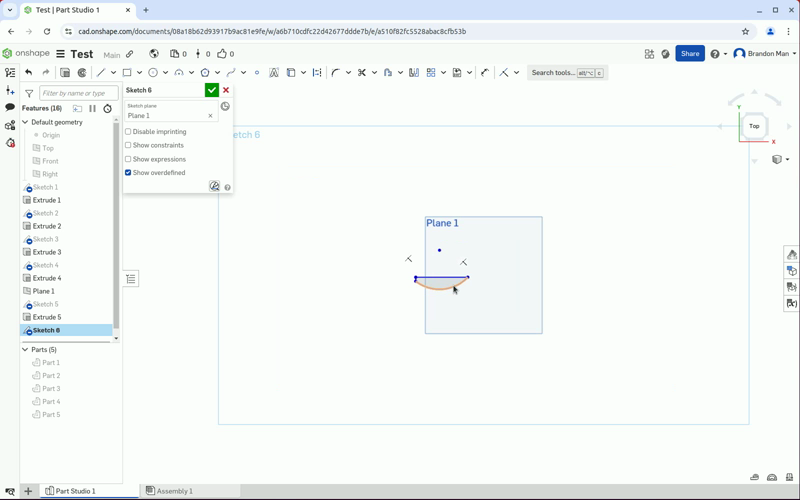
scroll(6)
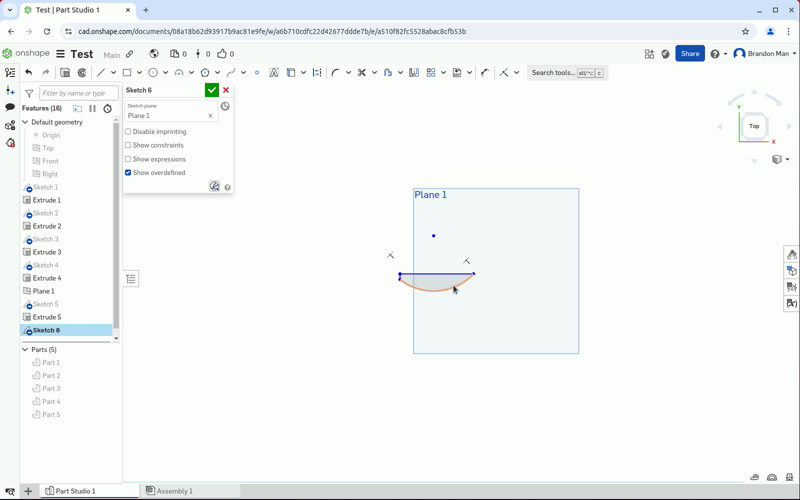
scroll(6)
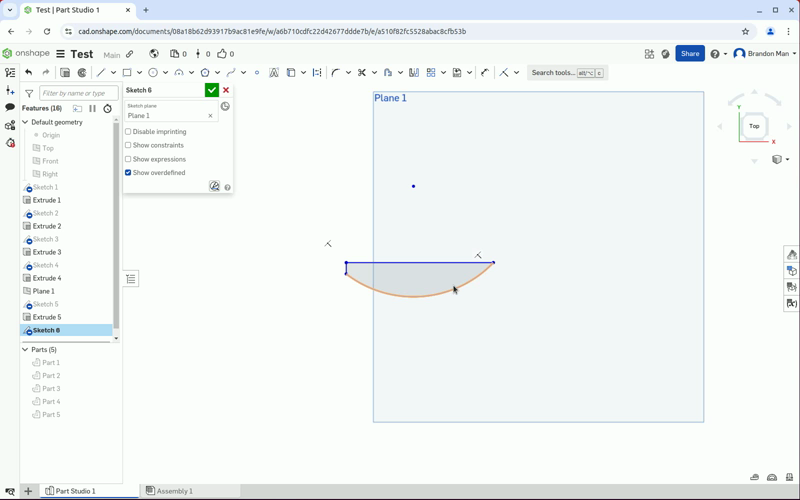
click(453, 285)
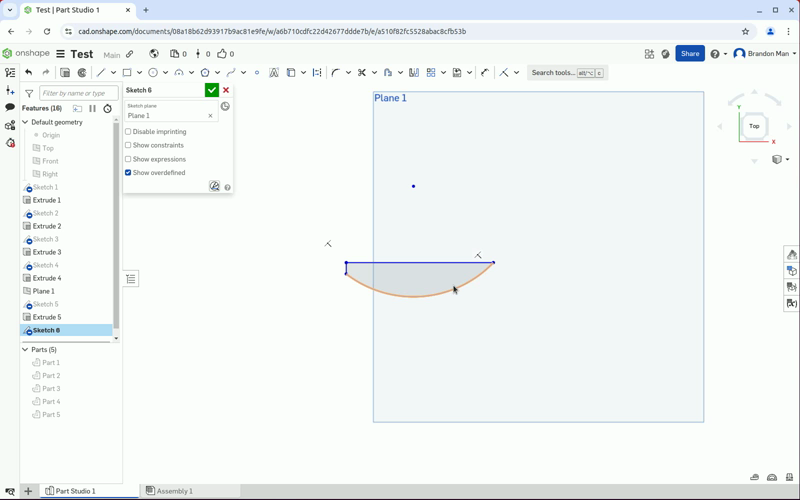
scroll(-6)
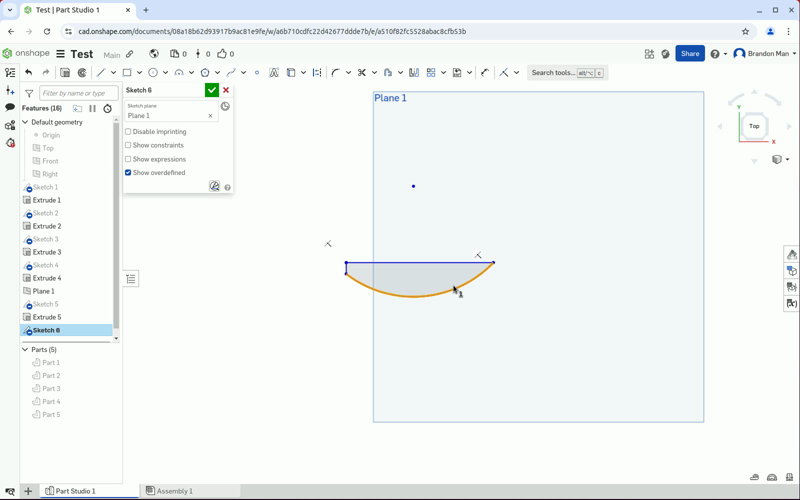
scroll(-6)
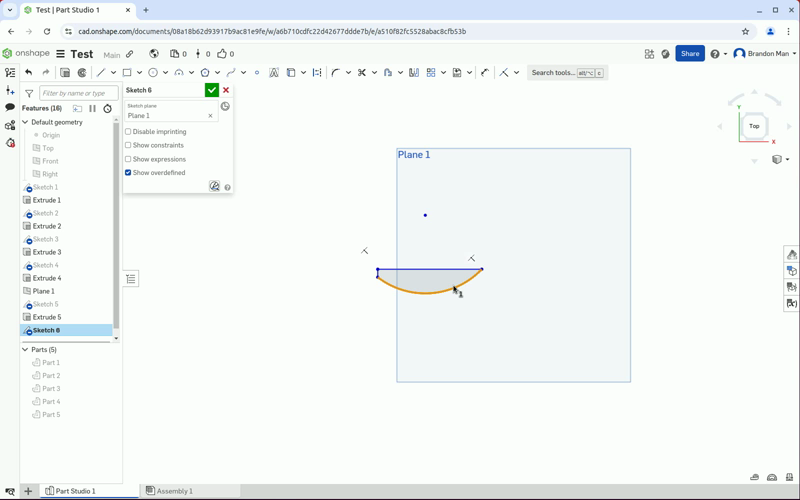
scroll(-6)
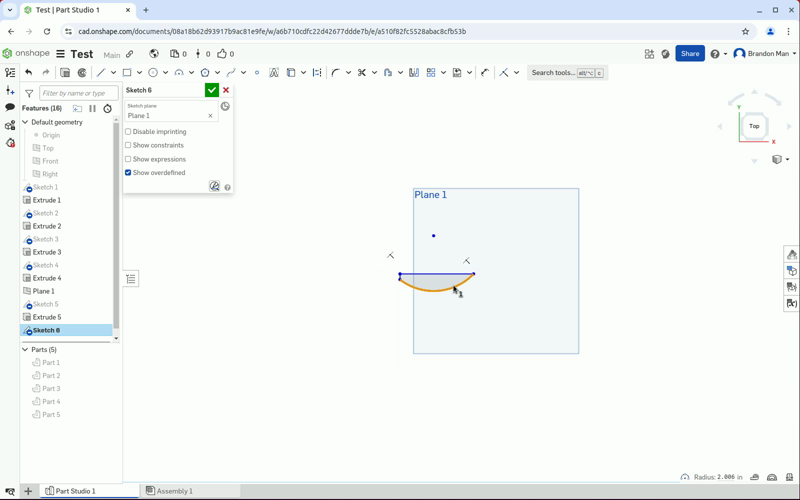
scroll(-6)
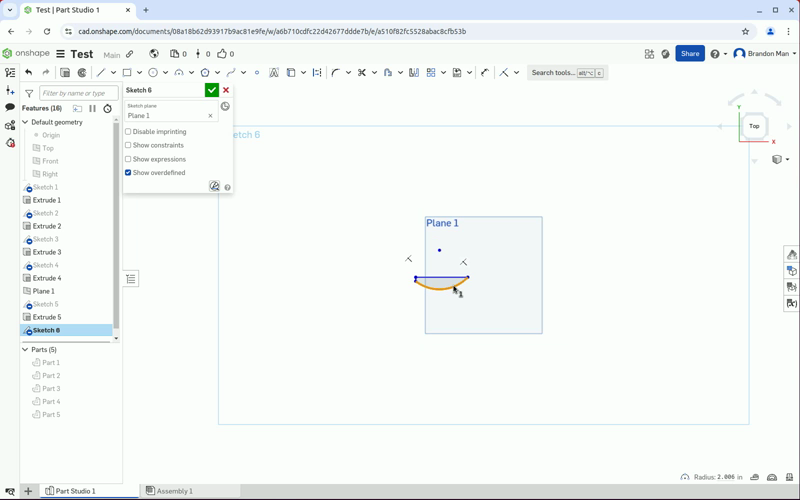
scroll(-6)
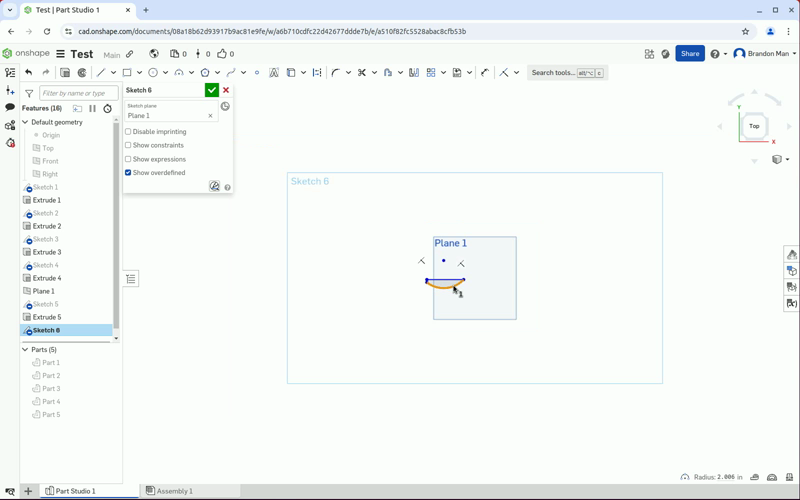
scroll(-6)
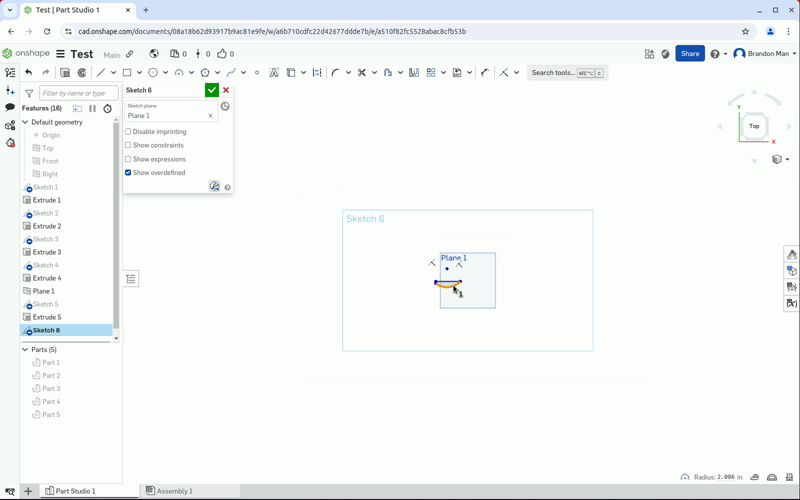
scroll(-6)
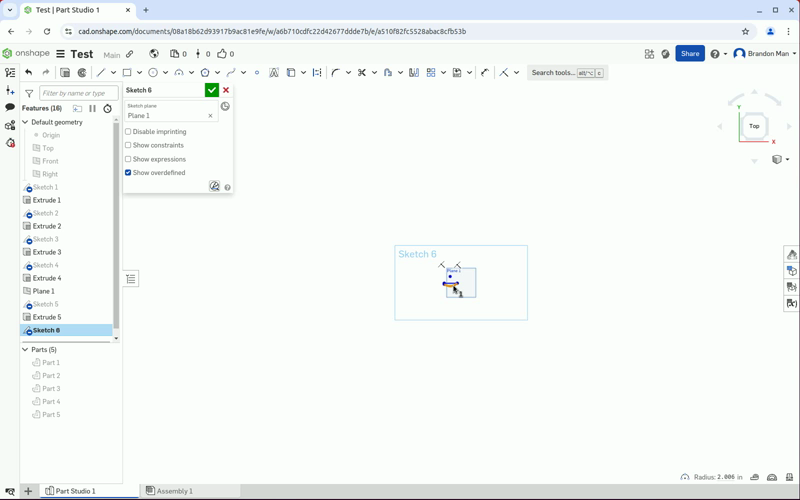
mouse_move(73, 352)
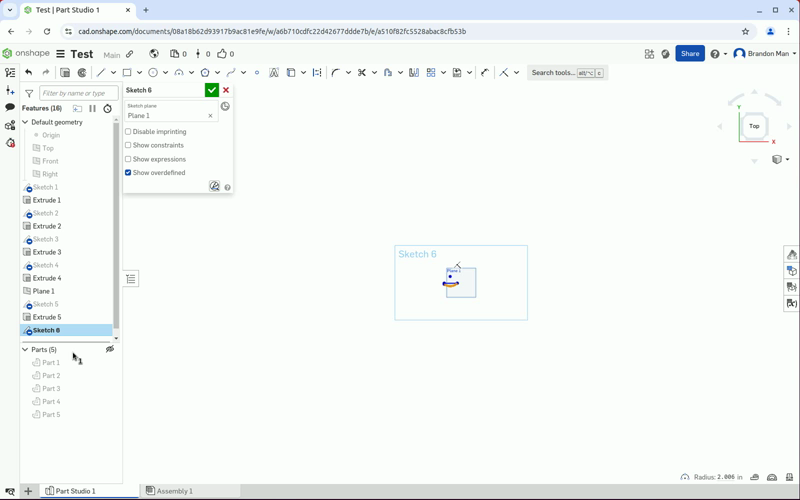
key(shift+y)
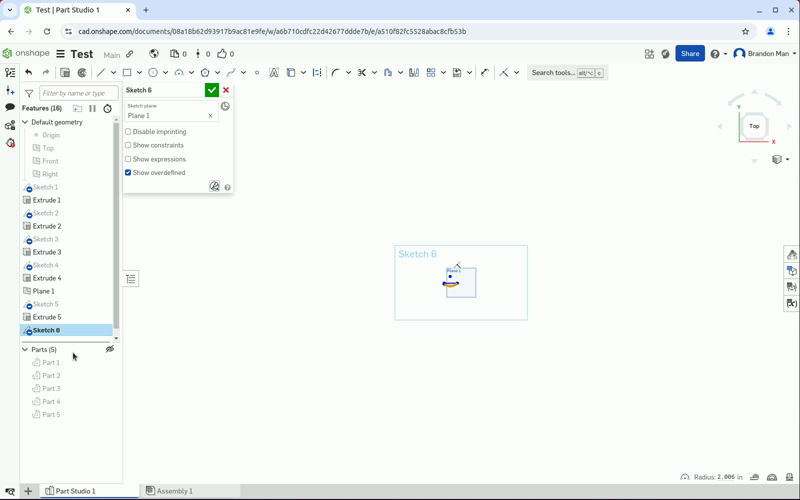
key(shift+e)
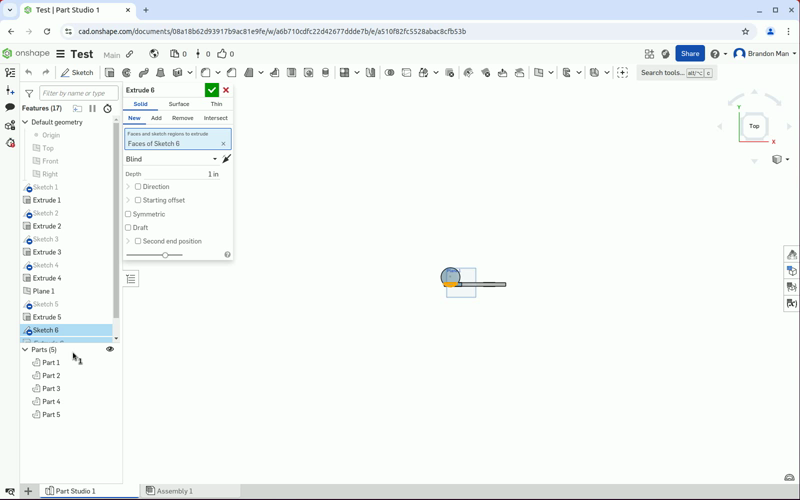
mouse_move(143, 106)
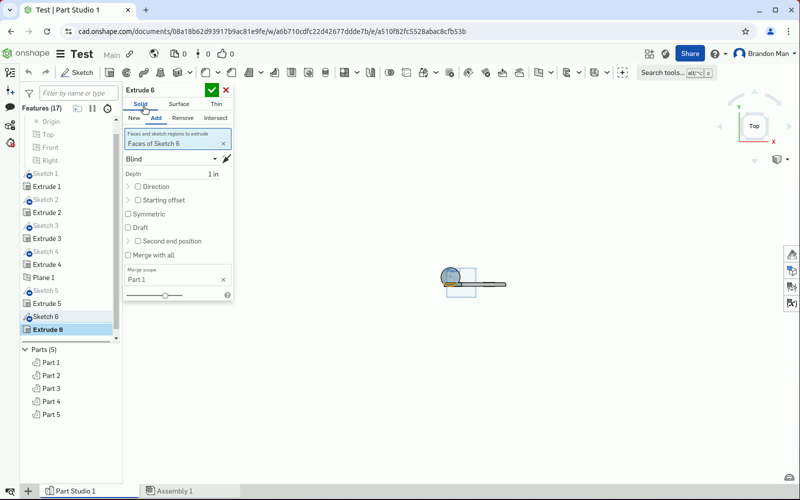
click(143, 106)
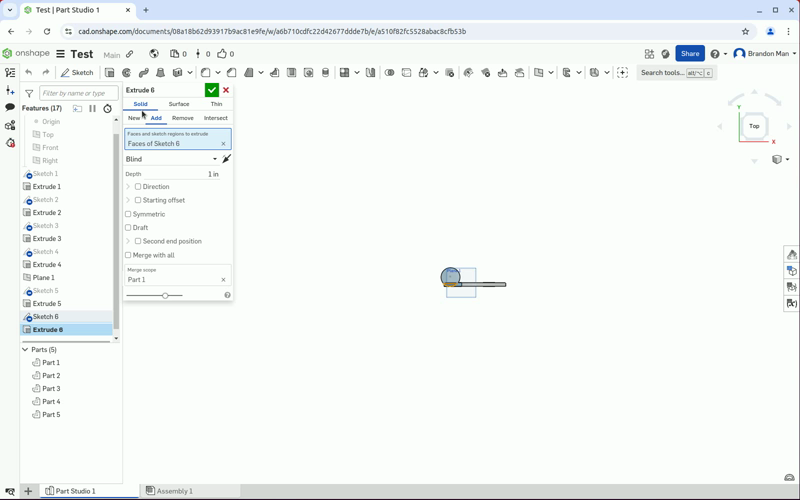
mouse_move(137, 120)
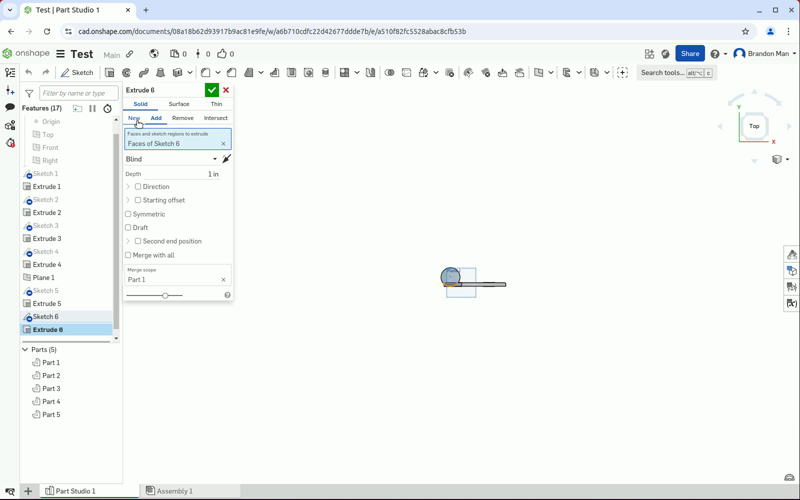
click(137, 120)
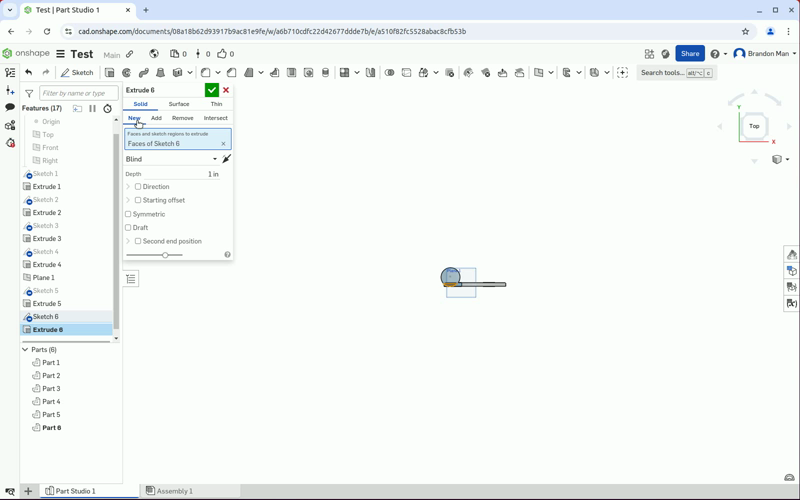
key(tab, 4)
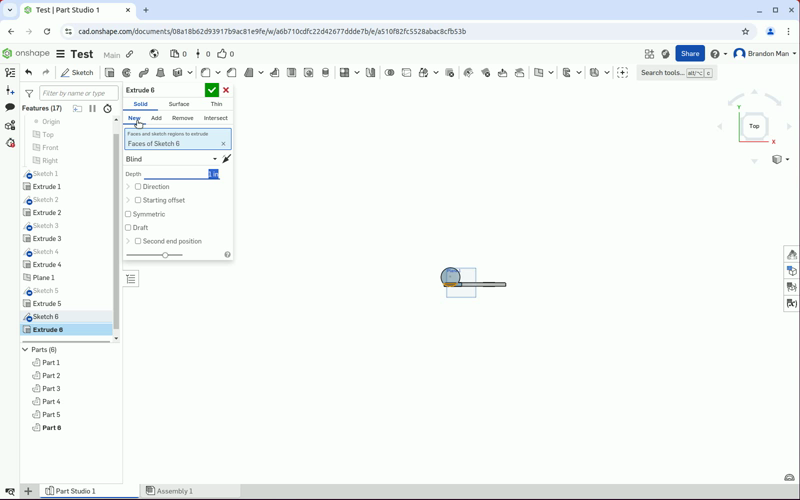
text(-23.108)
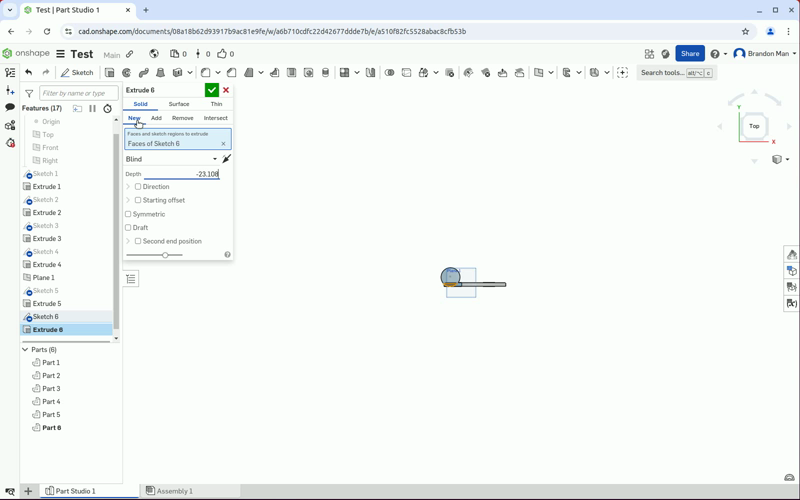
key(enter)
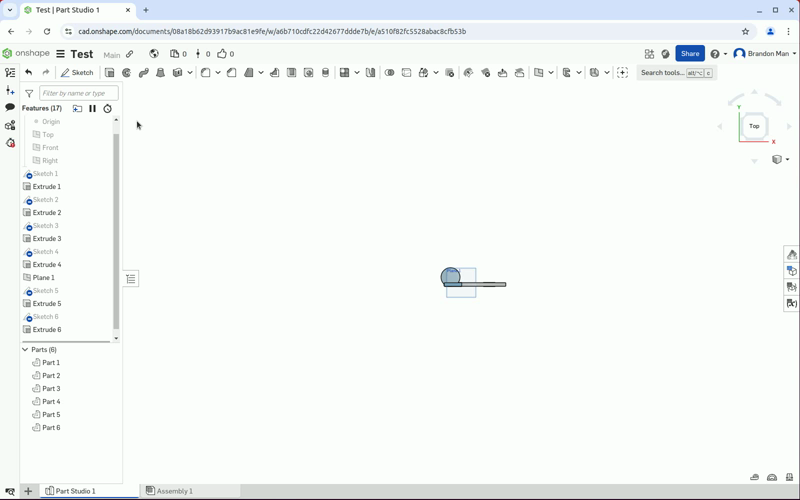
key(shift+h)
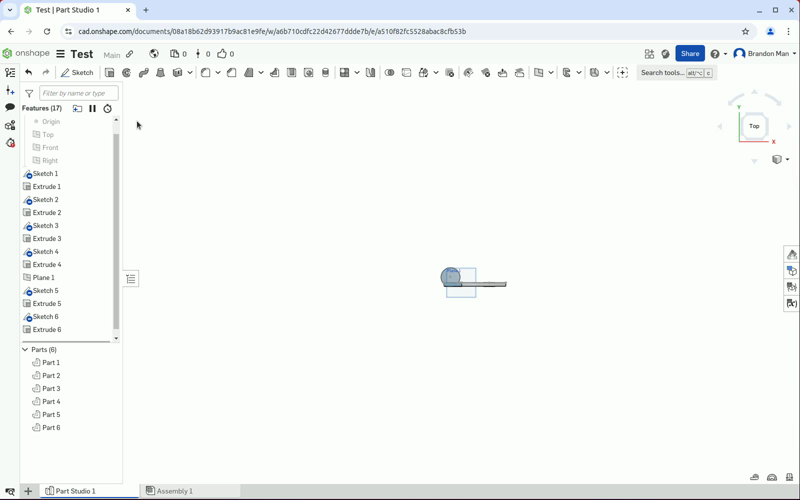
key(shift+h)
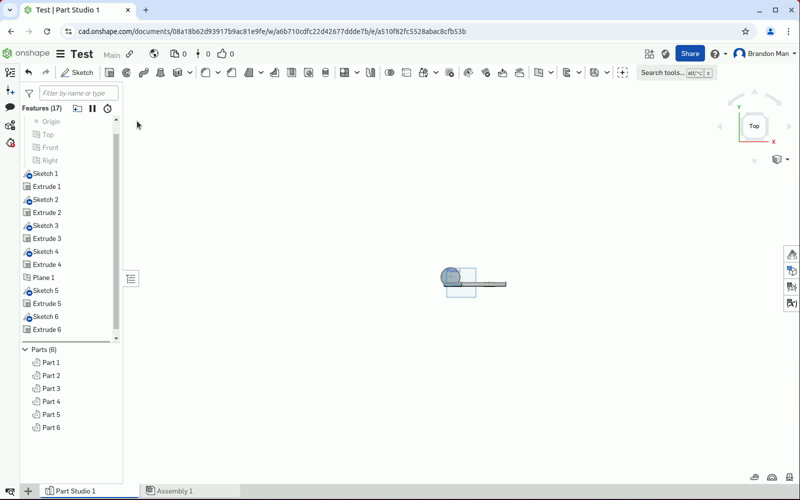
key(shift+7)
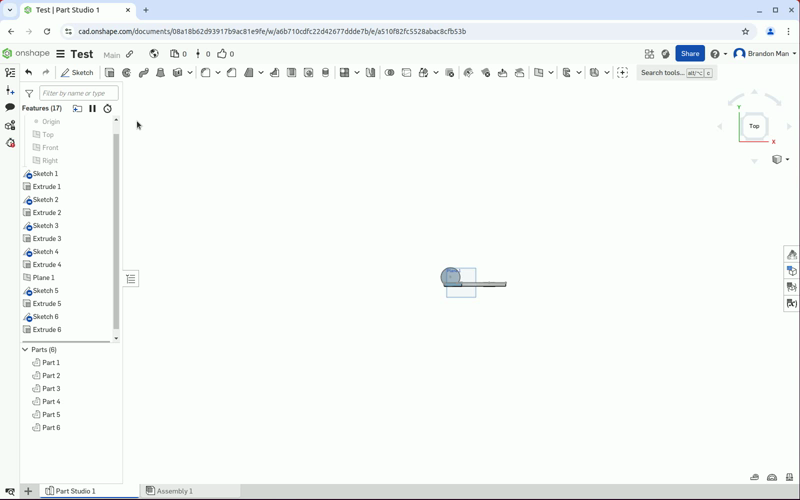
key(up, 3)
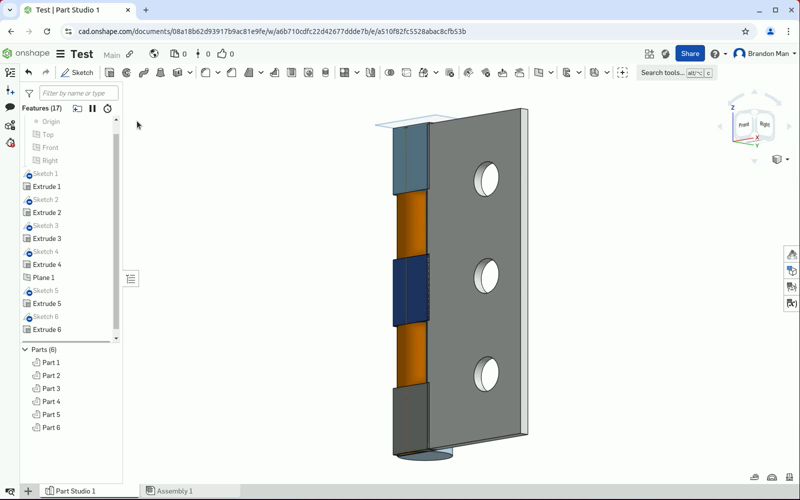
key(left, 3)
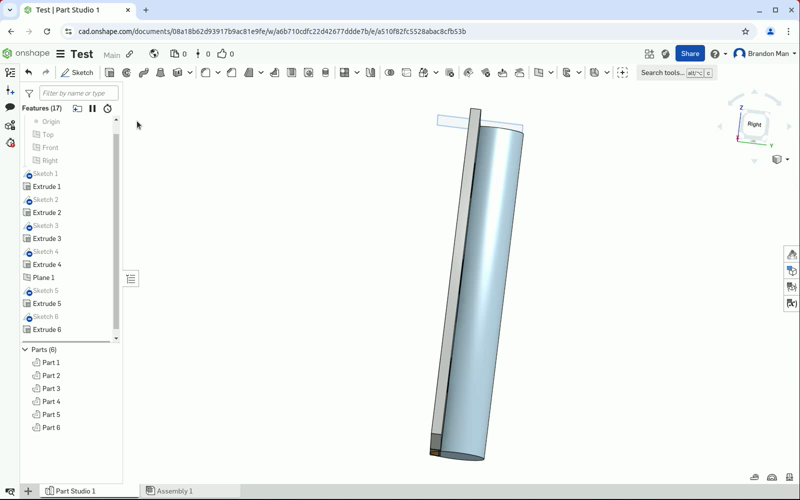
key(right, 3)
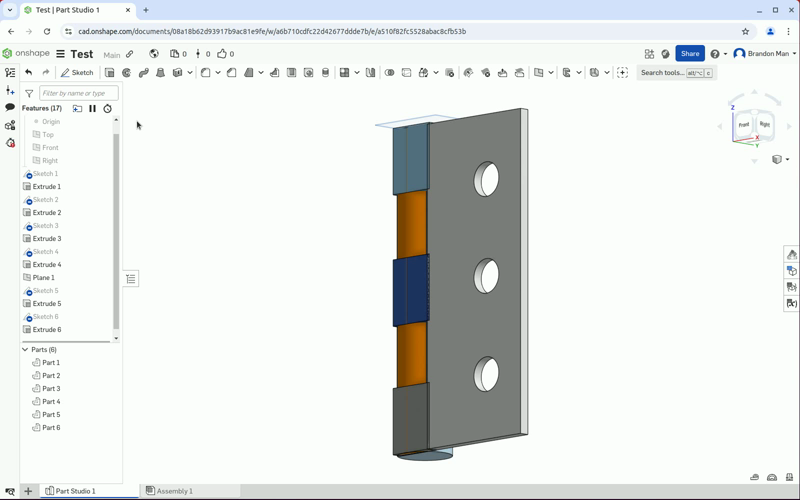
key(down, 3)
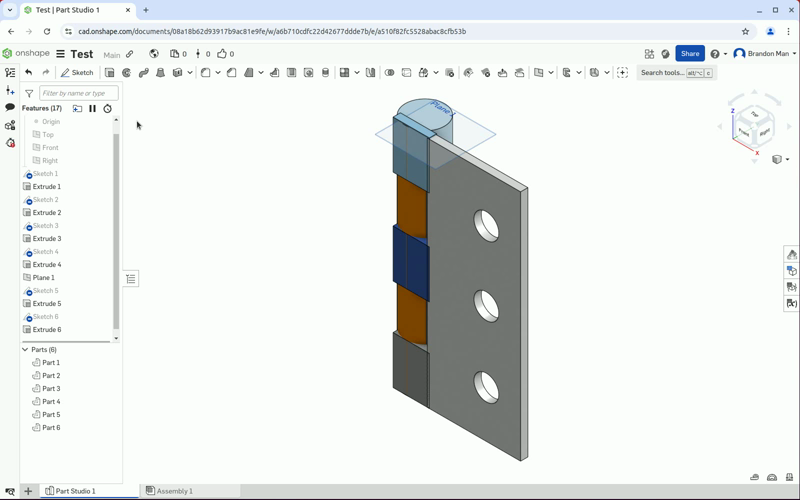
mouse_move(69, 176)
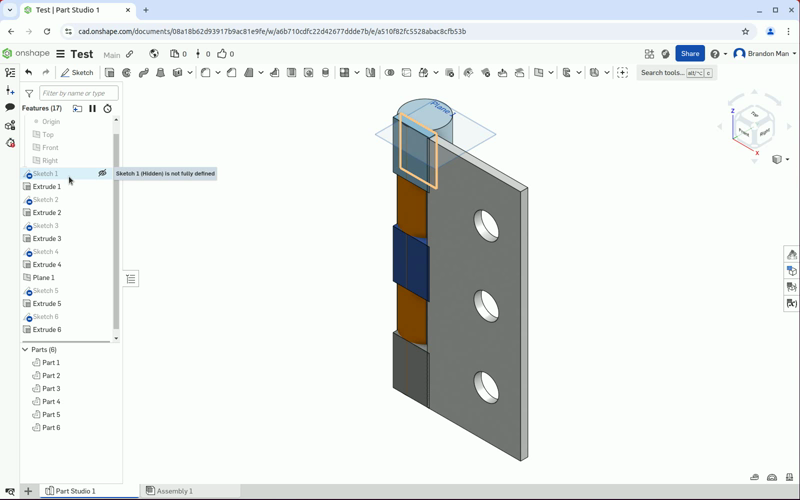
click(69, 176)